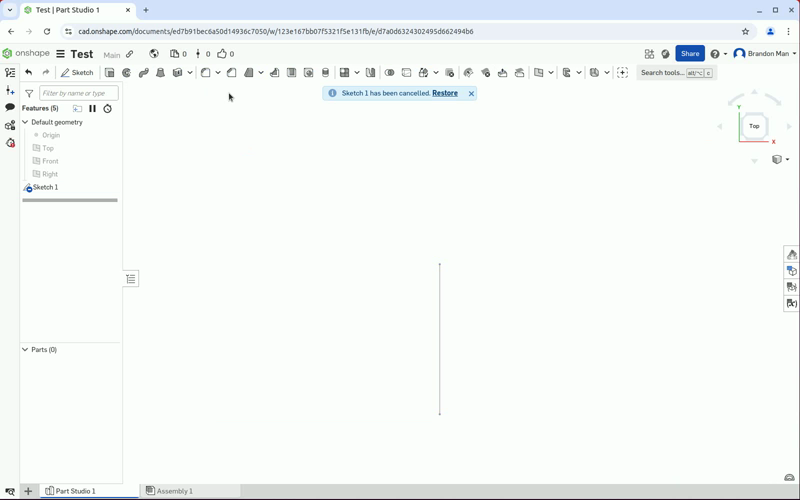
key(shift+h)
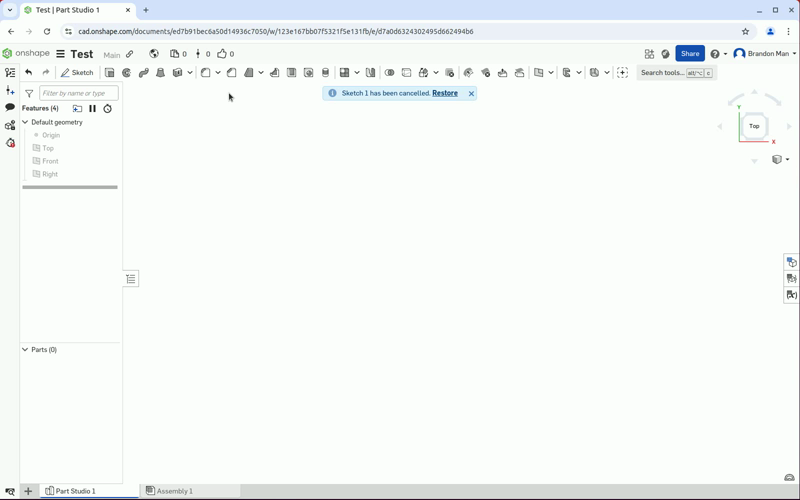
mouse_move(73, 352)
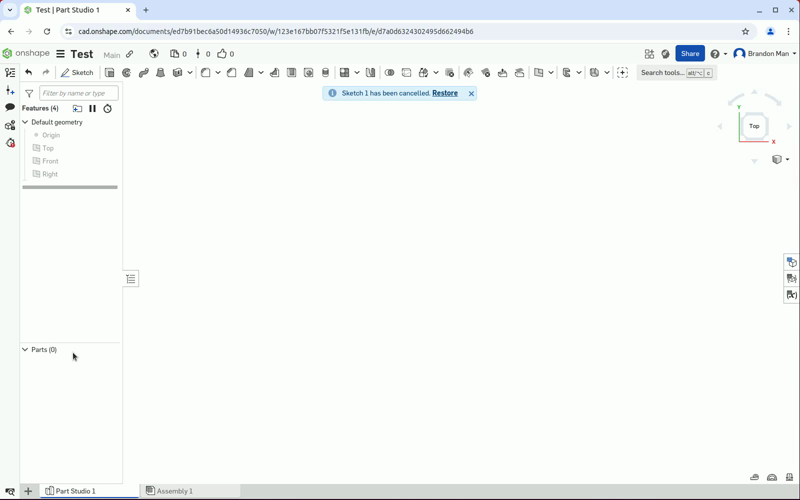
key(y)
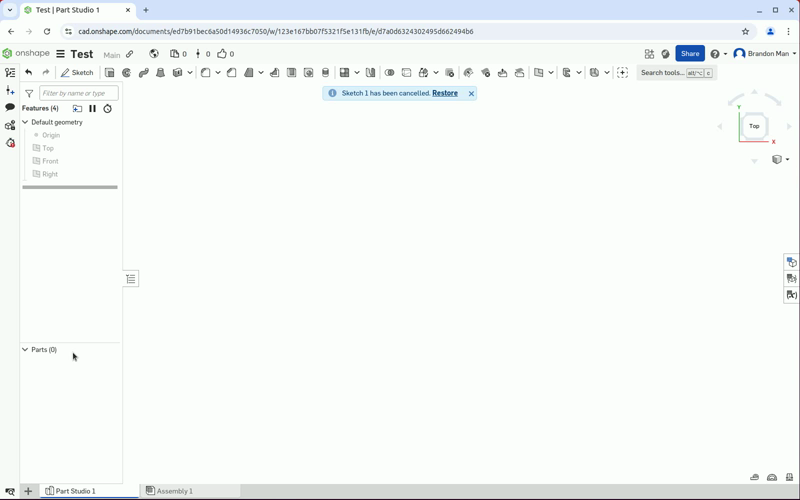
key(shift+p)
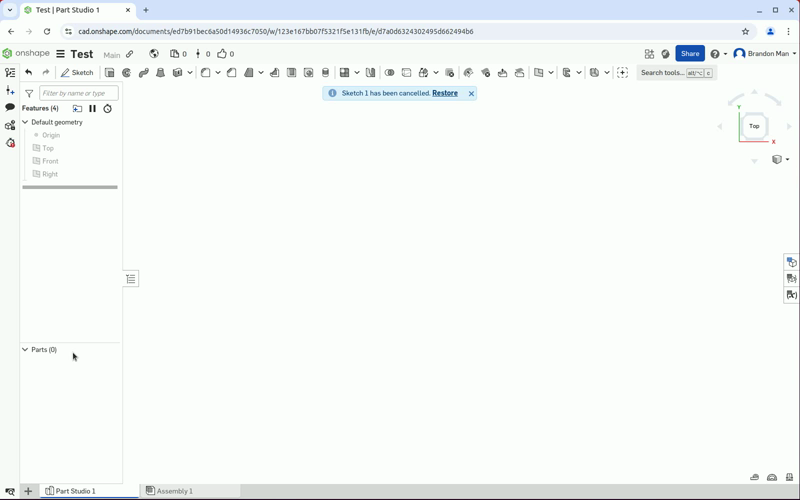
key(space)
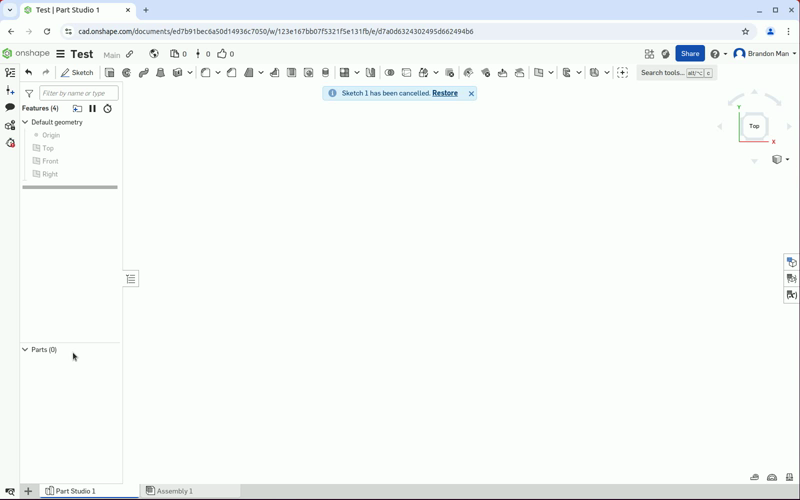
key_down(shift)
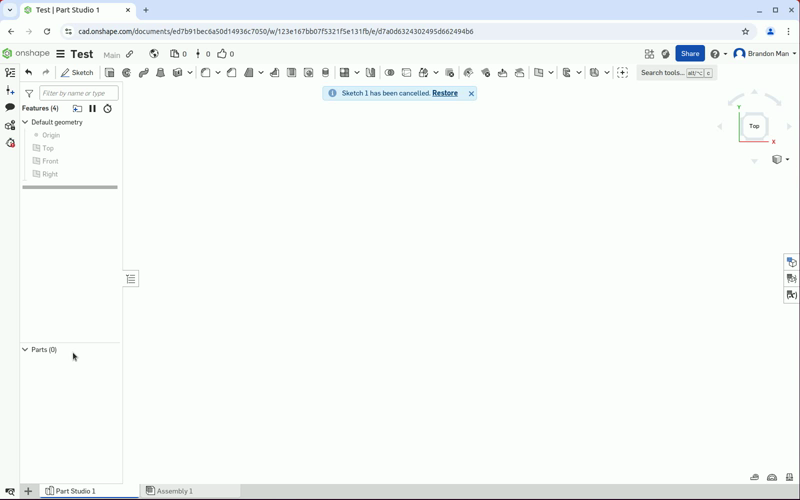
key(up)
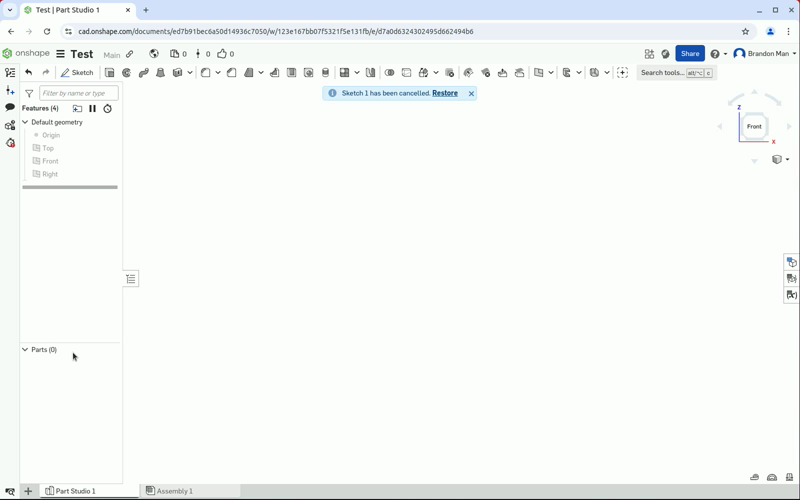
key_up(shift)
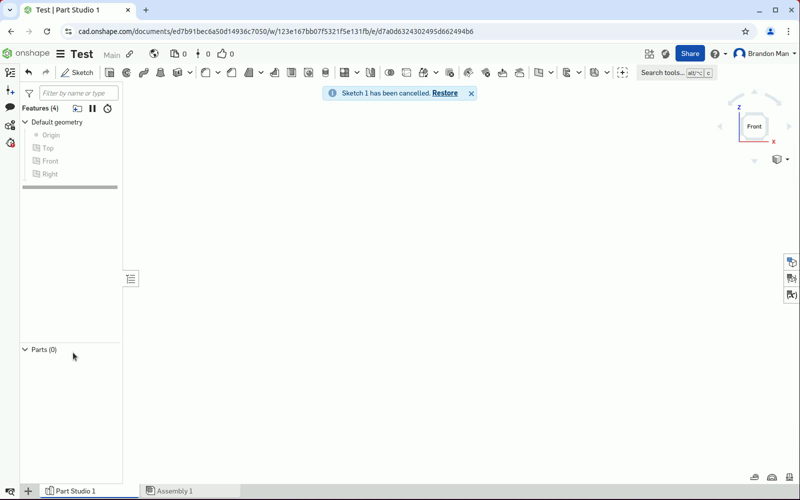
mouse_move(73, 352)
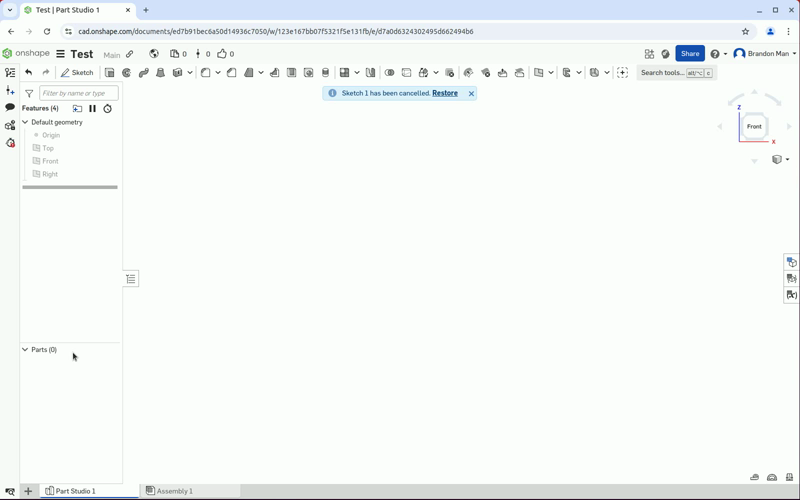
key(shift+y)
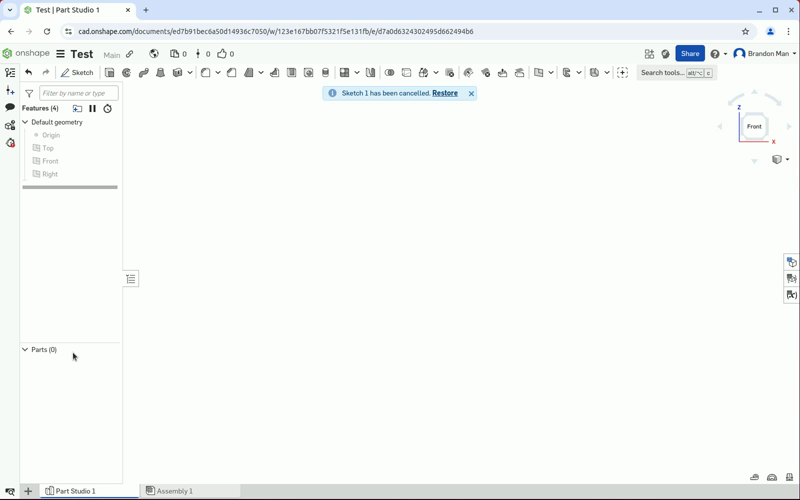
key(shift+s)
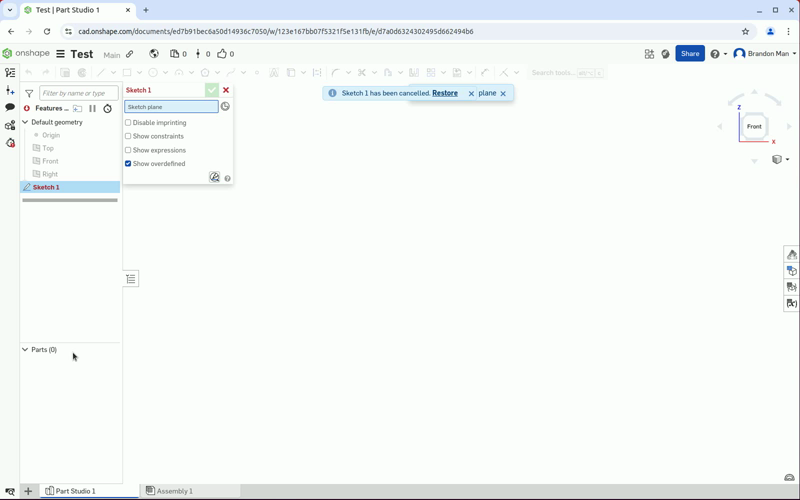
mouse_move(73, 163)
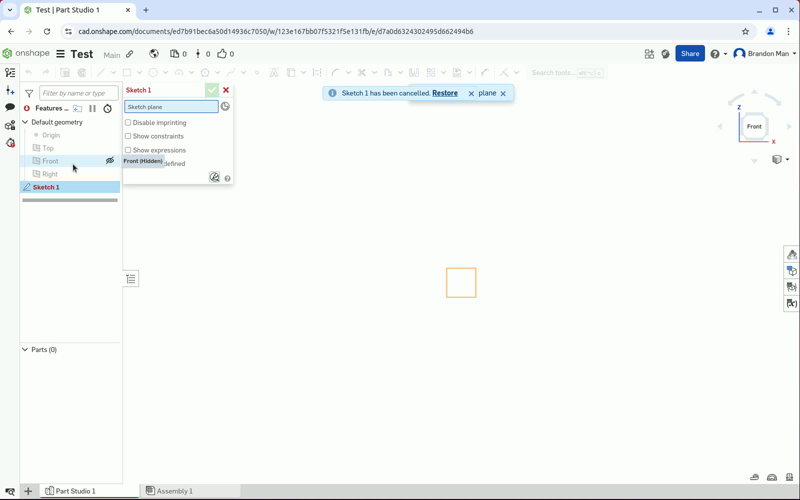
click(73, 163)
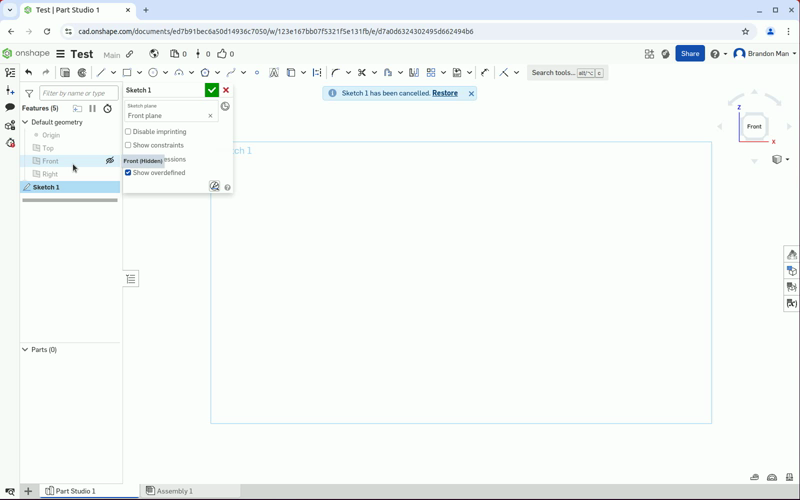
mouse_move(73, 352)
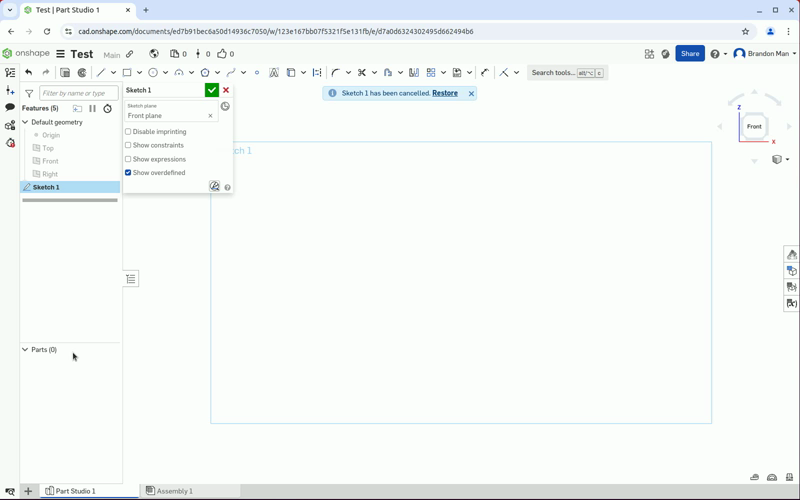
key(y)
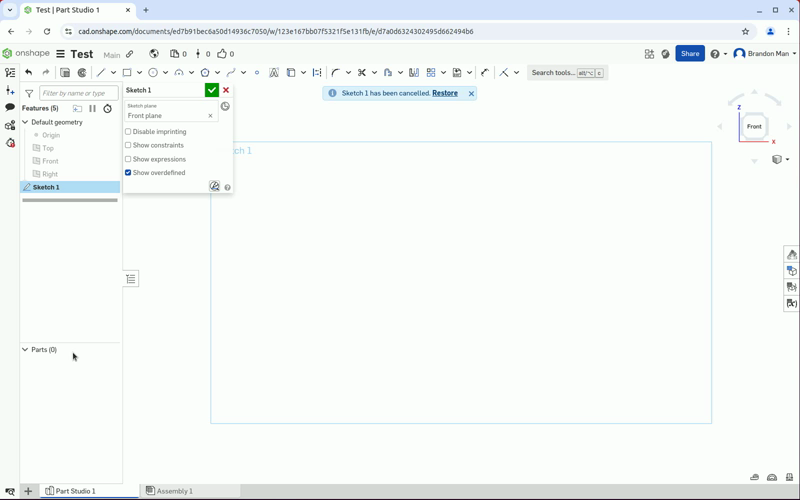
key(a)
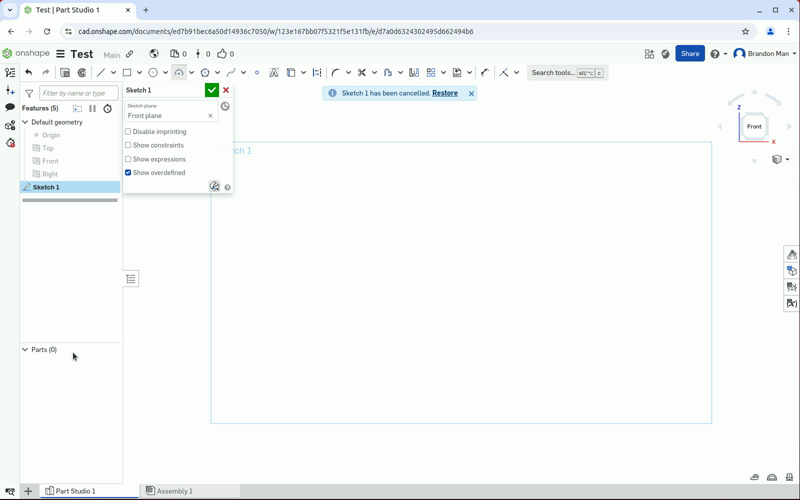
key_down(shift)
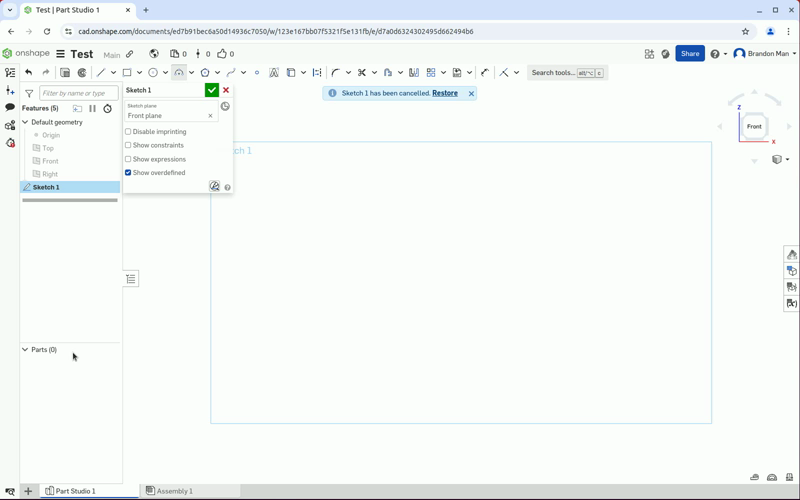
mouse_move(460, 265)
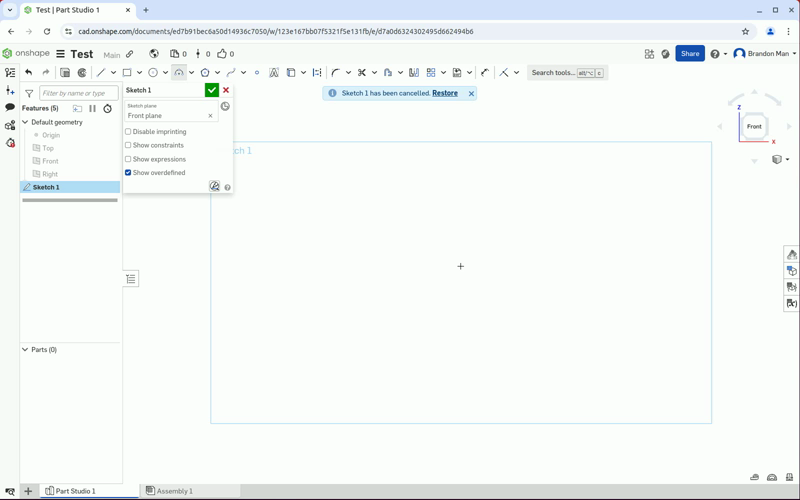
click(460, 265)
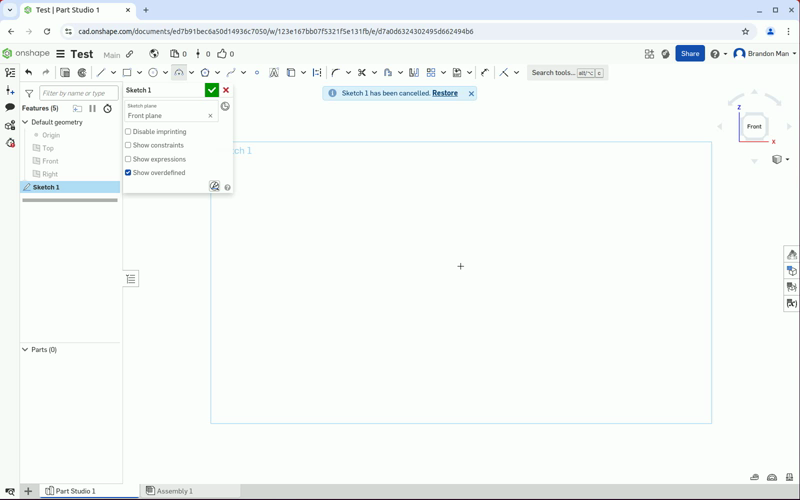
key_up(shift)
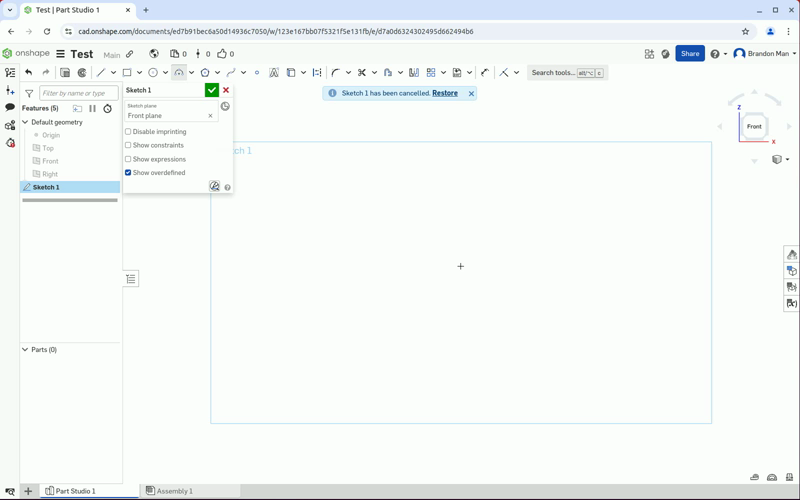
key_down(shift)
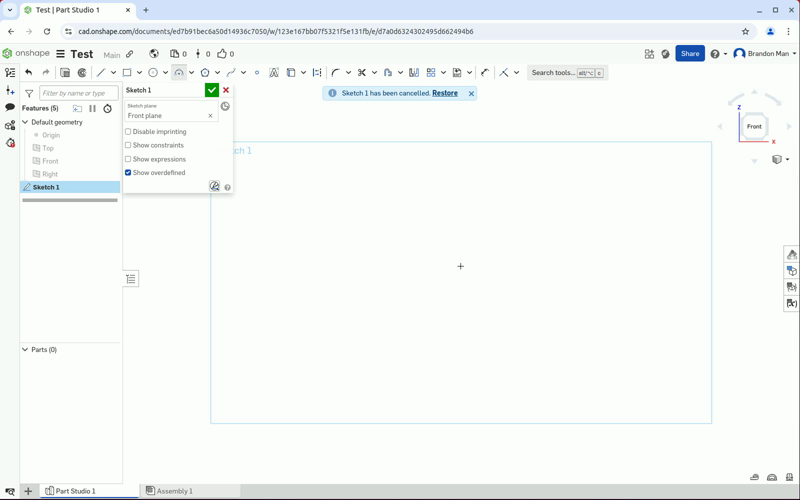
mouse_move(460, 258)
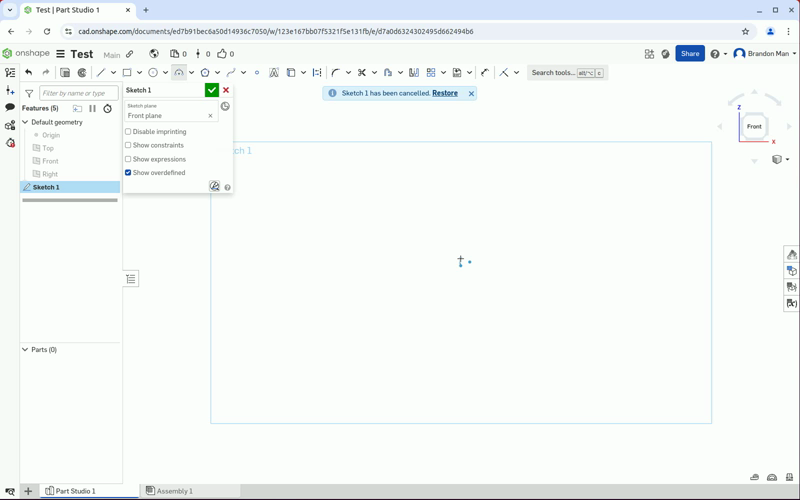
scroll(6)
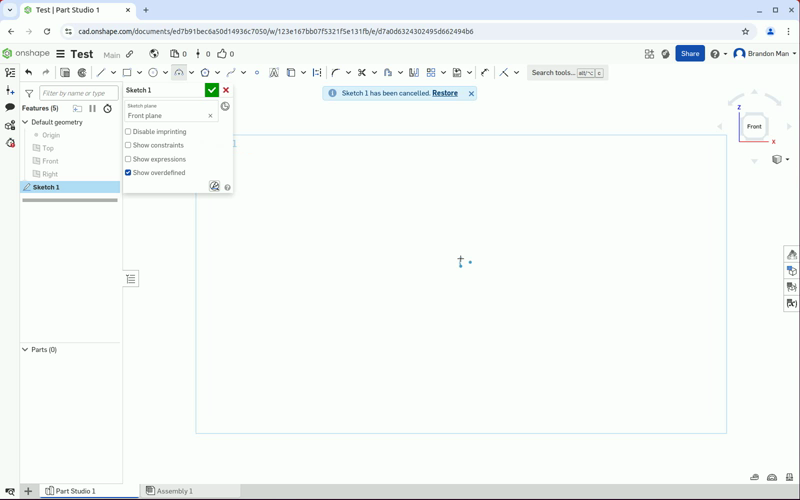
scroll(6)
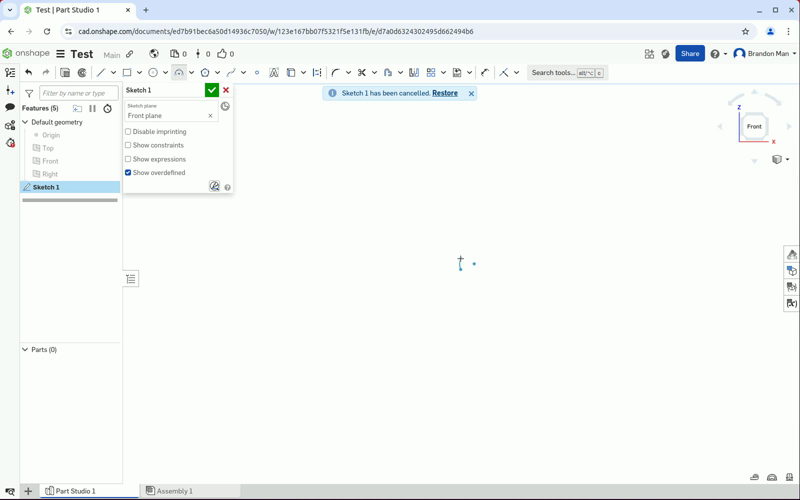
scroll(6)
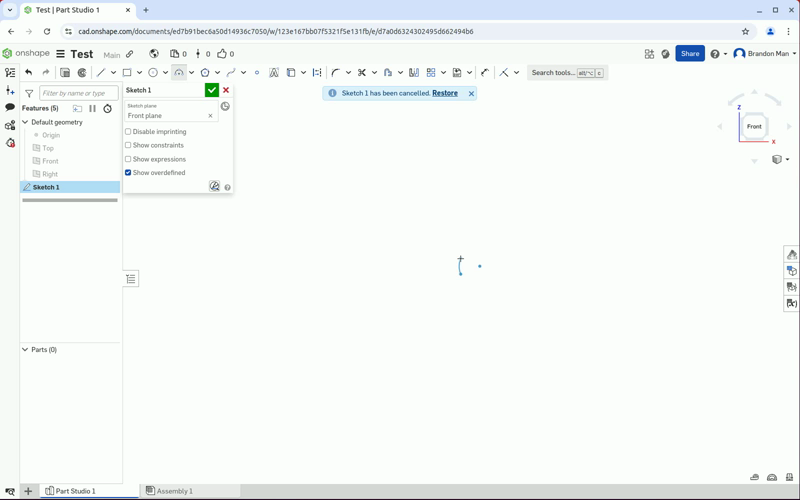
scroll(6)
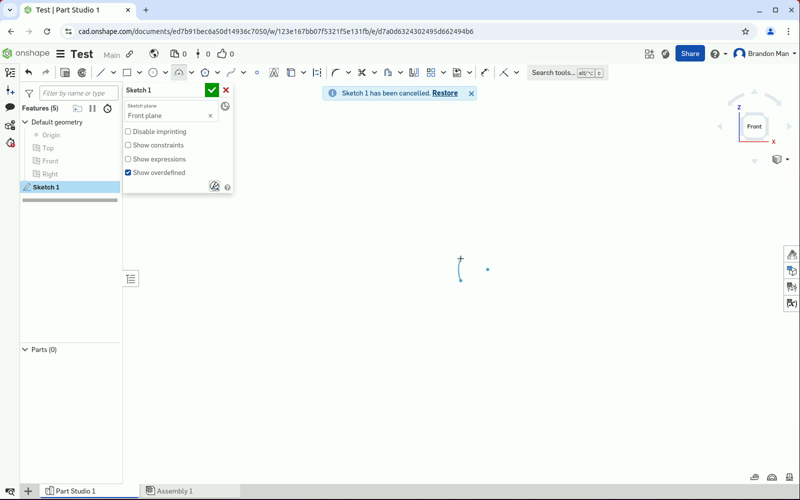
scroll(6)
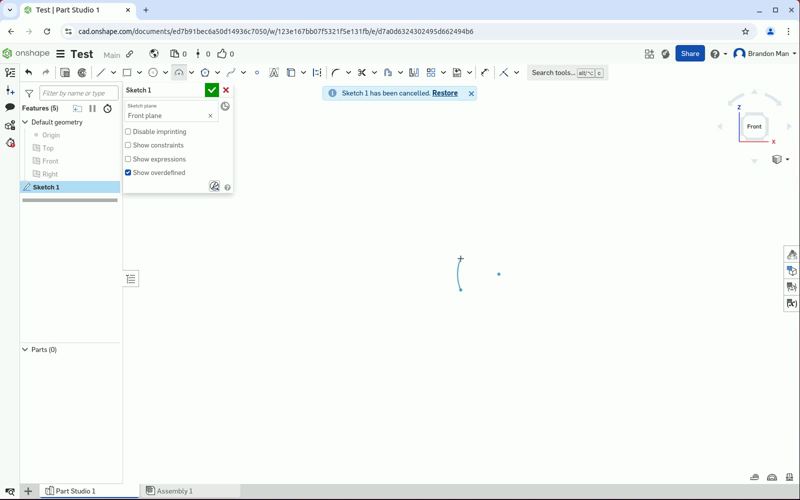
scroll(6)
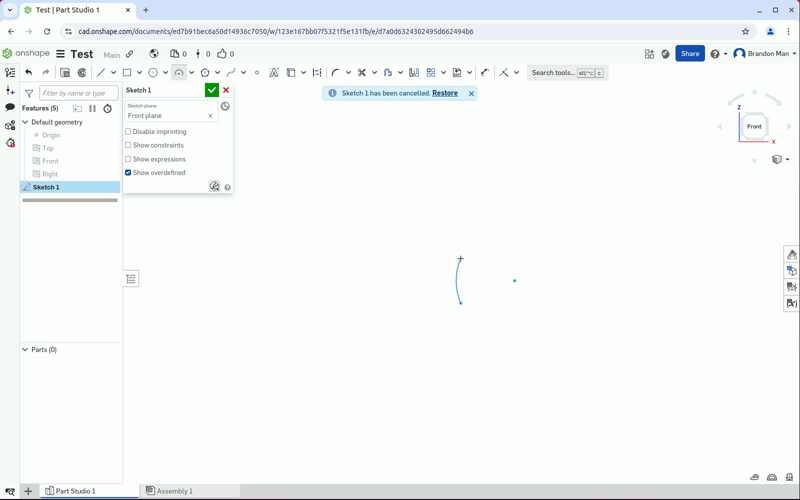
scroll(6)
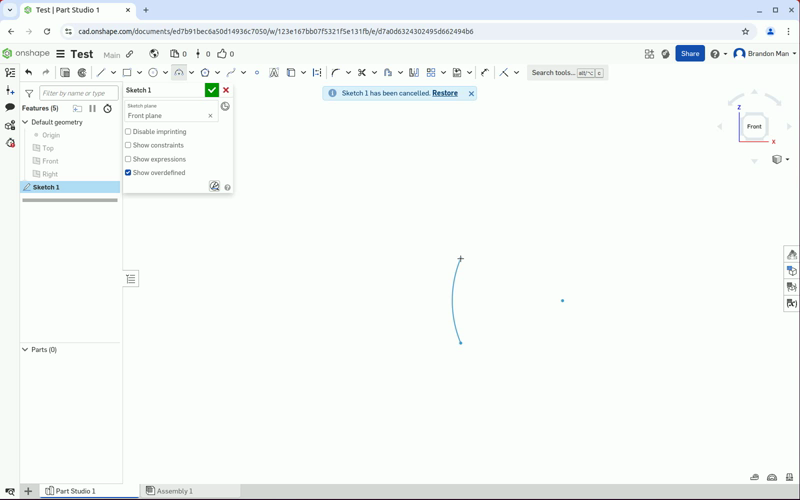
click(460, 258)
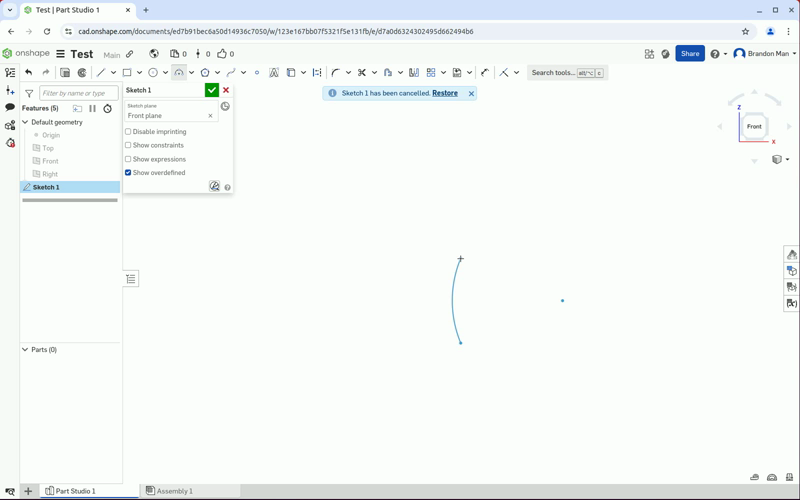
scroll(-6)
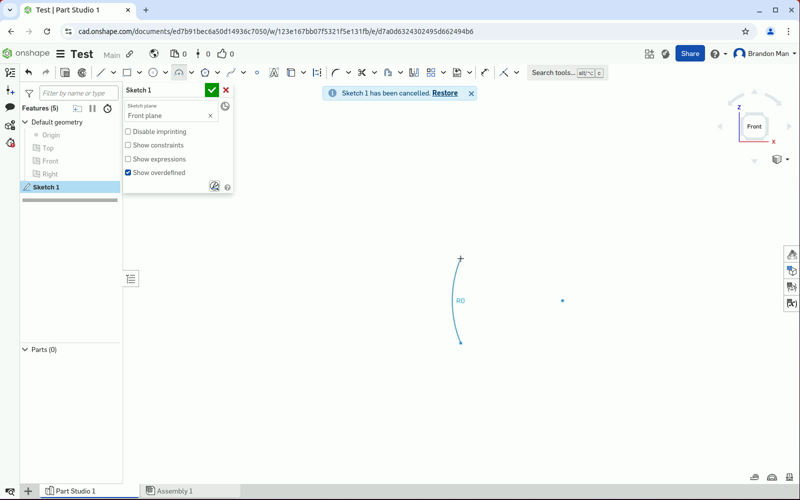
scroll(-6)
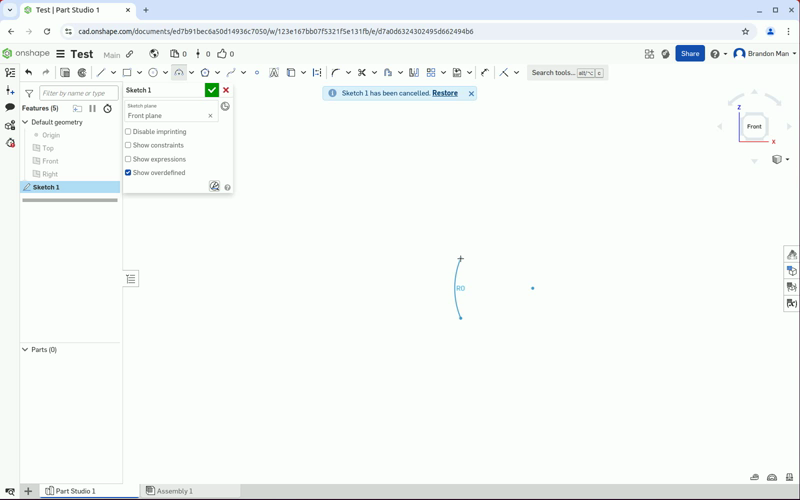
scroll(-6)
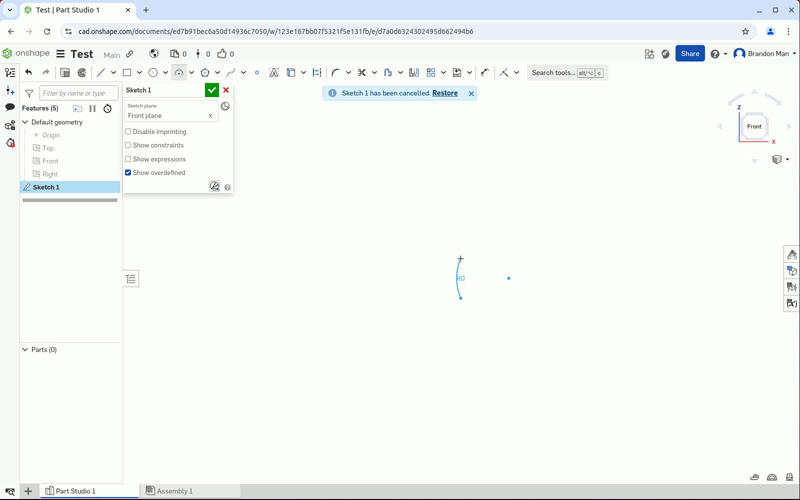
scroll(-6)
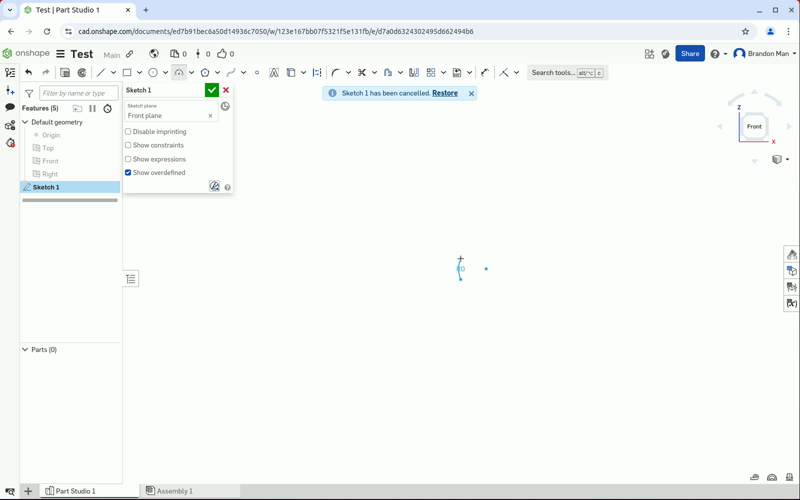
scroll(-6)
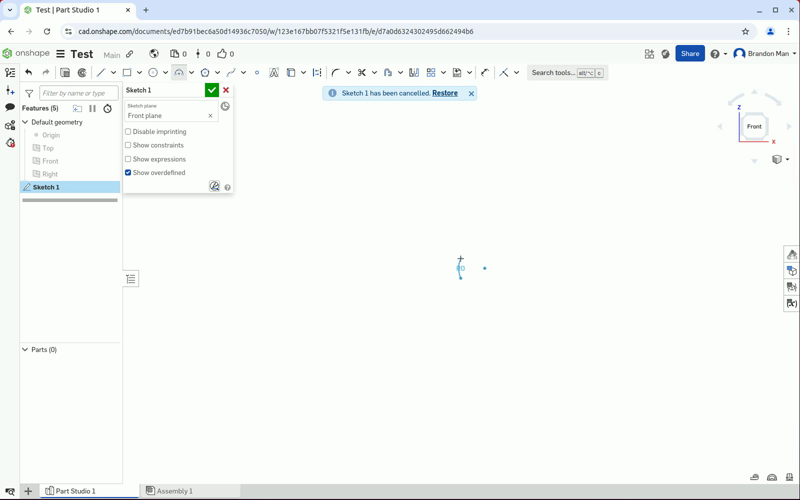
scroll(-6)
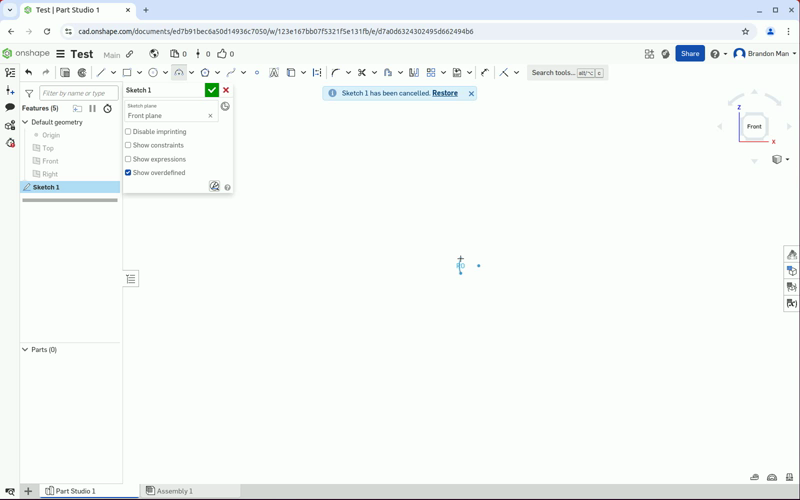
scroll(-6)
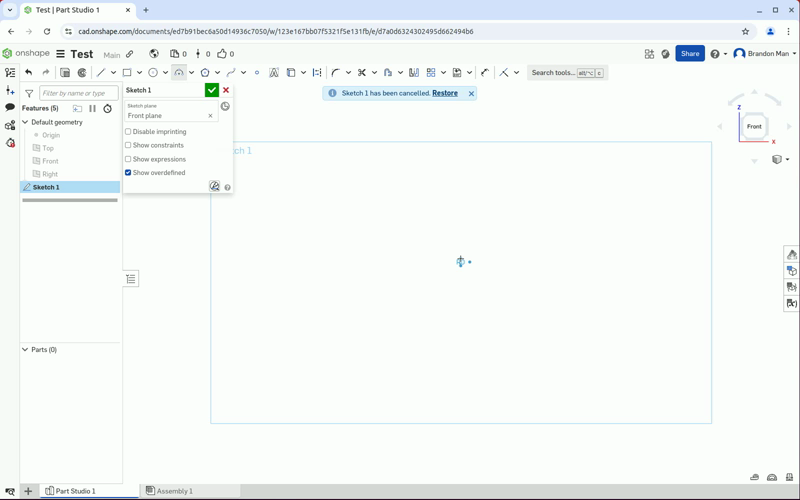
mouse_move(461, 261)
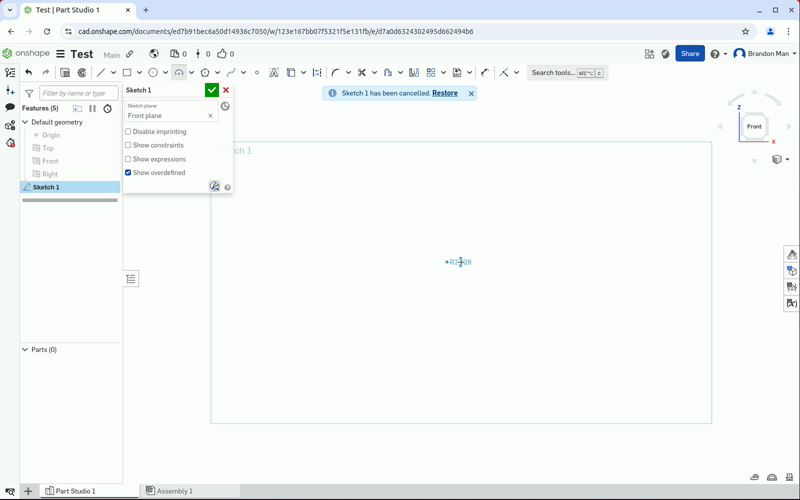
scroll(6)
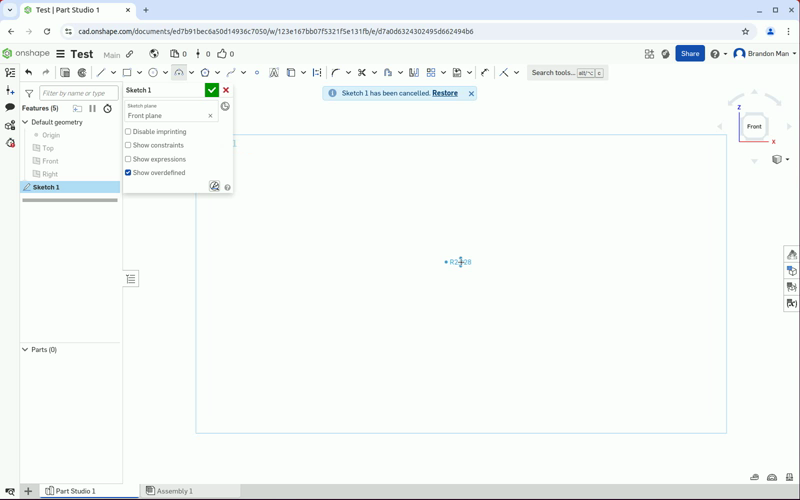
scroll(6)
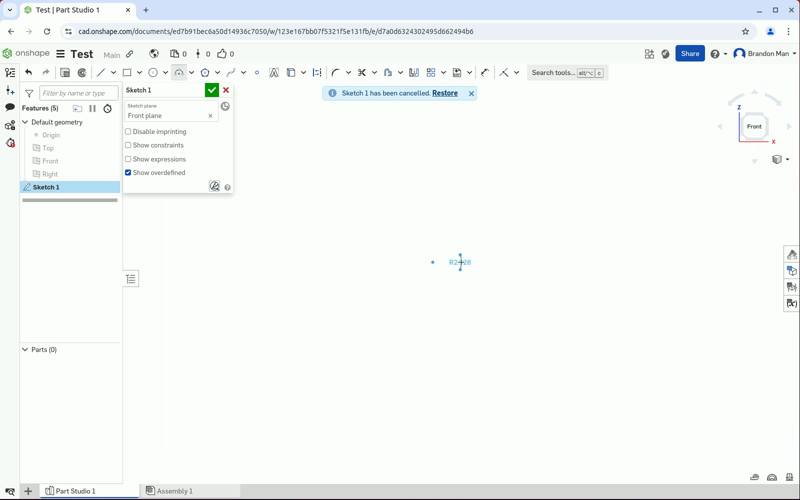
scroll(6)
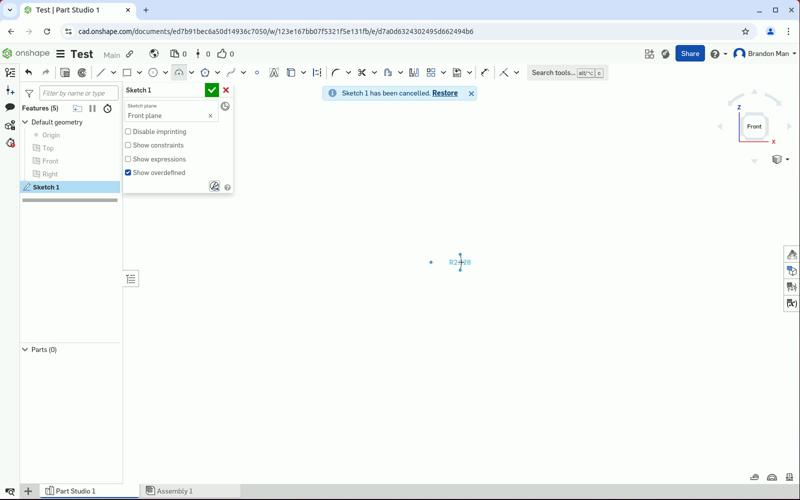
scroll(6)
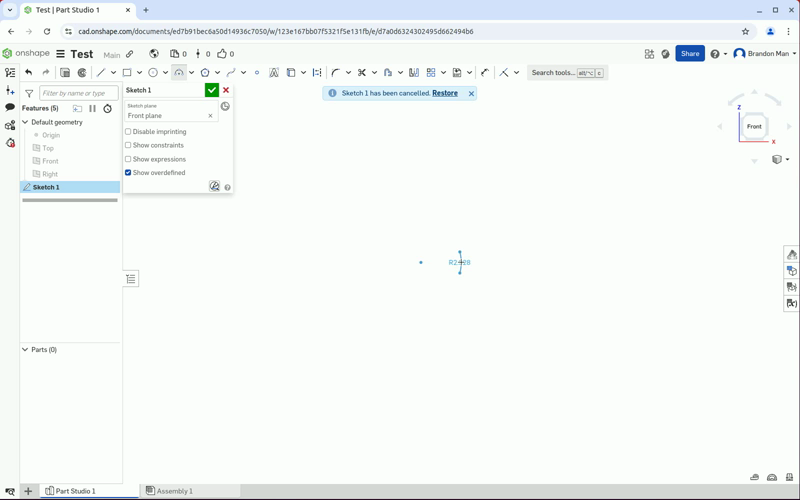
scroll(6)
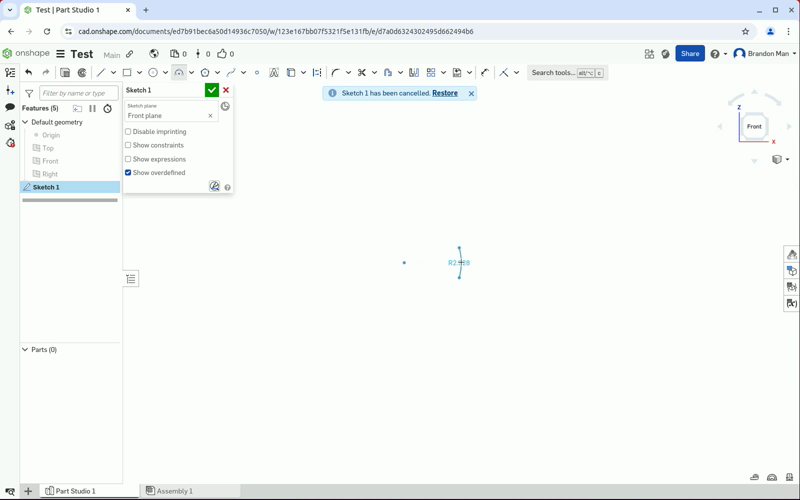
scroll(6)
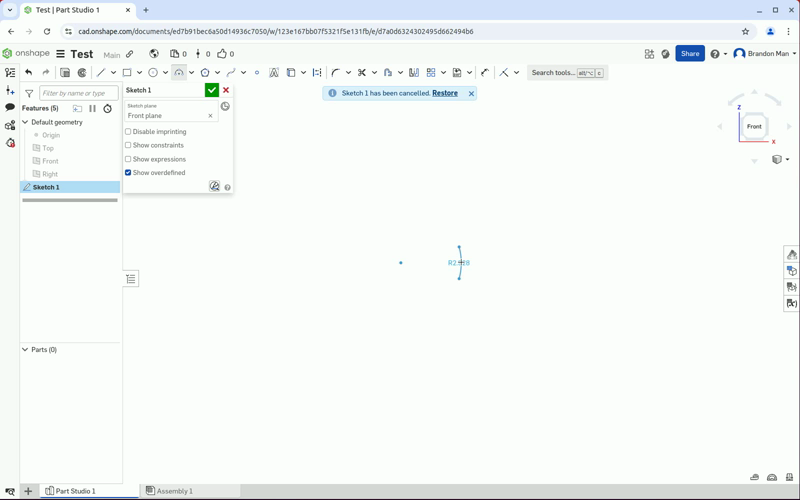
scroll(6)
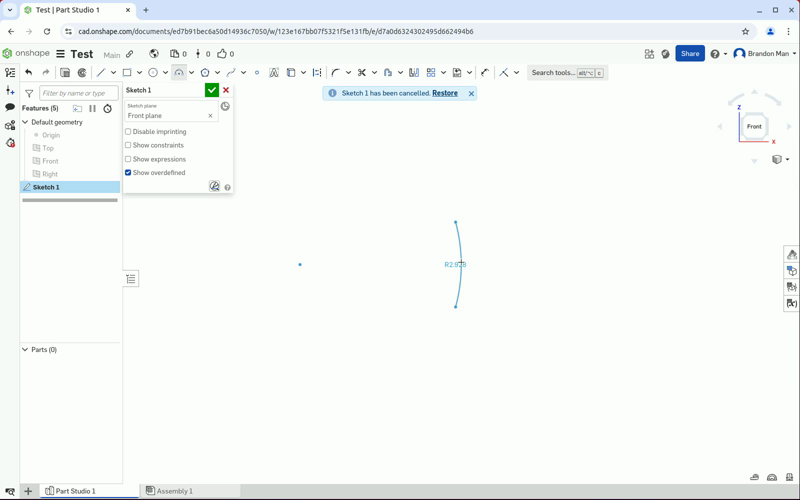
click(461, 261)
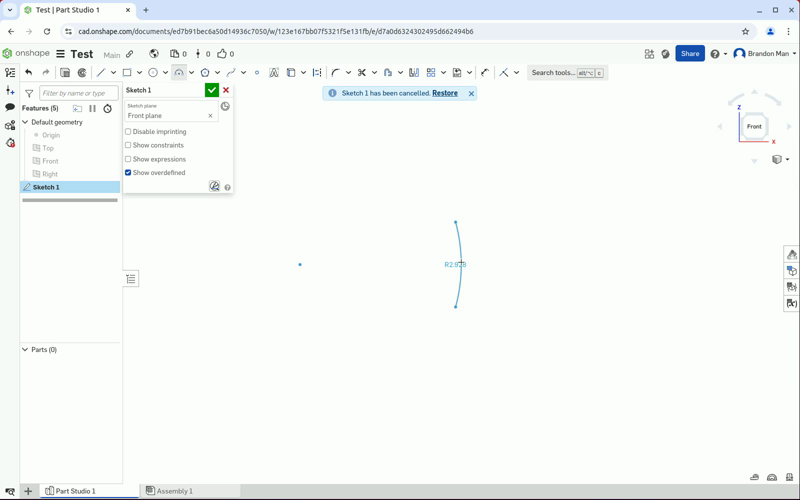
scroll(-6)
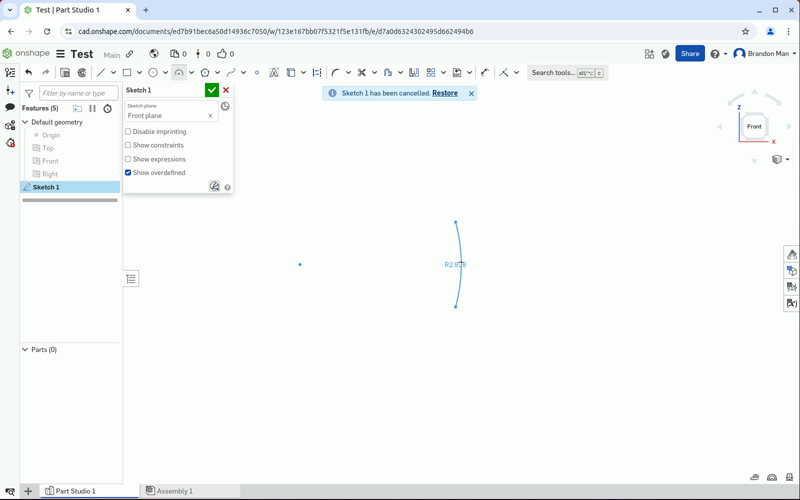
scroll(-6)
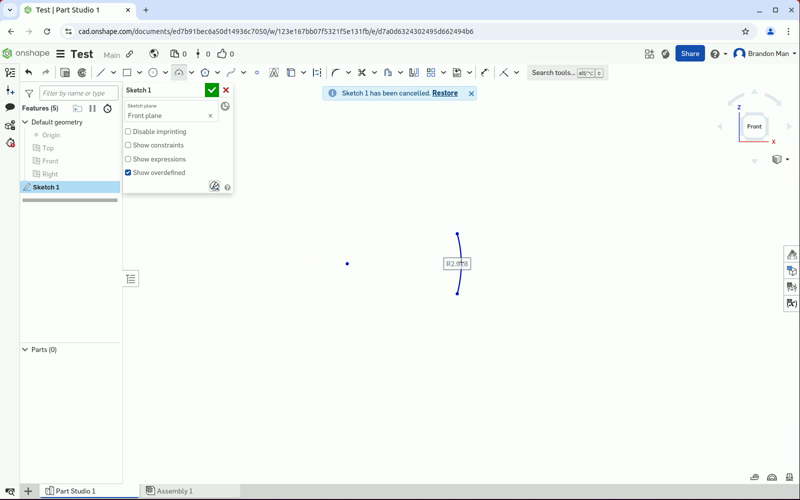
scroll(-6)
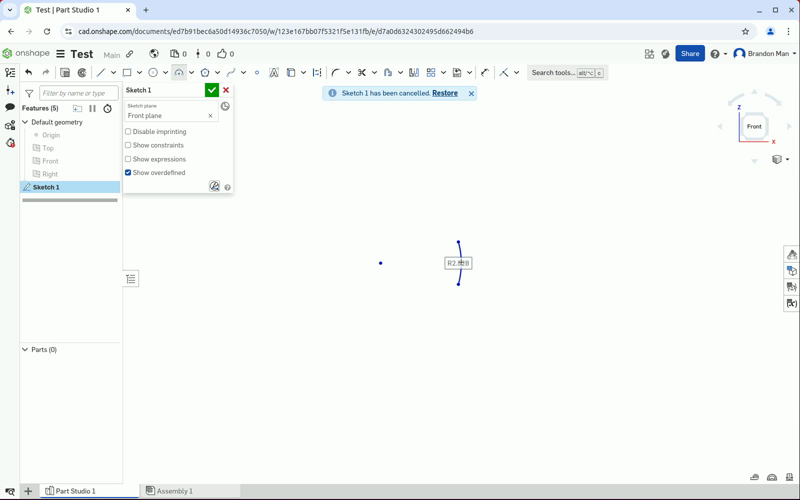
scroll(-6)
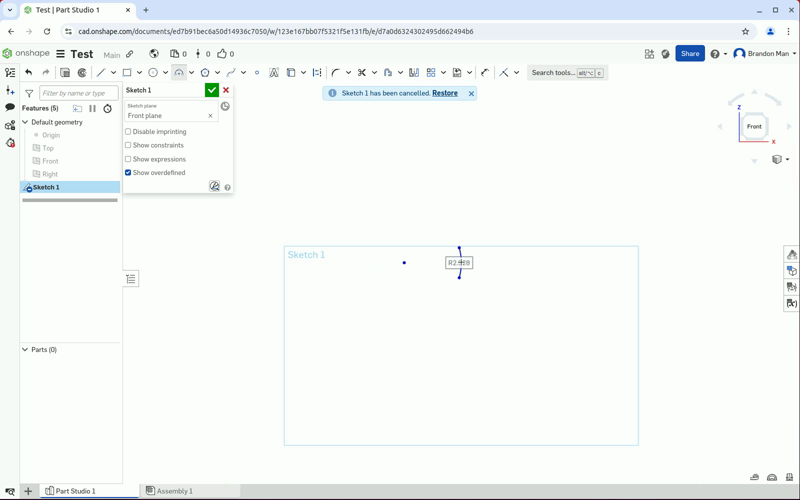
scroll(-6)
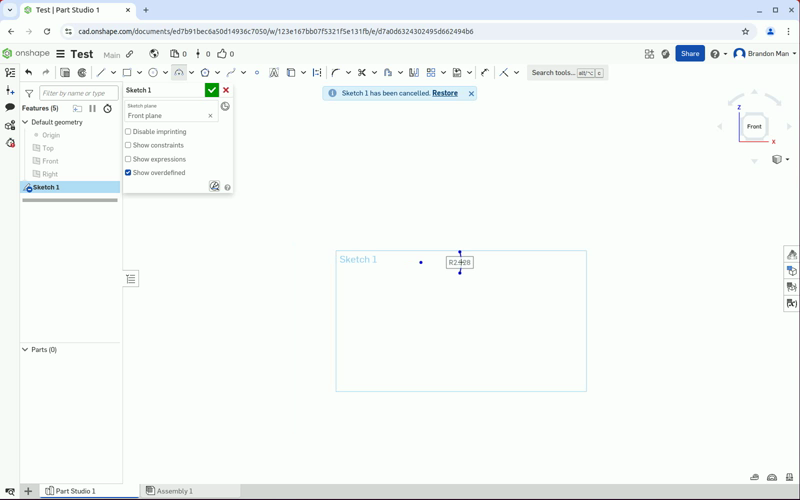
scroll(-6)
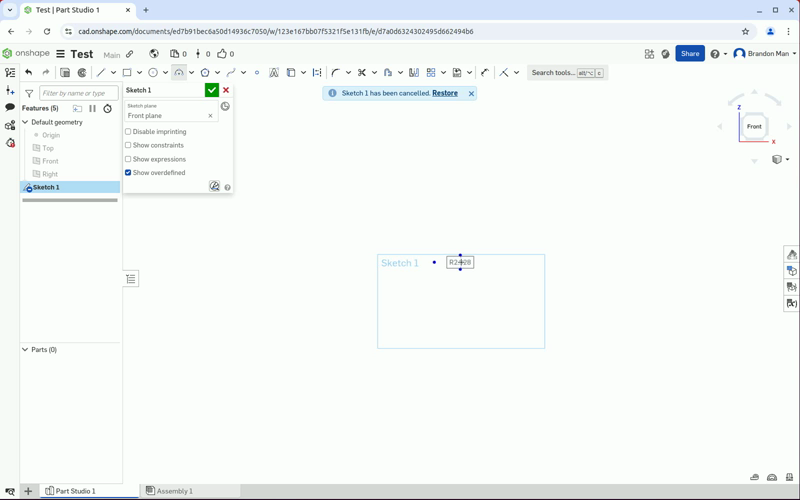
scroll(-6)
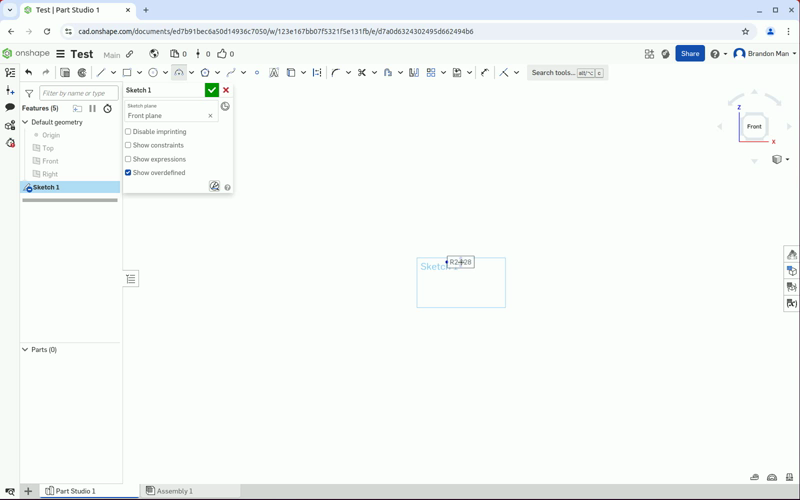
key_up(shift)
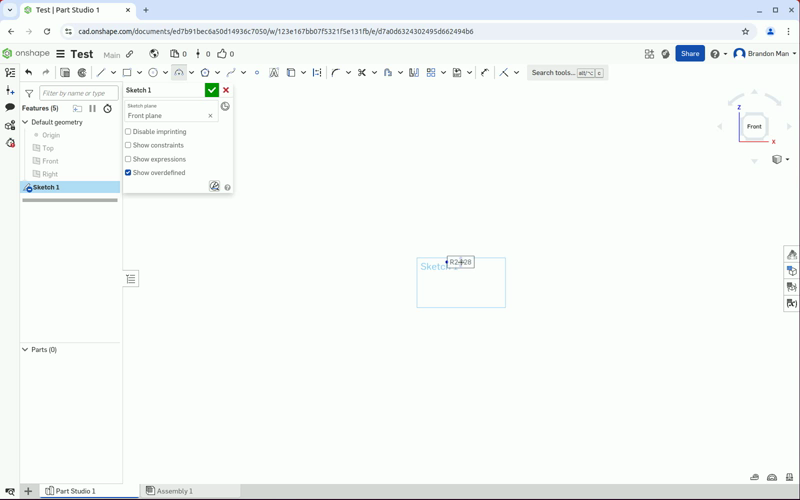
key(esc)
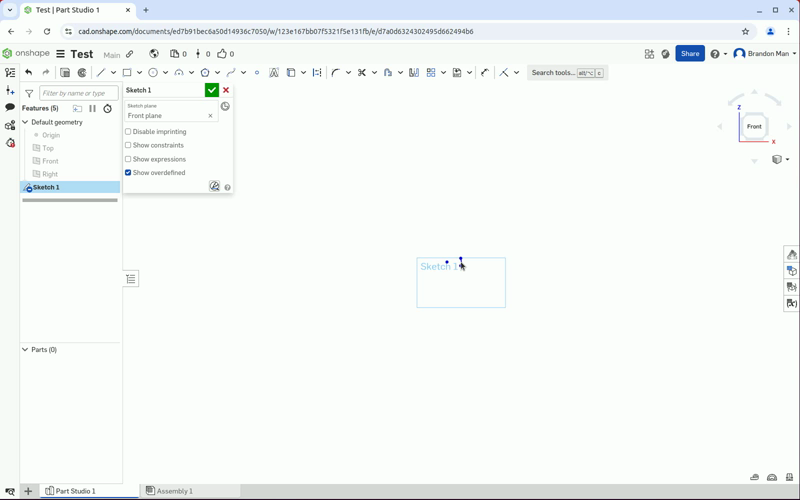
key(l)
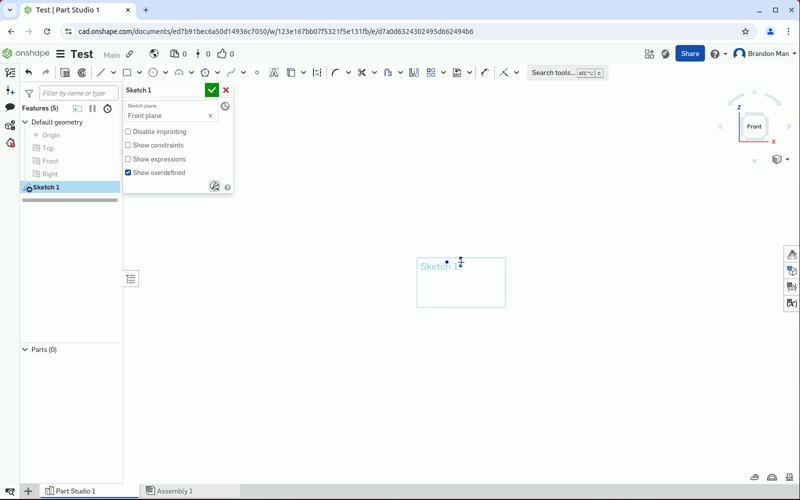
mouse_move(460, 258)
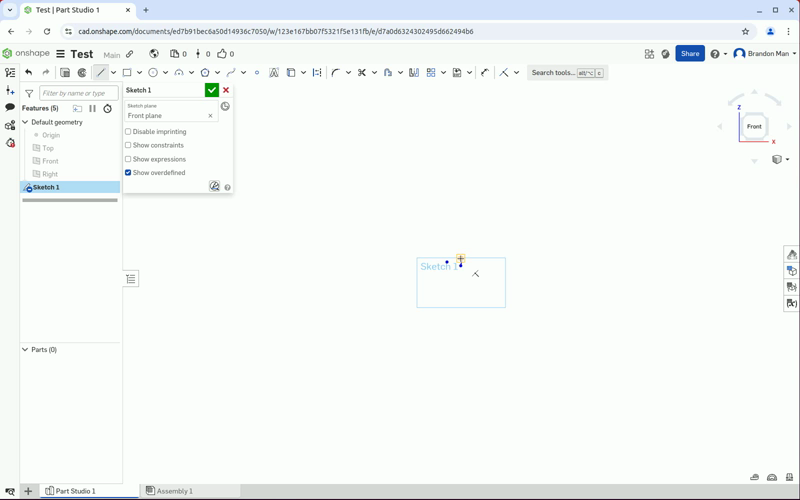
scroll(6)
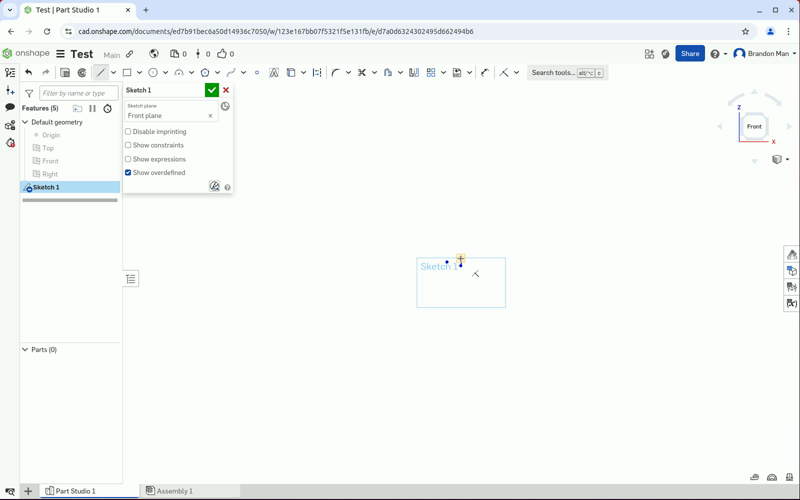
scroll(6)
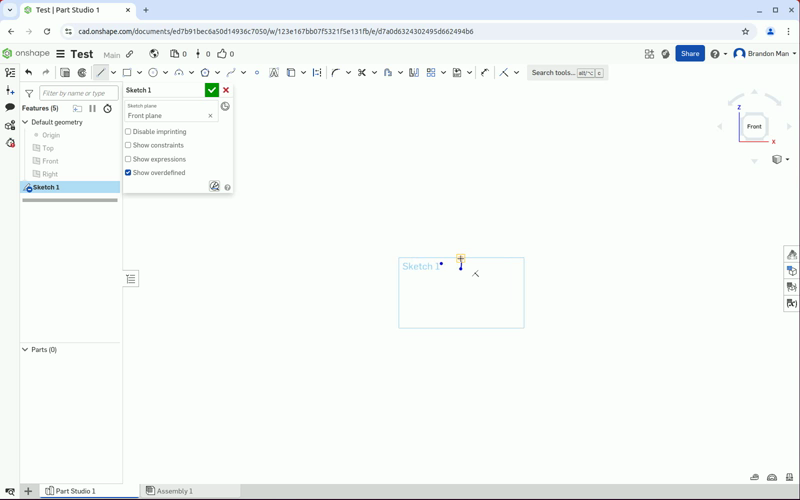
scroll(6)
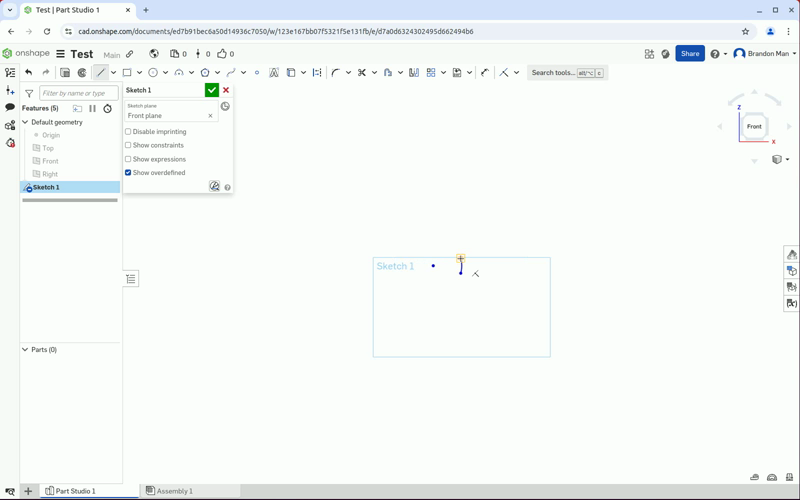
scroll(6)
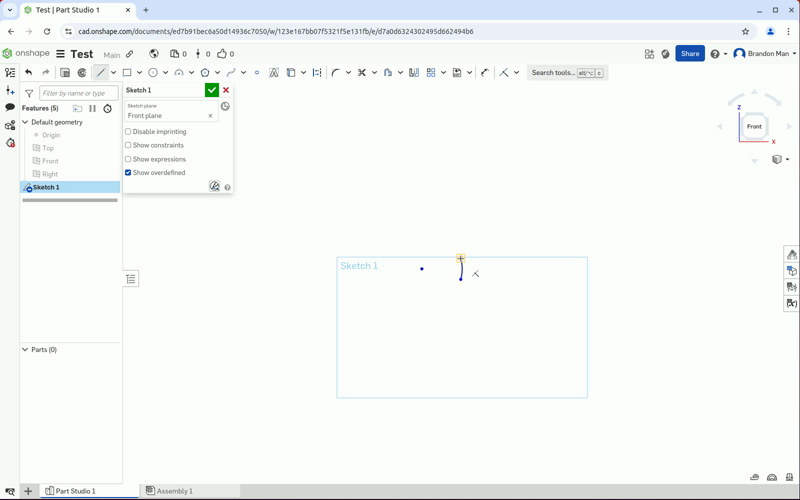
scroll(6)
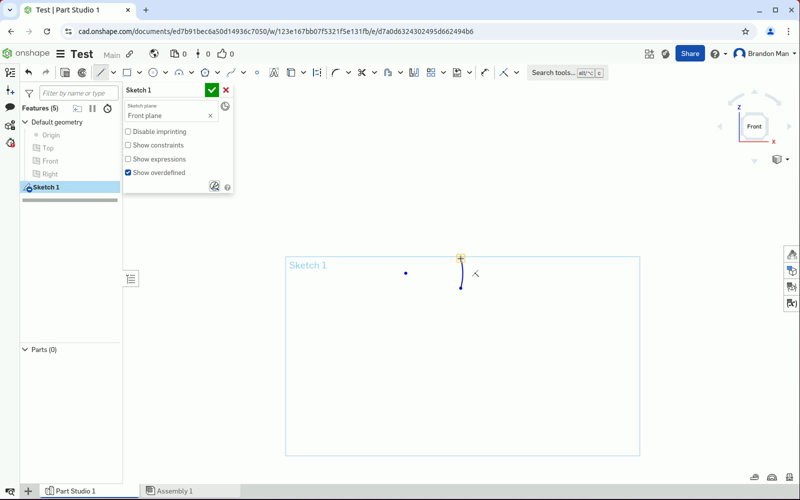
scroll(6)
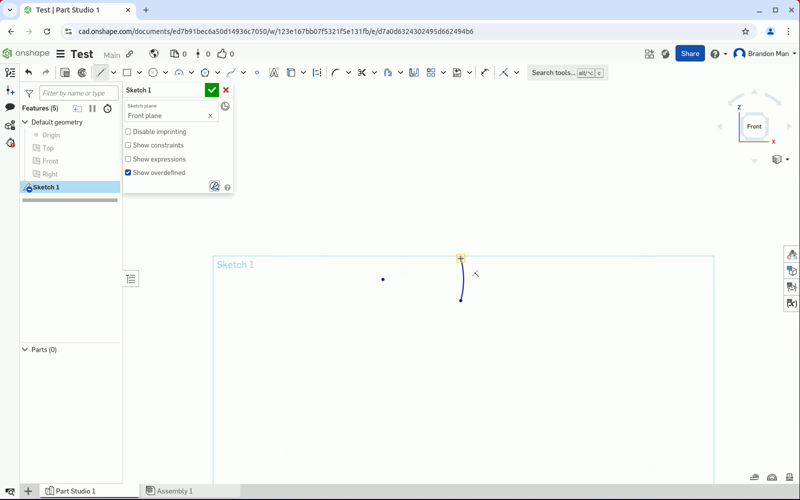
scroll(6)
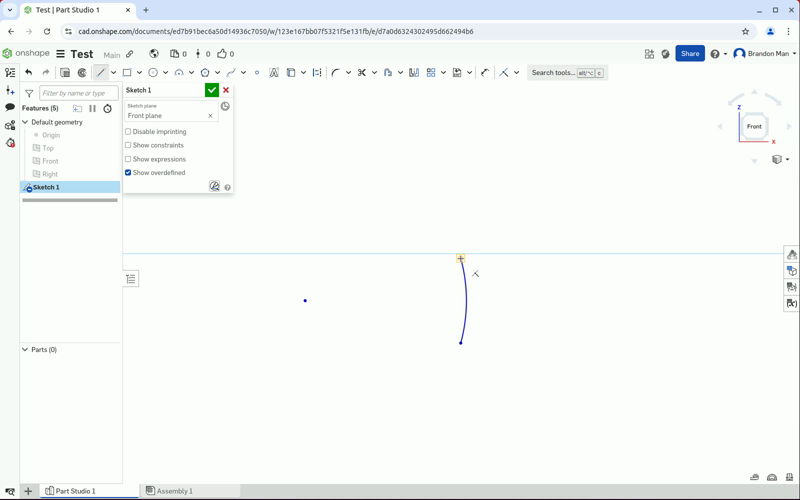
click(460, 258)
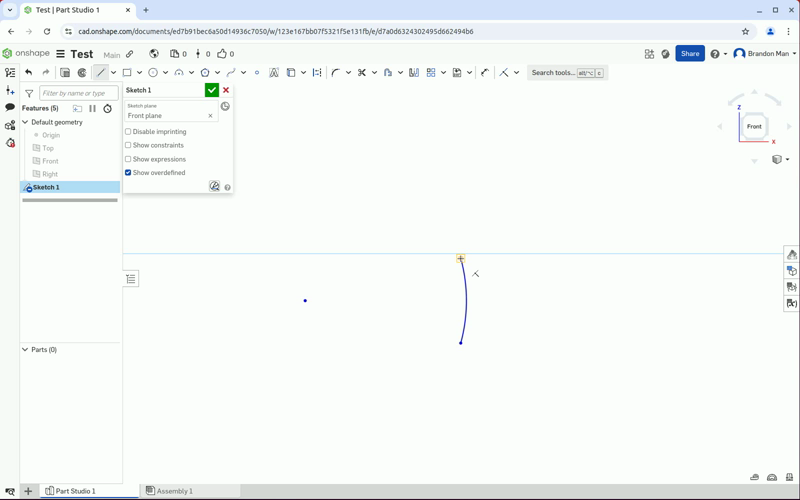
scroll(-6)
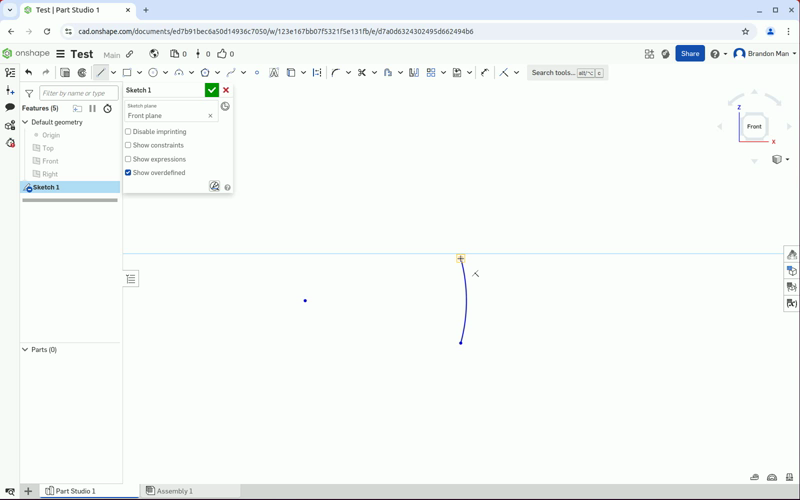
scroll(-6)
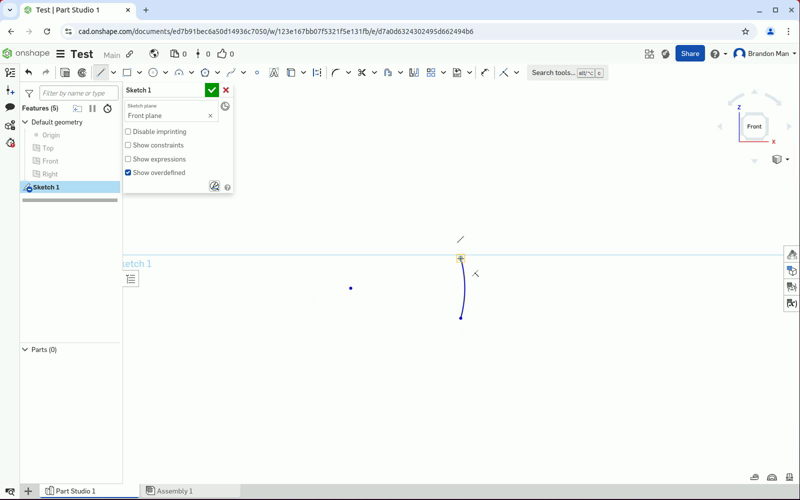
scroll(-6)
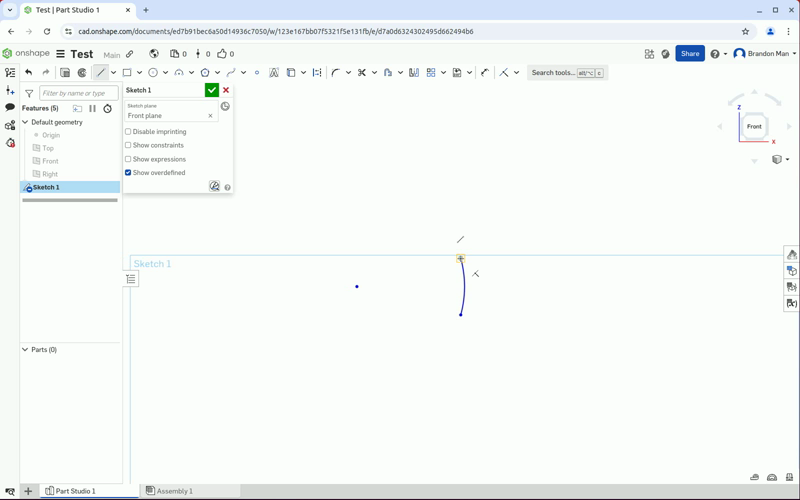
scroll(-6)
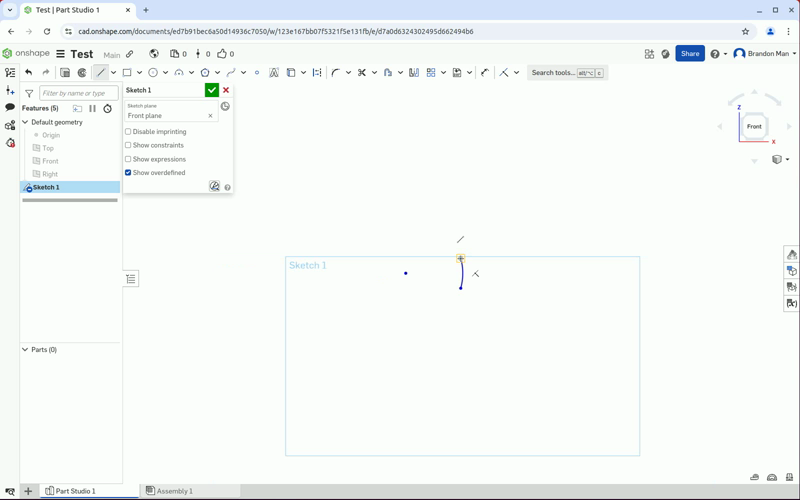
scroll(-6)
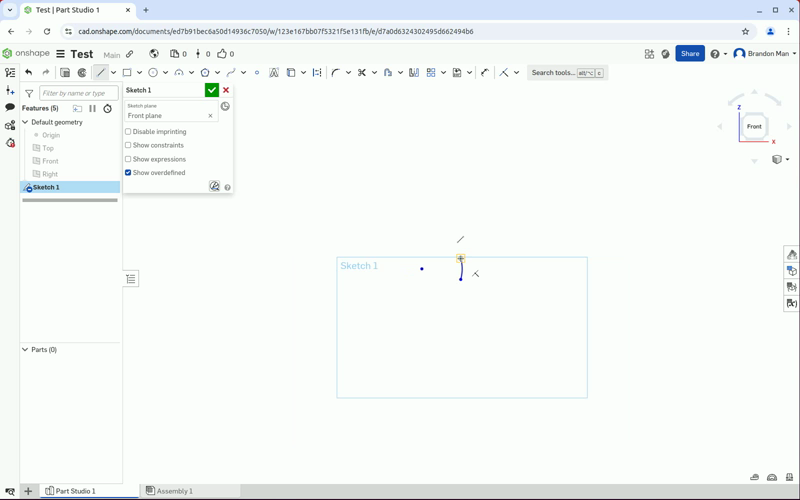
scroll(-6)
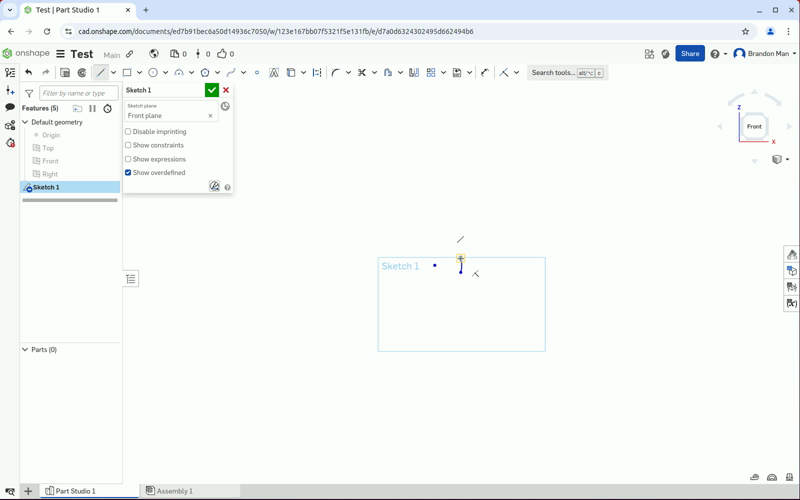
scroll(-6)
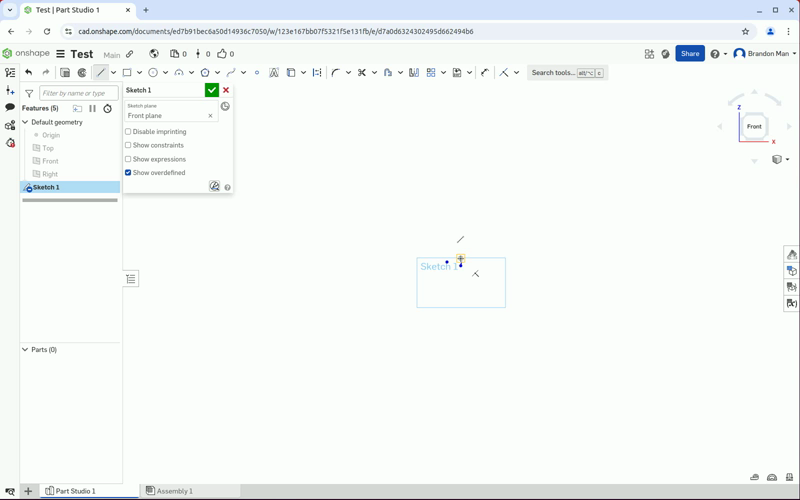
mouse_move(490, 258)
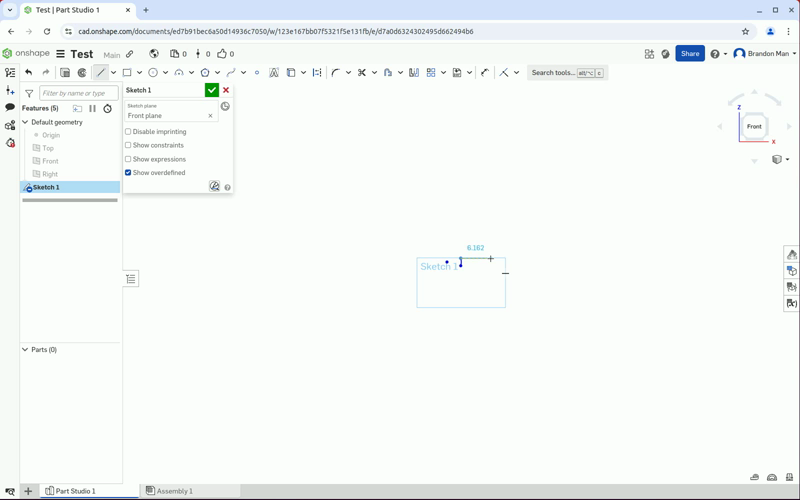
key_down(shift)
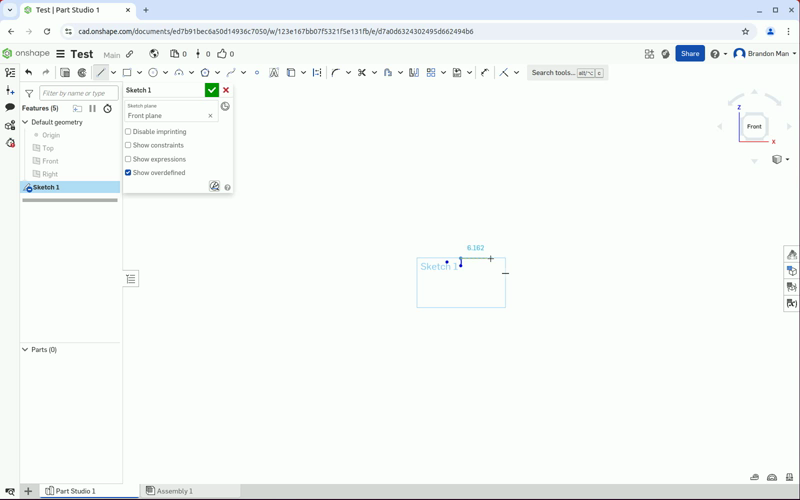
mouse_move(460, 265)
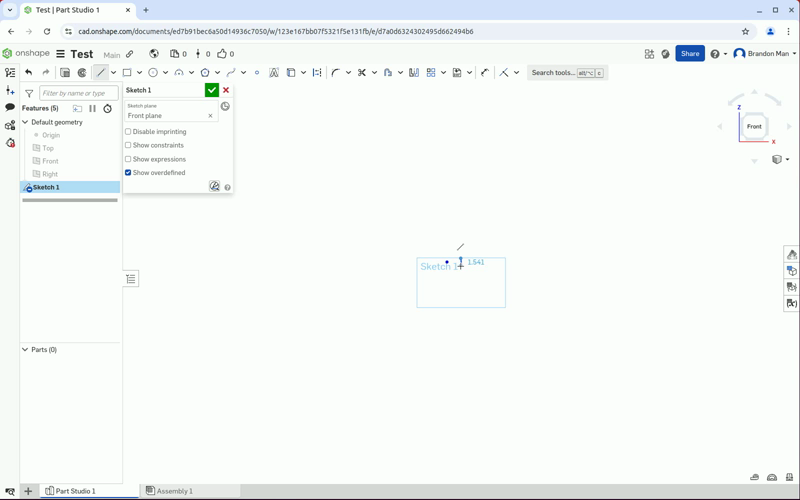
scroll(6)
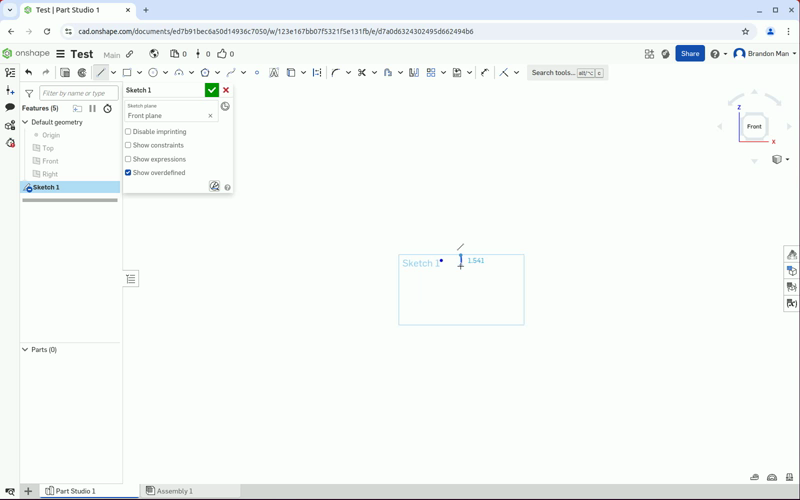
scroll(6)
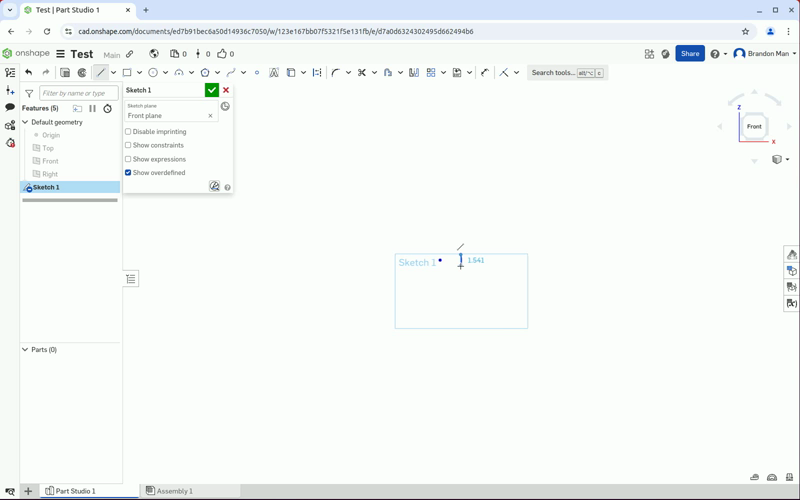
scroll(6)
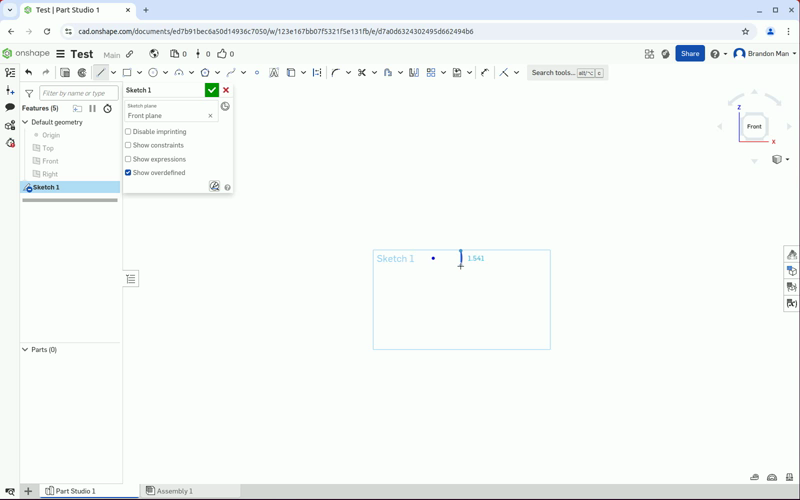
scroll(6)
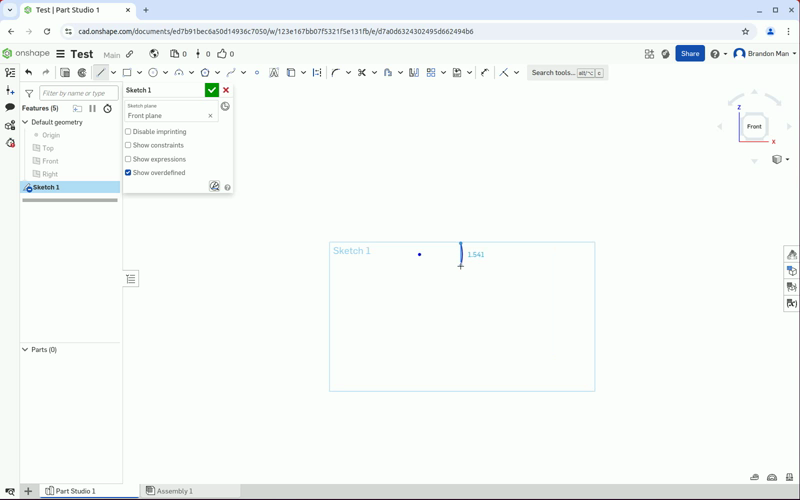
scroll(6)
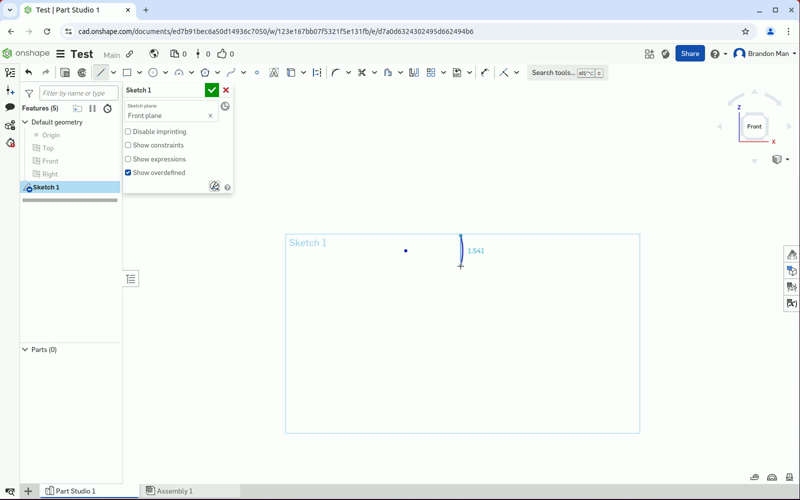
scroll(6)
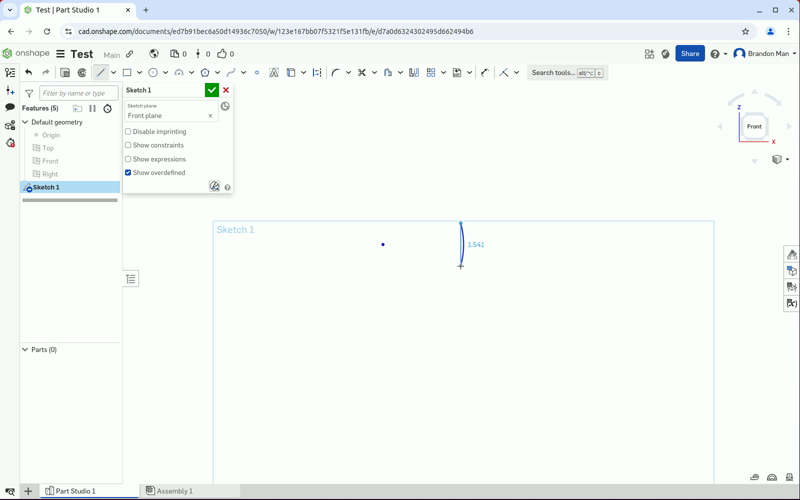
scroll(6)
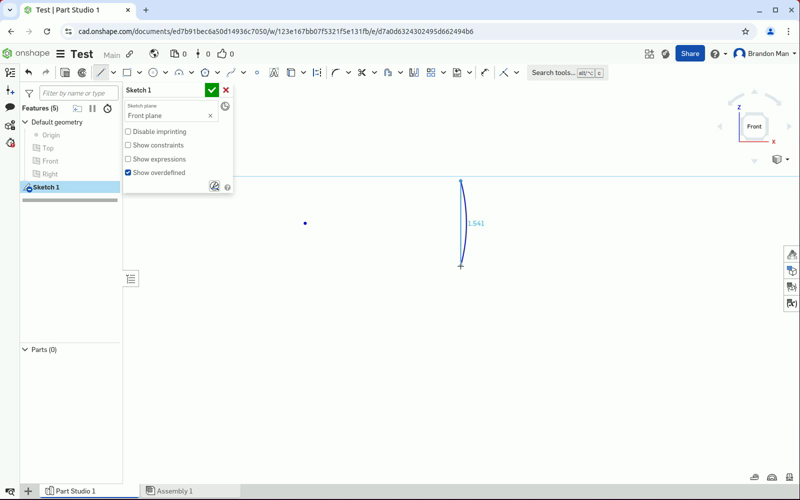
key_up(shift)
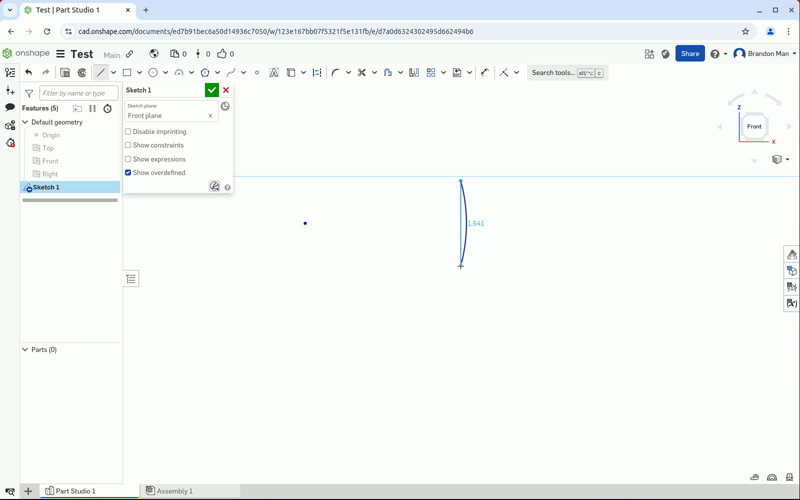
click(460, 265)
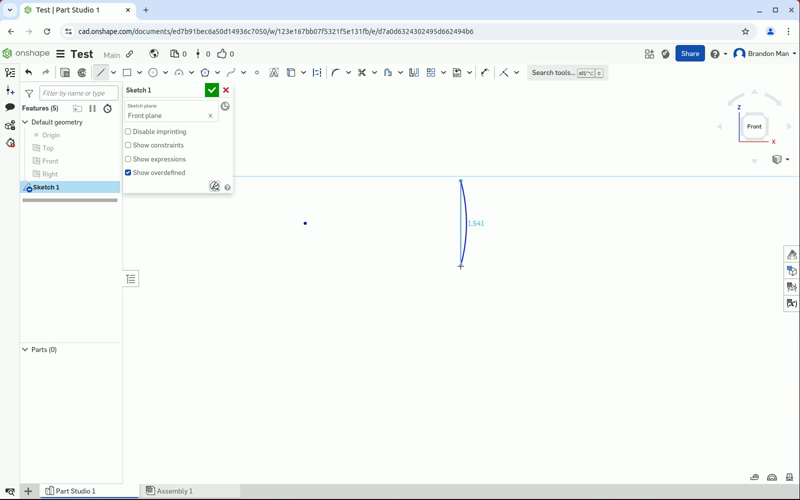
scroll(-6)
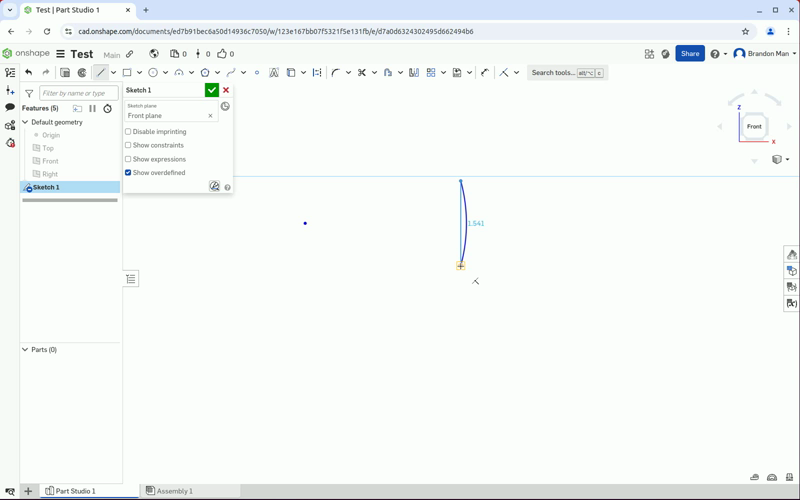
scroll(-6)
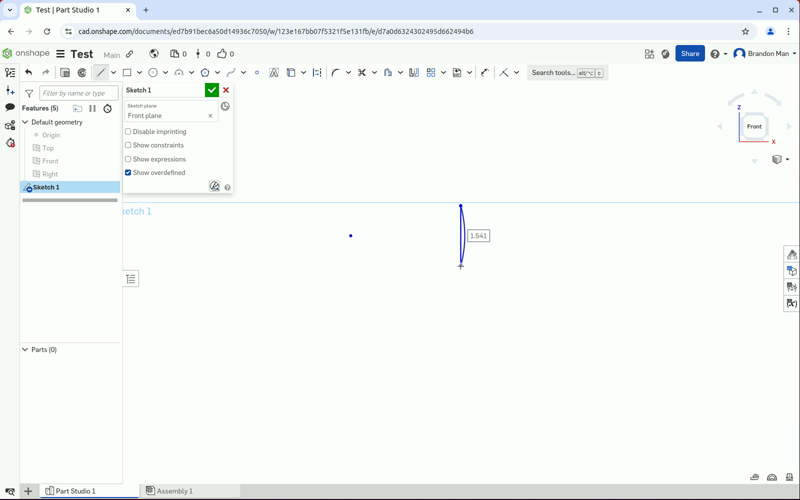
scroll(-6)
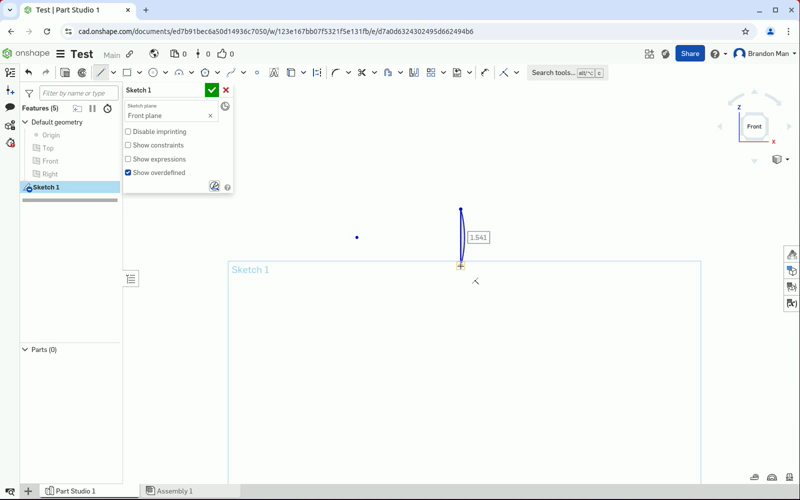
scroll(-6)
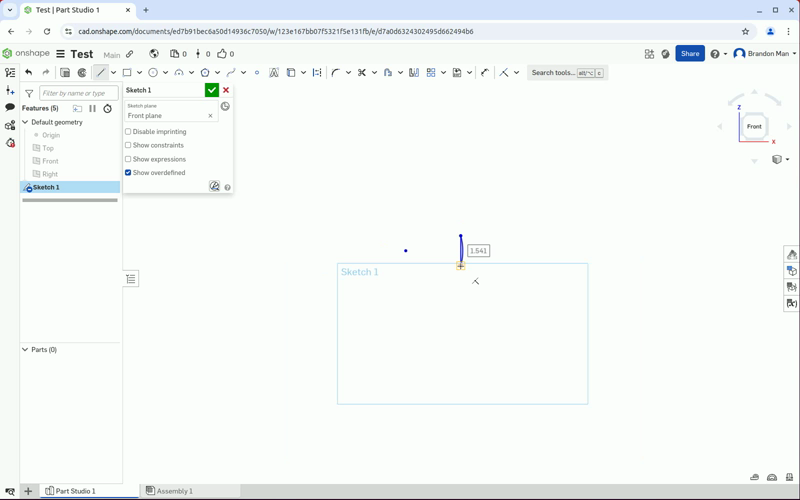
scroll(-6)
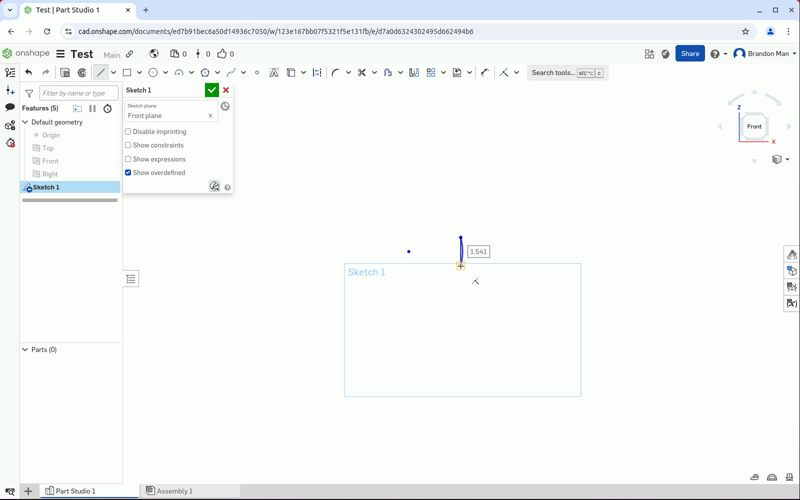
scroll(-6)
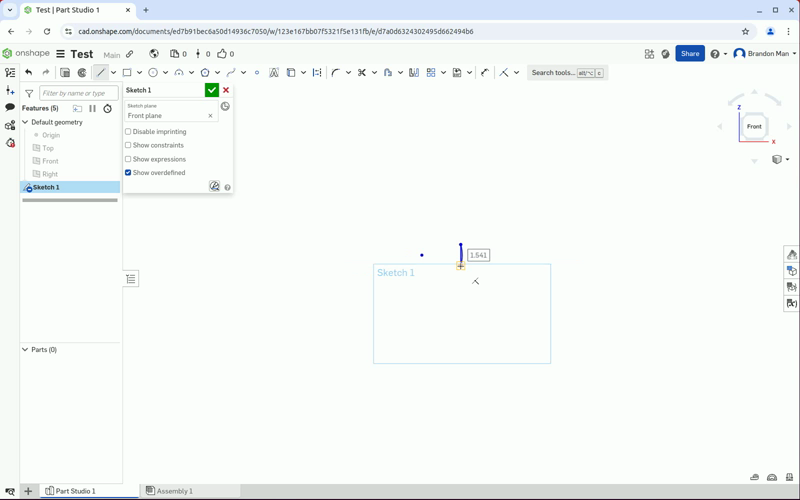
scroll(-6)
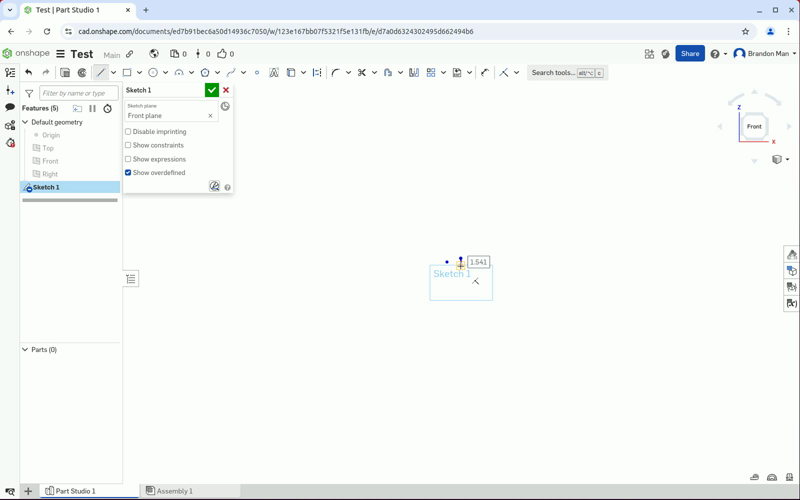
key(esc)
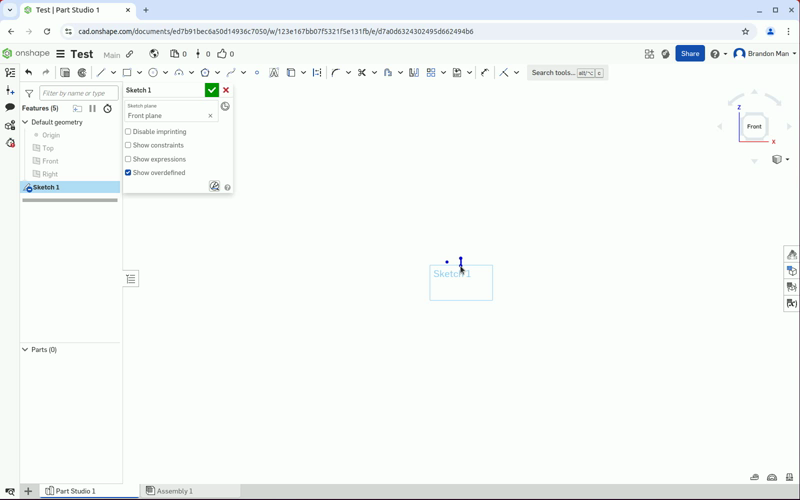
mouse_move(460, 265)
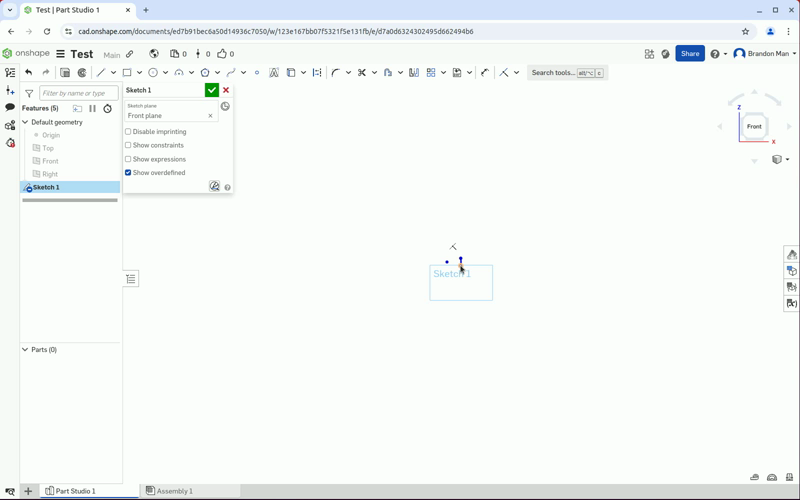
scroll(6)
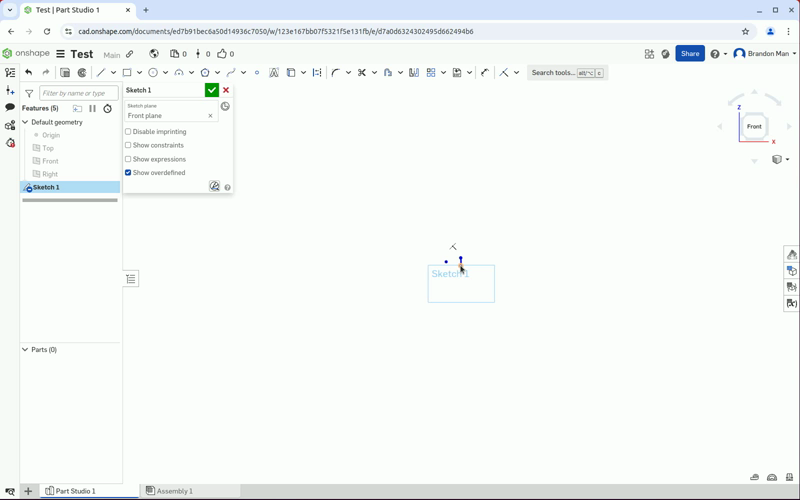
scroll(6)
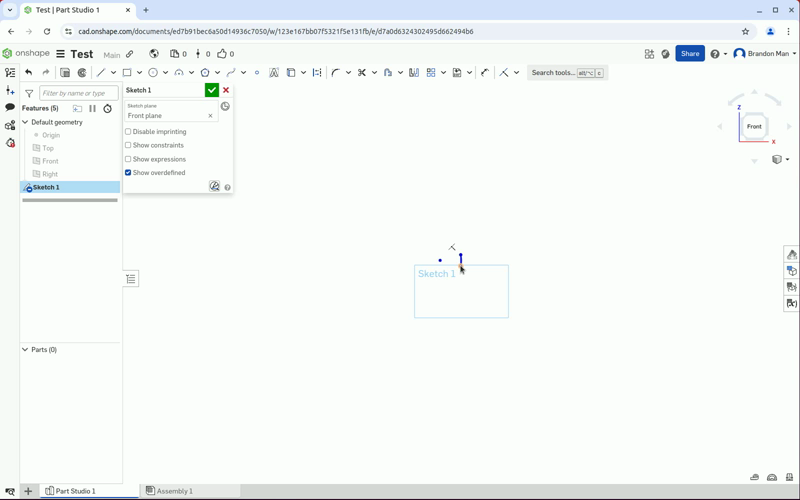
scroll(6)
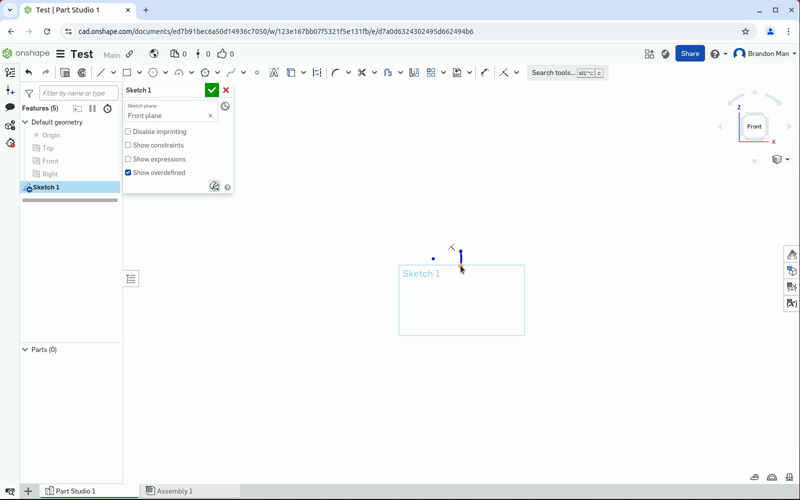
scroll(6)
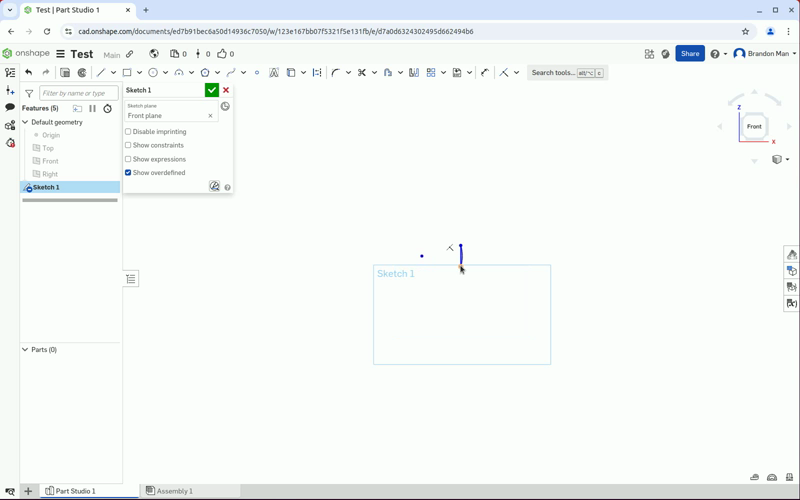
scroll(6)
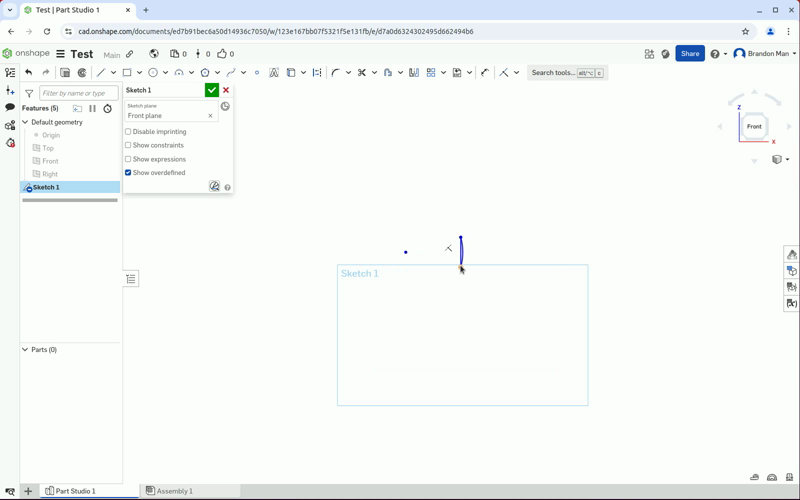
scroll(6)
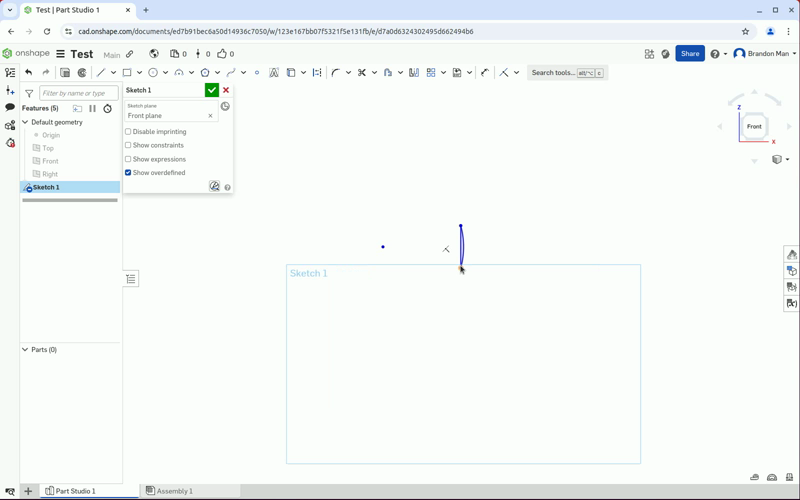
scroll(6)
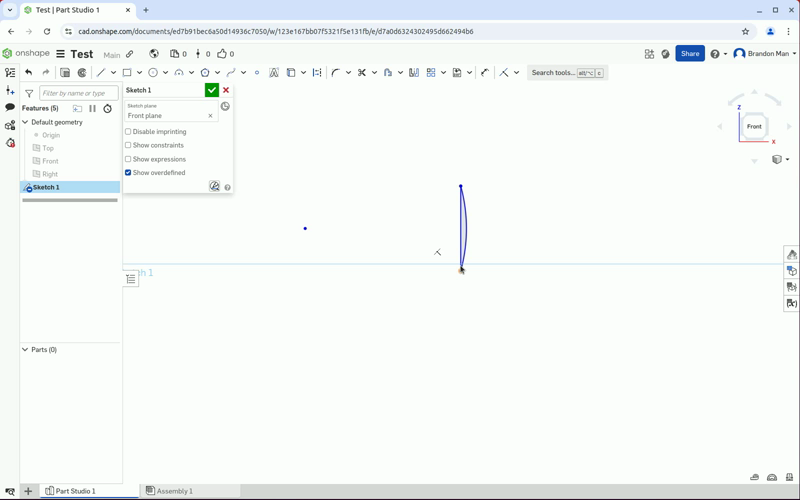
click(460, 265)
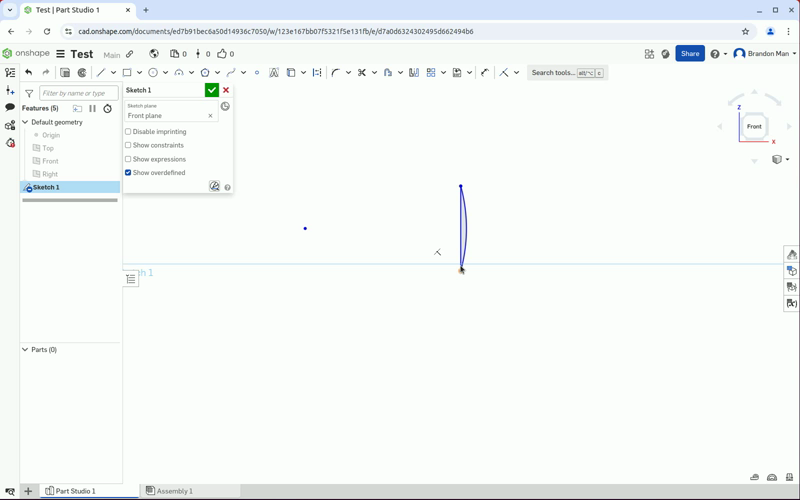
scroll(-6)
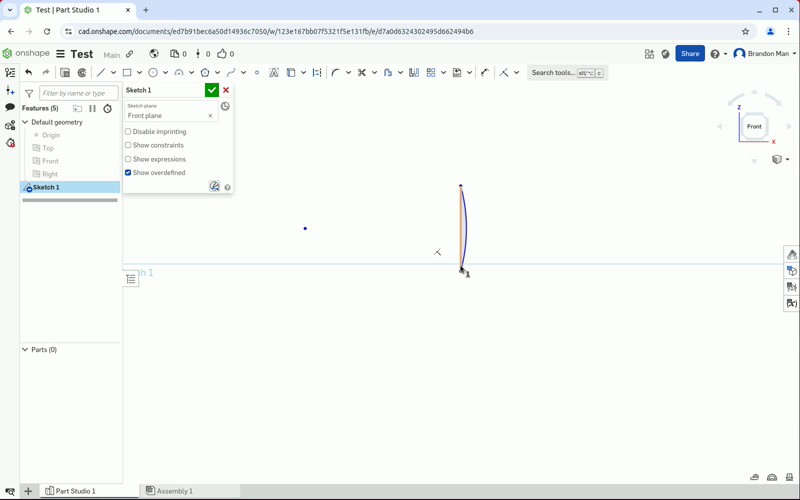
scroll(-6)
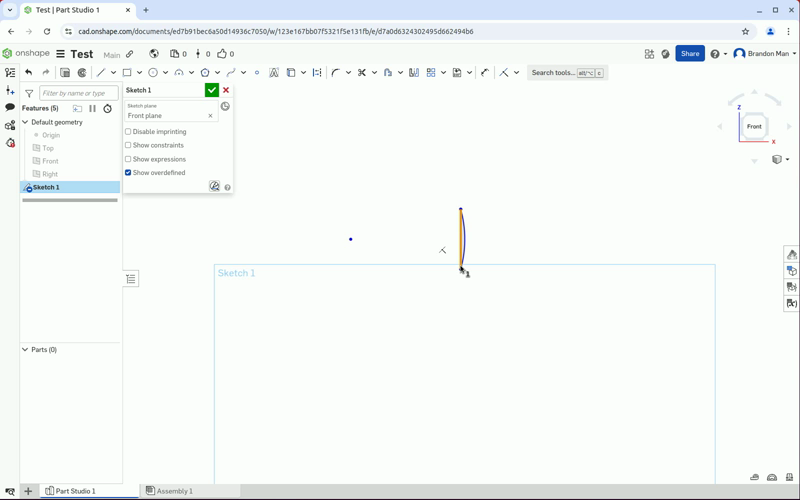
scroll(-6)
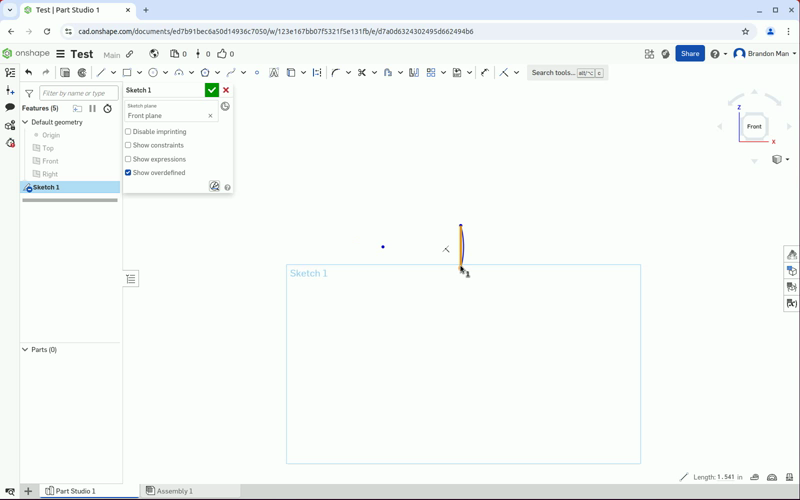
scroll(-6)
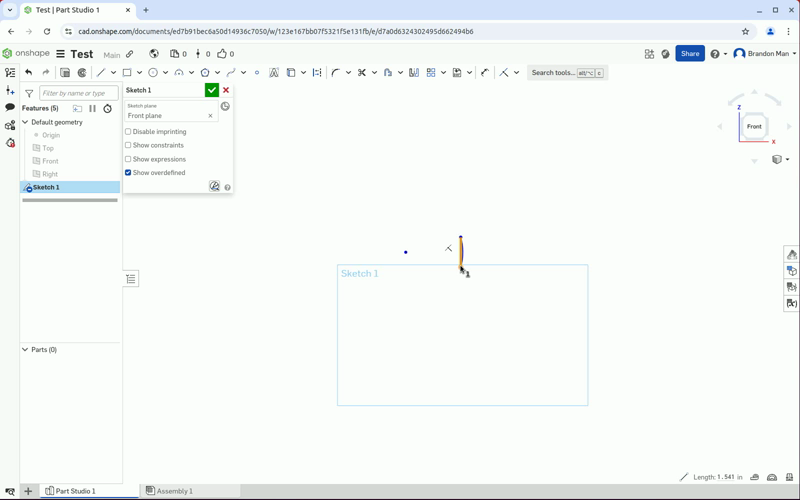
scroll(-6)
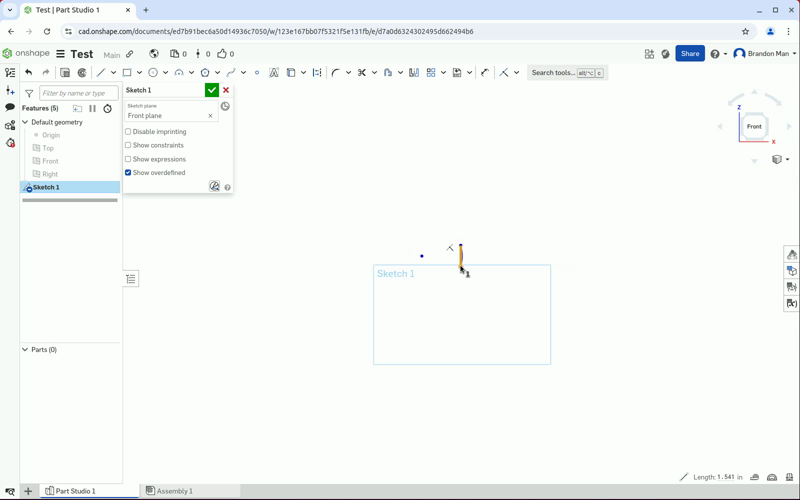
scroll(-6)
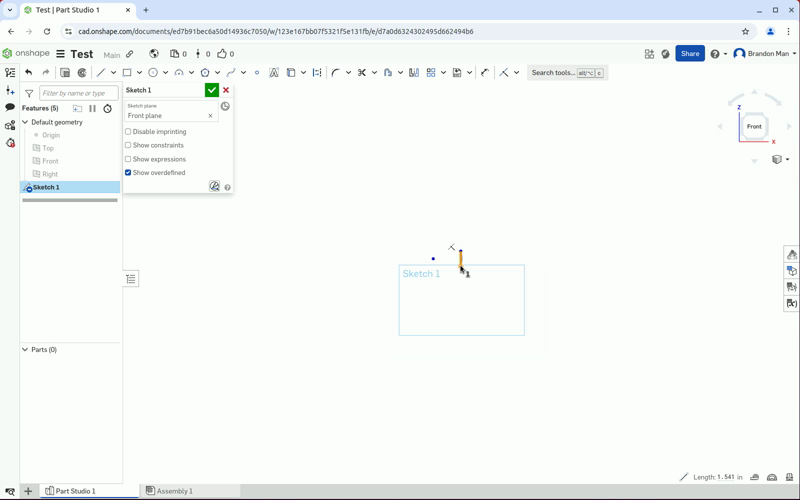
scroll(-6)
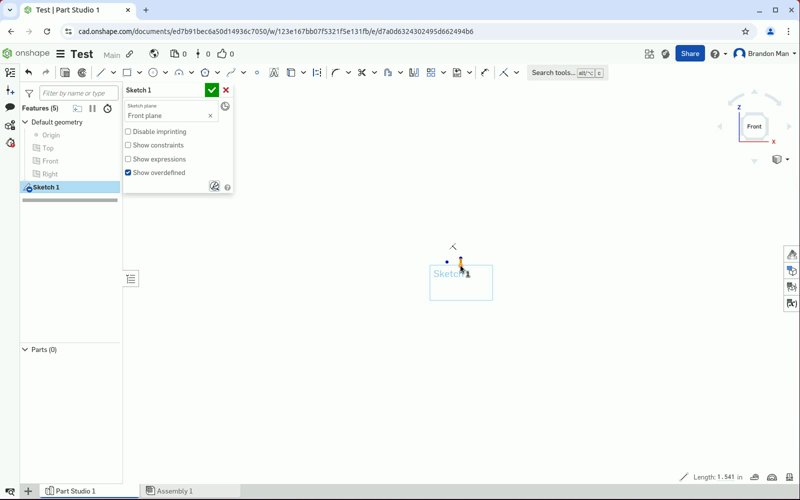
mouse_move(73, 352)
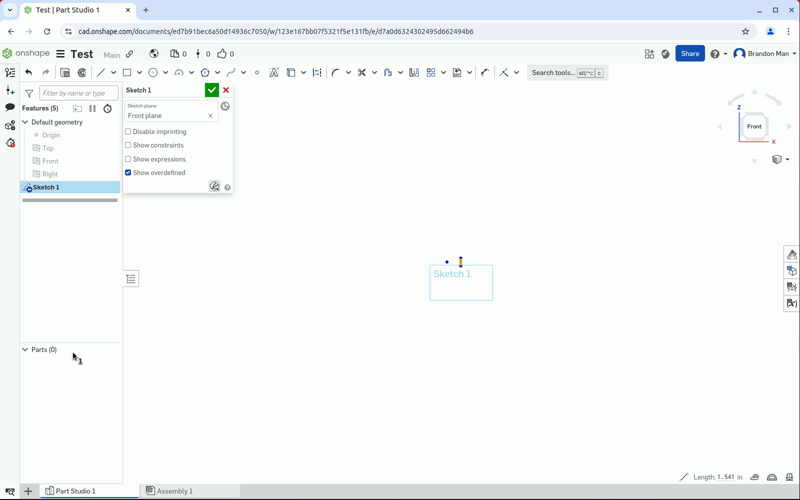
key(shift+y)
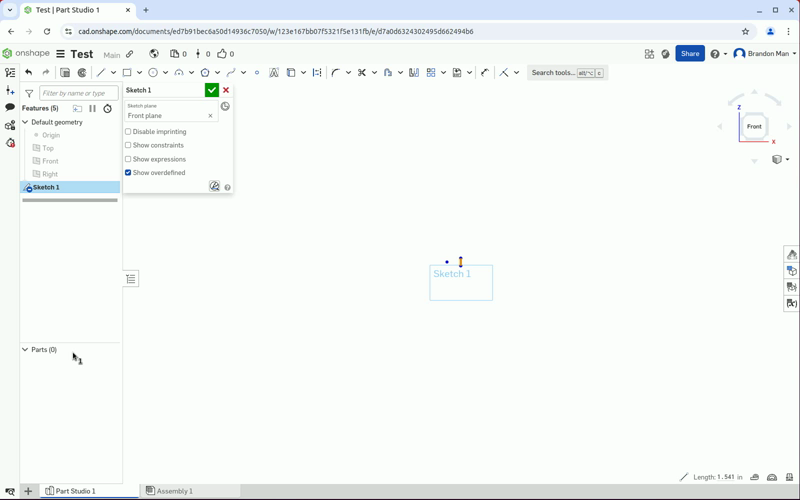
key(shift+e)
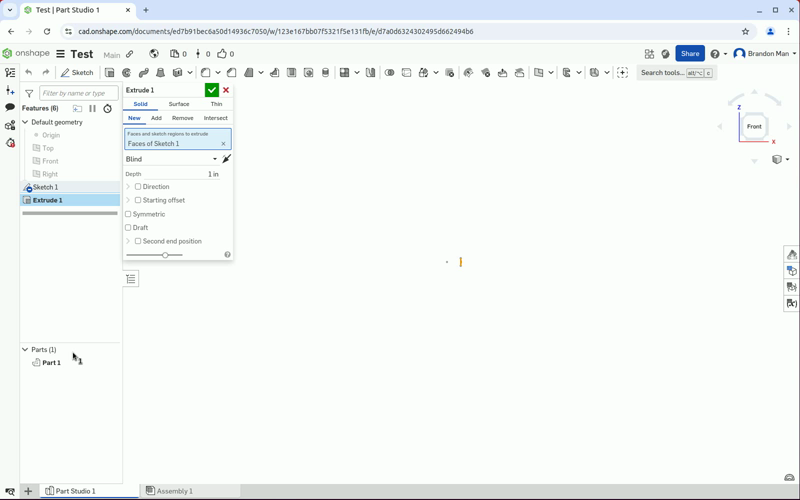
mouse_move(143, 106)
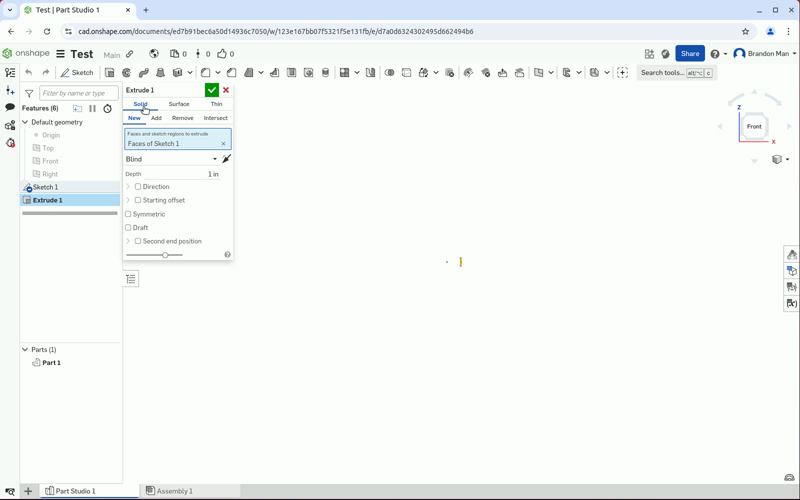
click(143, 106)
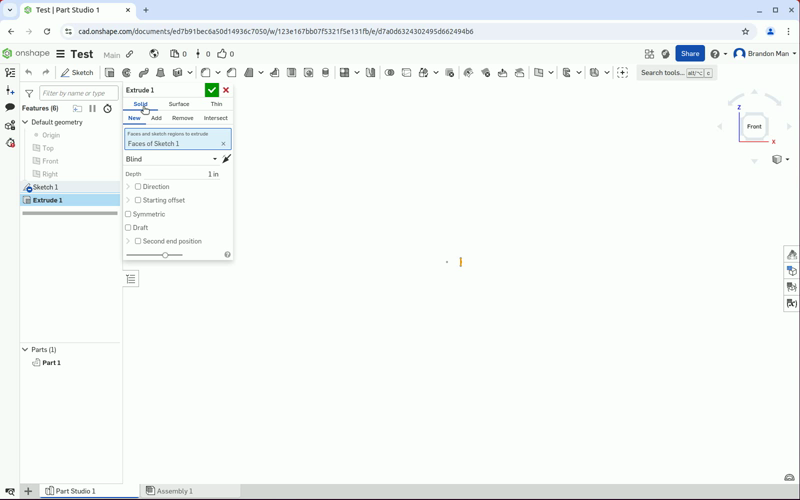
mouse_move(137, 120)
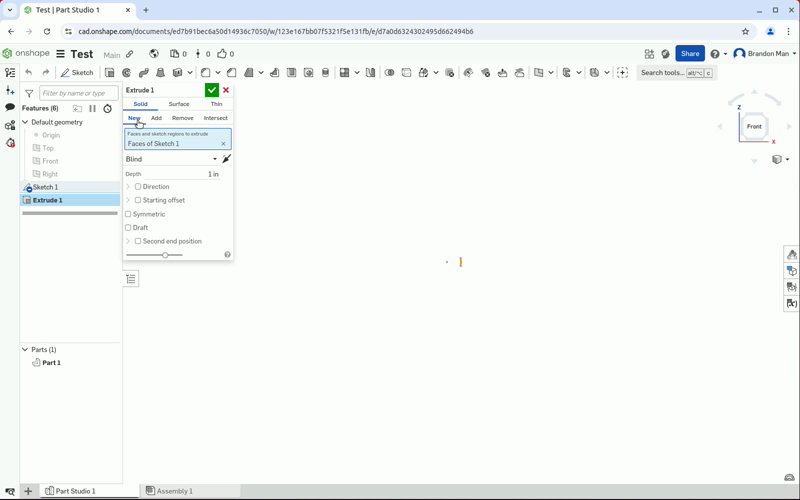
click(137, 120)
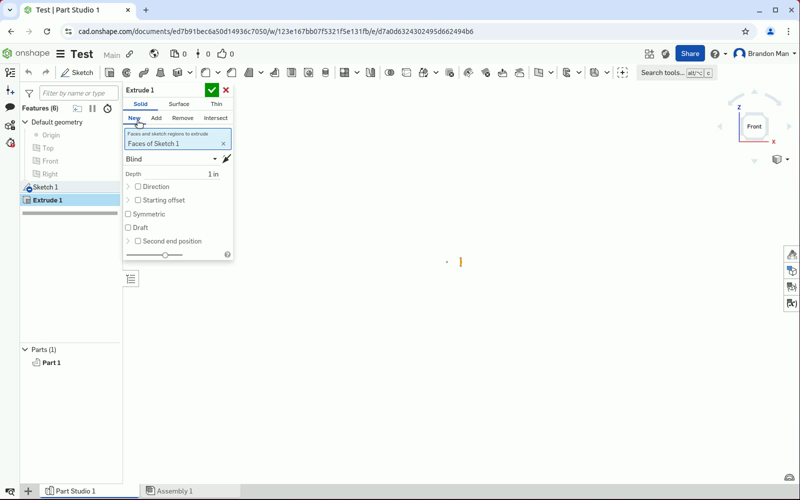
key(tab, 4)
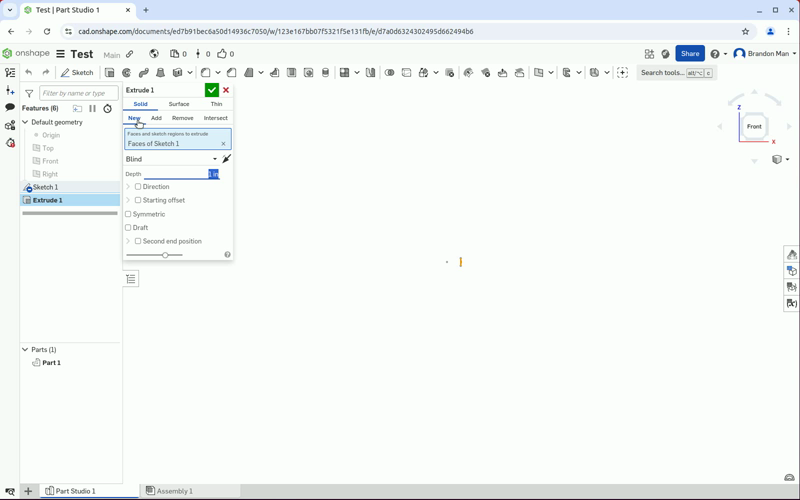
text(2.407)
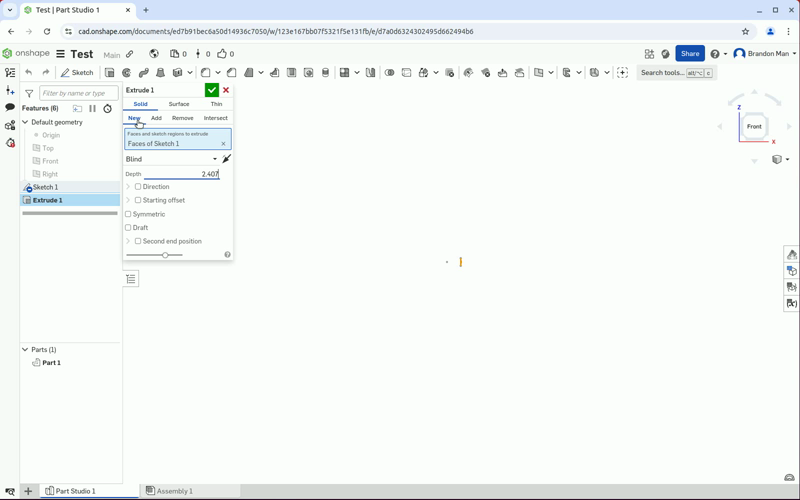
key(enter)
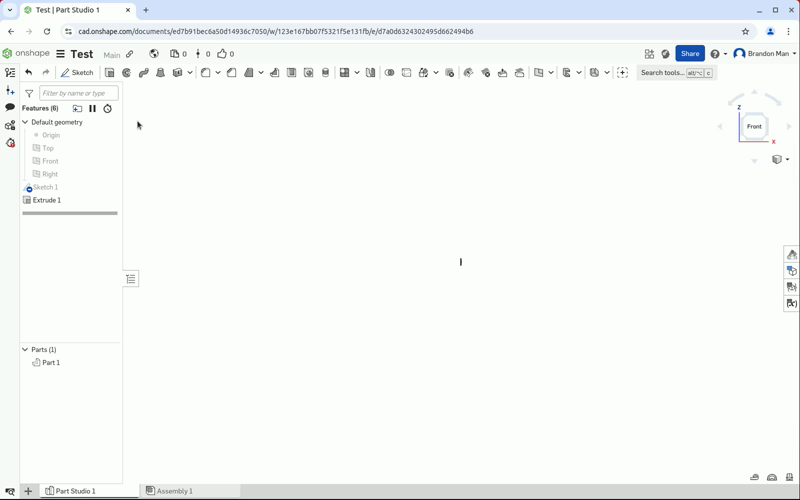
key(shift+h)
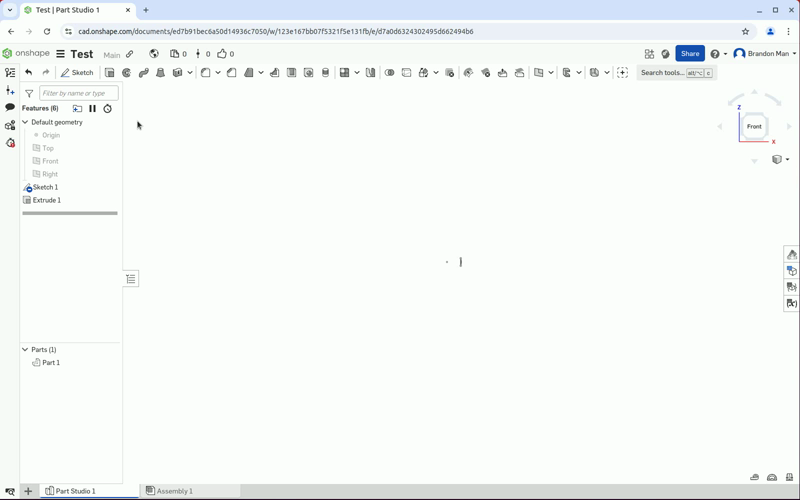
key(shift+h)
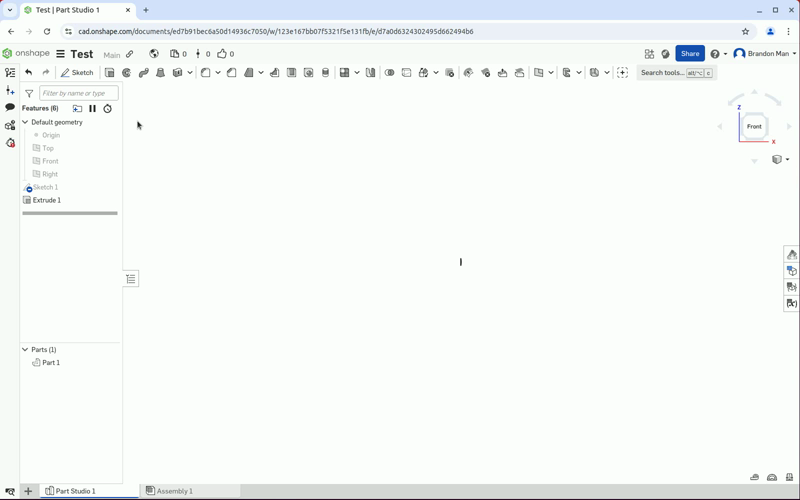
mouse_move(73, 189)
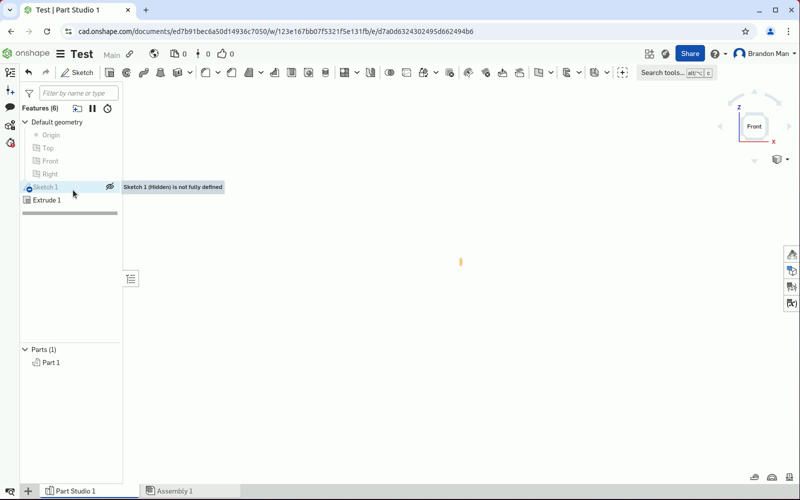
click(73, 189)
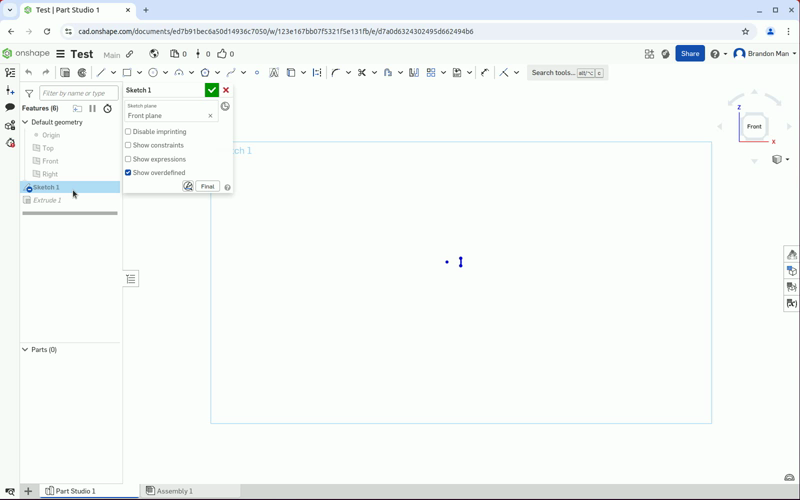
mouse_move(229, 92)
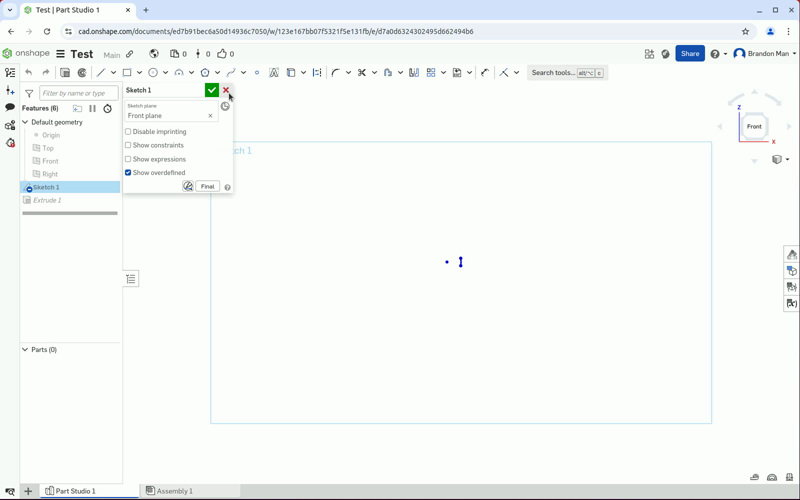
click(229, 92)
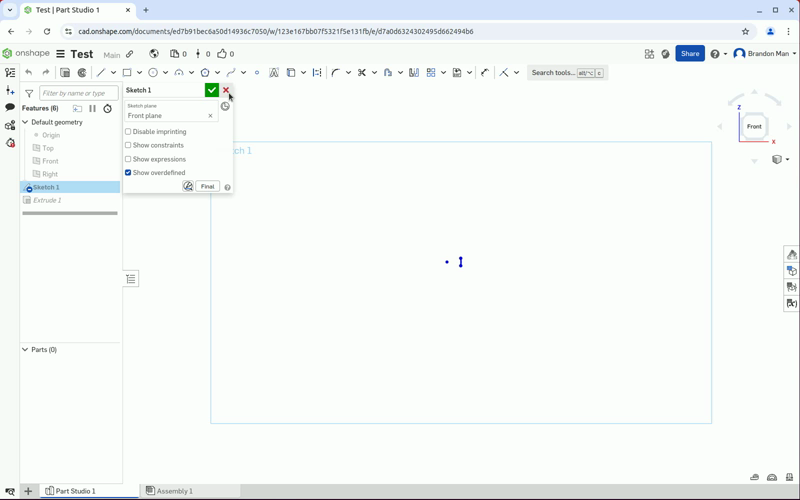
key(shift+s)
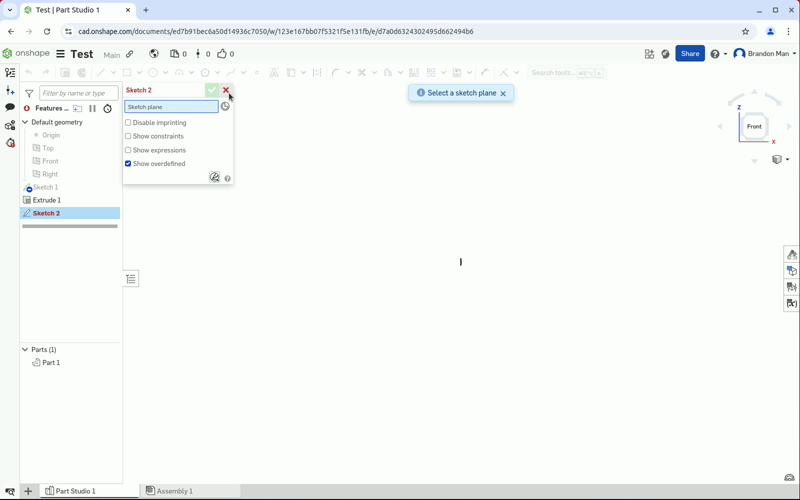
mouse_move(73, 163)
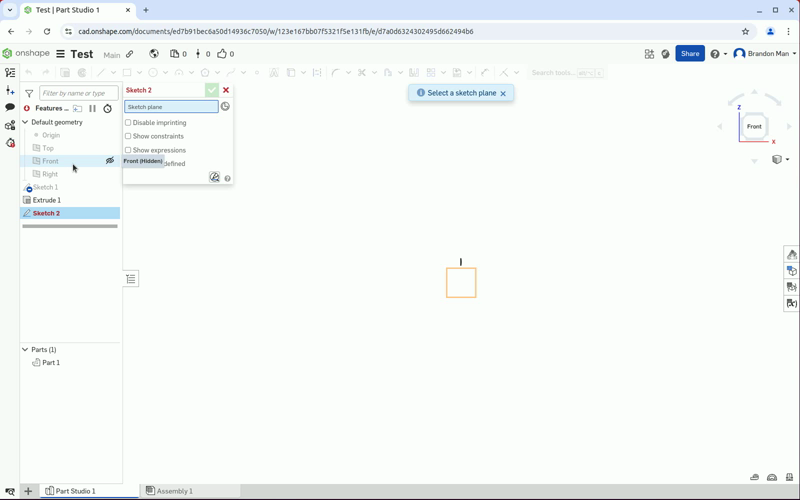
click(73, 163)
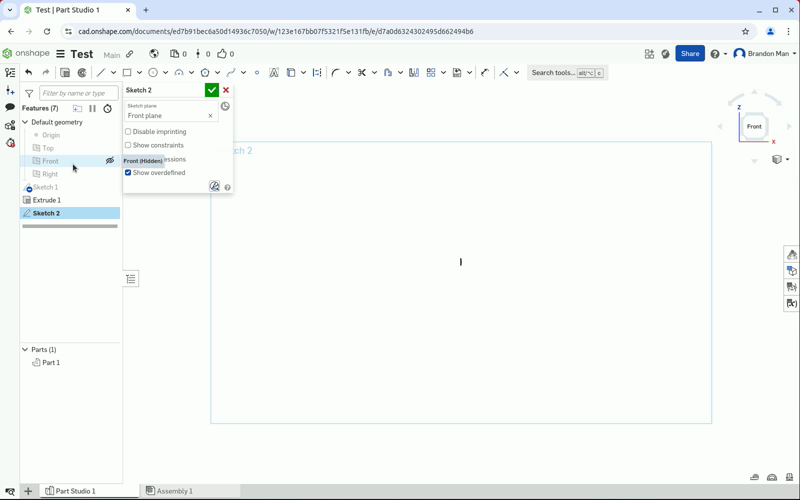
mouse_move(73, 352)
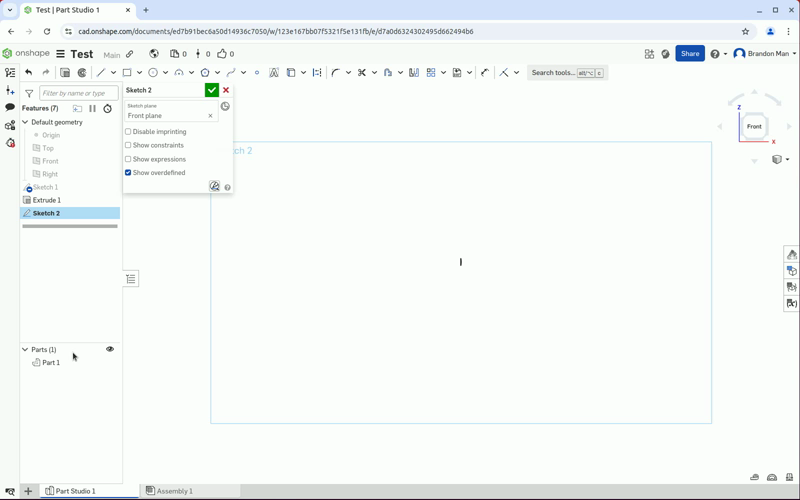
key(y)
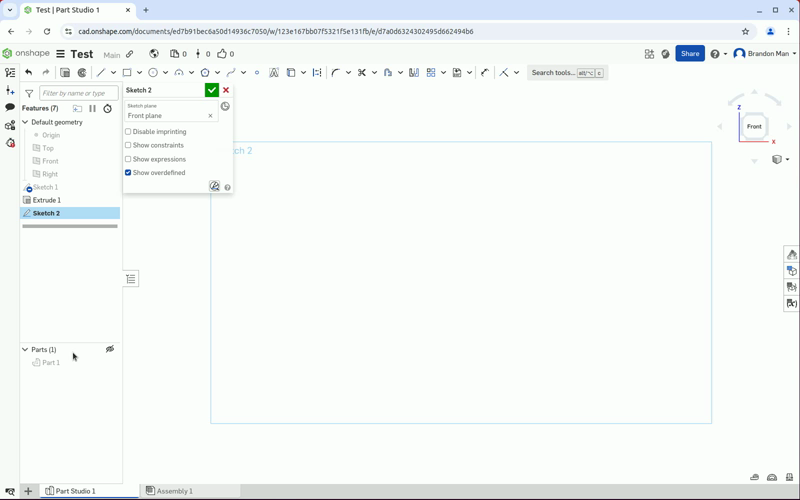
key(l)
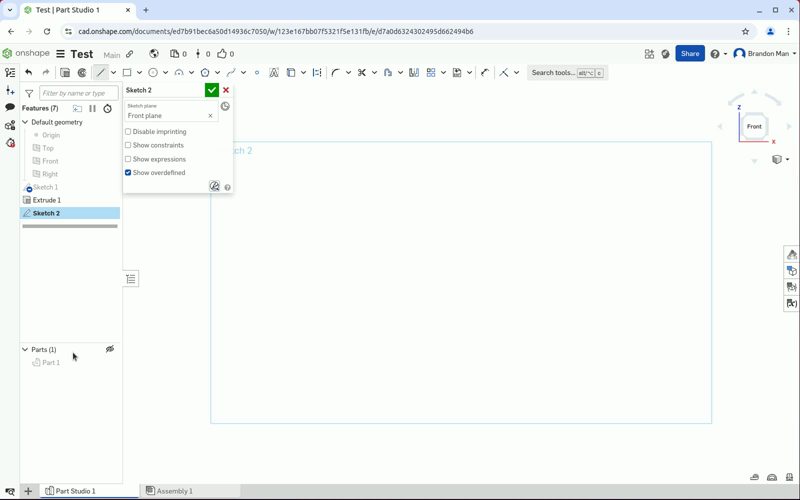
key_down(shift)
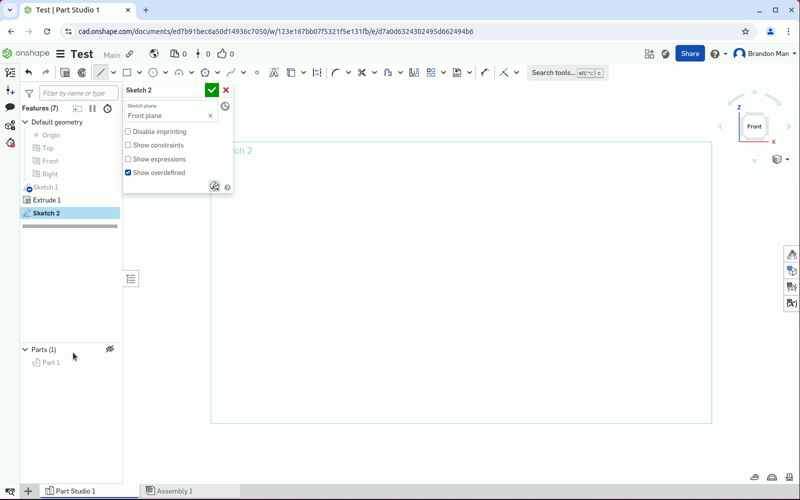
mouse_move(460, 265)
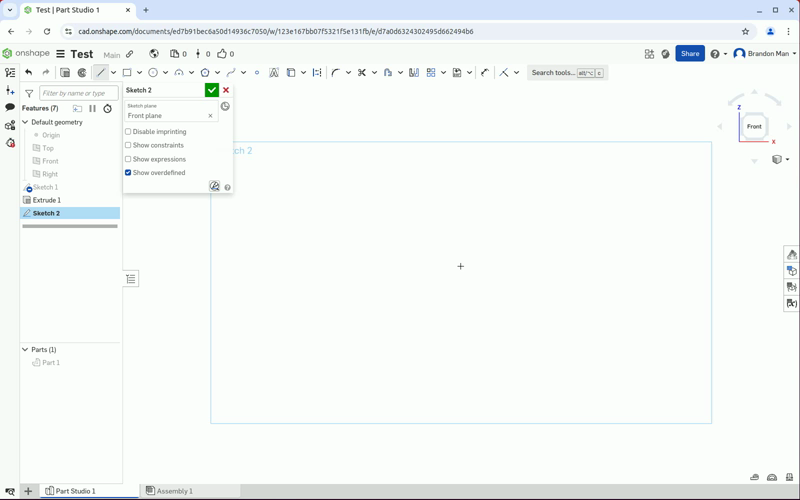
click(460, 265)
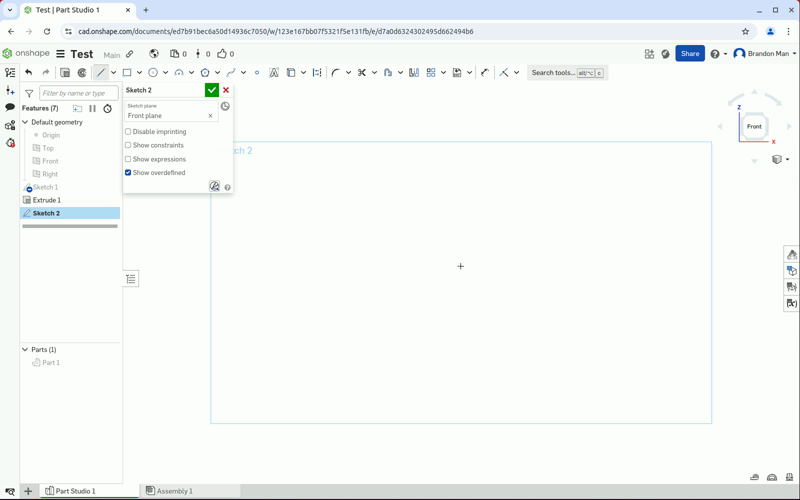
key_up(shift)
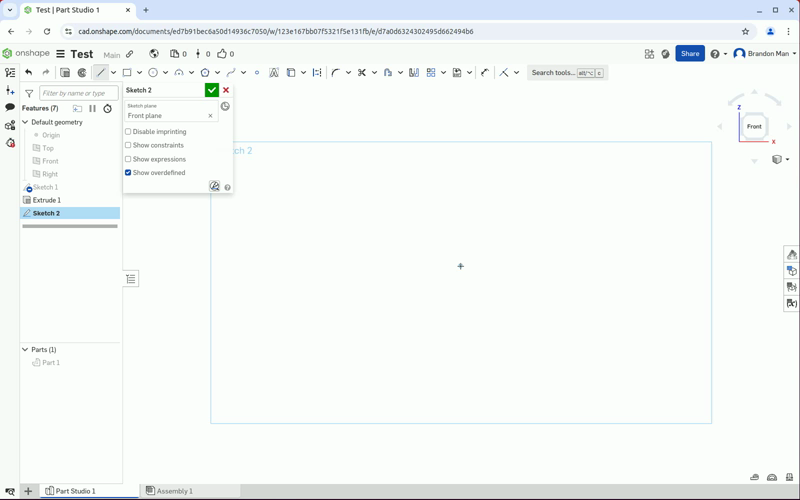
key_down(shift)
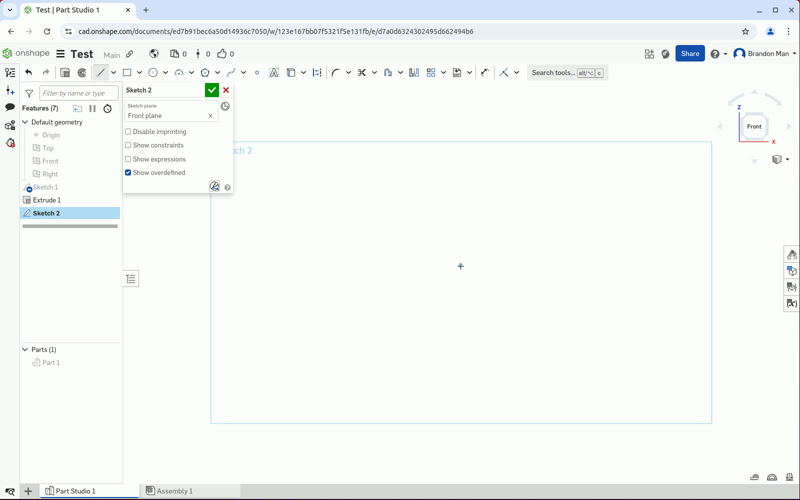
mouse_move(490, 265)
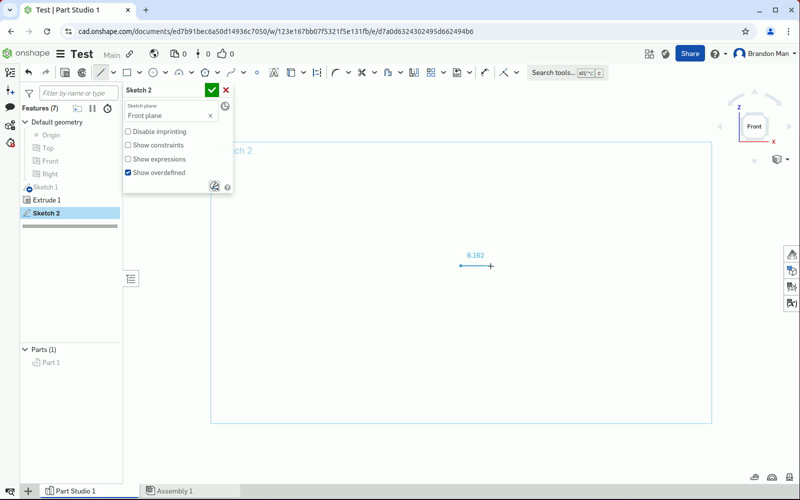
mouse_move(460, 258)
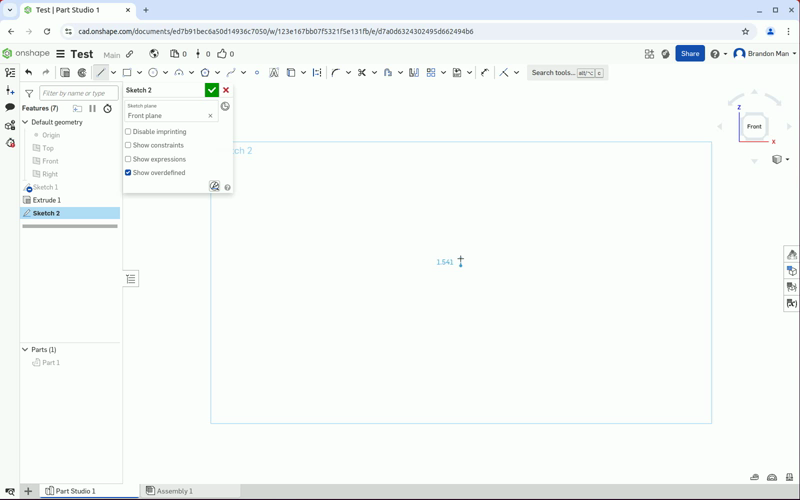
scroll(6)
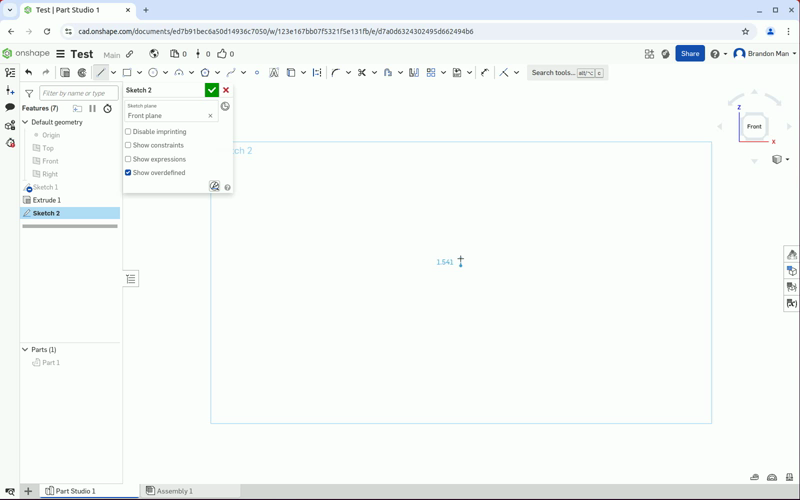
scroll(6)
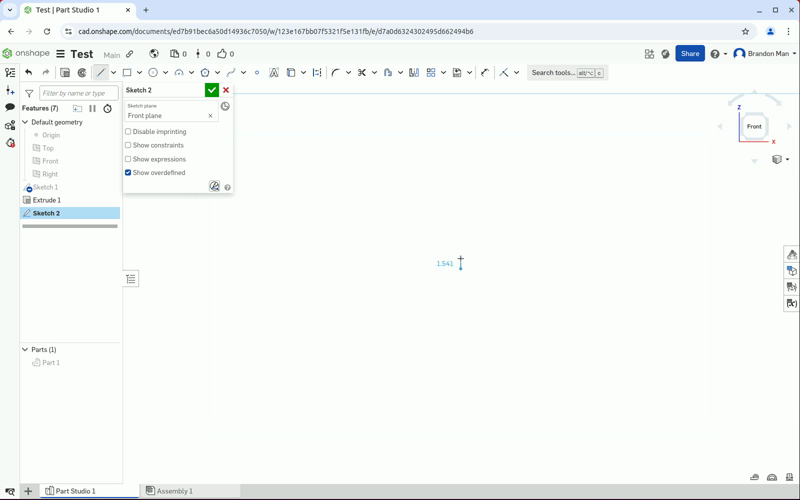
scroll(6)
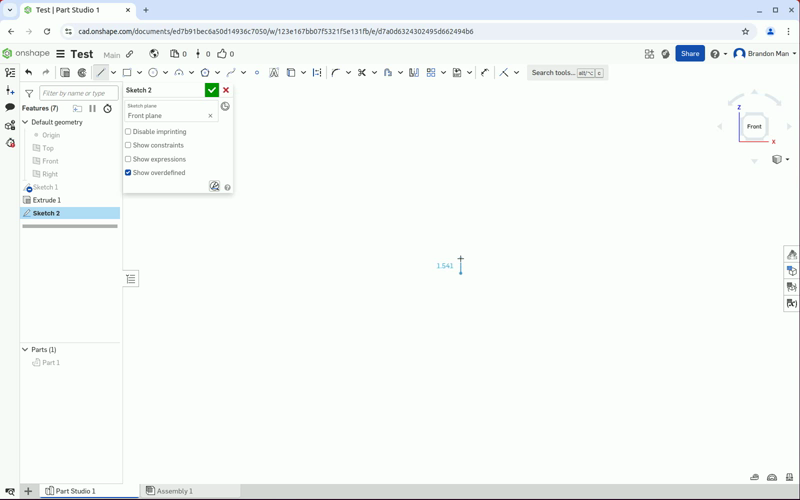
scroll(6)
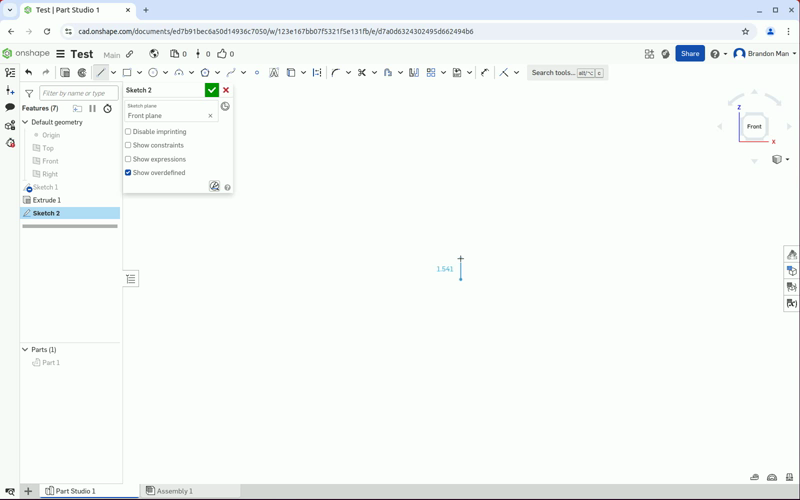
scroll(6)
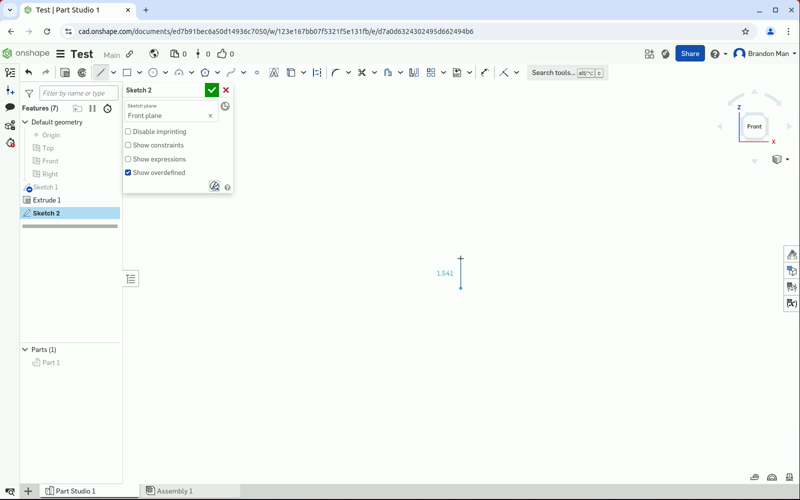
scroll(6)
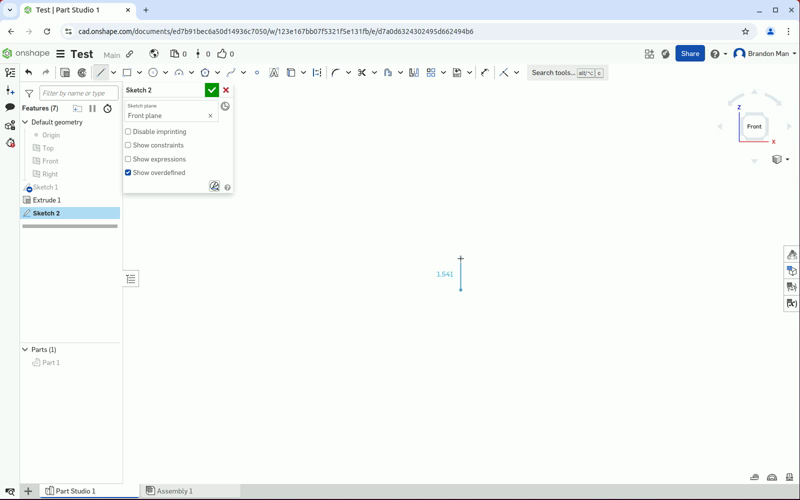
scroll(6)
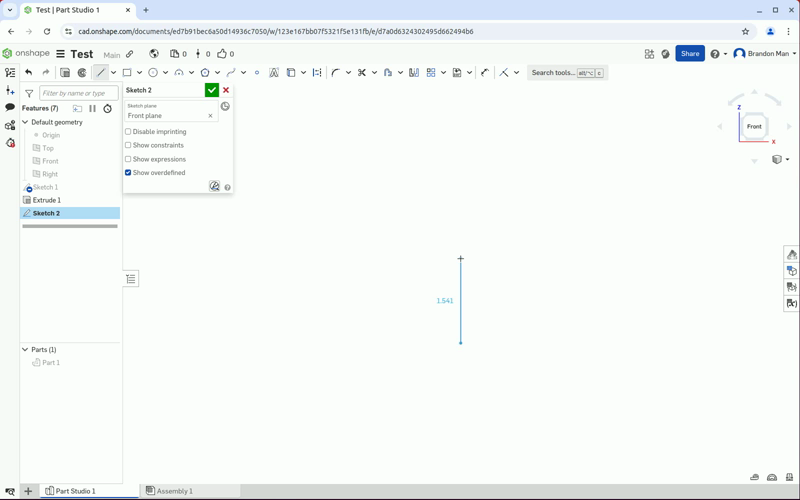
click(460, 258)
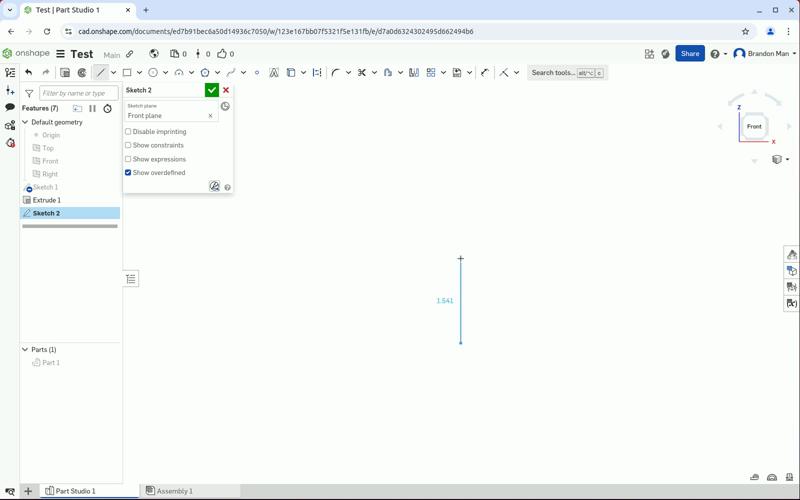
scroll(-6)
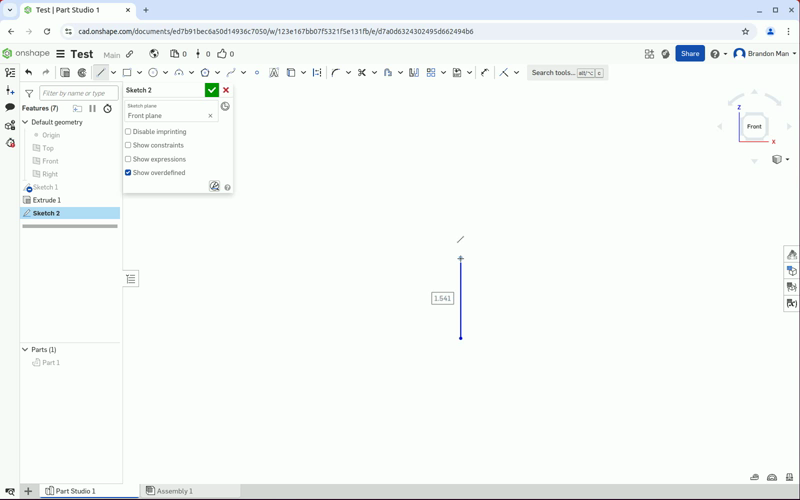
scroll(-6)
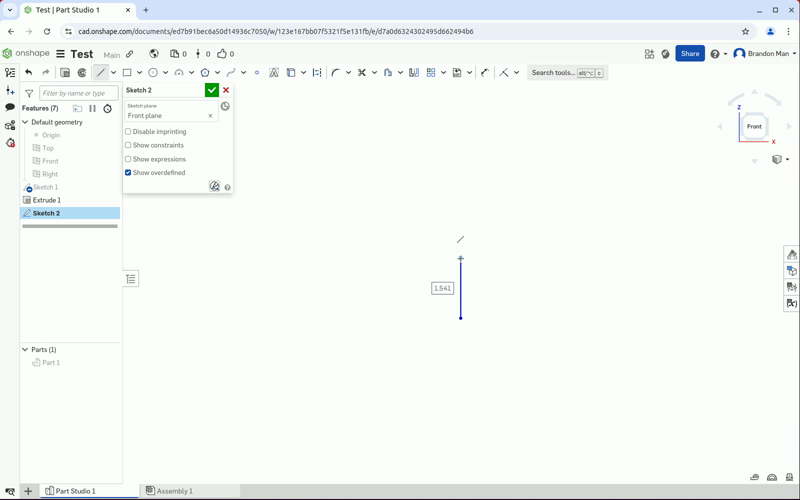
scroll(-6)
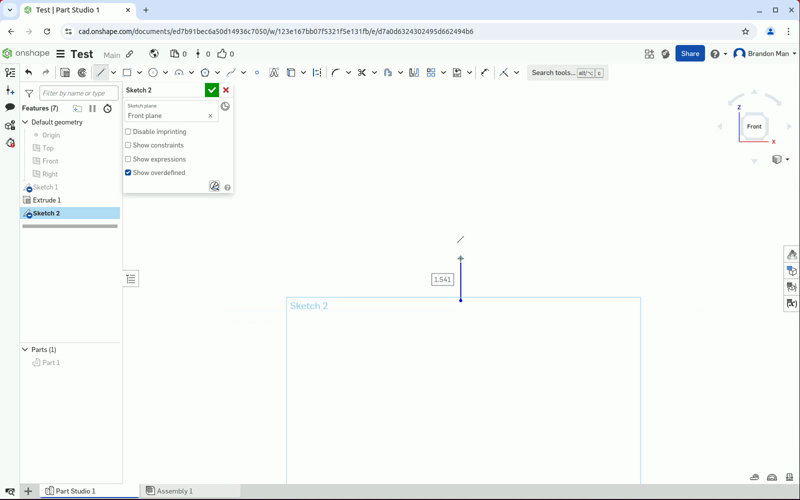
scroll(-6)
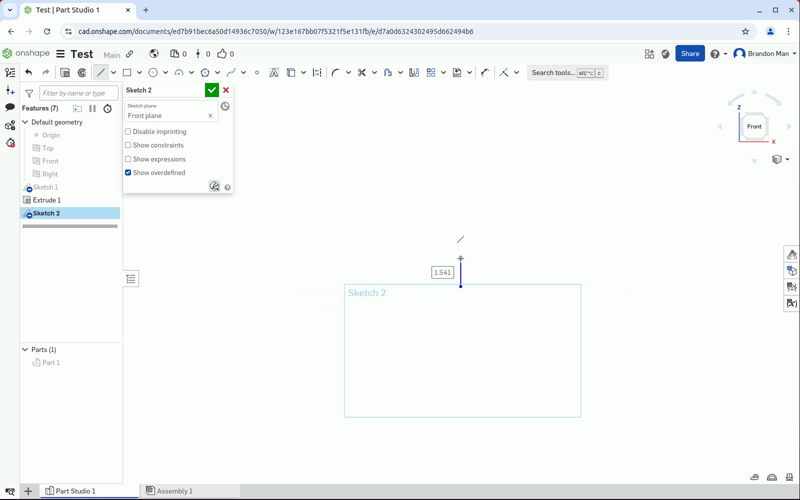
scroll(-6)
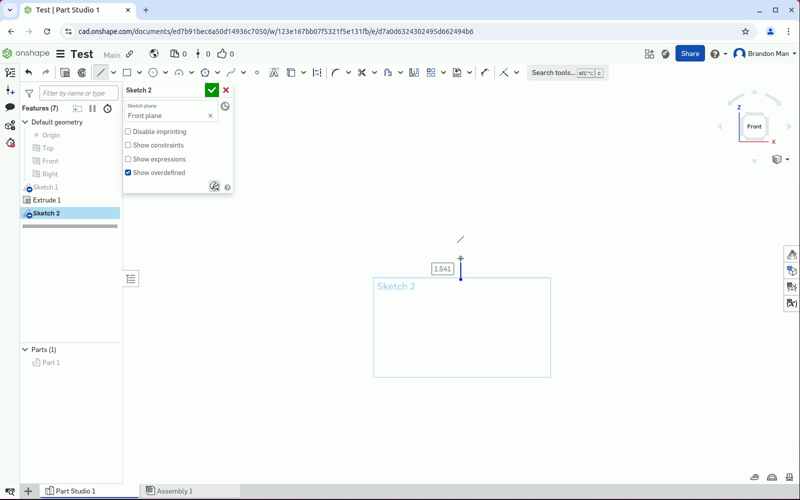
scroll(-6)
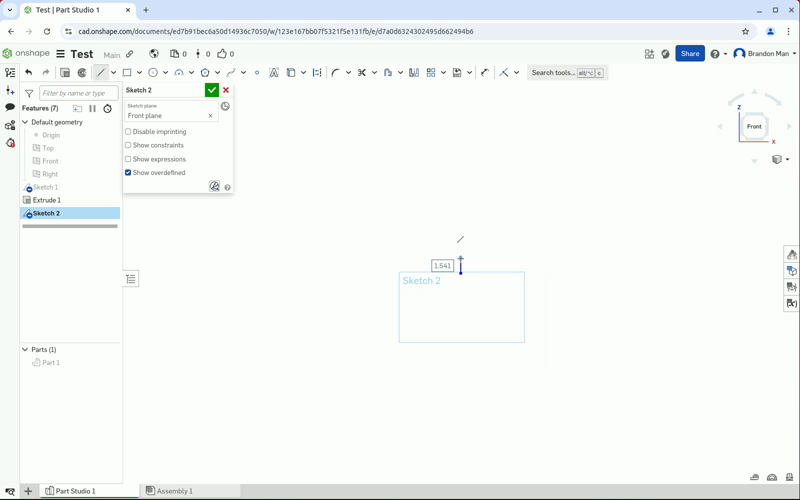
scroll(-6)
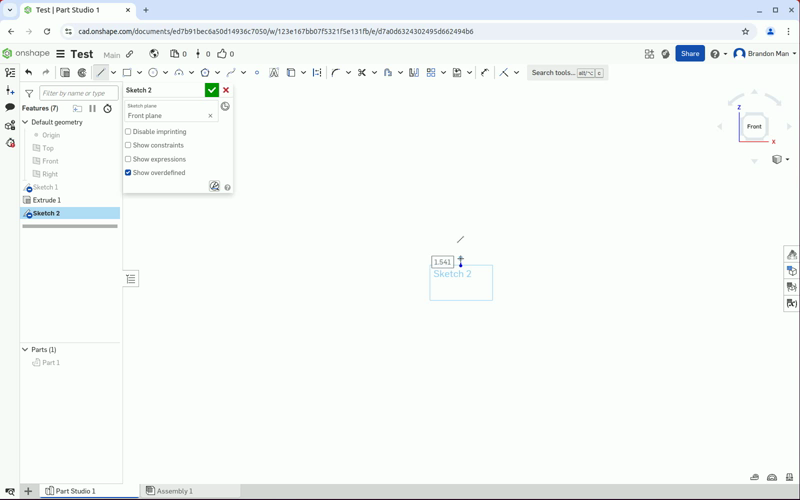
key_up(shift)
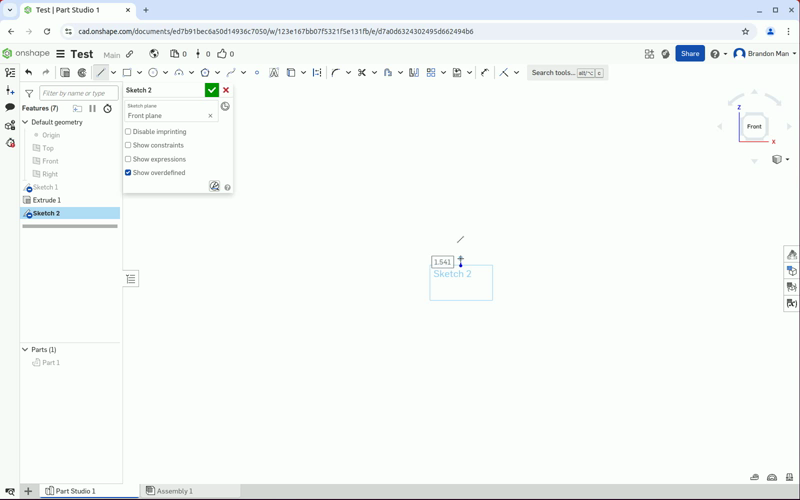
key(esc)
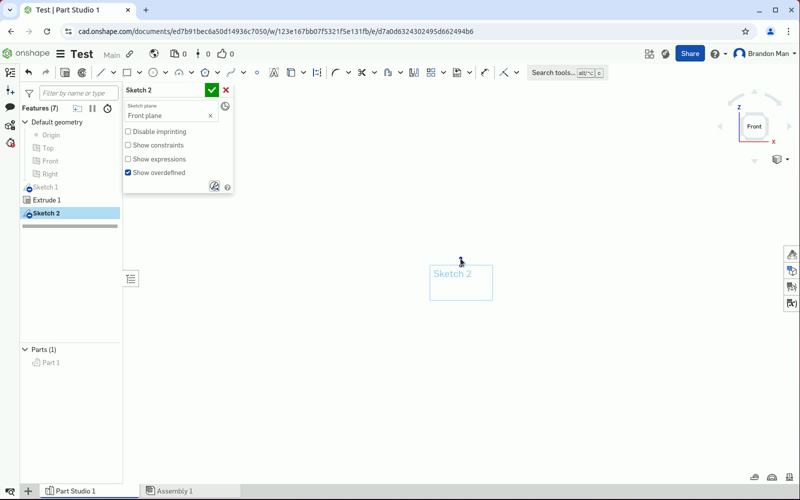
key(a)
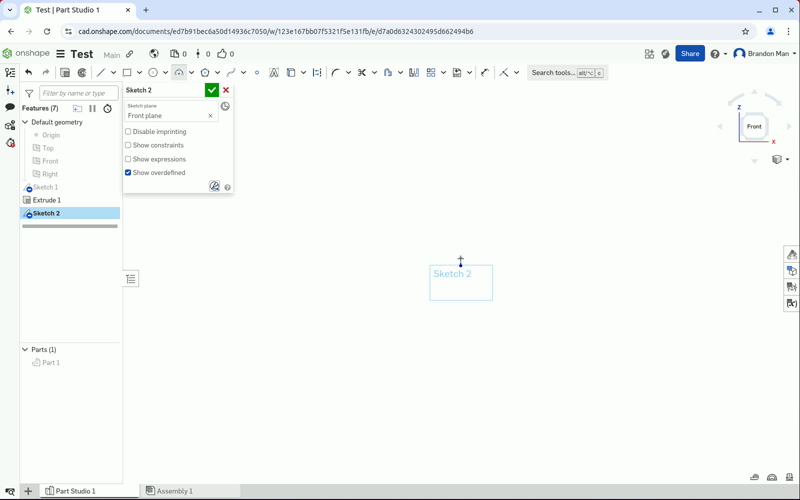
mouse_move(460, 258)
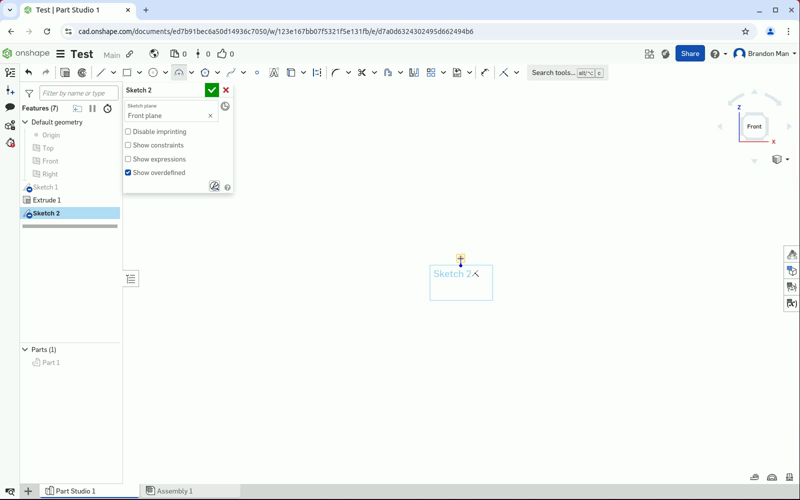
click(460, 258)
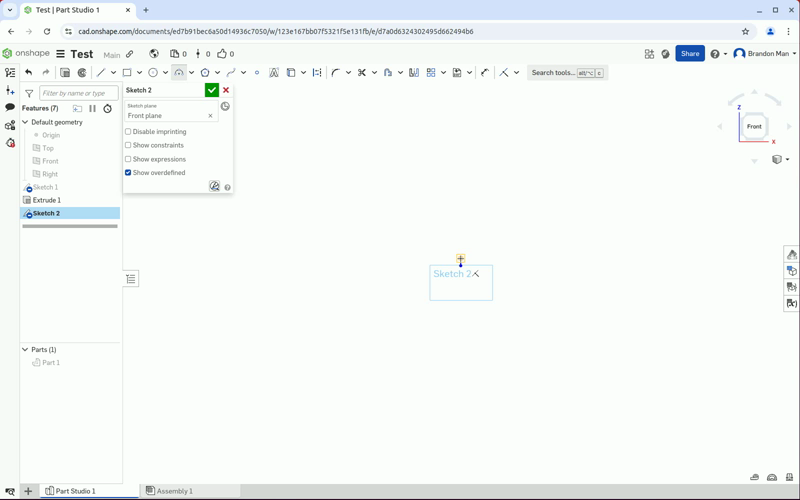
mouse_move(460, 265)
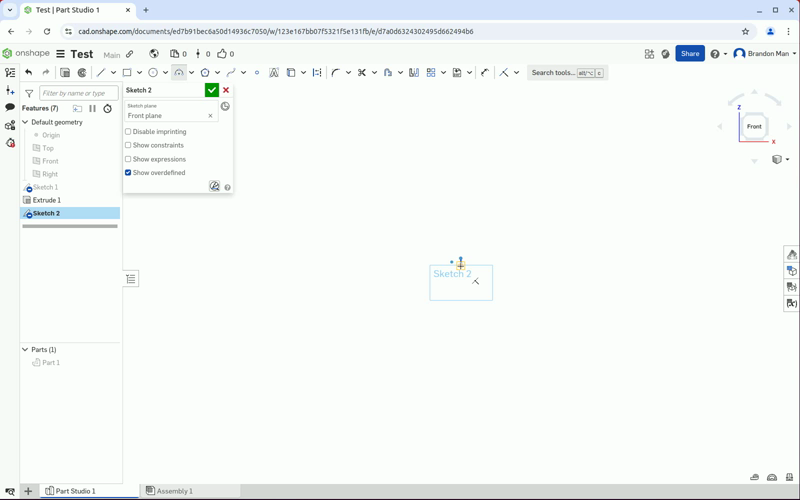
scroll(6)
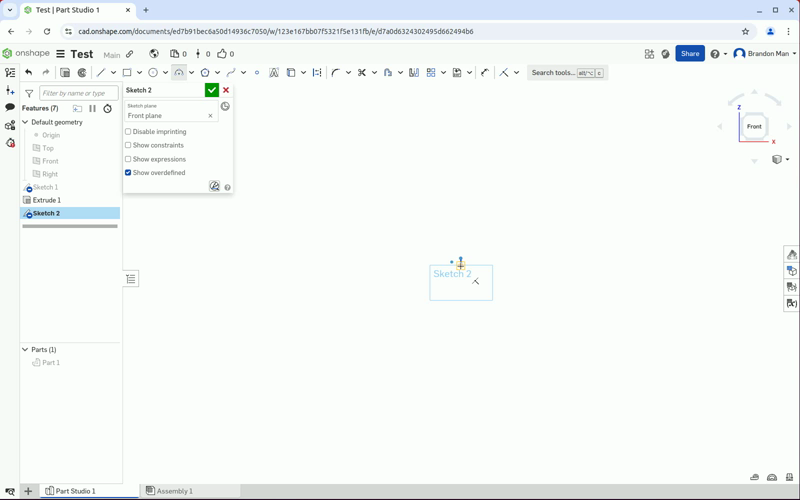
scroll(6)
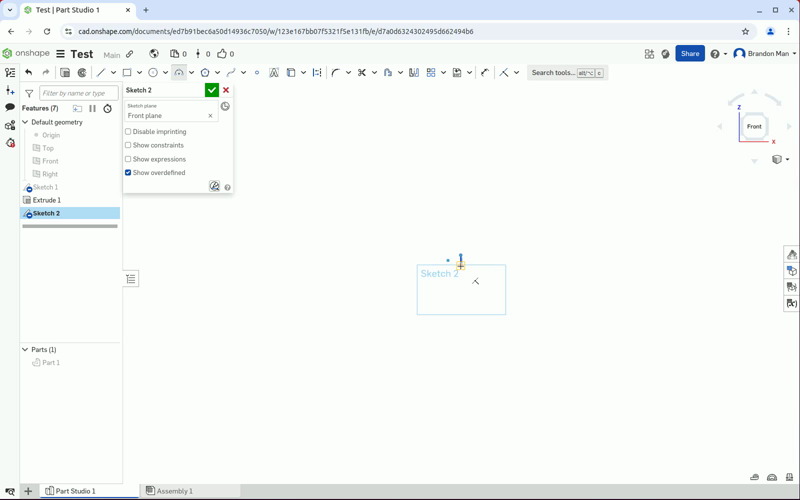
scroll(6)
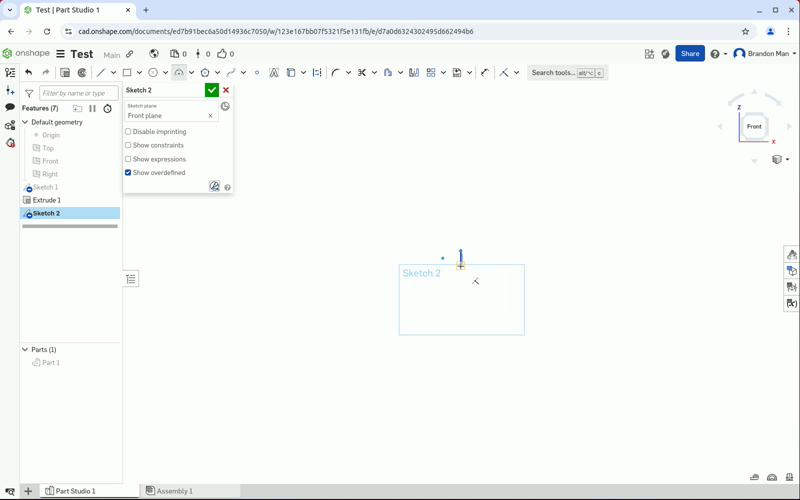
scroll(6)
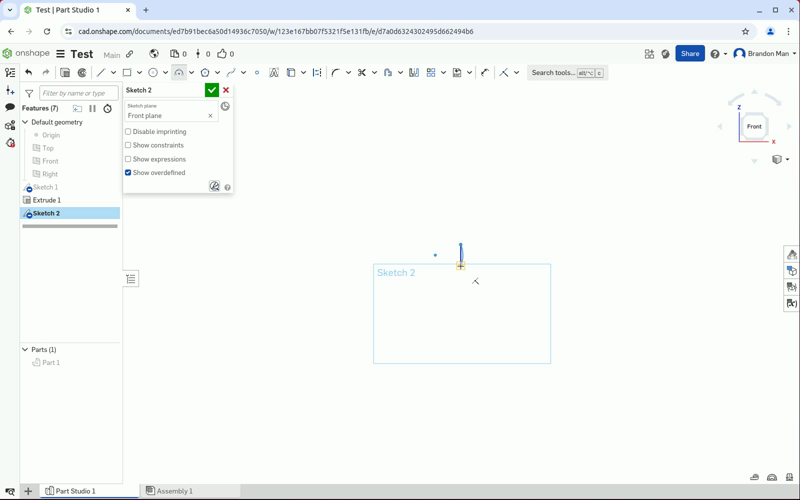
scroll(6)
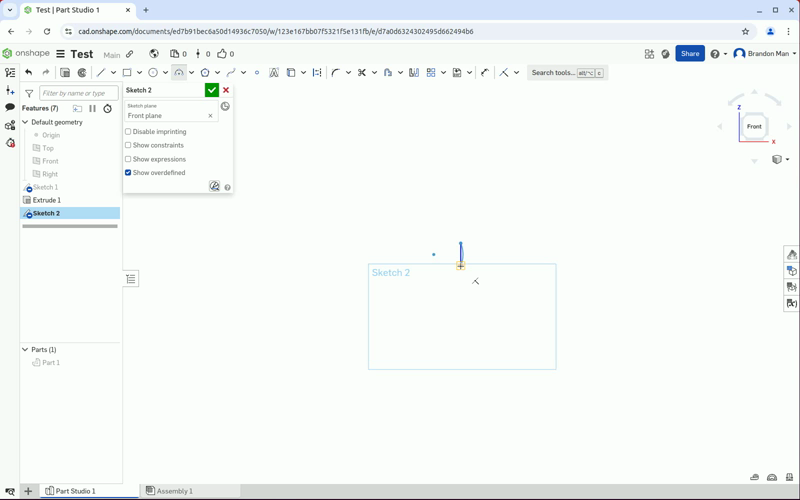
scroll(6)
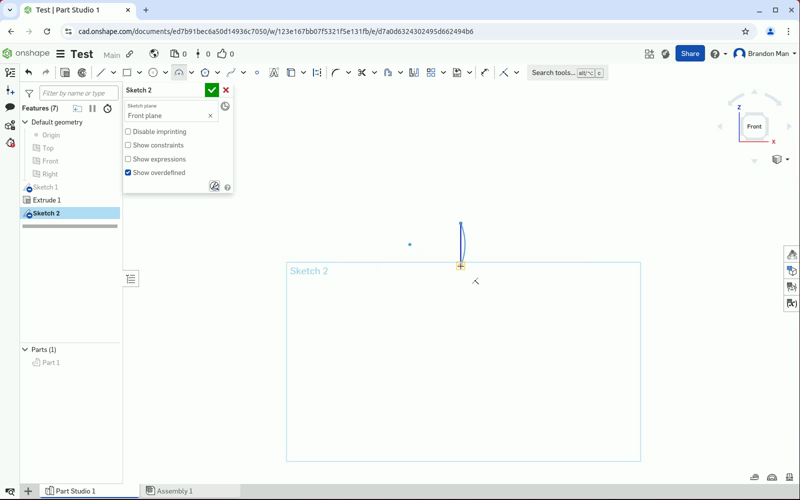
scroll(6)
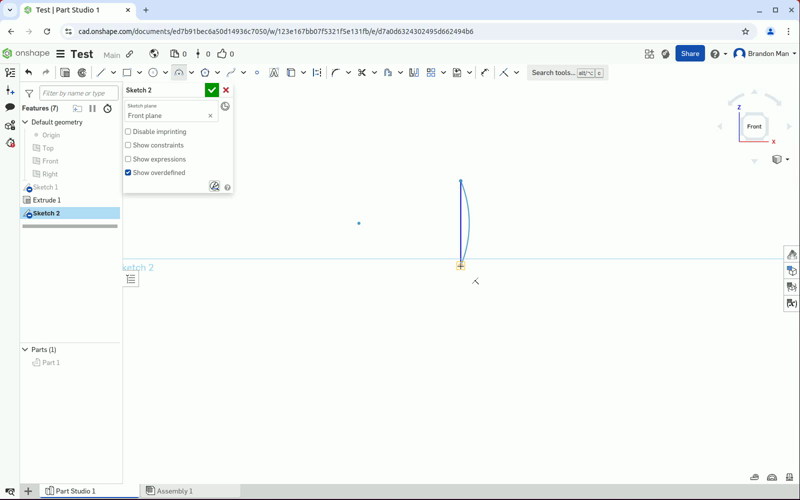
click(460, 265)
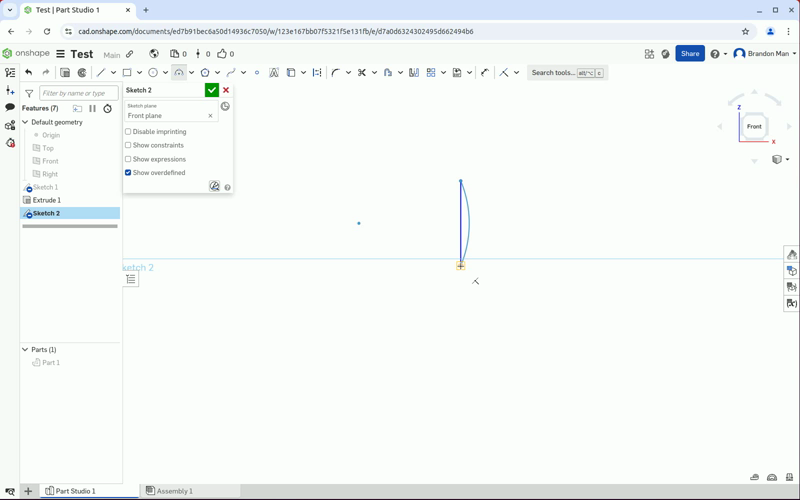
scroll(-6)
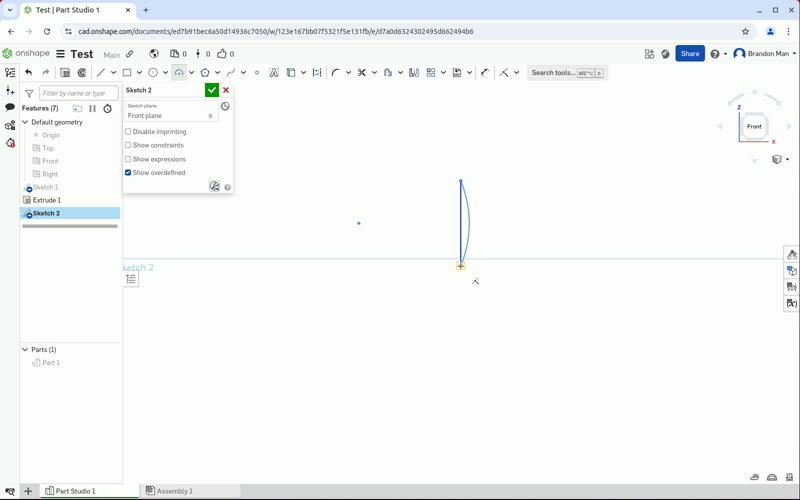
scroll(-6)
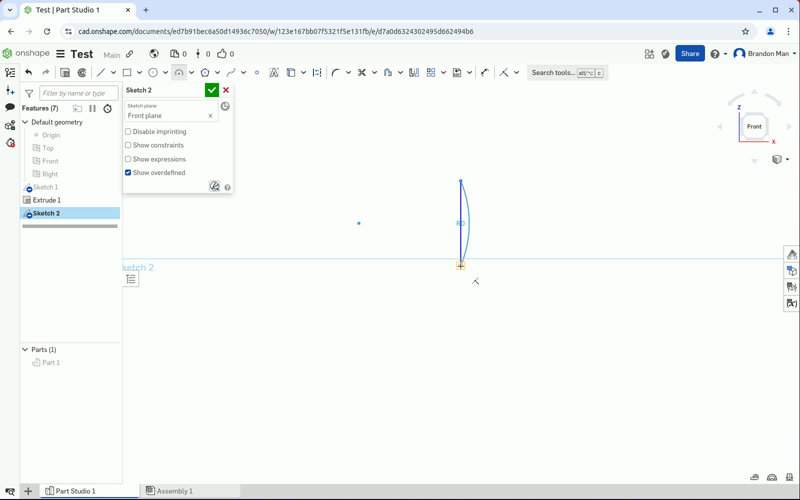
scroll(-6)
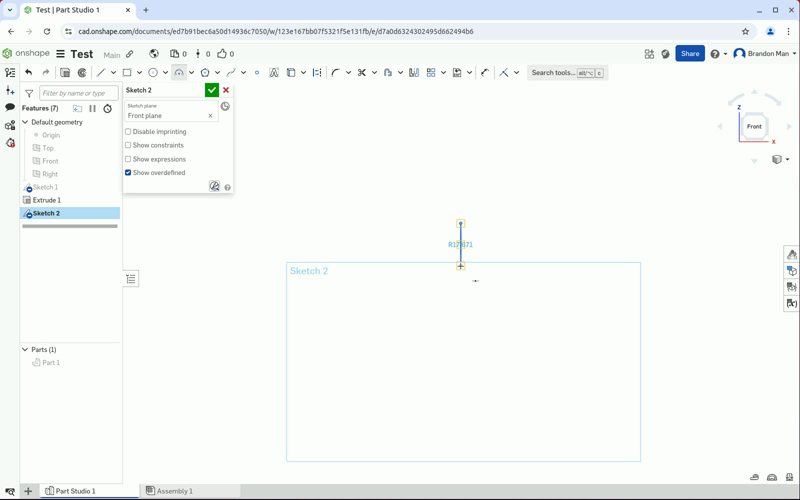
scroll(-6)
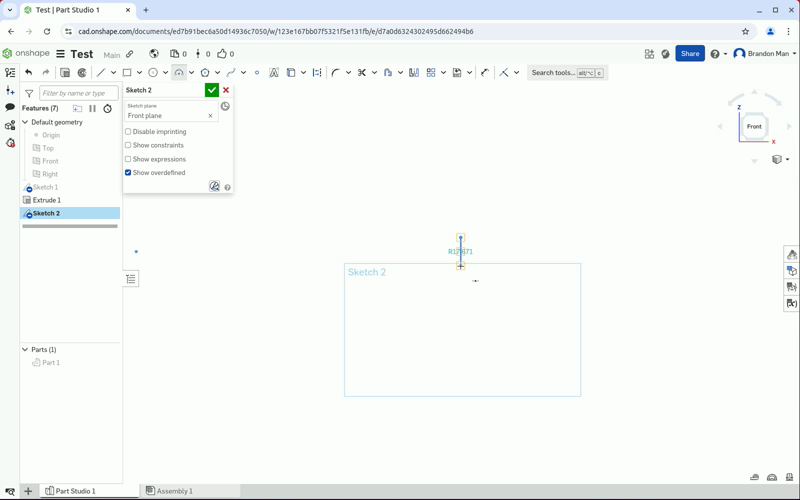
scroll(-6)
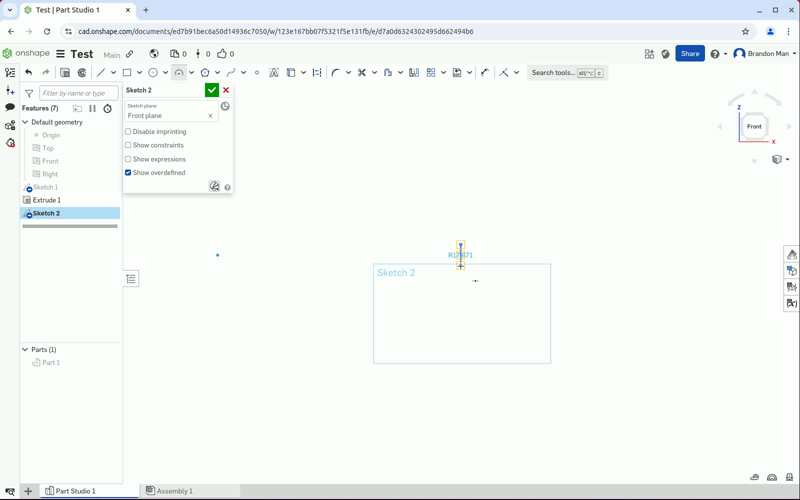
scroll(-6)
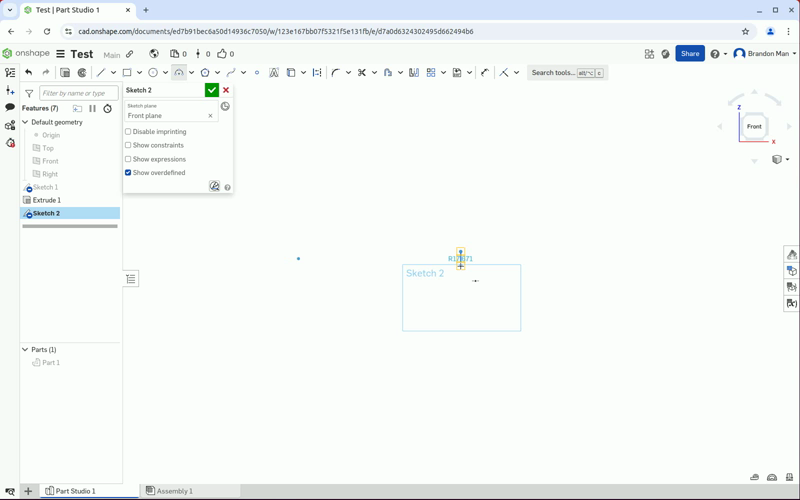
scroll(-6)
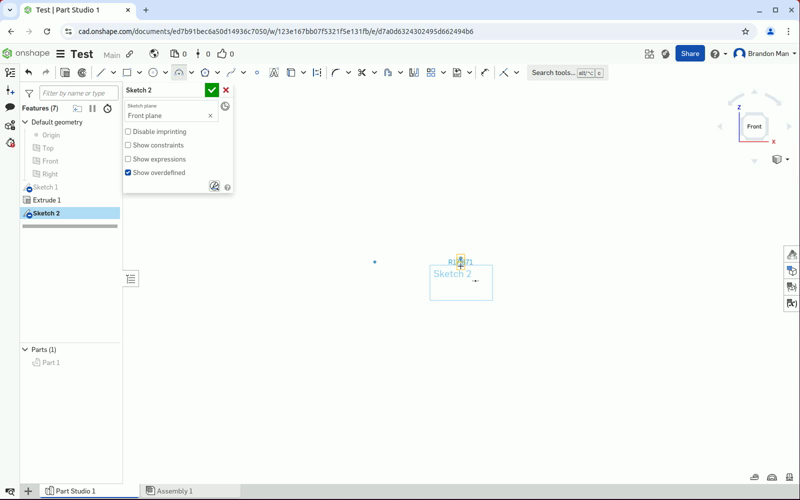
key_down(shift)
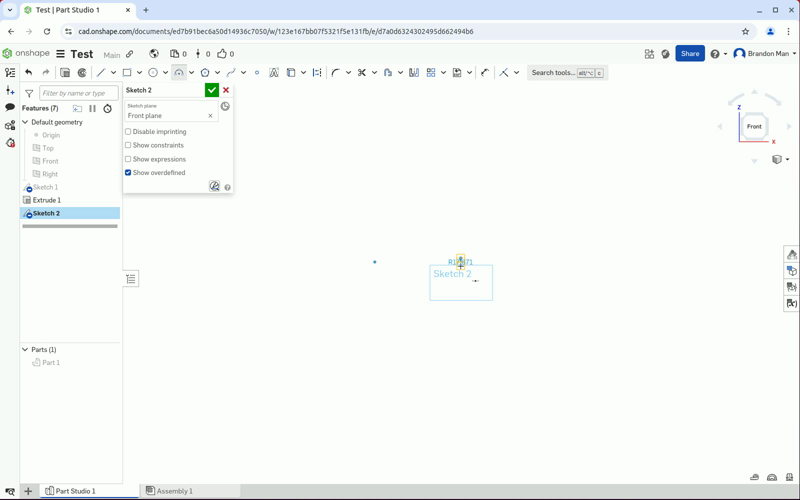
mouse_move(460, 261)
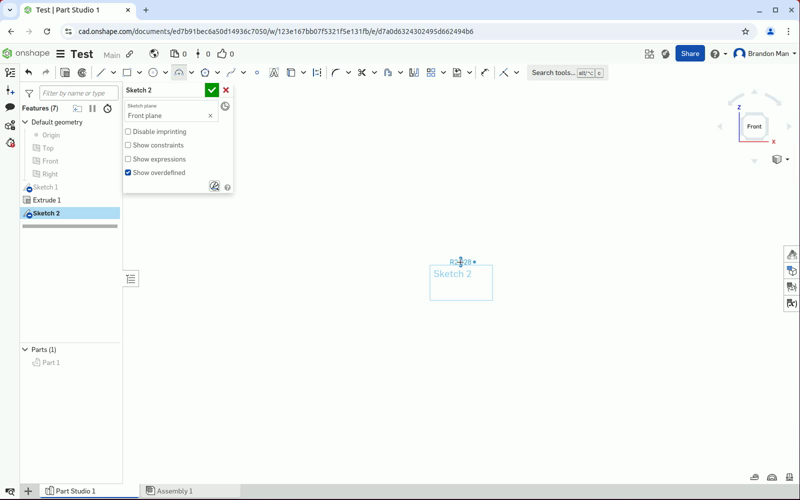
scroll(6)
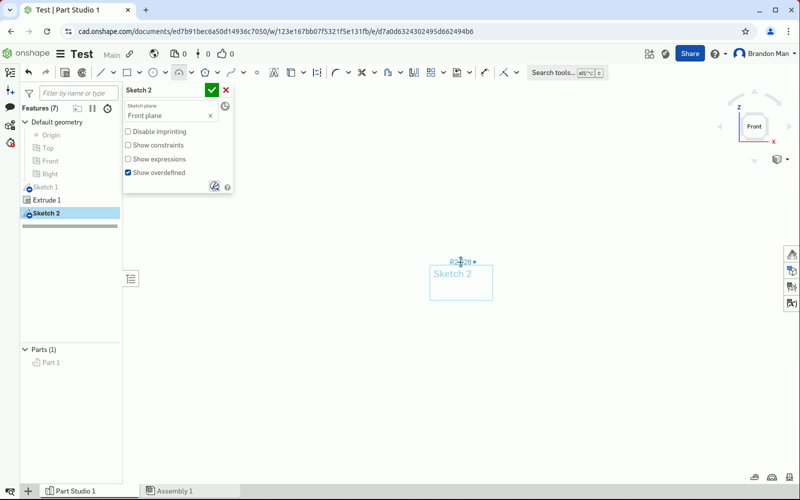
scroll(6)
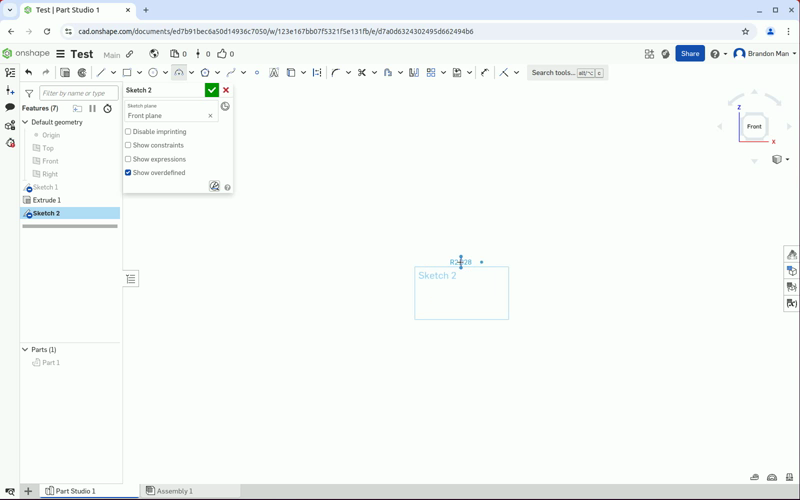
scroll(6)
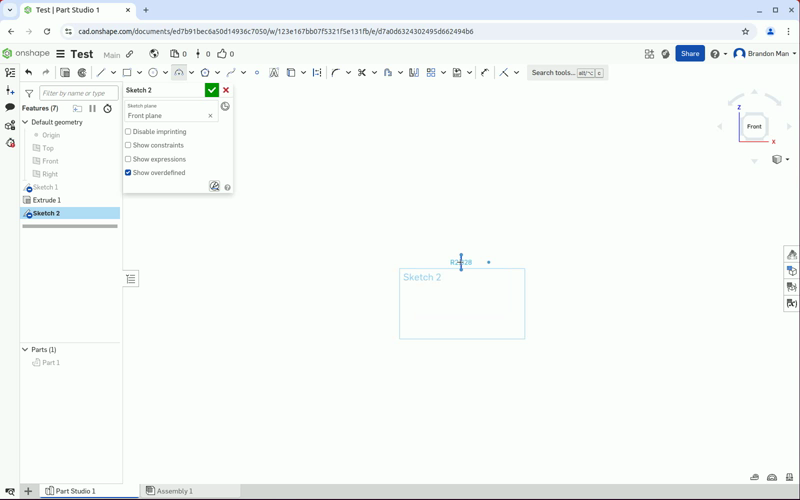
scroll(6)
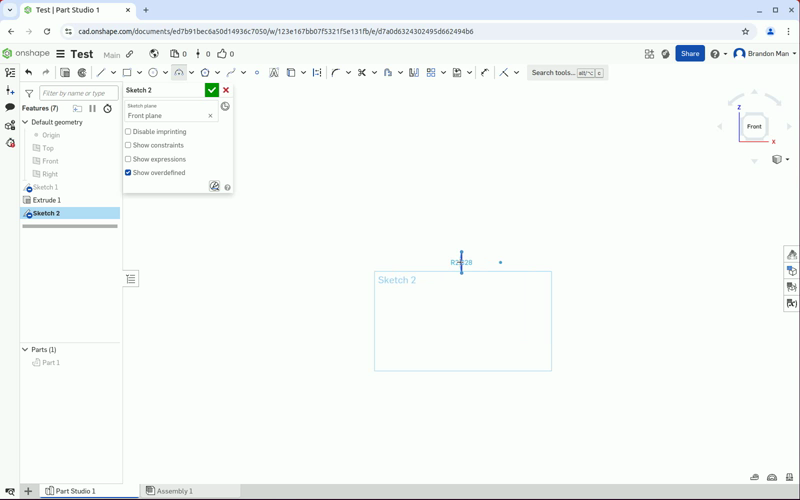
scroll(6)
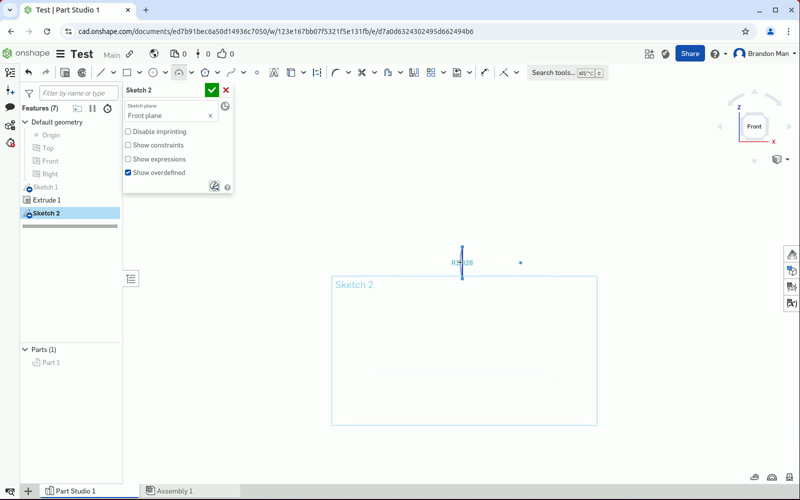
scroll(6)
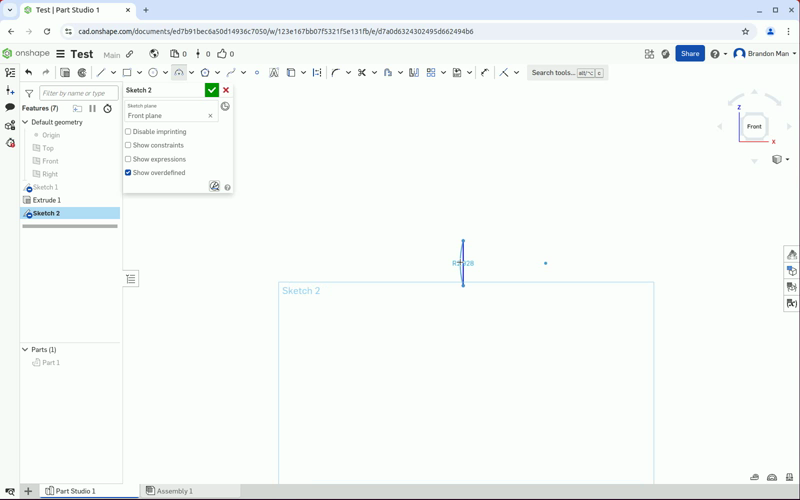
scroll(6)
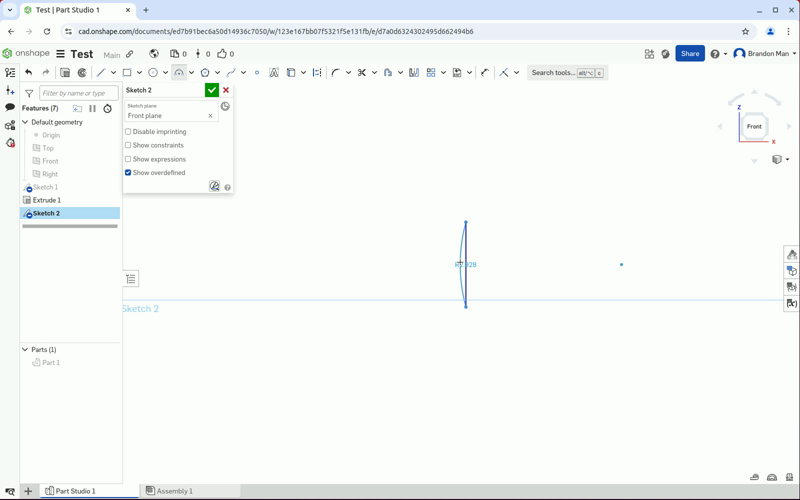
click(460, 261)
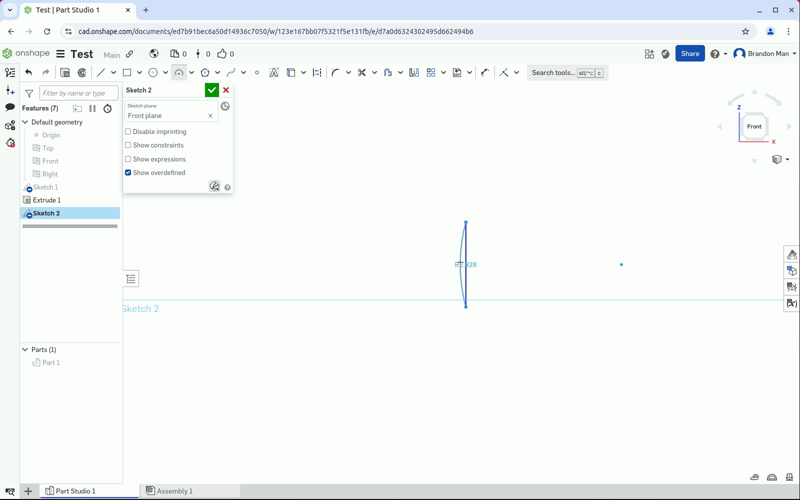
scroll(-6)
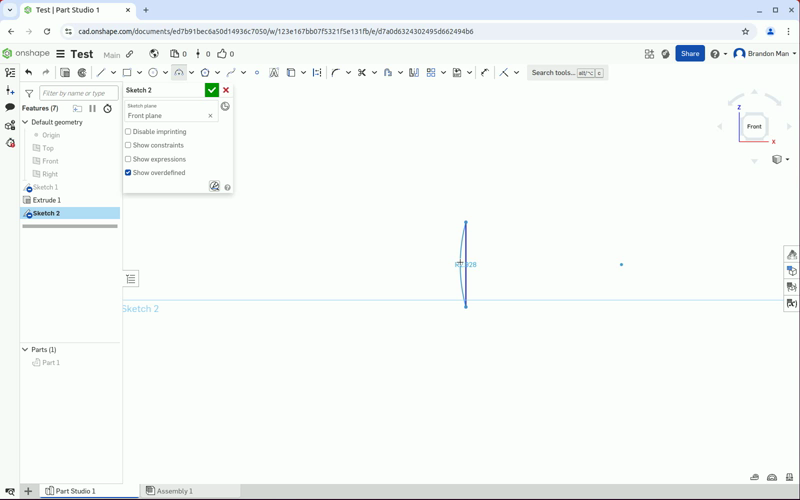
scroll(-6)
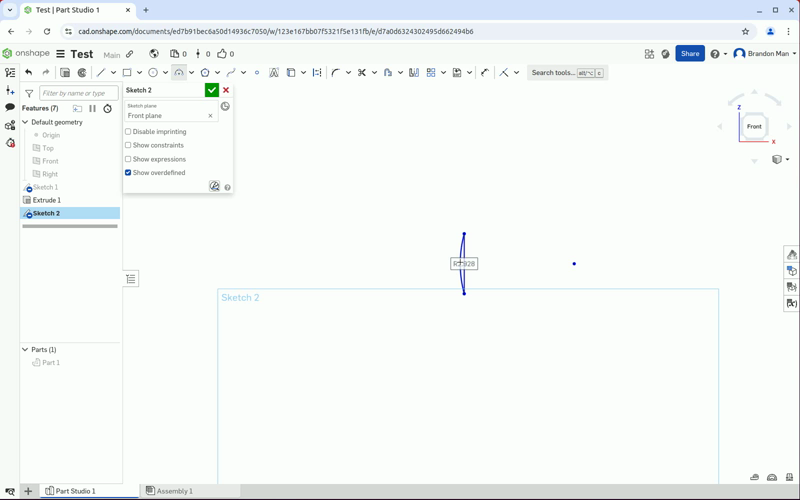
scroll(-6)
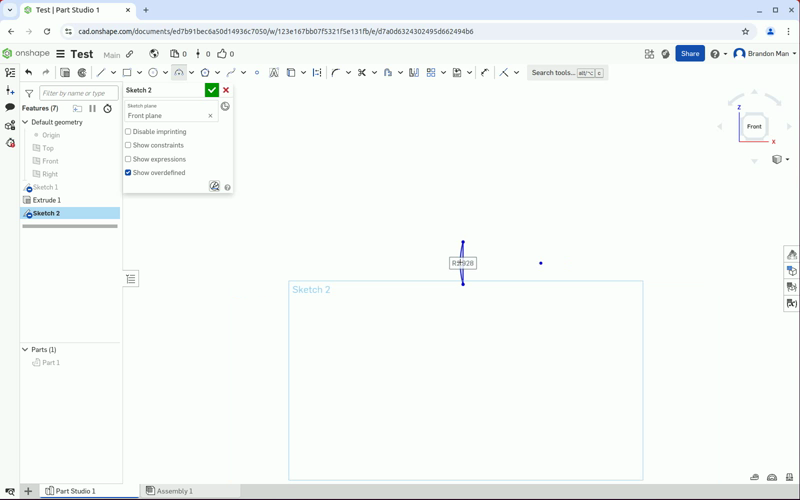
scroll(-6)
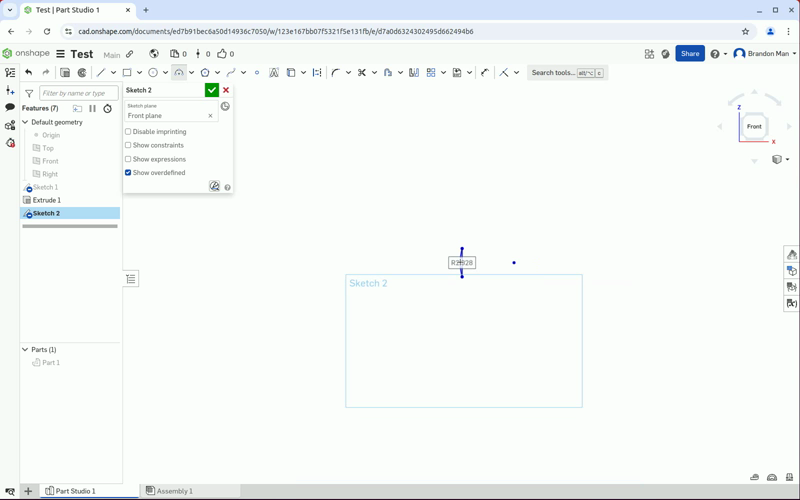
scroll(-6)
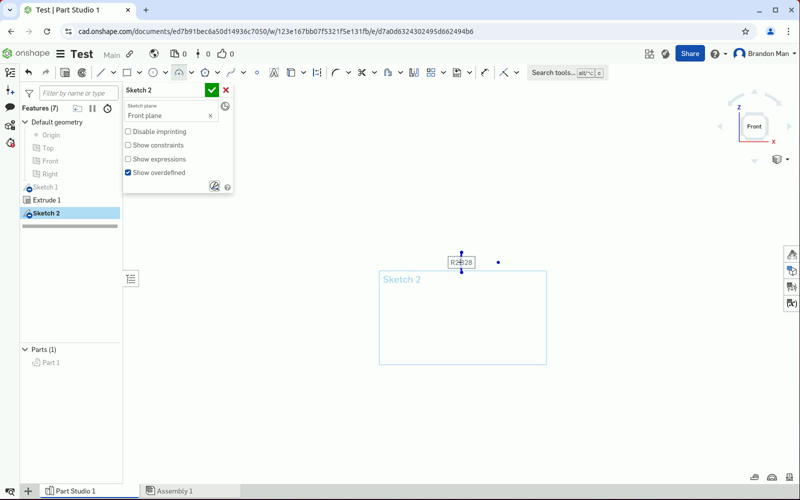
scroll(-6)
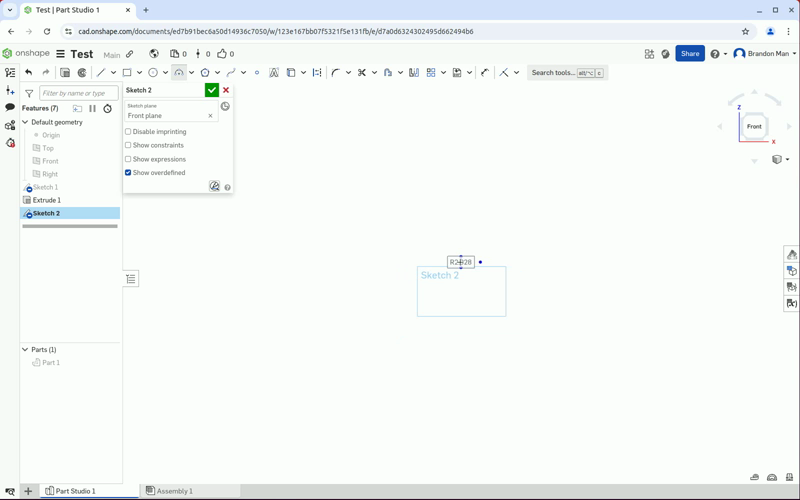
scroll(-6)
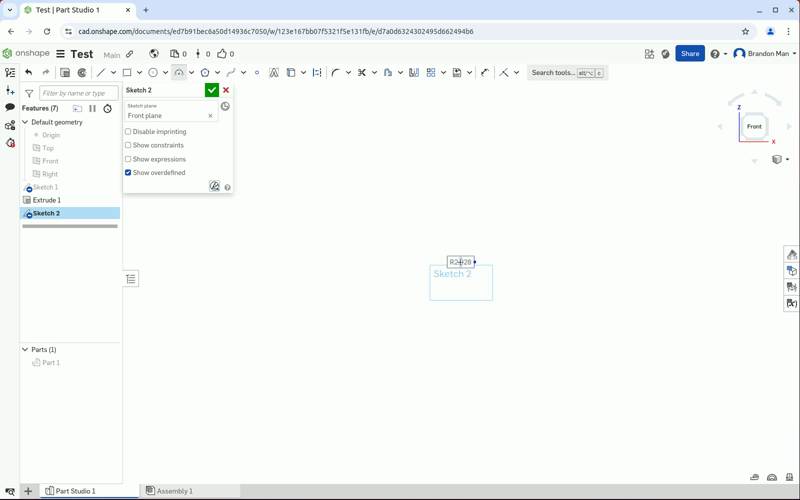
key_up(shift)
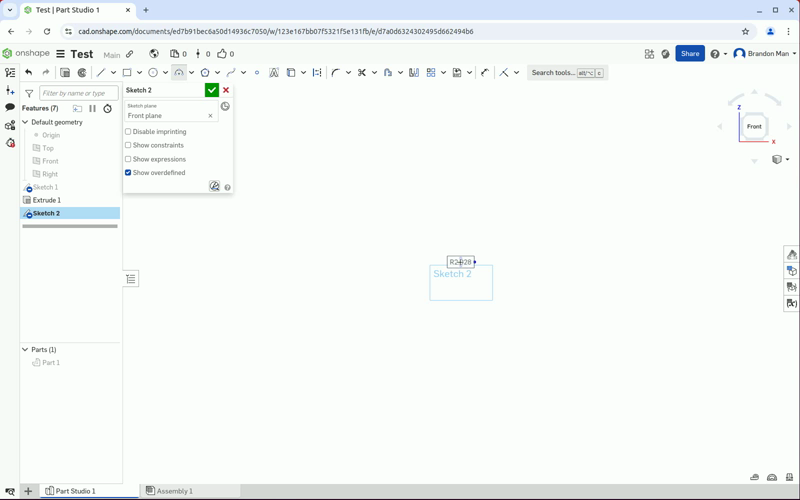
key(esc)
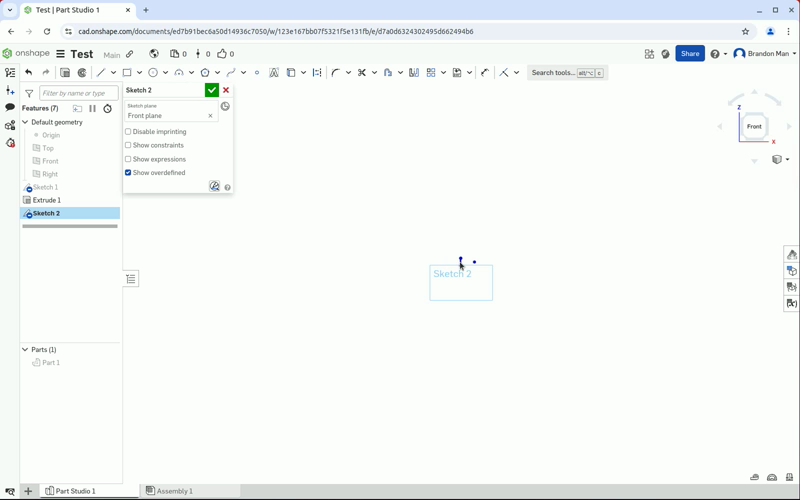
mouse_move(460, 260)
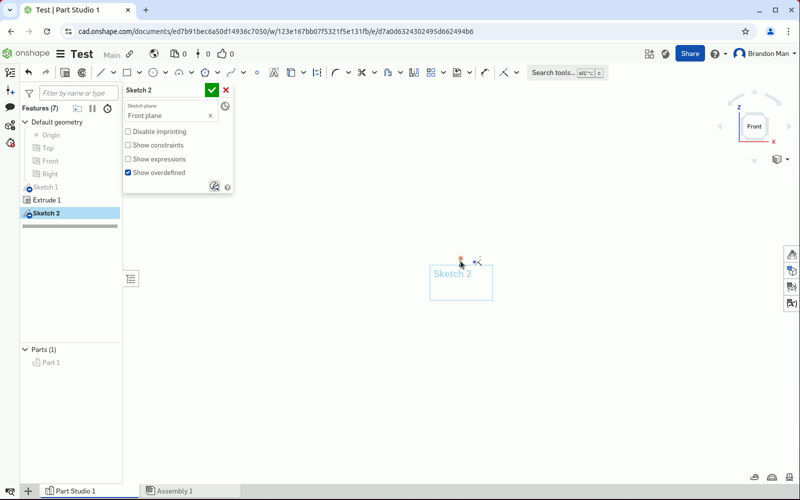
scroll(6)
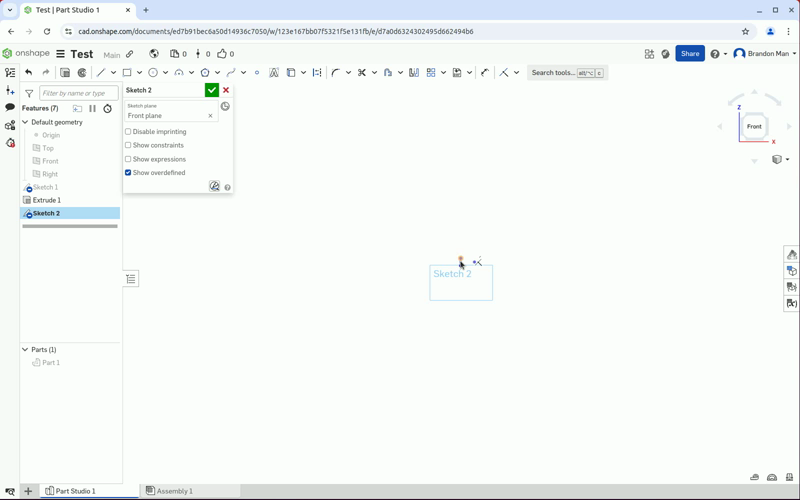
scroll(6)
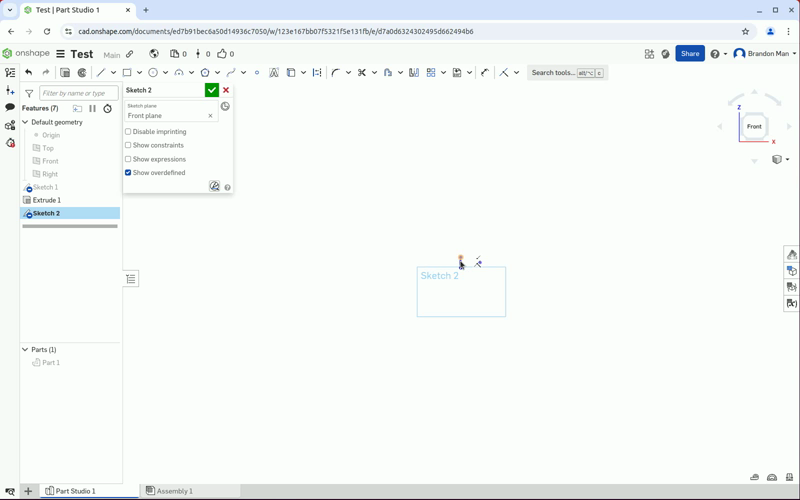
scroll(6)
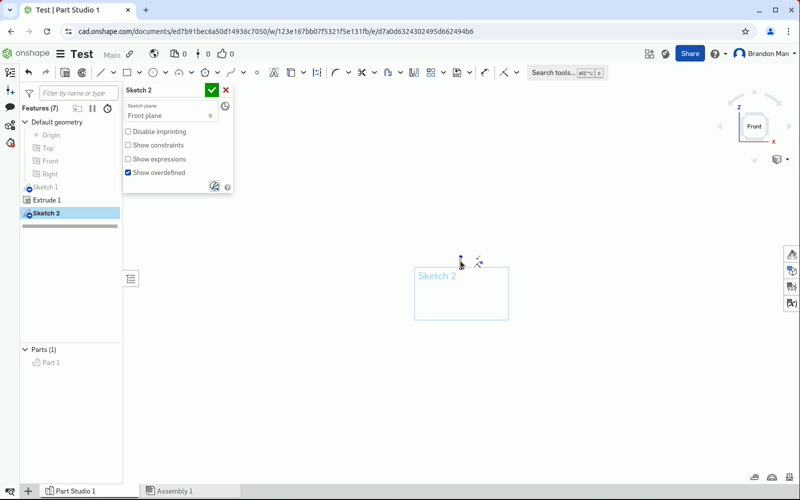
scroll(6)
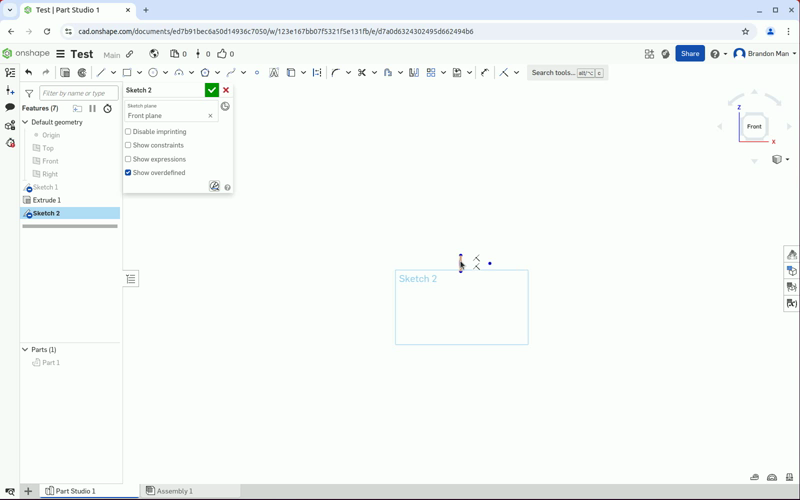
scroll(6)
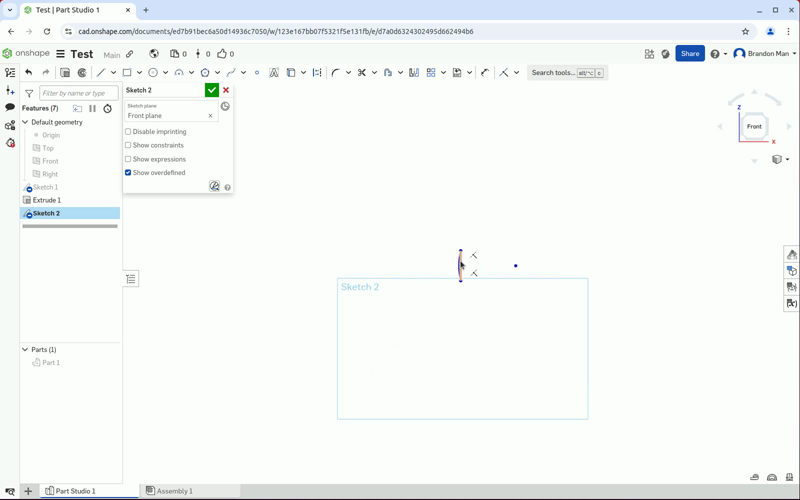
scroll(6)
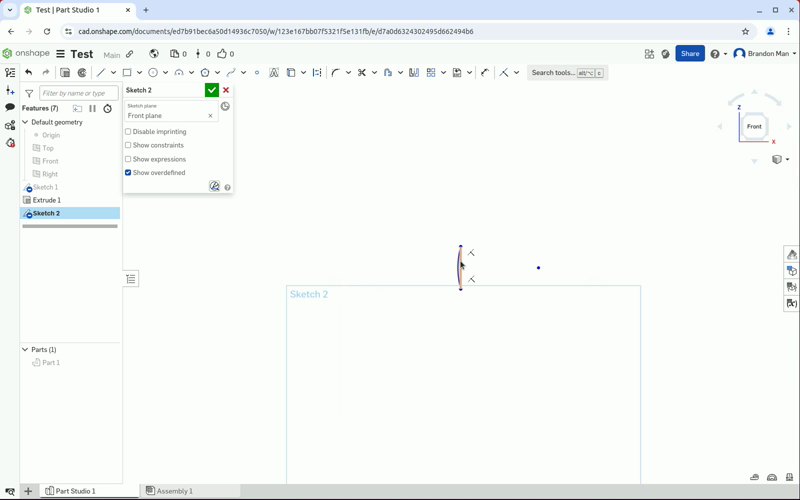
scroll(6)
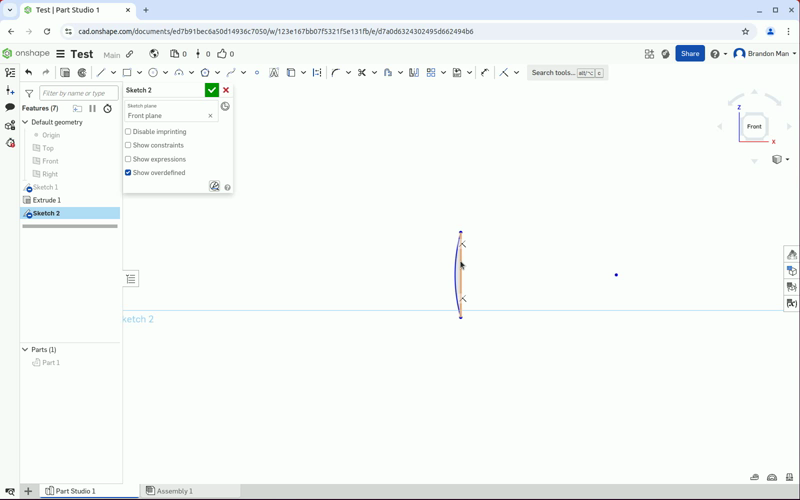
click(460, 260)
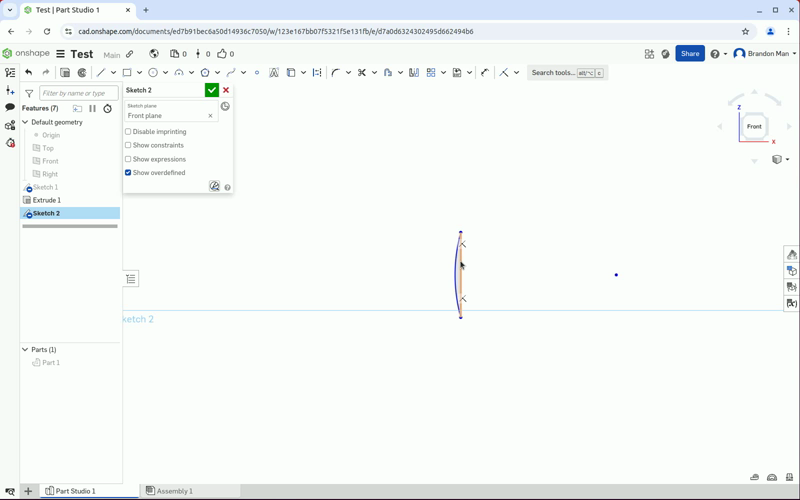
scroll(-6)
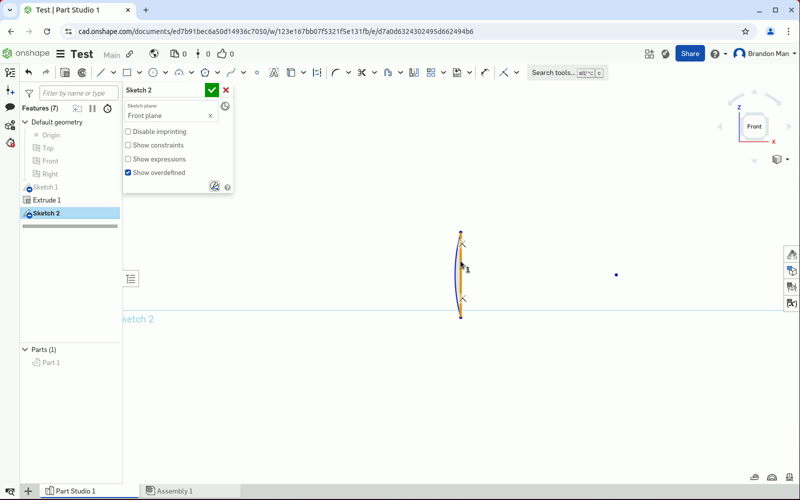
scroll(-6)
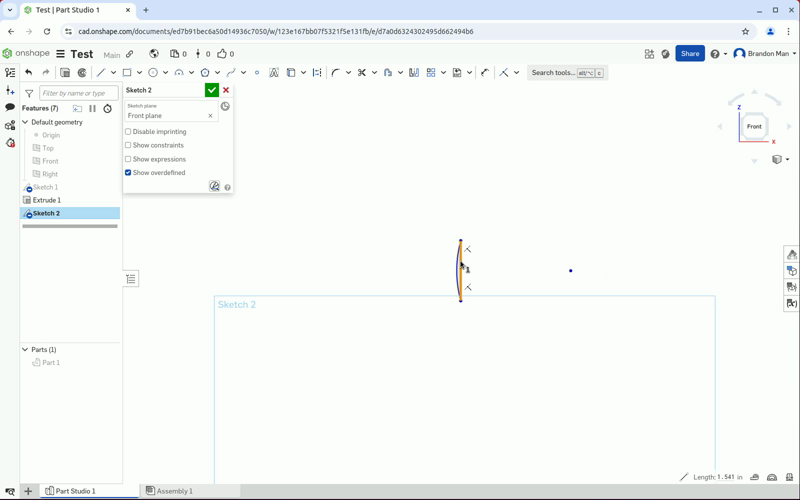
scroll(-6)
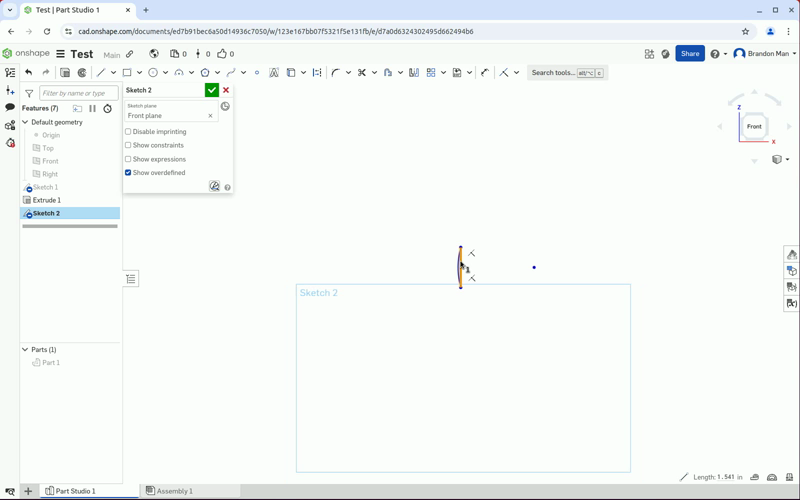
scroll(-6)
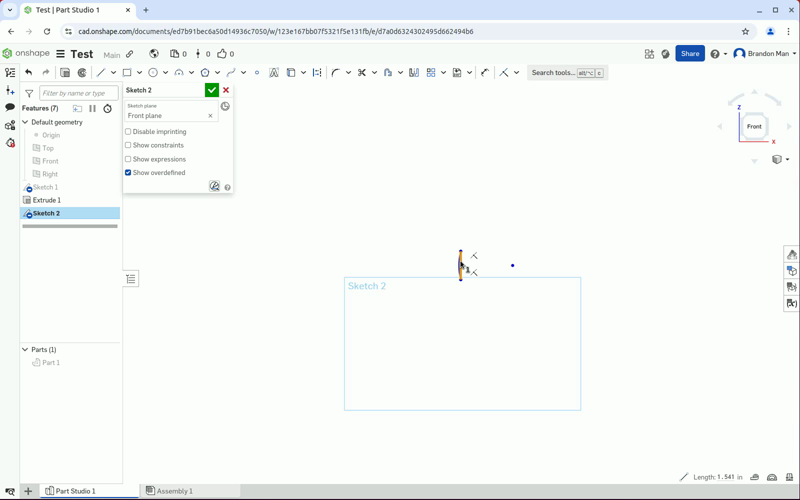
scroll(-6)
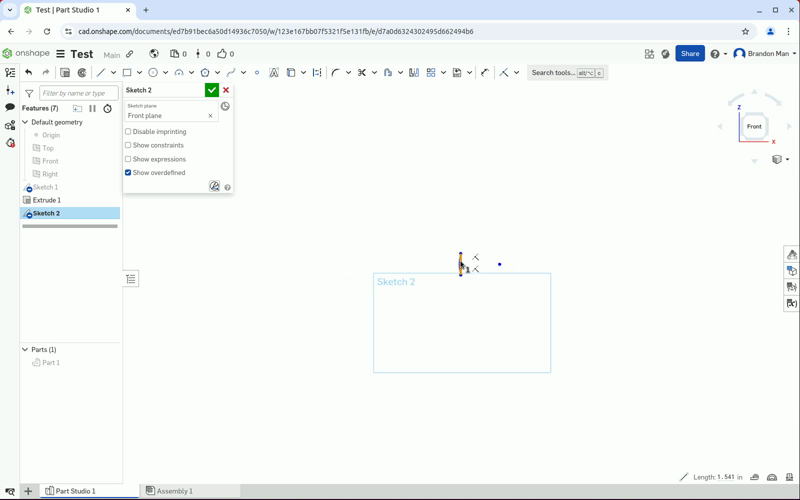
scroll(-6)
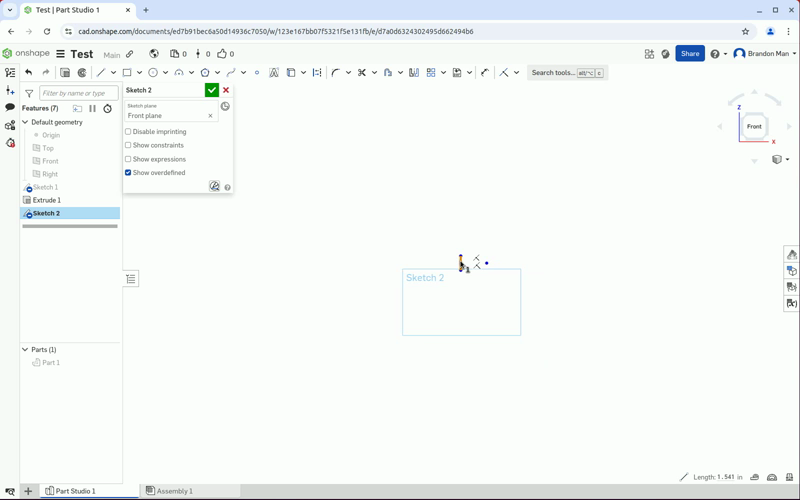
scroll(-6)
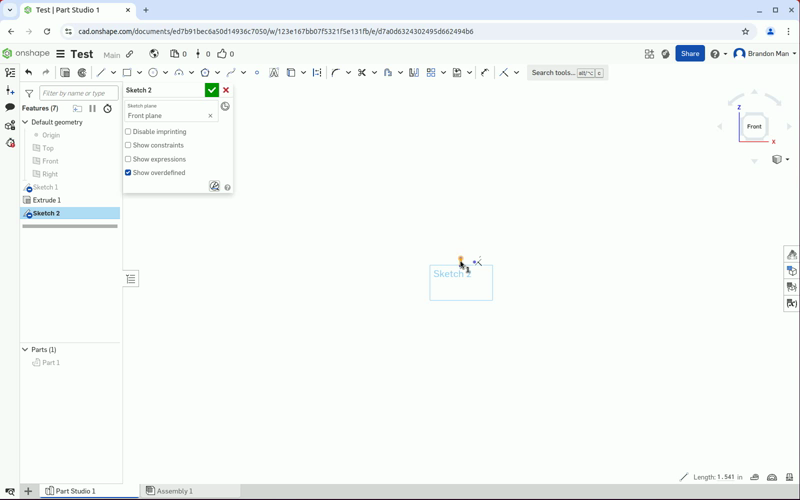
mouse_move(73, 352)
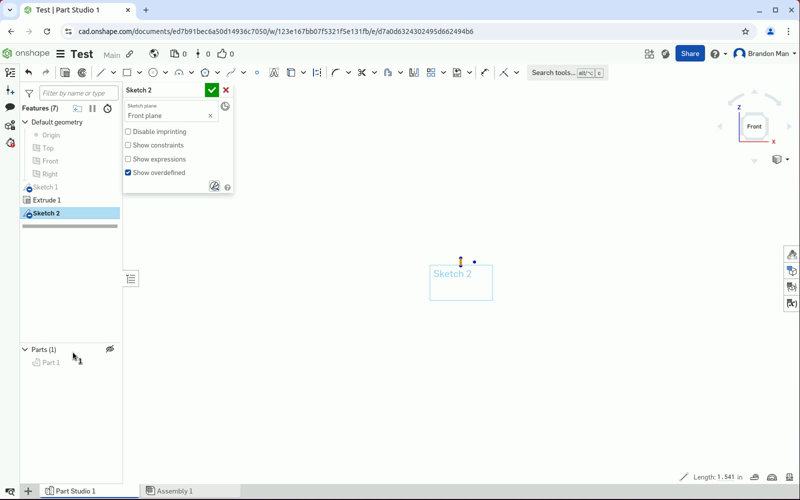
key(shift+y)
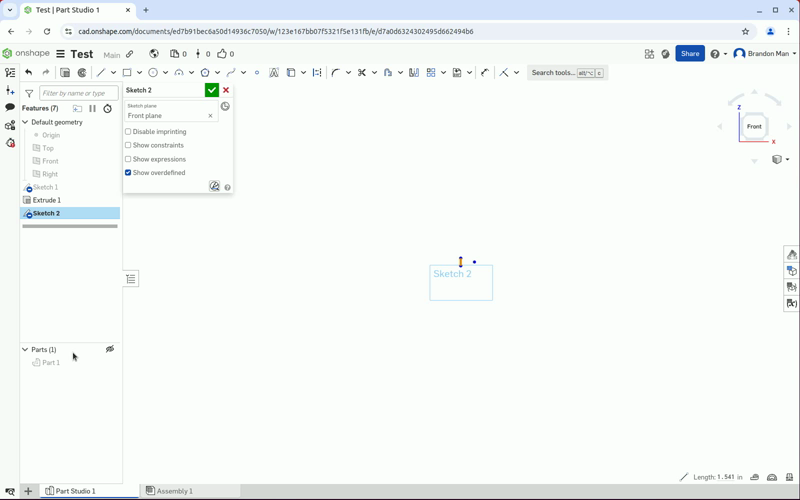
key(shift+e)
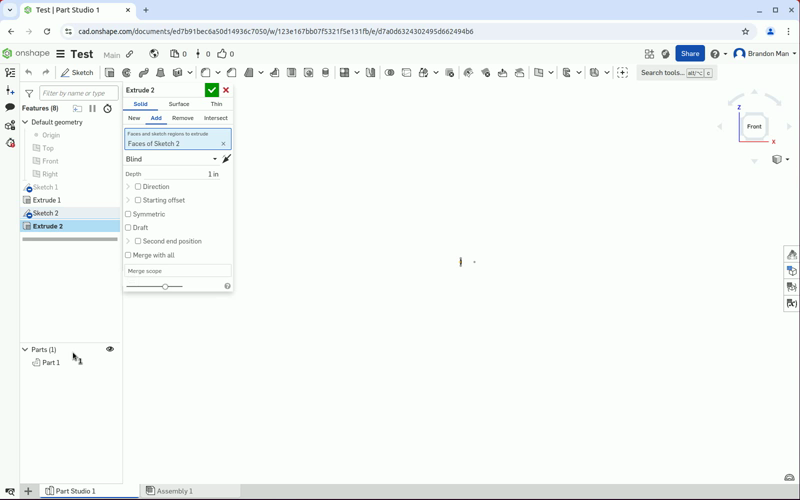
mouse_move(143, 106)
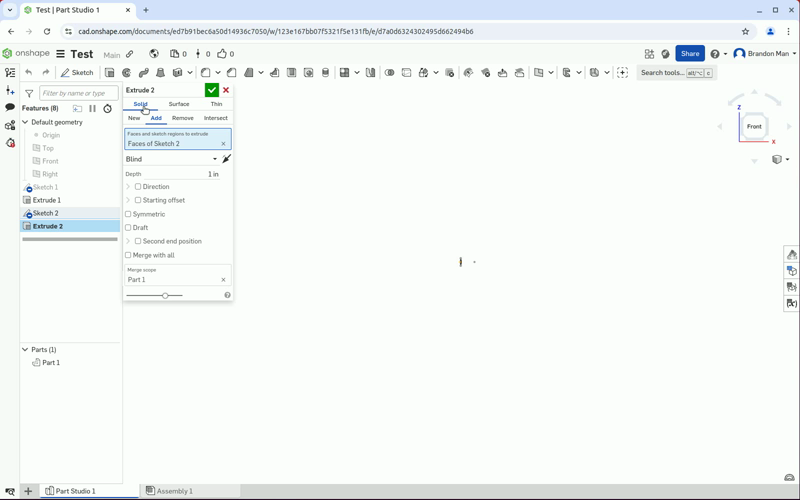
click(143, 106)
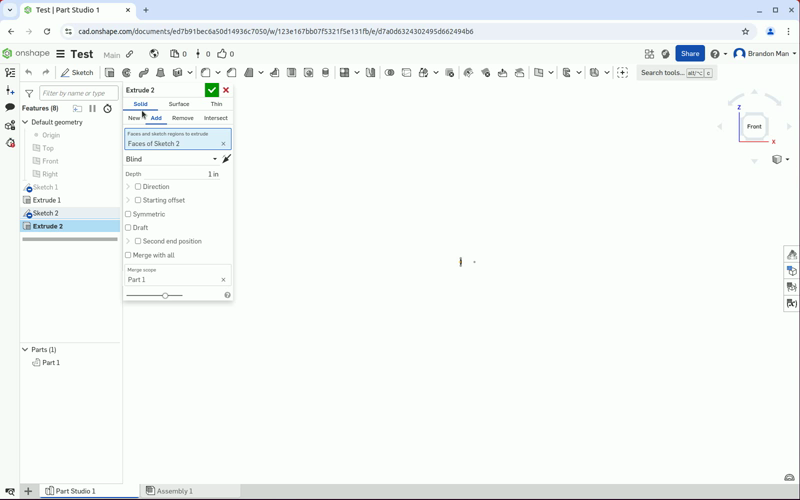
mouse_move(137, 120)
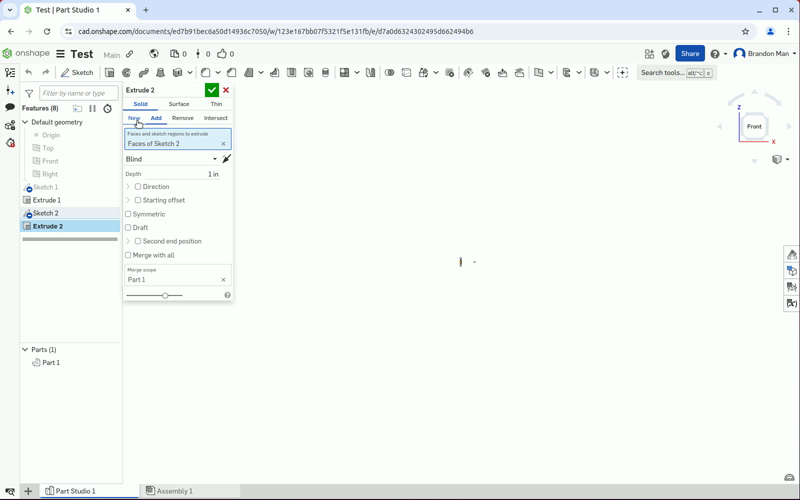
click(137, 120)
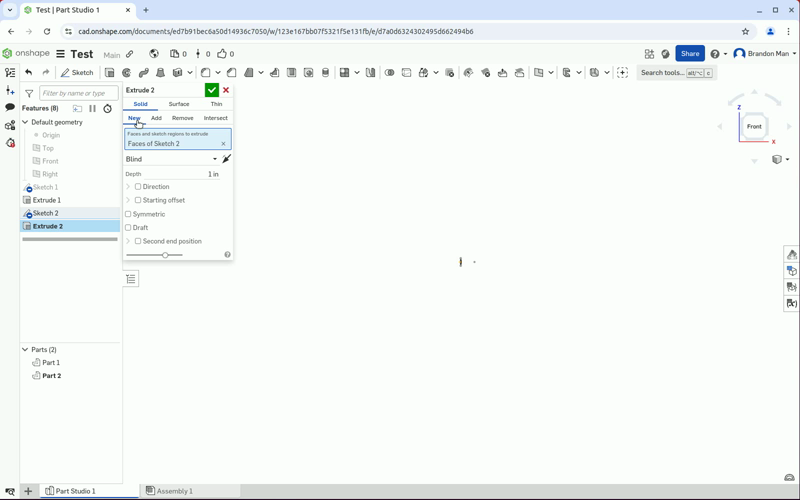
key(tab, 4)
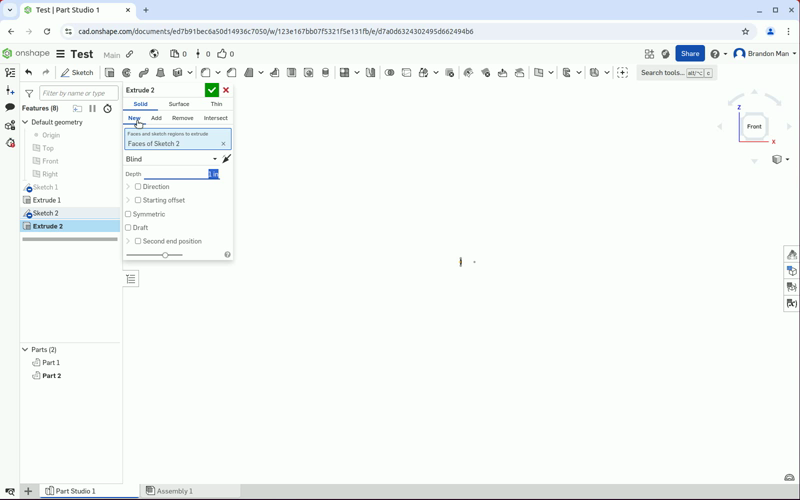
text(2.407)
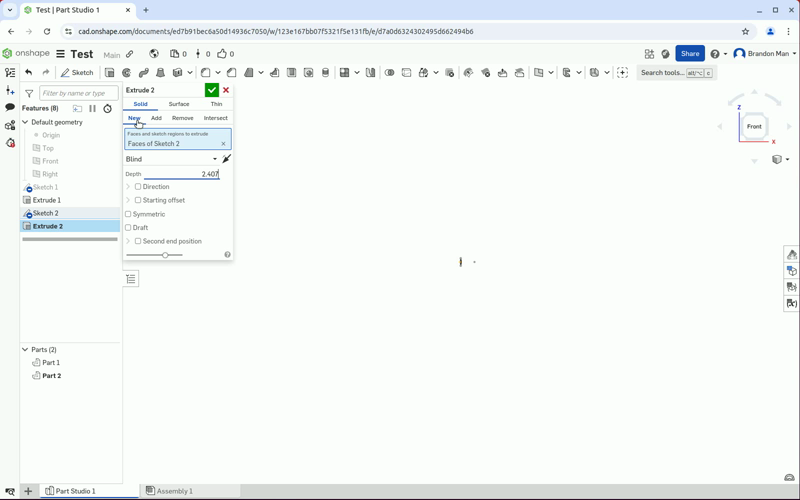
key(enter)
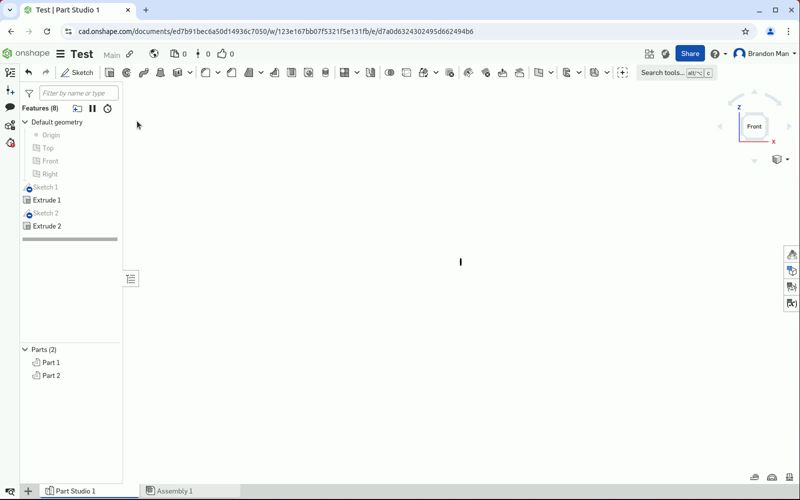
key(shift+h)
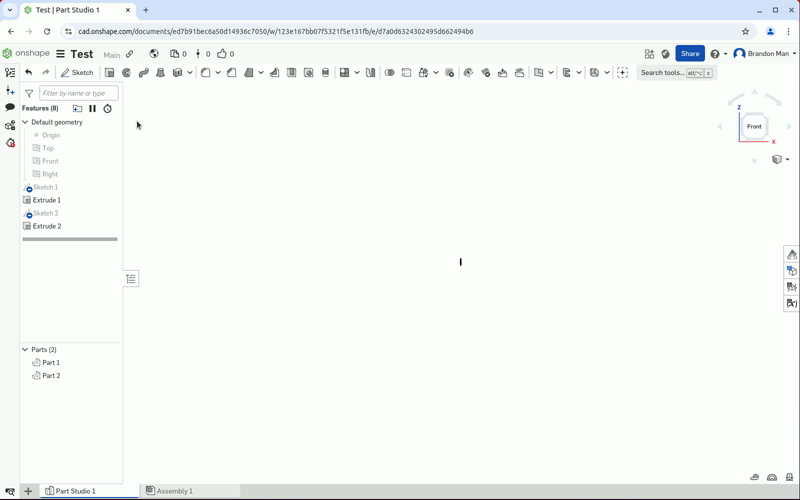
key(shift+h)
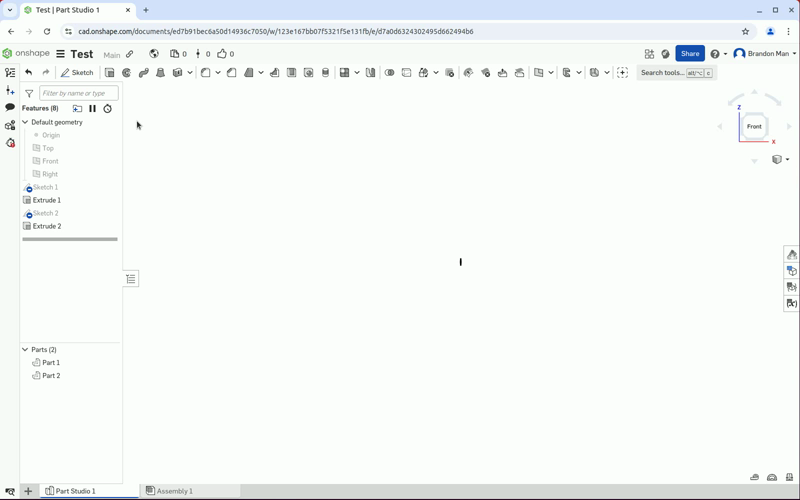
mouse_move(73, 189)
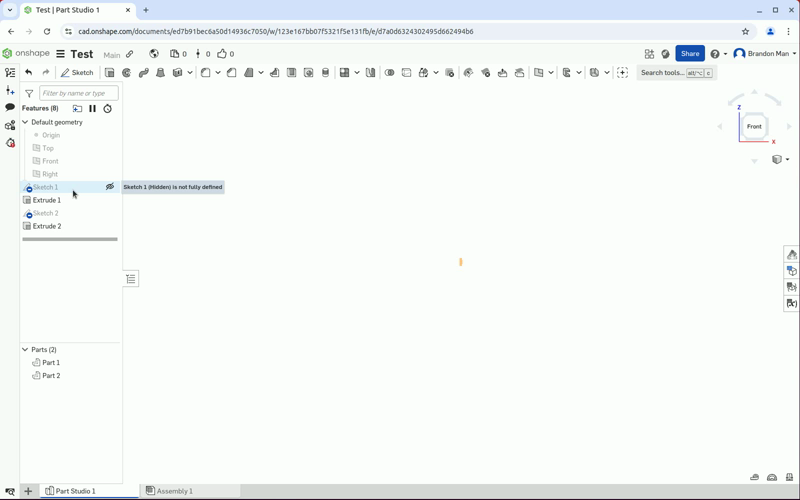
click(73, 189)
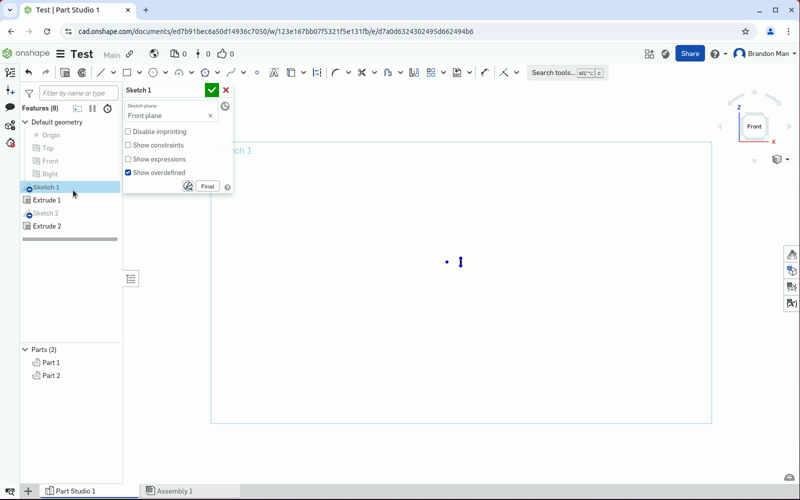
mouse_move(229, 92)
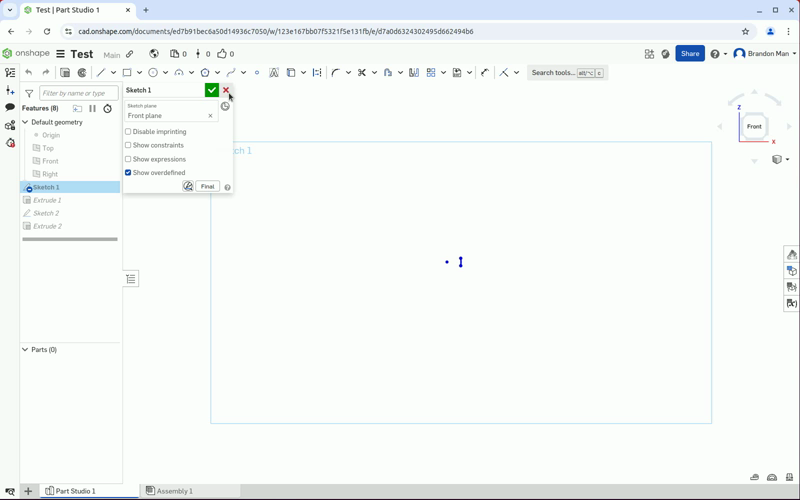
click(229, 92)
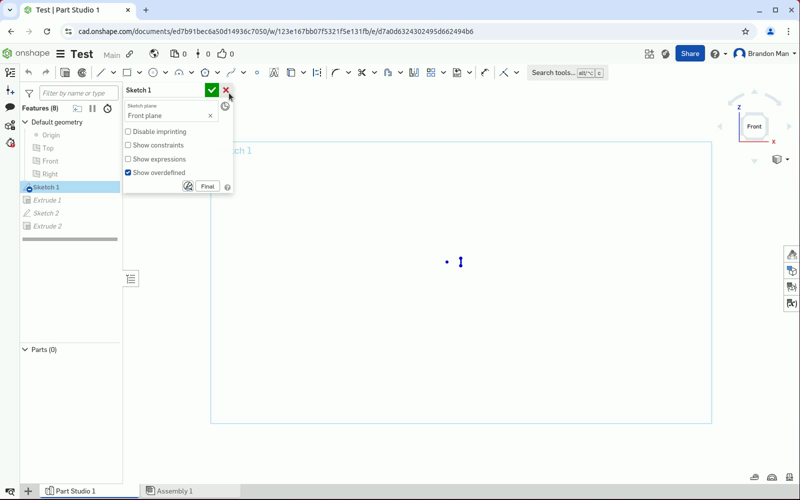
key(shift+s)
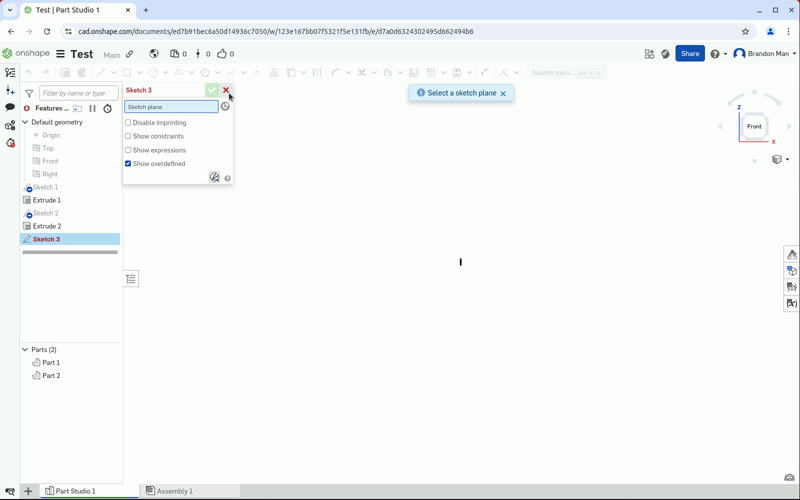
mouse_move(73, 163)
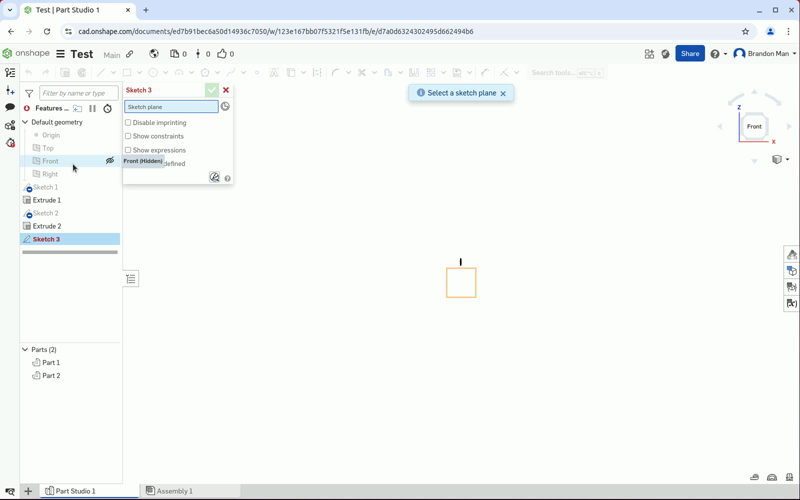
click(73, 163)
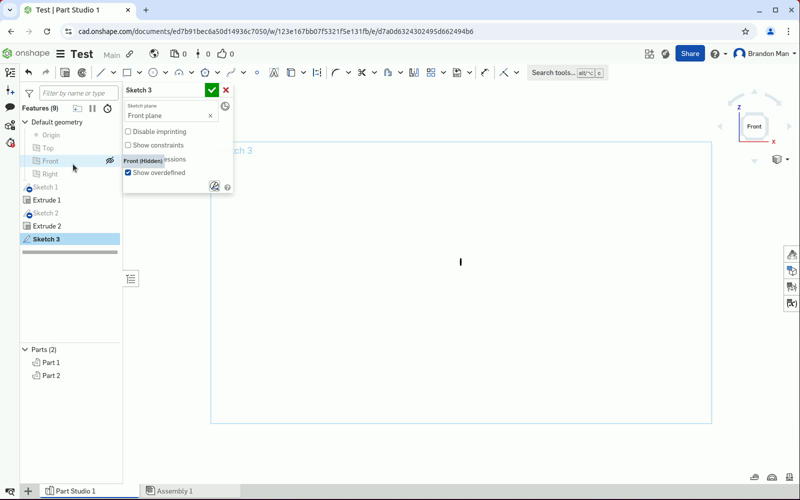
mouse_move(73, 352)
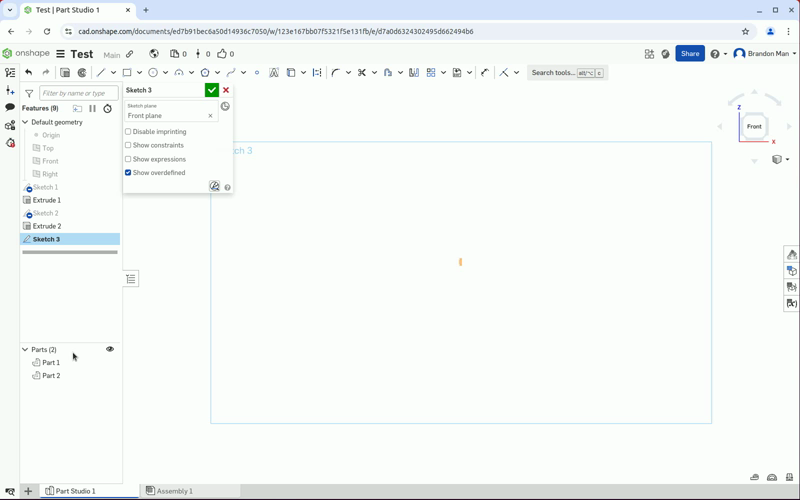
key(y)
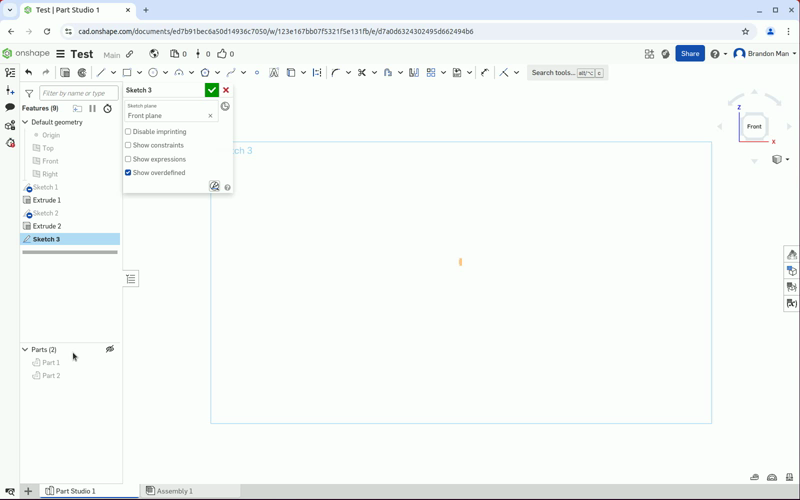
key(l)
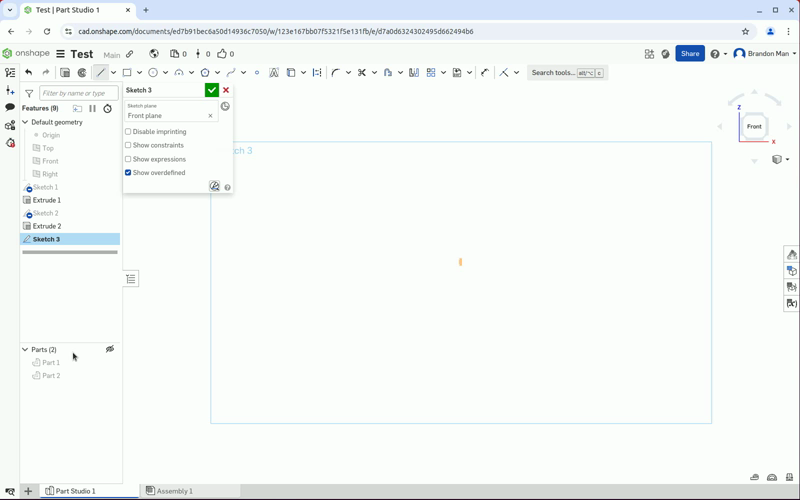
key_down(shift)
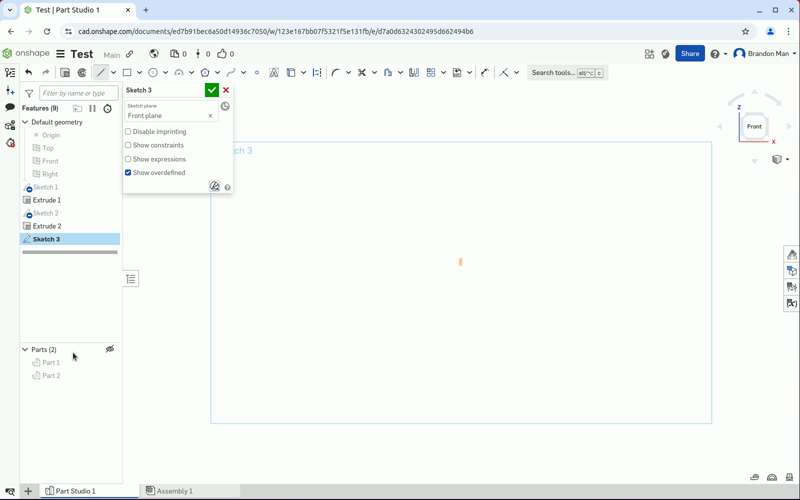
mouse_move(390, 282)
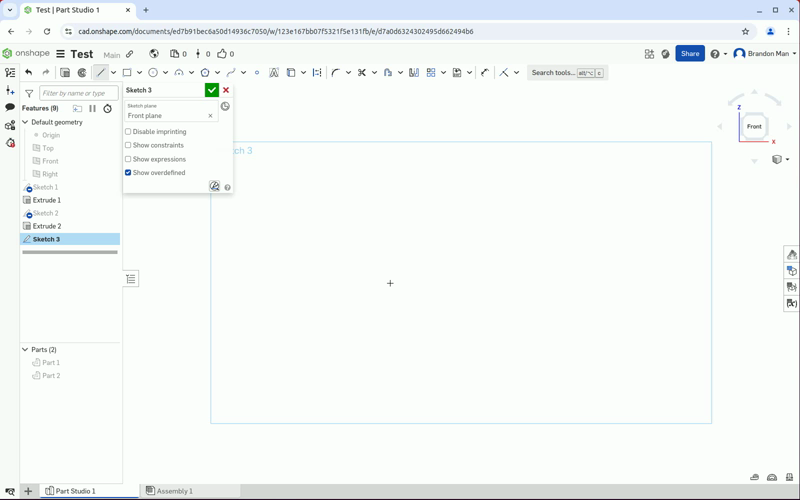
click(390, 282)
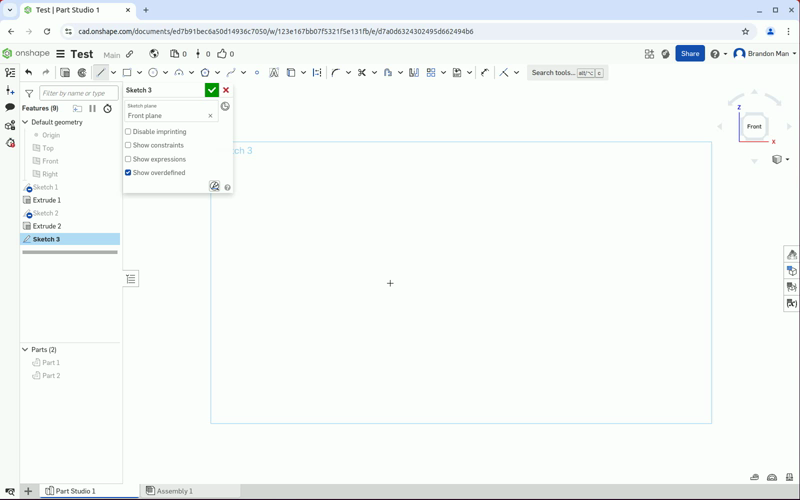
key_up(shift)
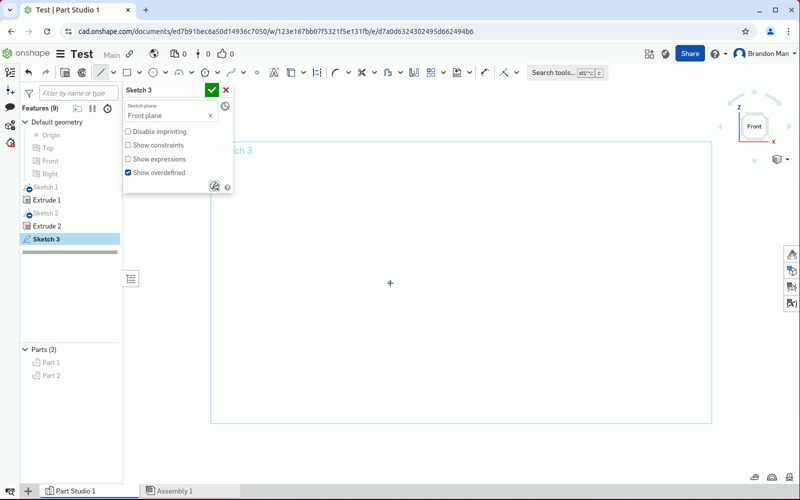
key_down(shift)
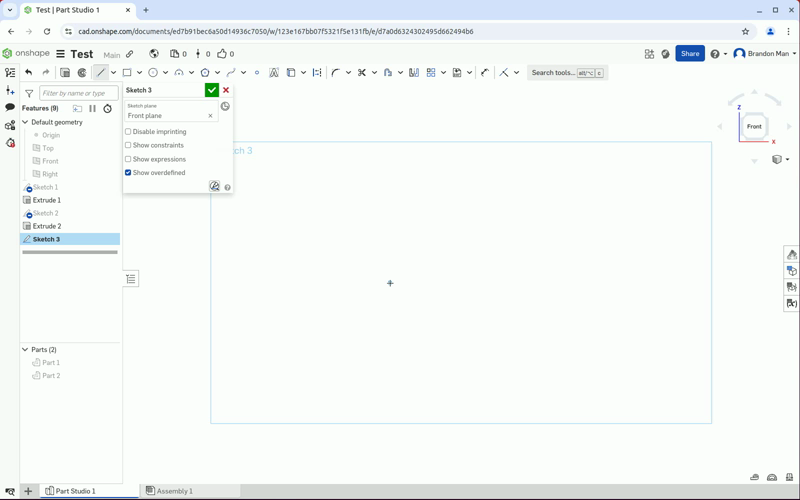
mouse_move(460, 395)
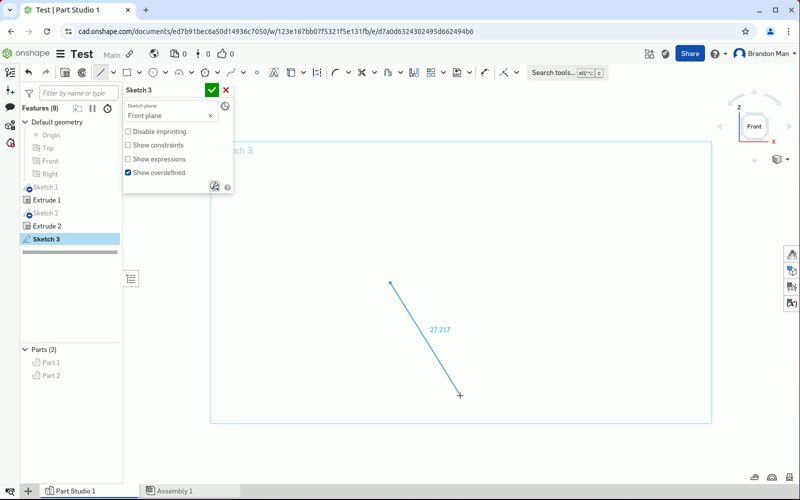
click(460, 395)
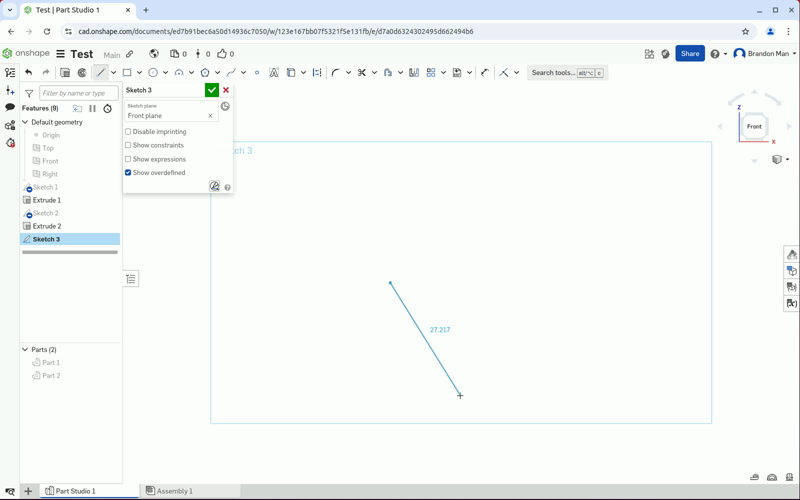
key_up(shift)
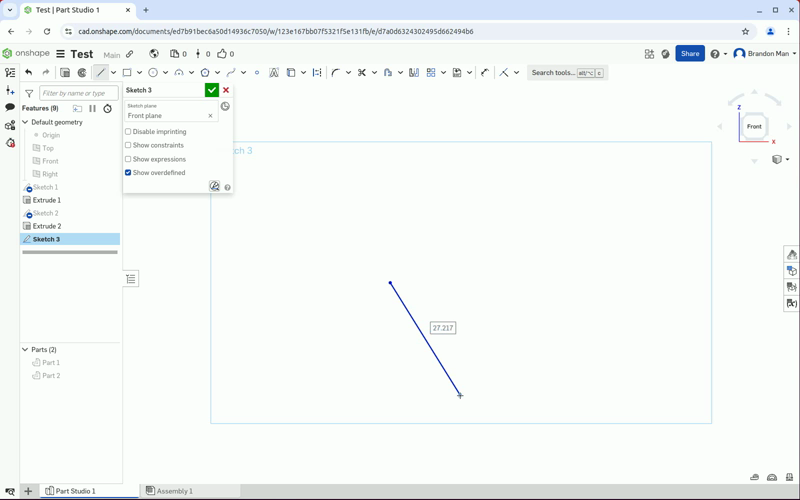
key_down(shift)
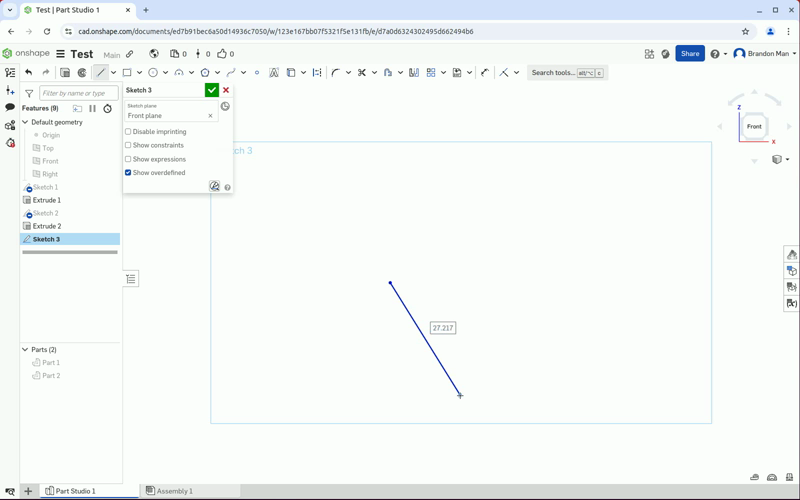
mouse_move(460, 265)
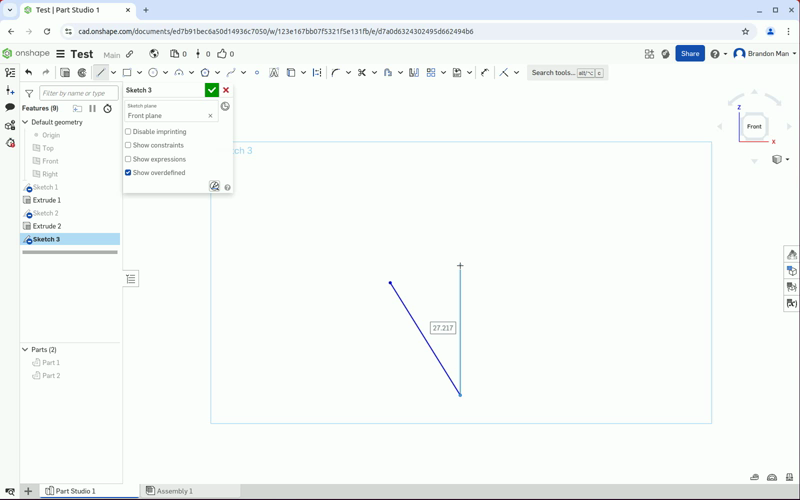
click(460, 265)
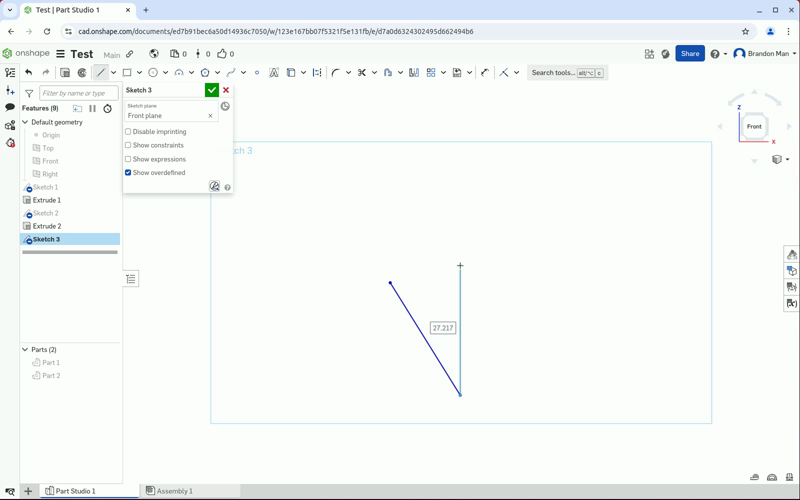
key_up(shift)
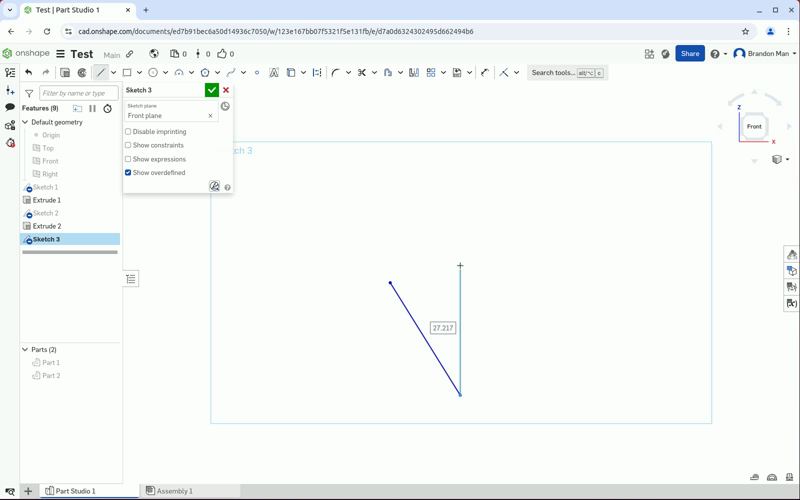
key(esc)
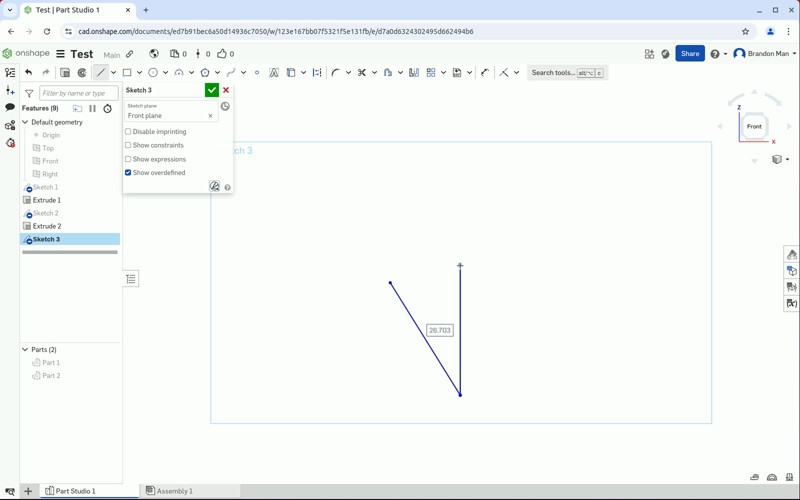
key(a)
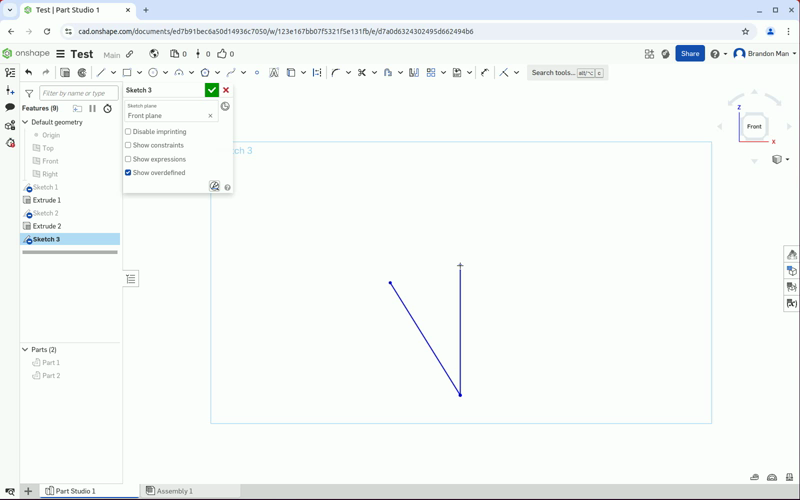
mouse_move(460, 265)
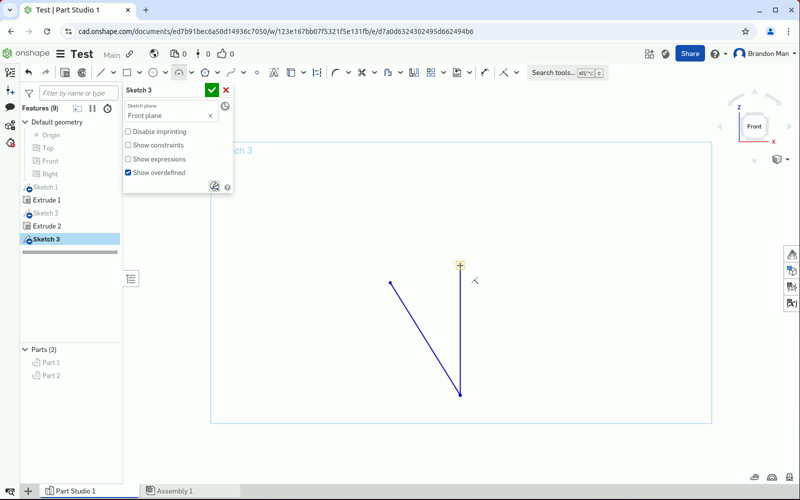
click(460, 265)
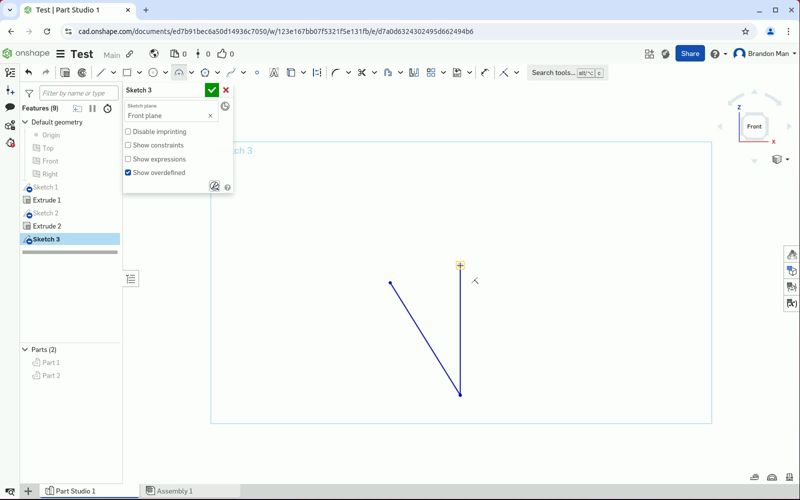
key_down(shift)
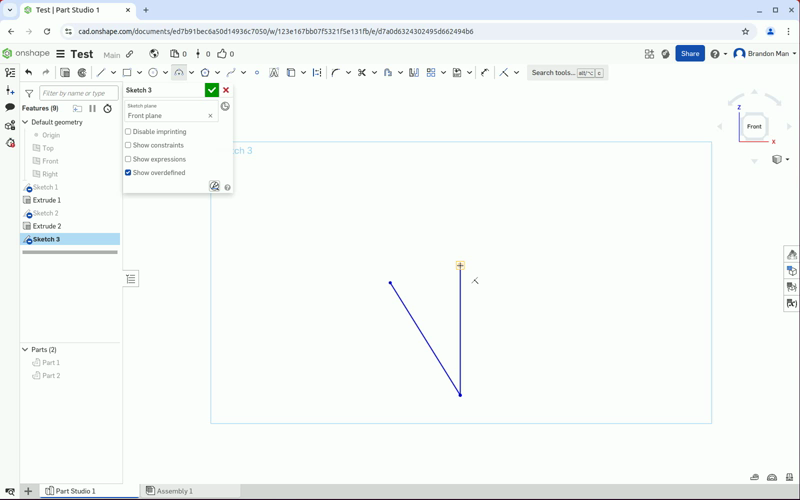
mouse_move(460, 260)
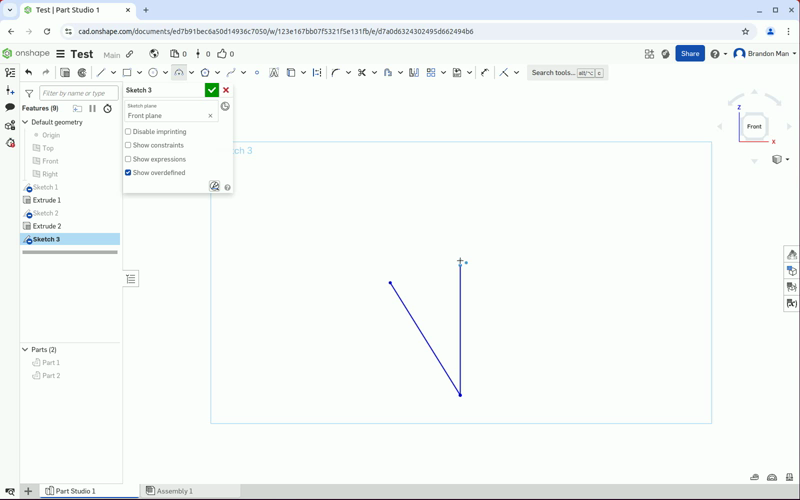
scroll(6)
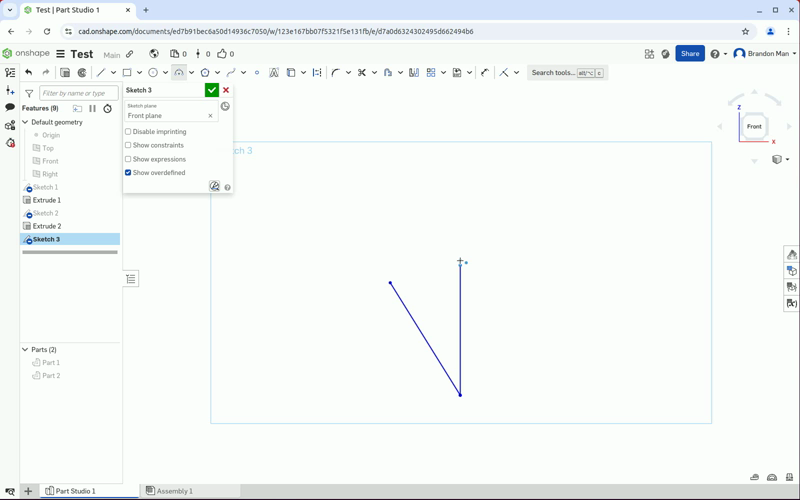
scroll(6)
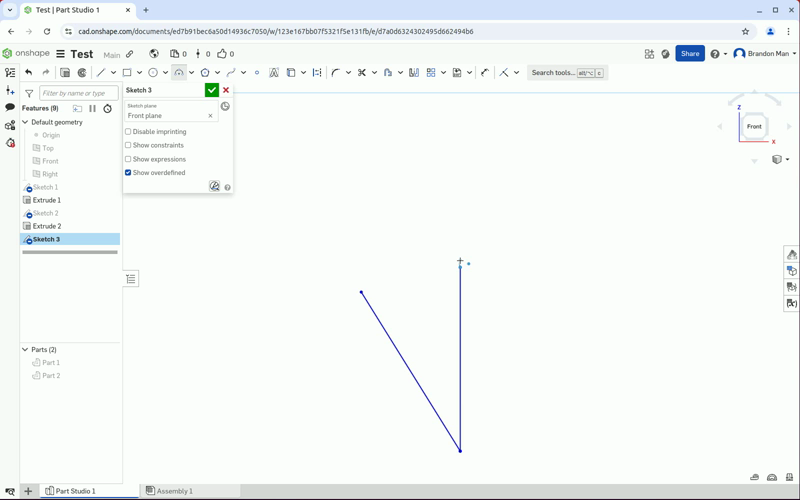
scroll(6)
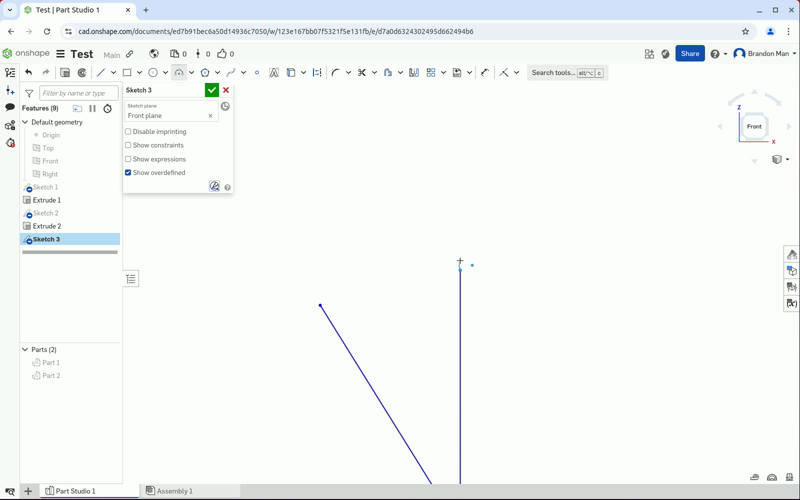
scroll(6)
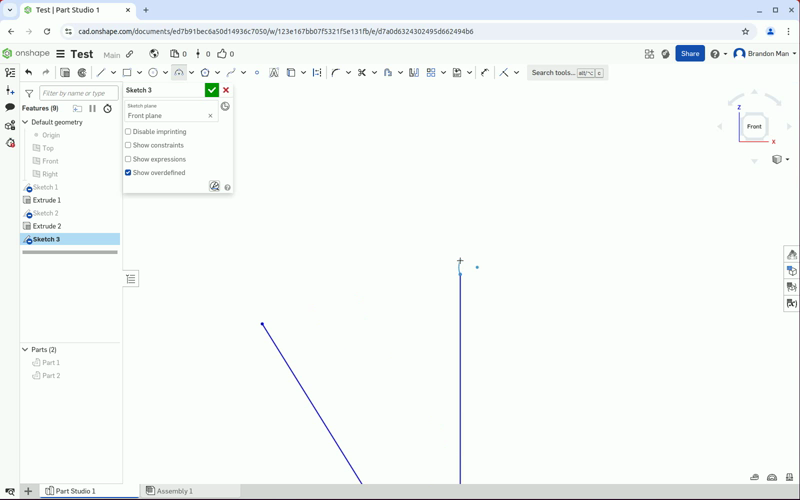
scroll(6)
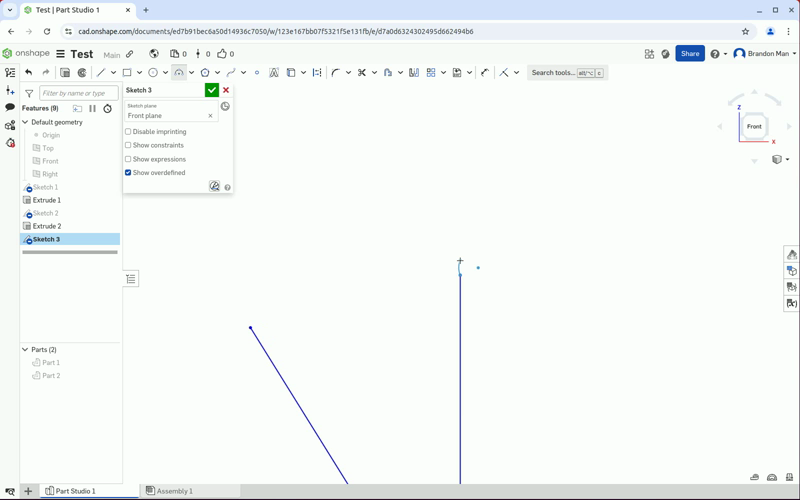
scroll(6)
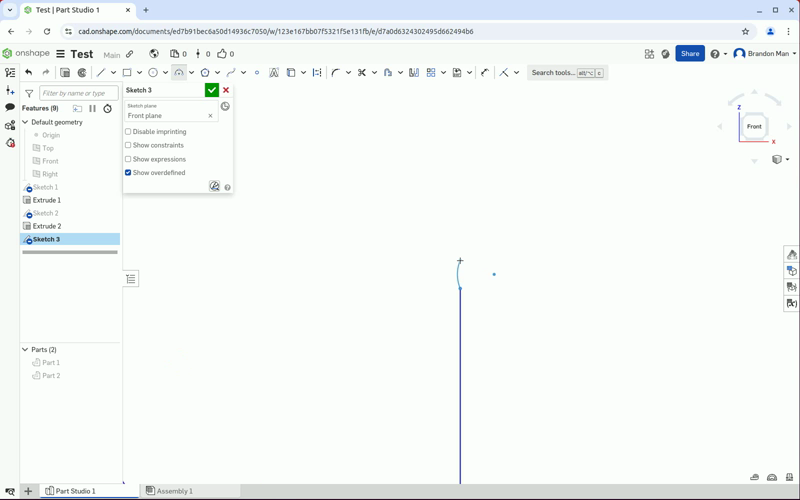
scroll(6)
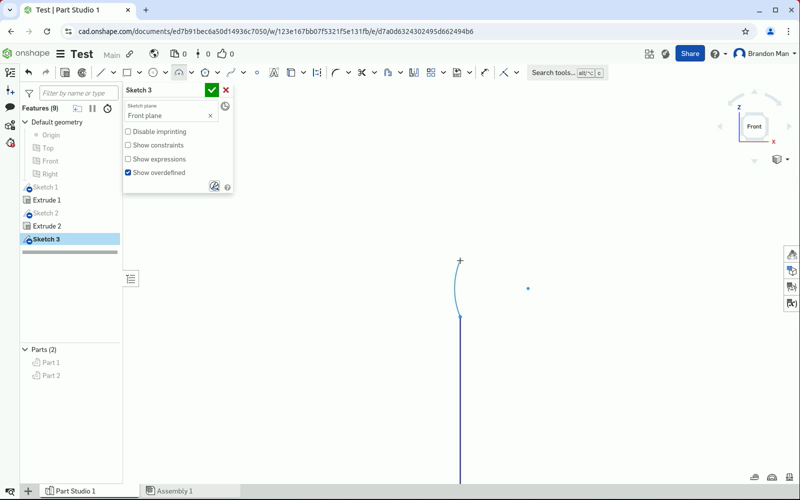
click(460, 260)
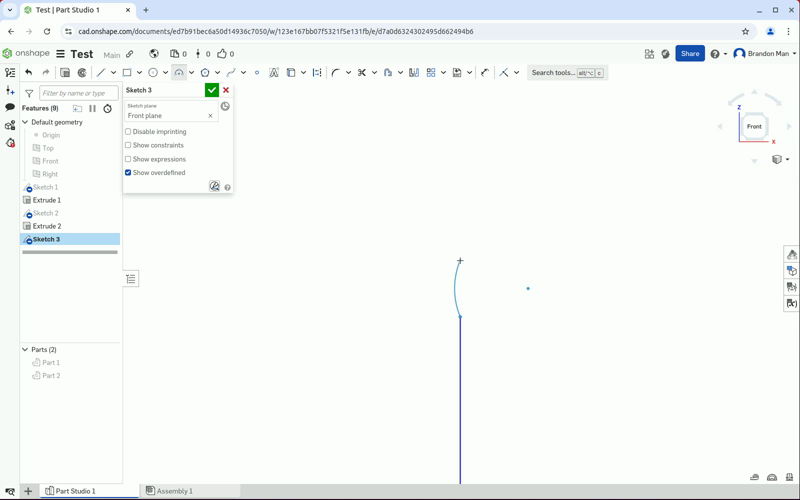
scroll(-6)
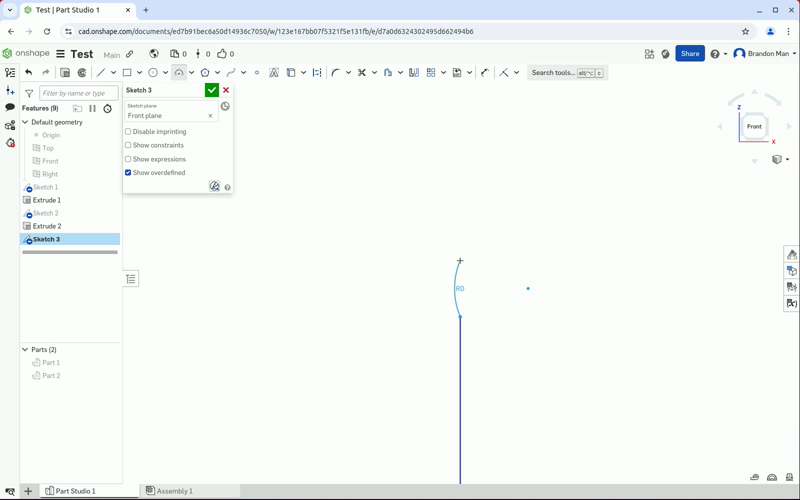
scroll(-6)
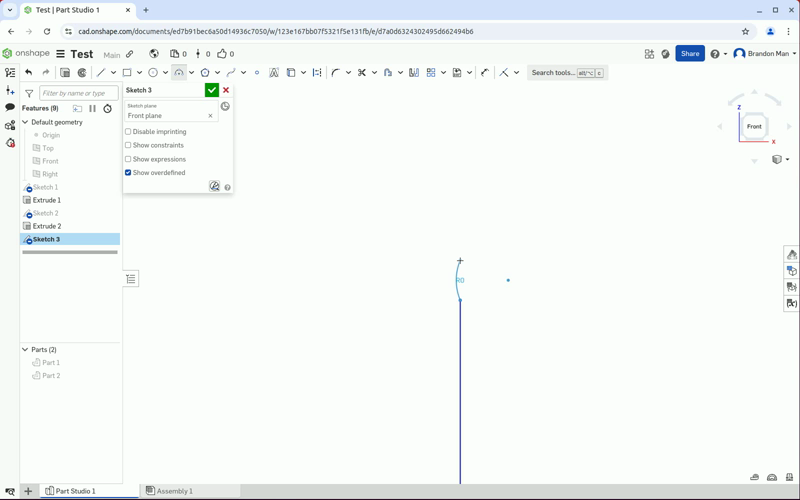
scroll(-6)
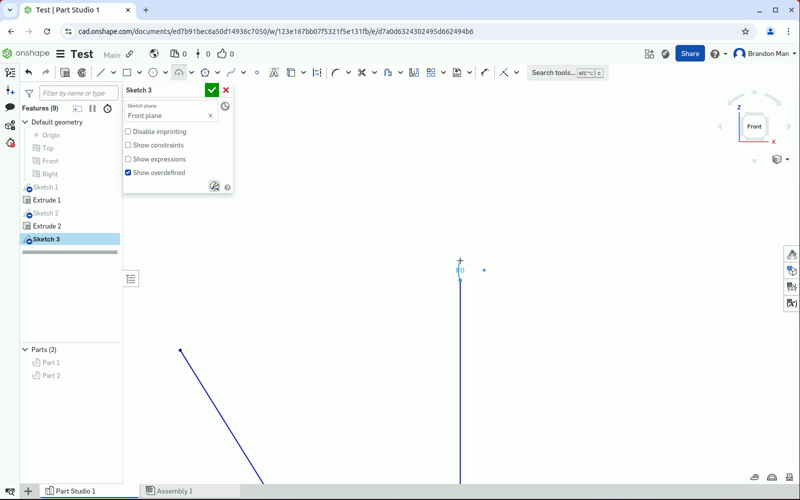
scroll(-6)
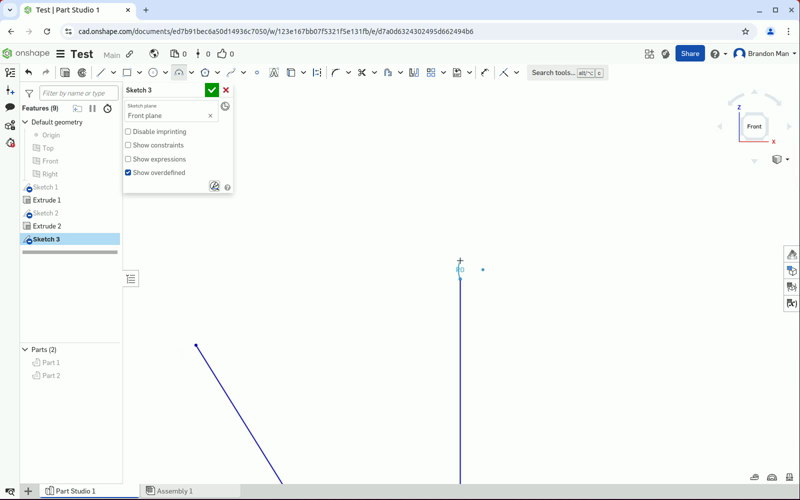
scroll(-6)
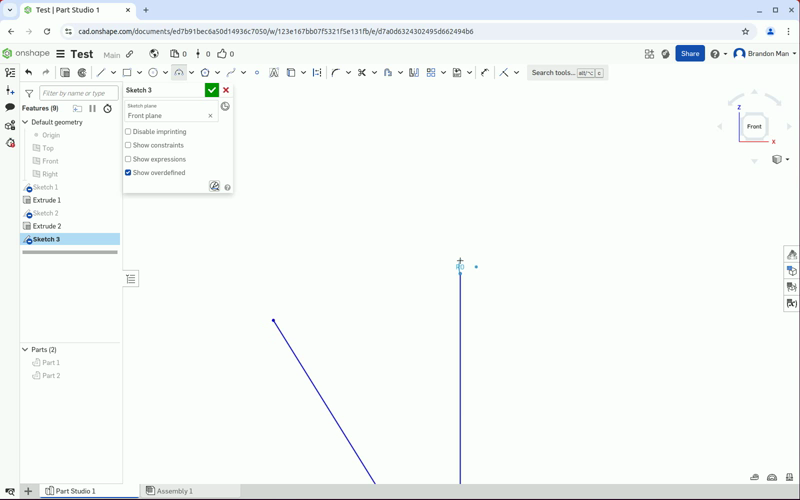
scroll(-6)
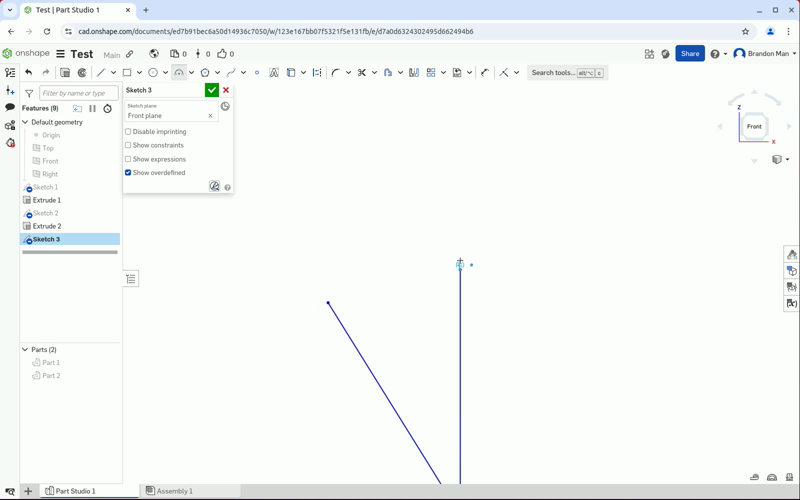
scroll(-6)
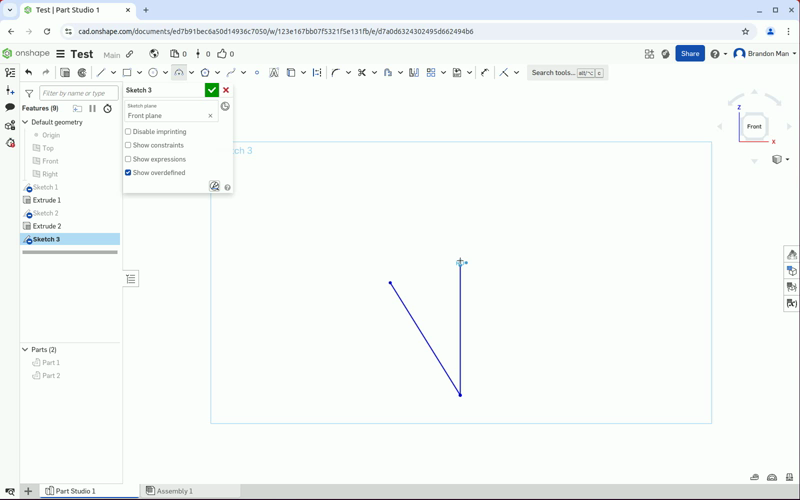
mouse_move(461, 262)
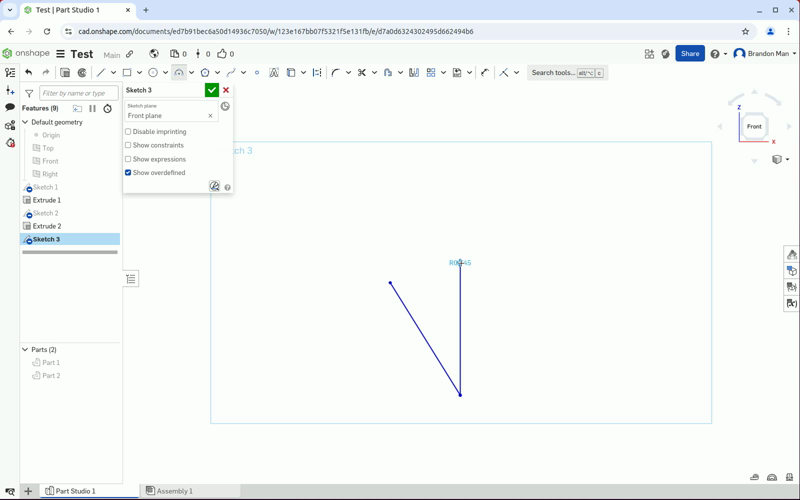
scroll(6)
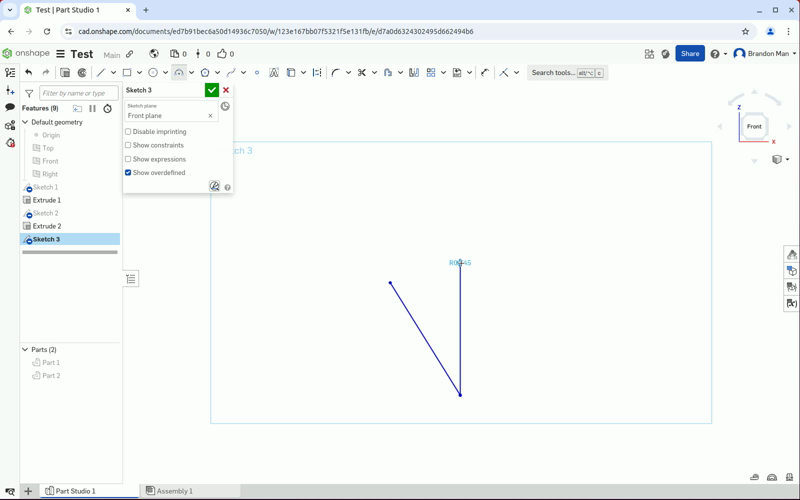
scroll(6)
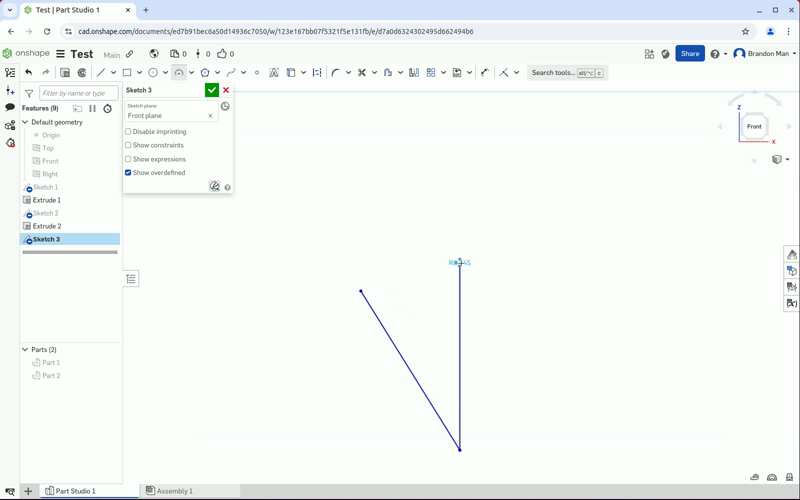
scroll(6)
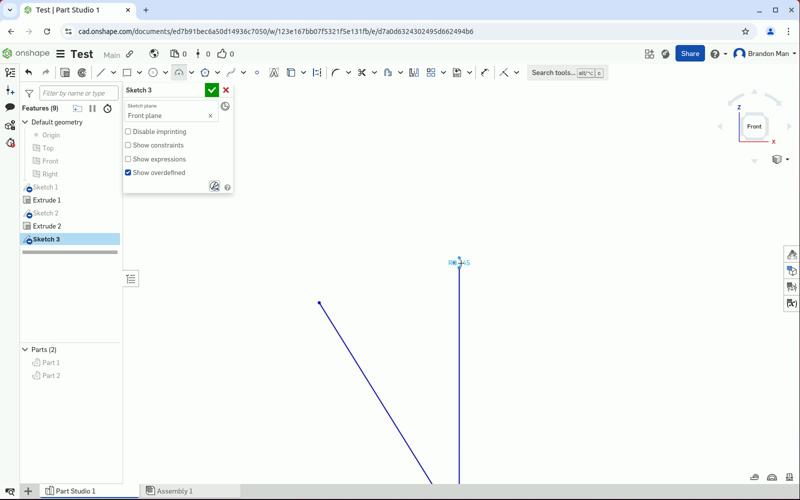
scroll(6)
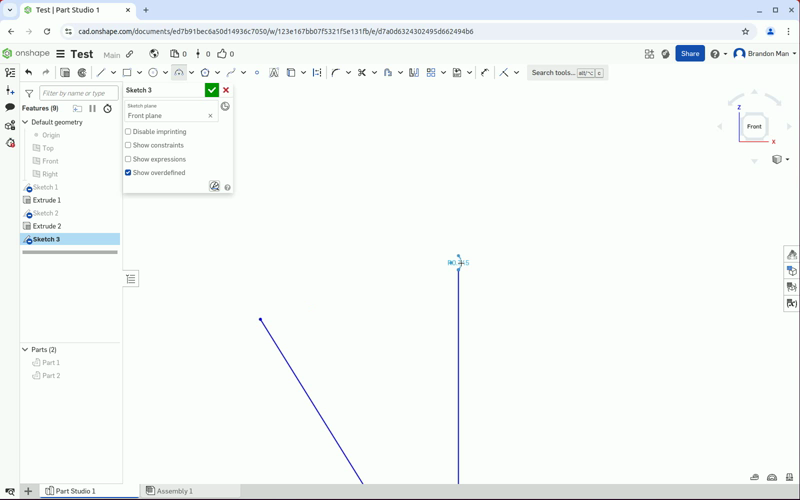
scroll(6)
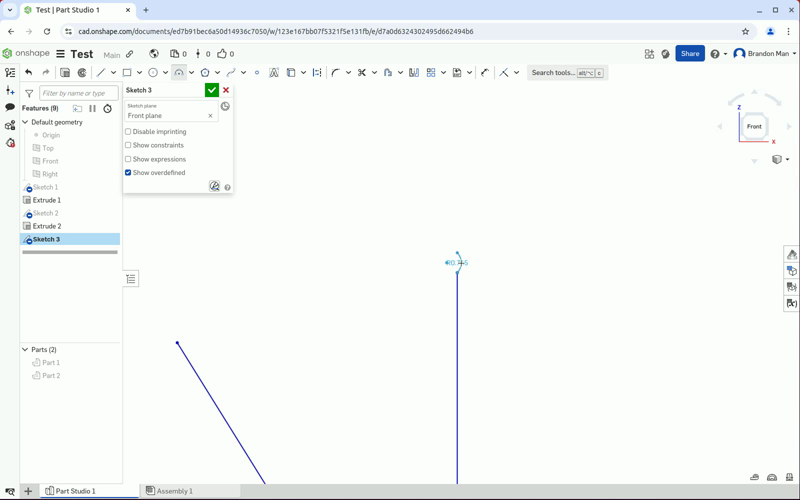
scroll(6)
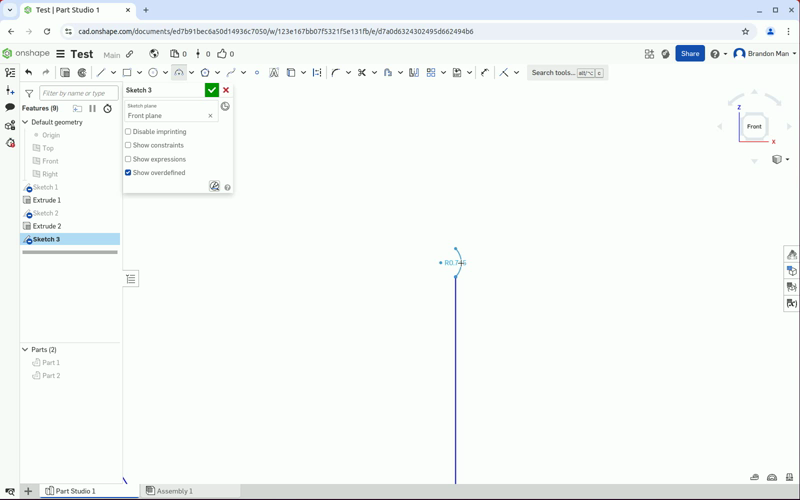
scroll(6)
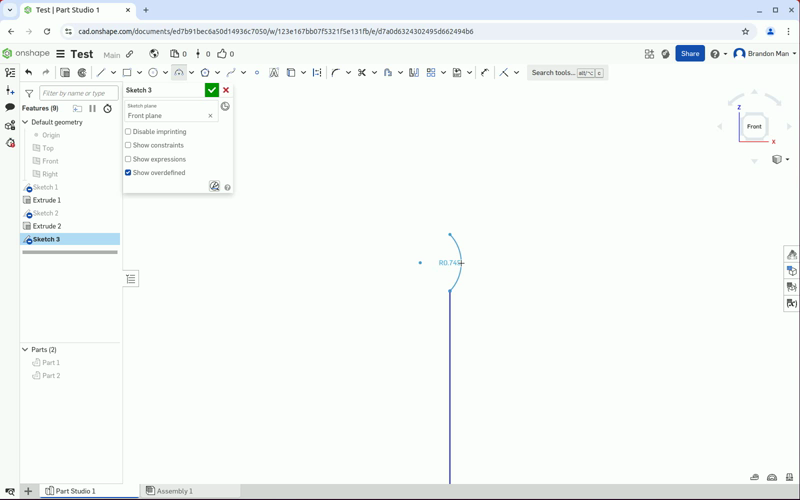
click(461, 262)
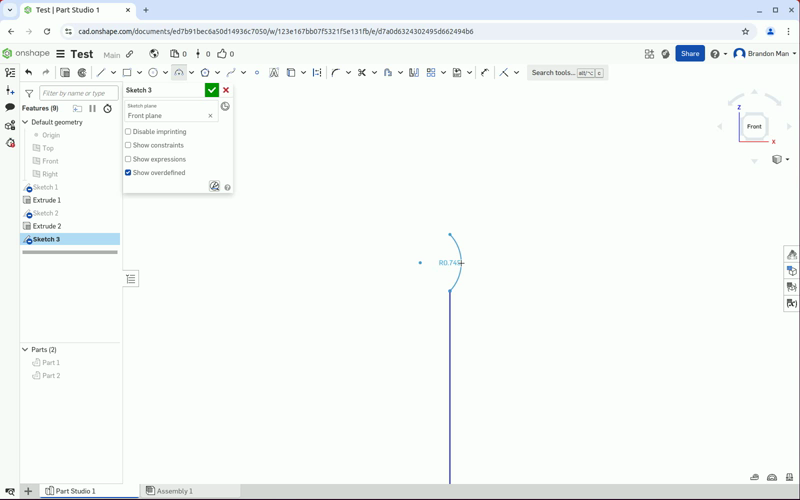
scroll(-6)
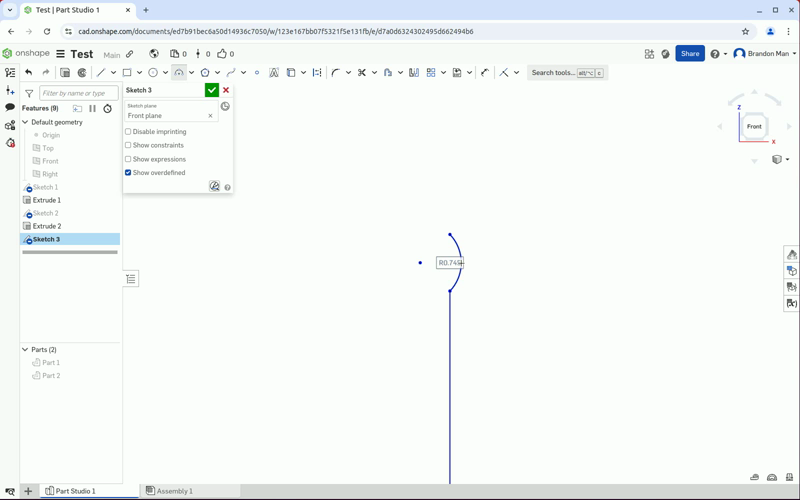
scroll(-6)
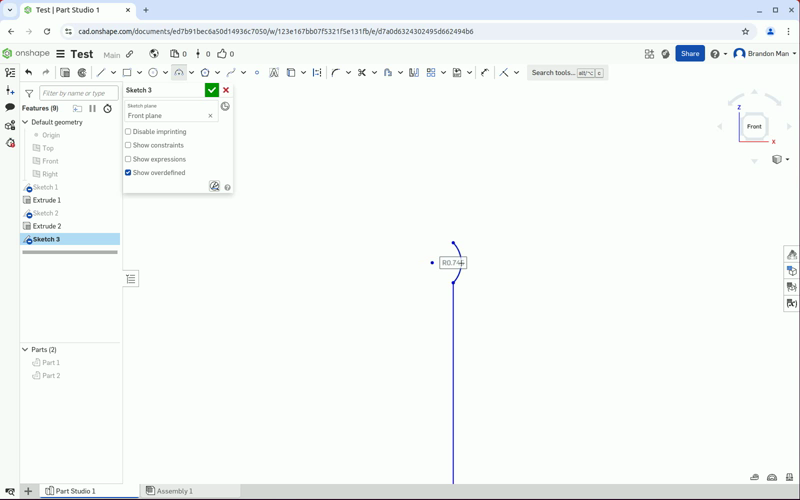
scroll(-6)
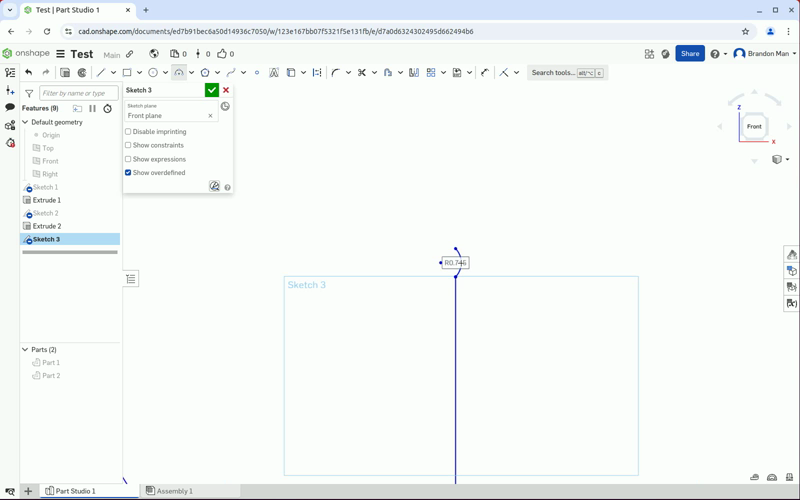
scroll(-6)
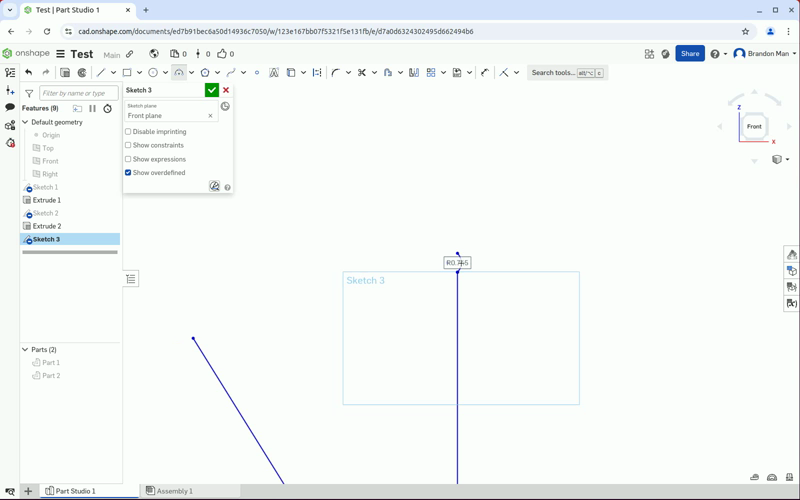
scroll(-6)
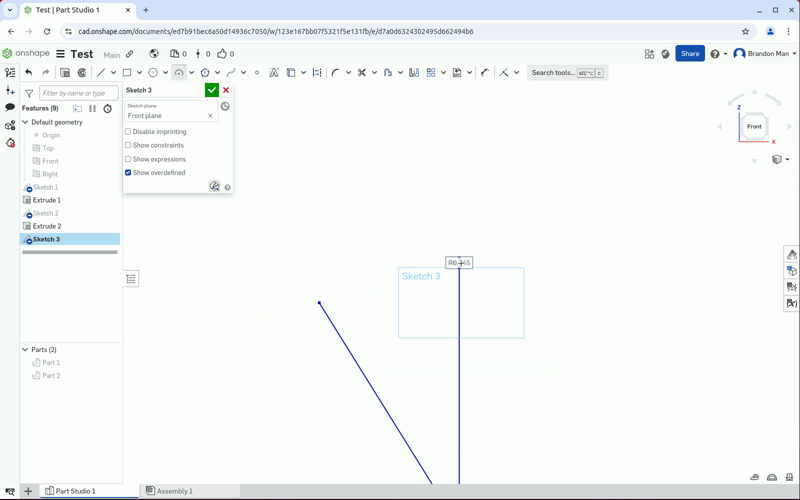
scroll(-6)
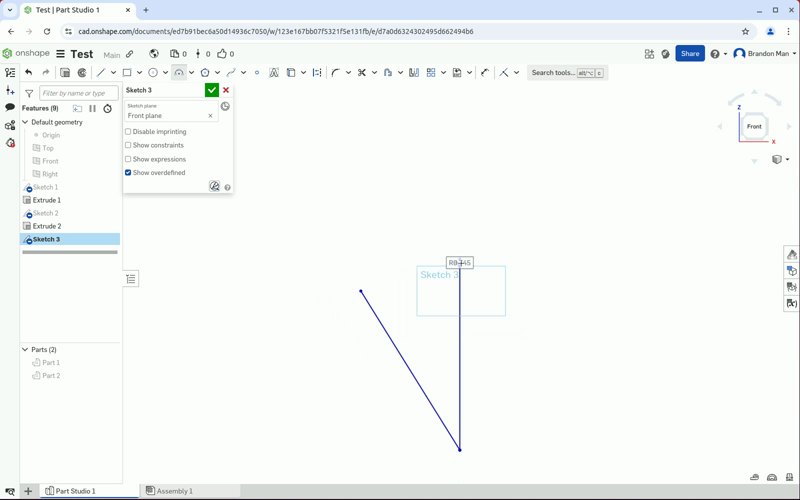
scroll(-6)
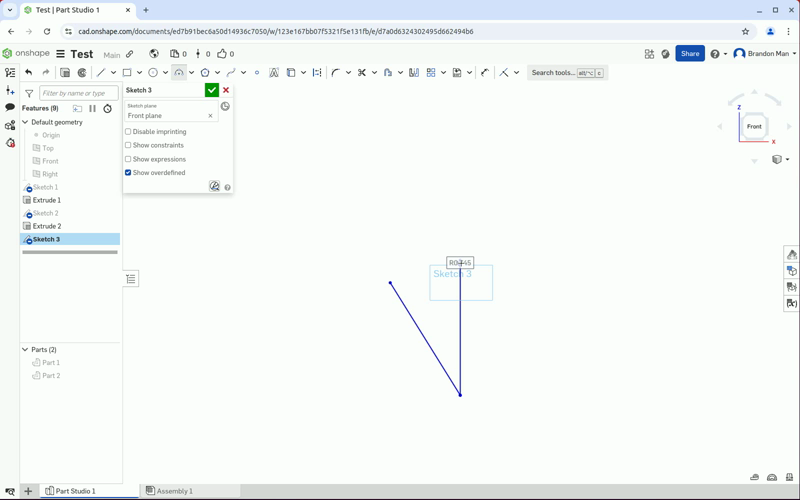
key_up(shift)
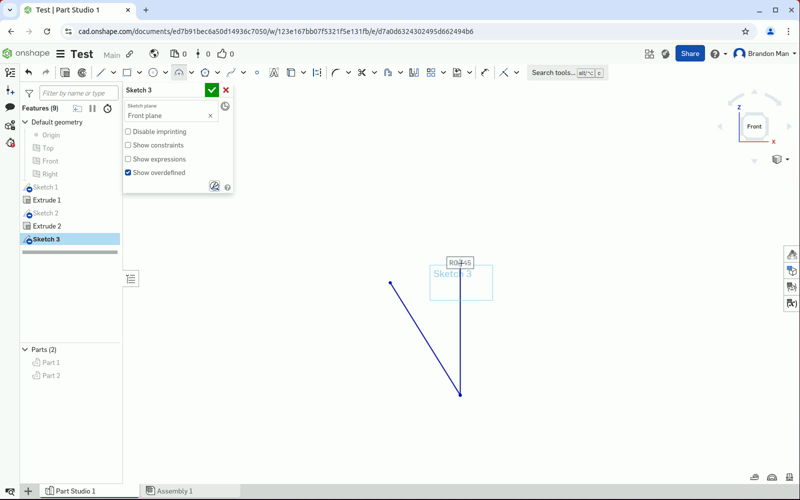
mouse_move(460, 260)
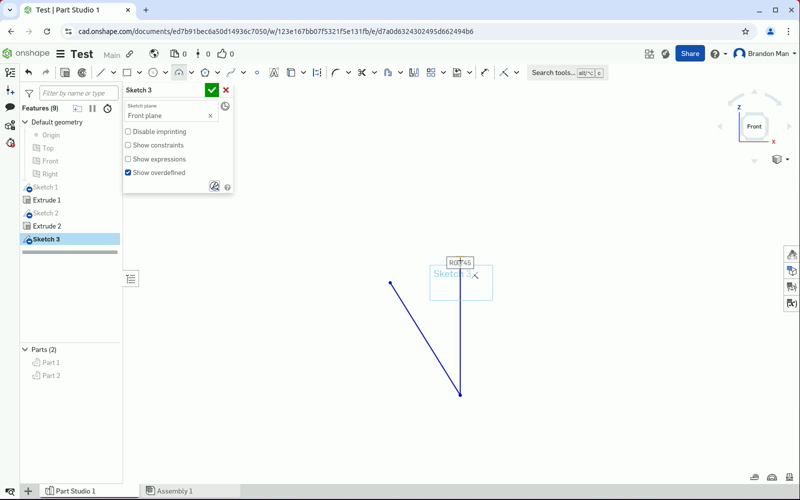
scroll(6)
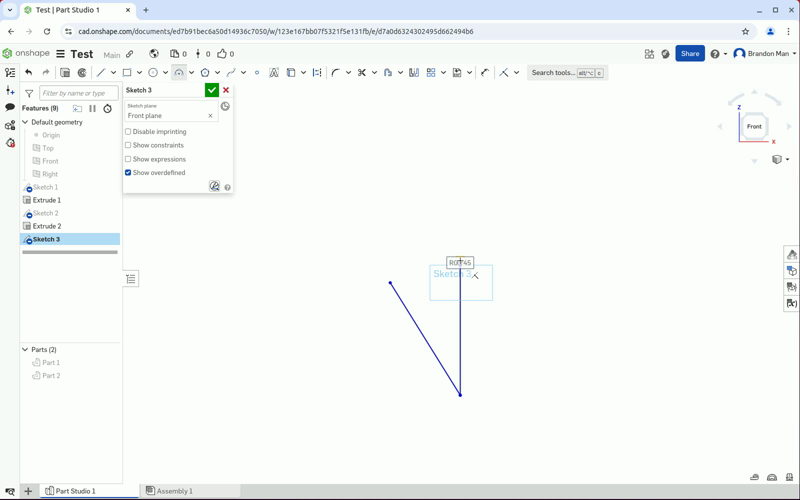
scroll(6)
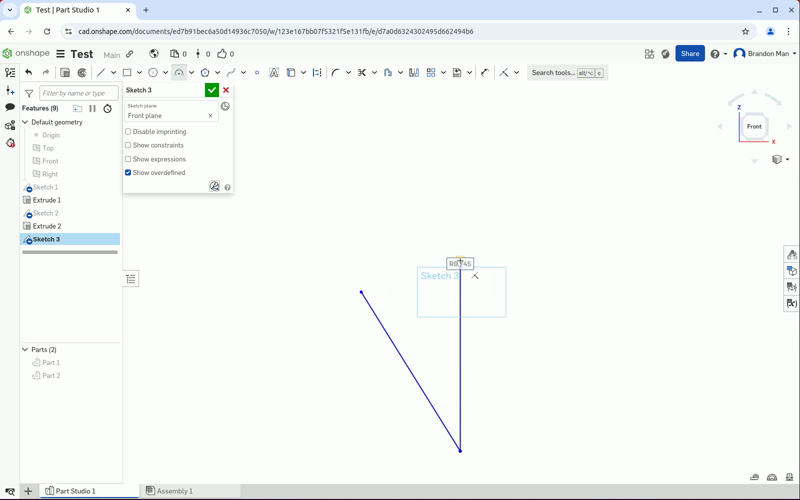
scroll(6)
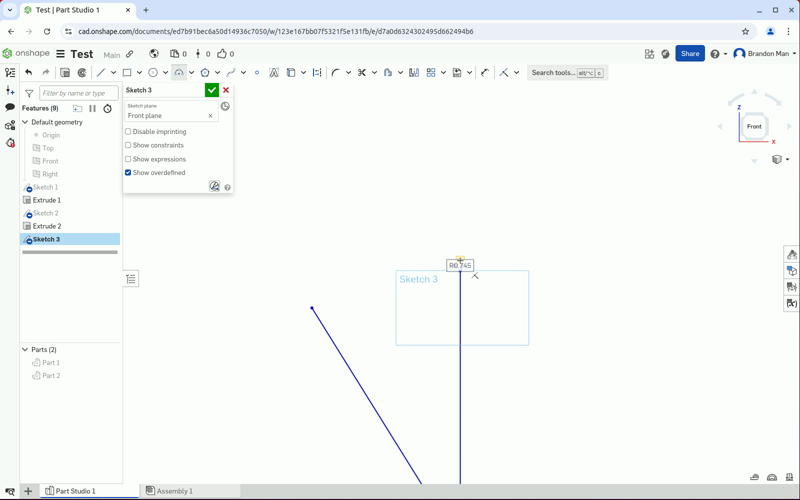
scroll(6)
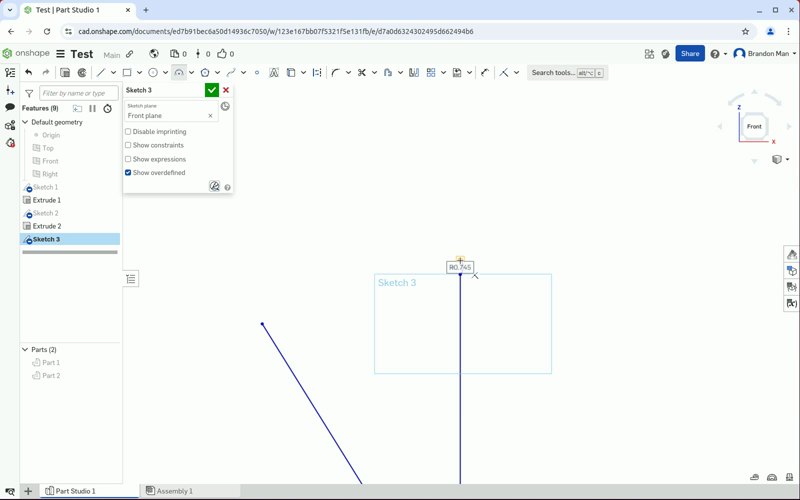
scroll(6)
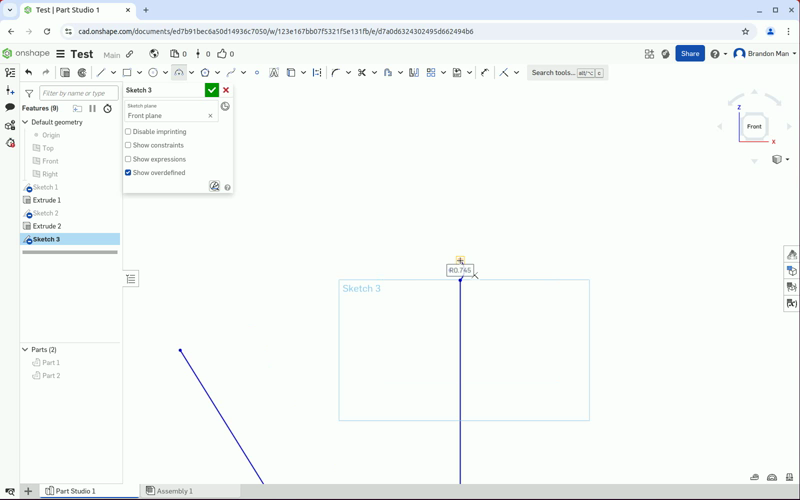
scroll(6)
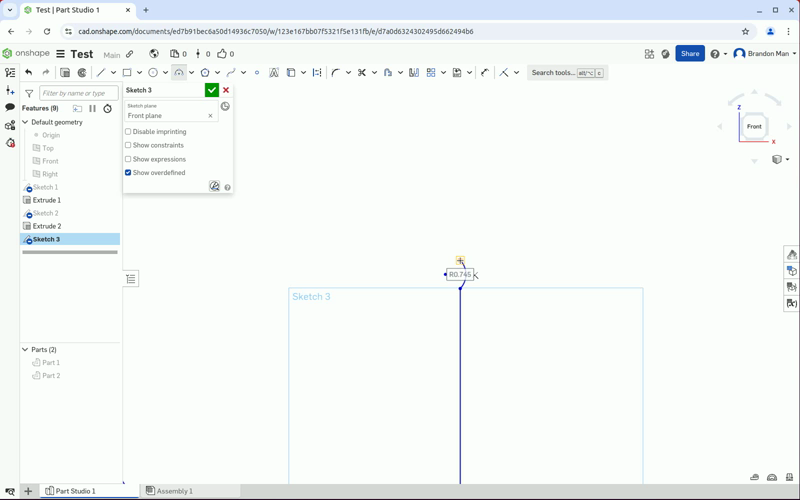
scroll(6)
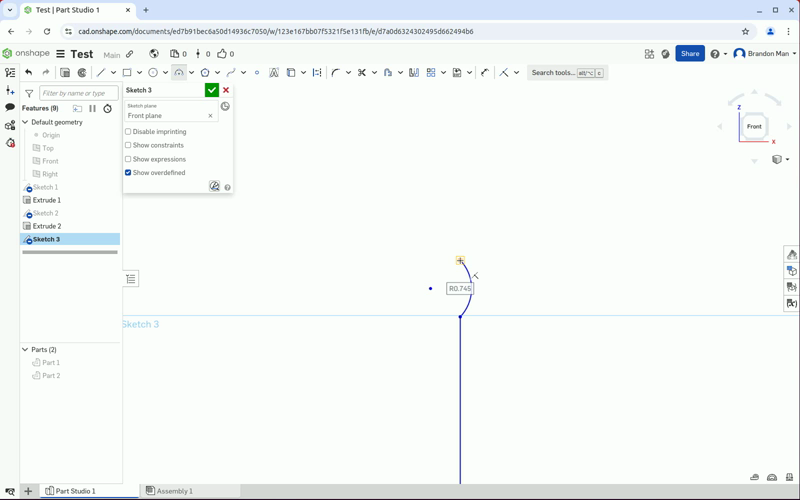
click(460, 260)
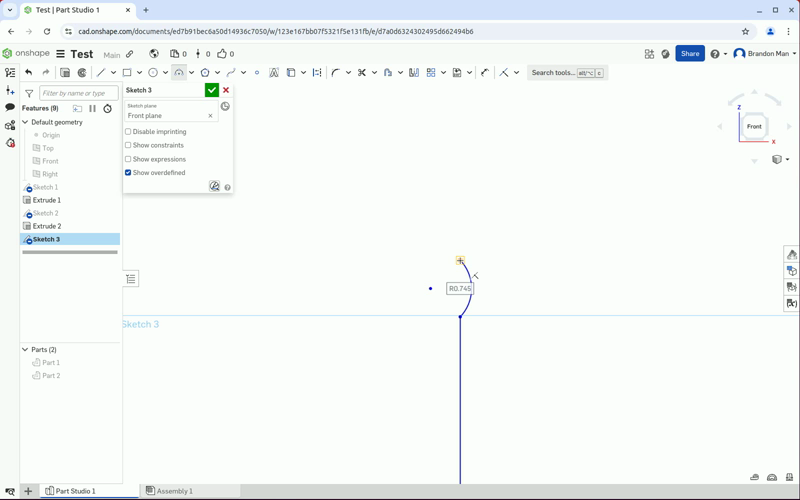
scroll(-6)
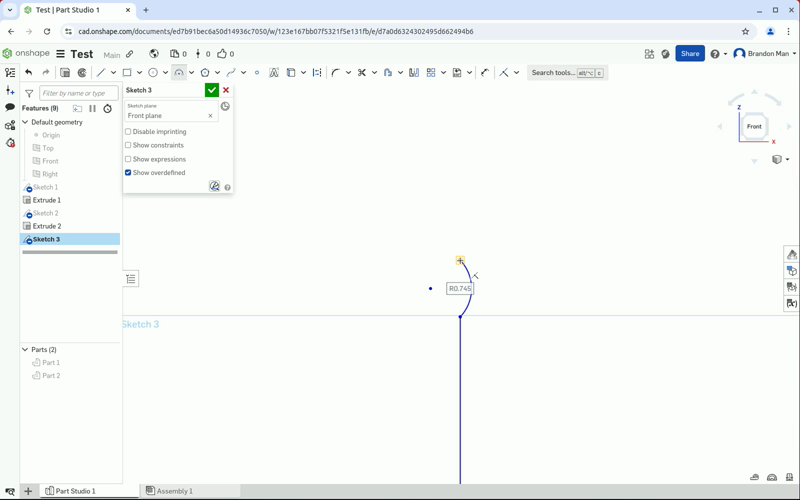
scroll(-6)
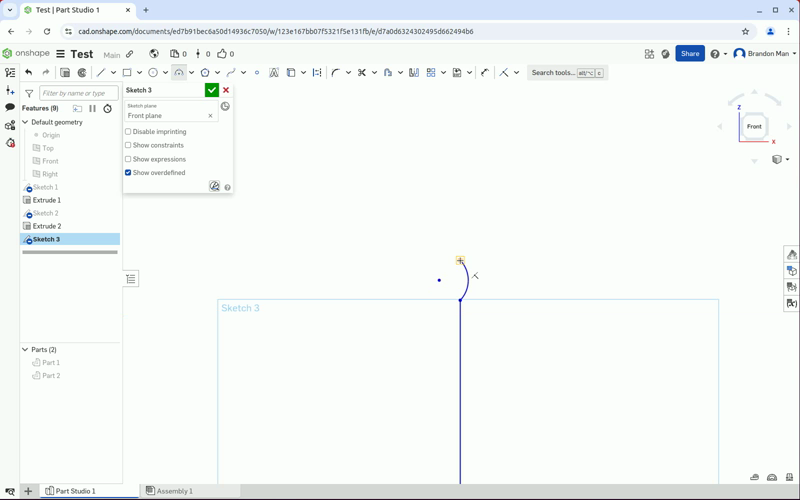
scroll(-6)
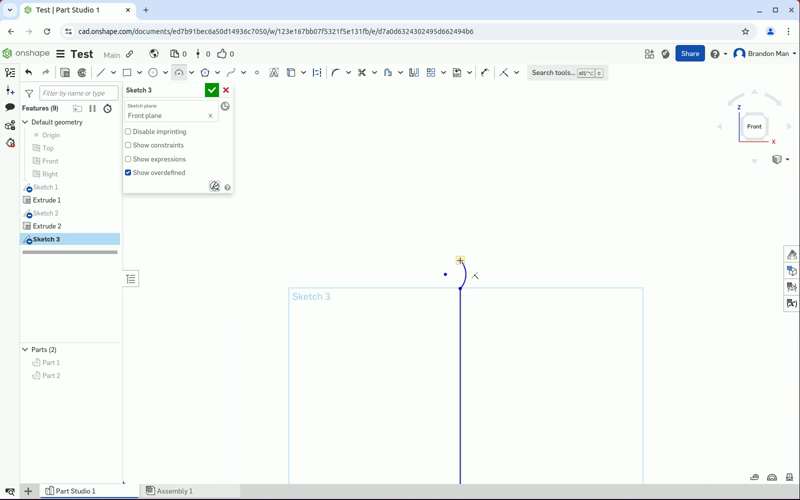
scroll(-6)
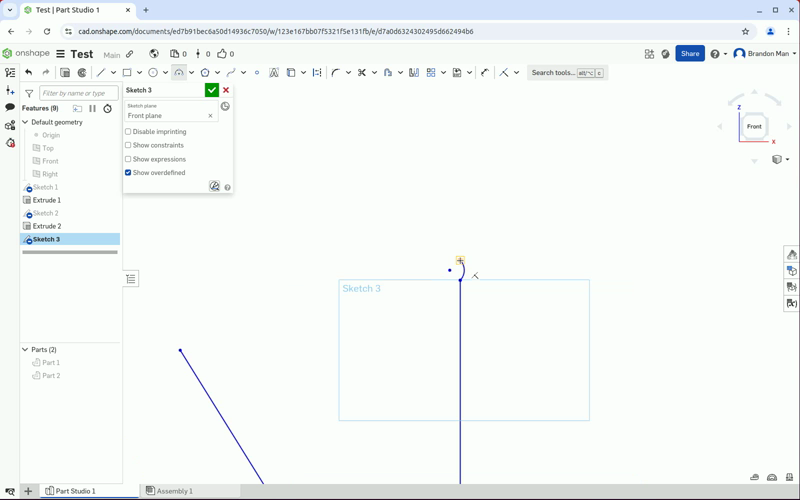
scroll(-6)
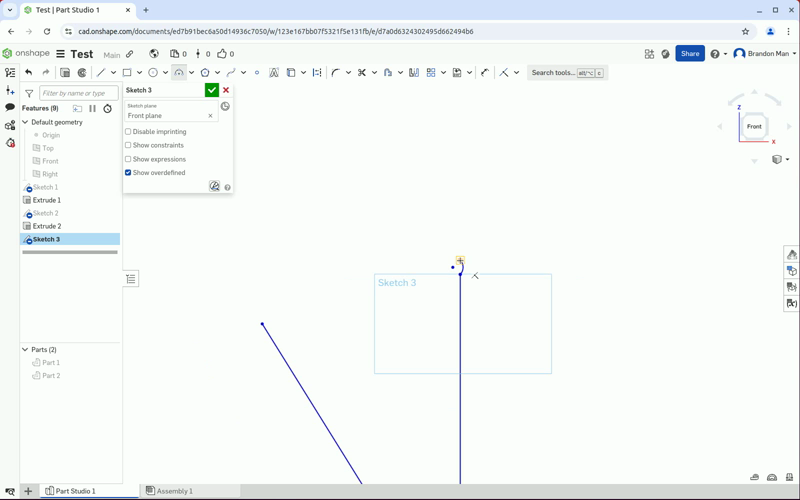
scroll(-6)
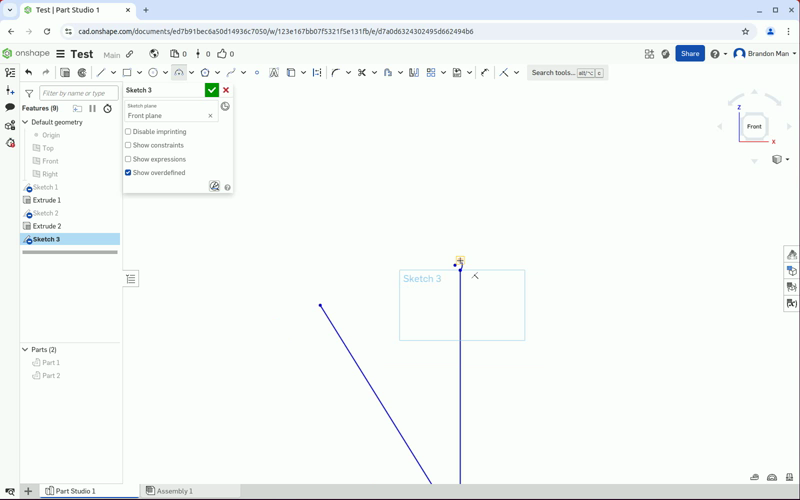
scroll(-6)
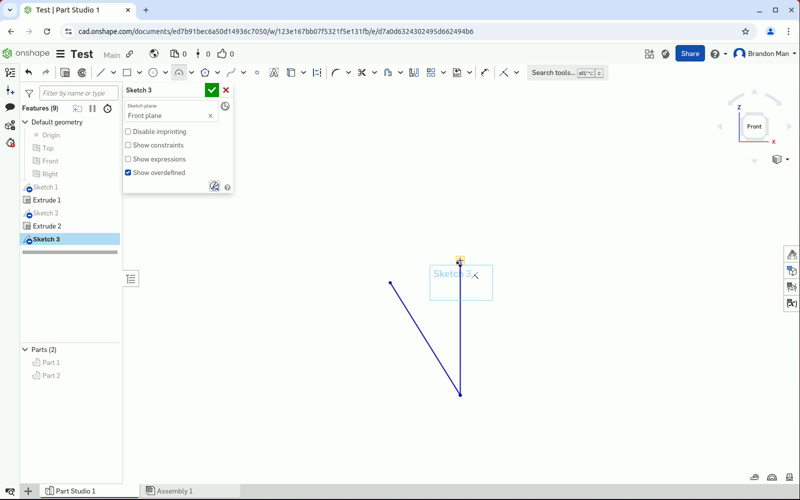
mouse_move(390, 282)
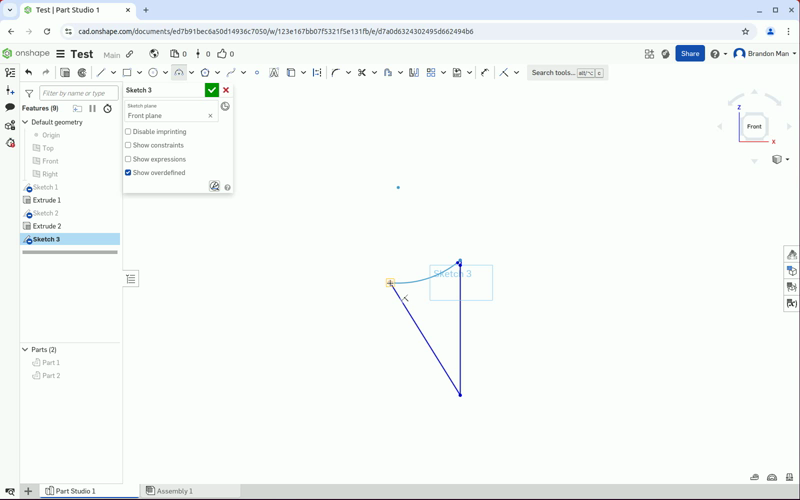
click(390, 282)
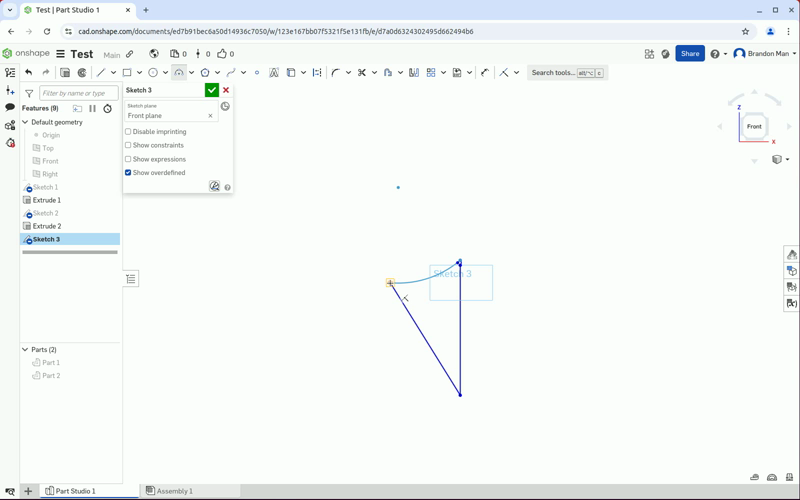
key_down(shift)
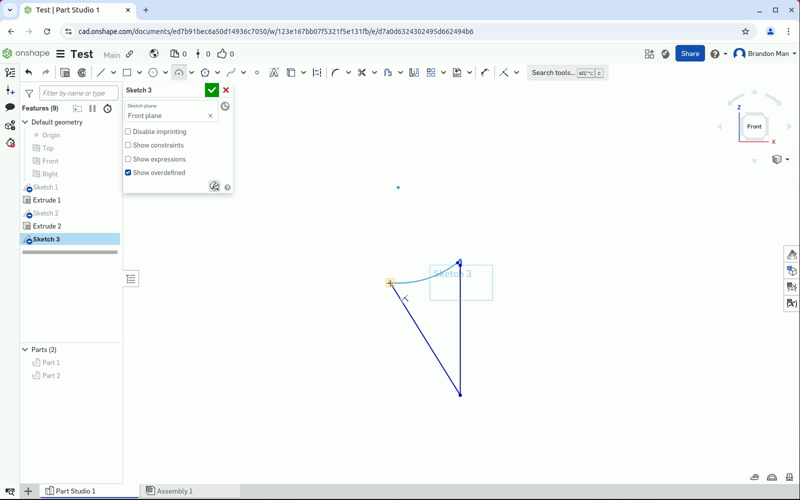
mouse_move(410, 226)
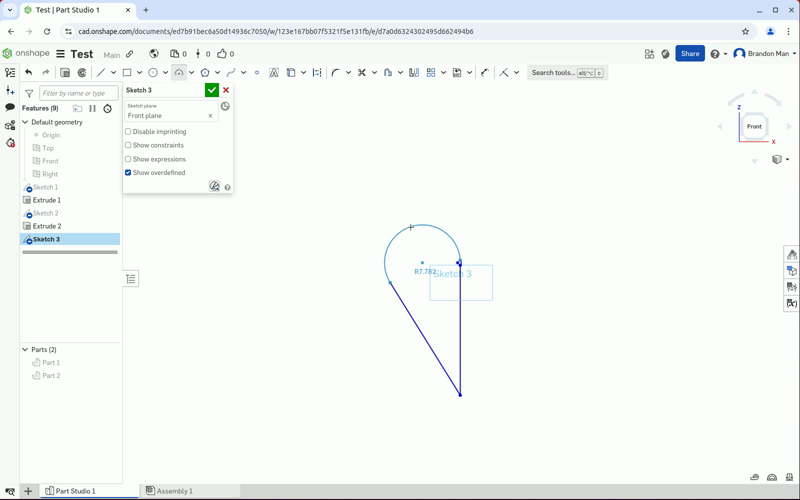
click(410, 226)
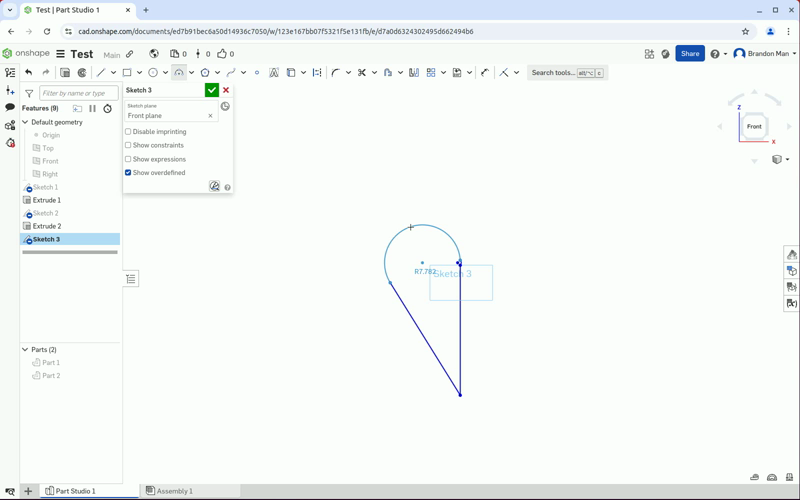
key_up(shift)
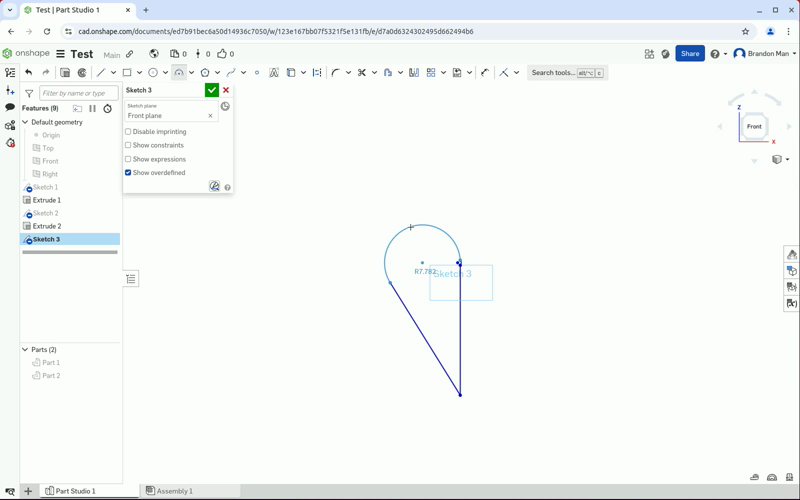
key(esc)
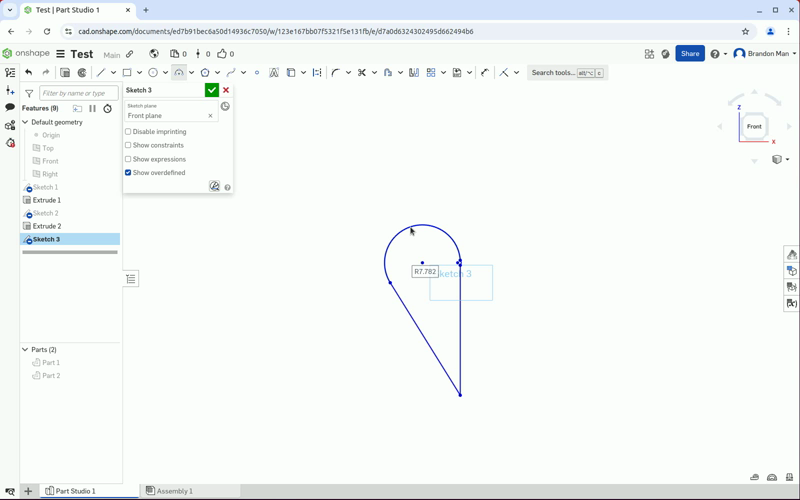
mouse_move(432, 250)
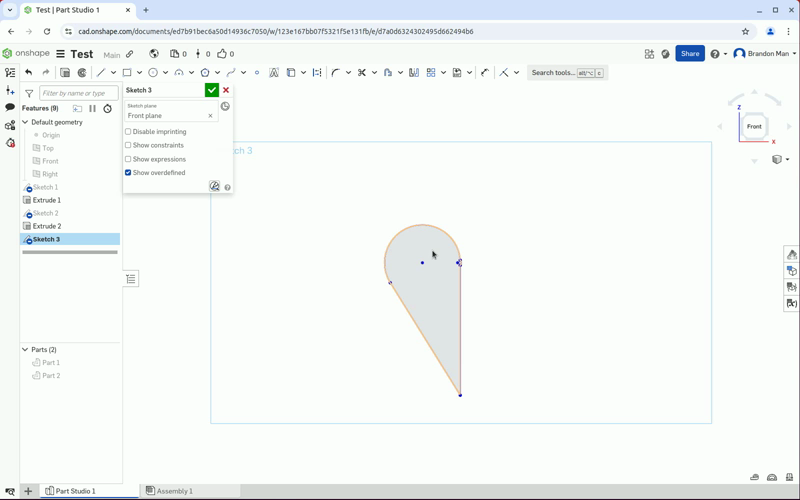
click(432, 250)
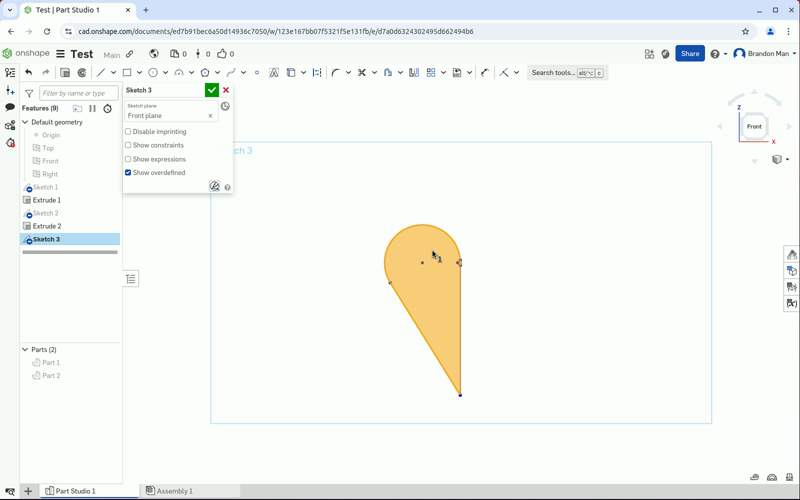
mouse_move(73, 352)
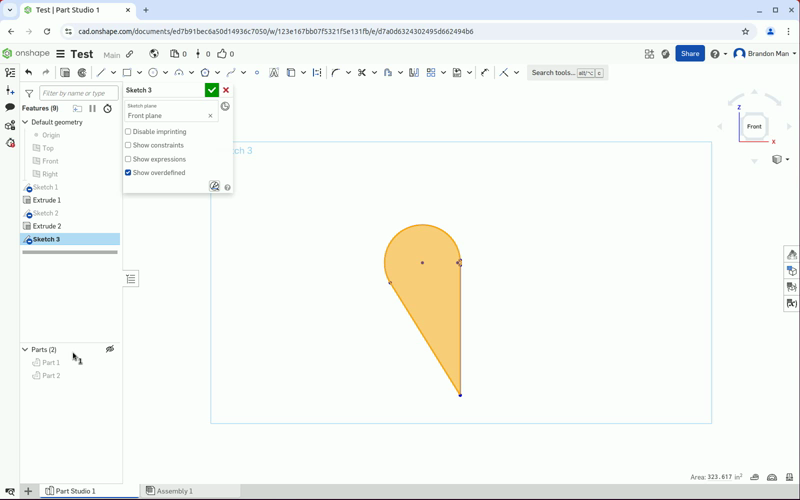
key(shift+y)
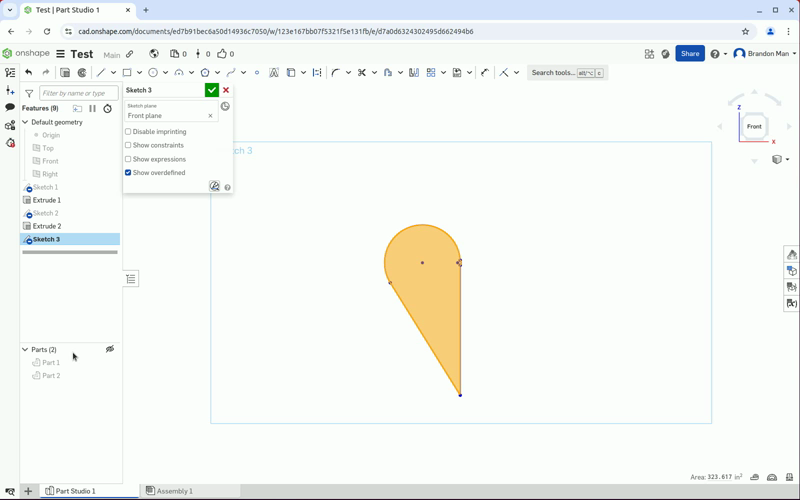
key(shift+e)
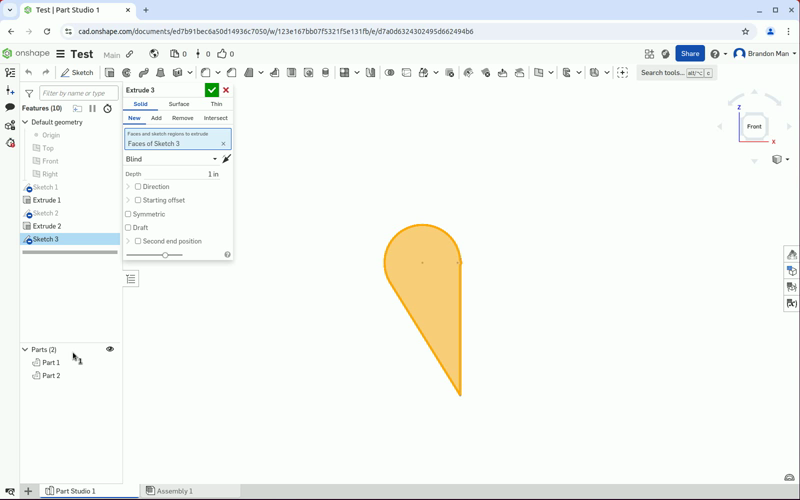
mouse_move(143, 106)
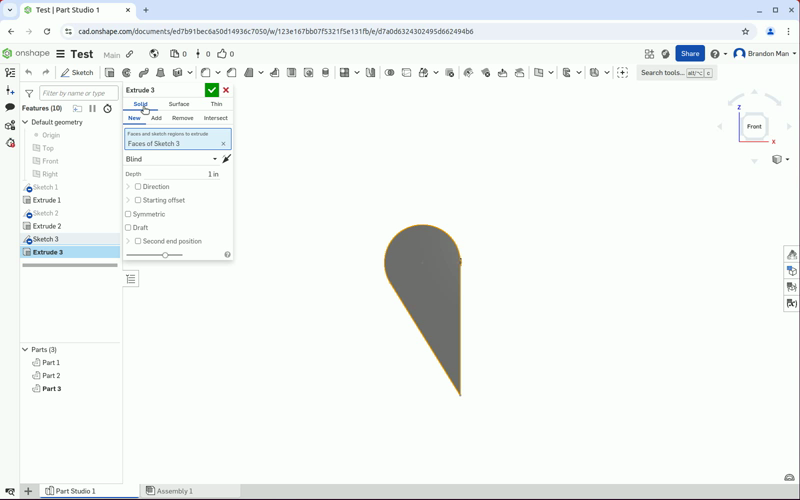
click(143, 106)
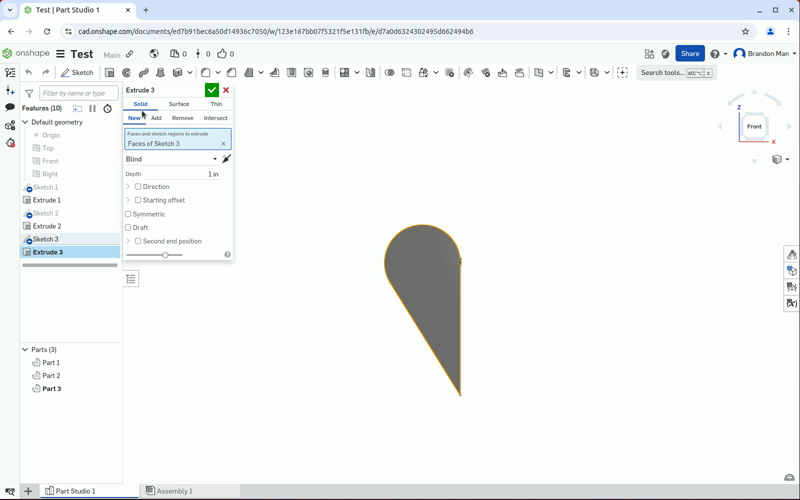
mouse_move(137, 120)
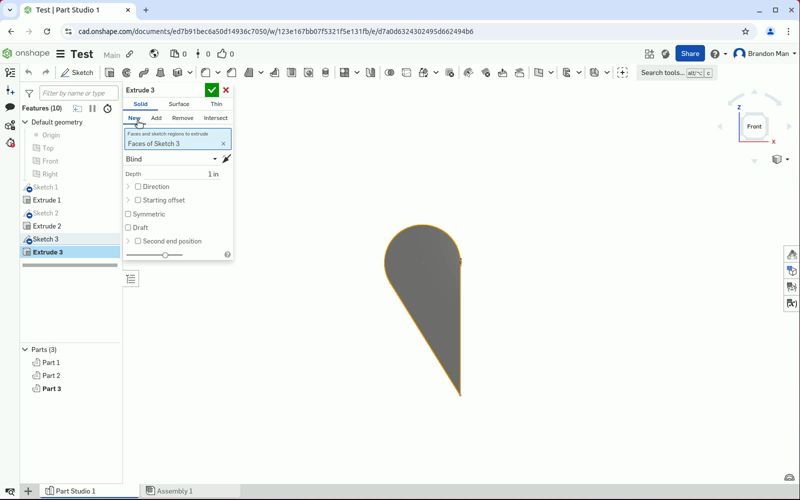
click(137, 120)
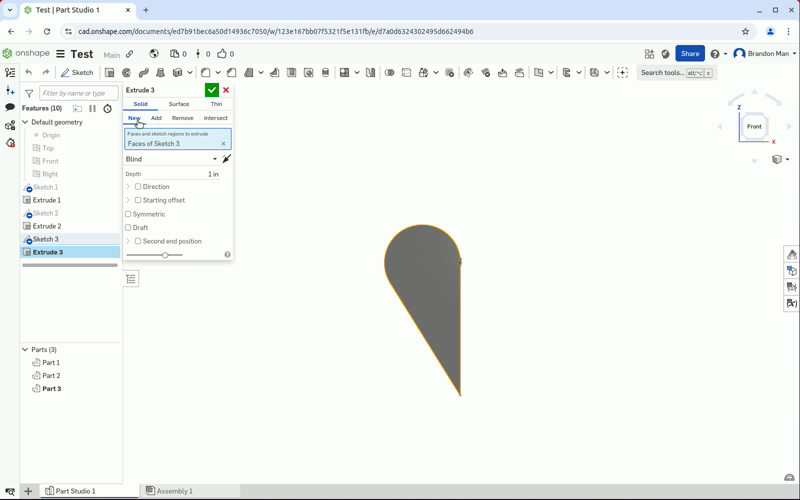
key(tab, 4)
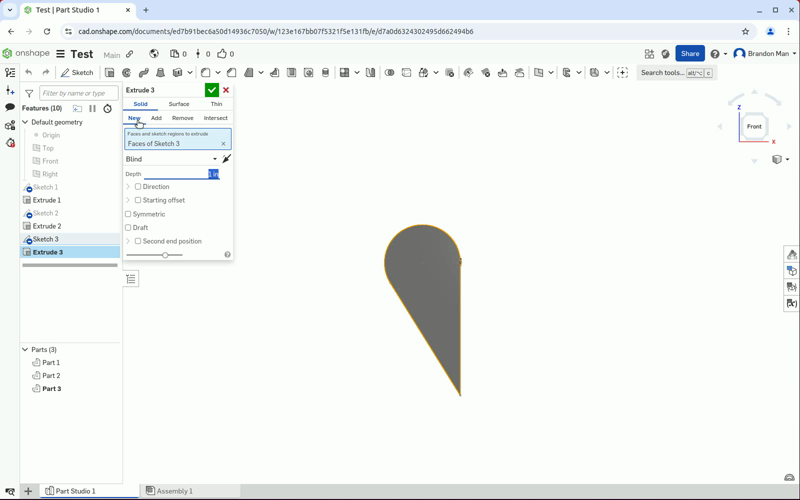
text(2.407)
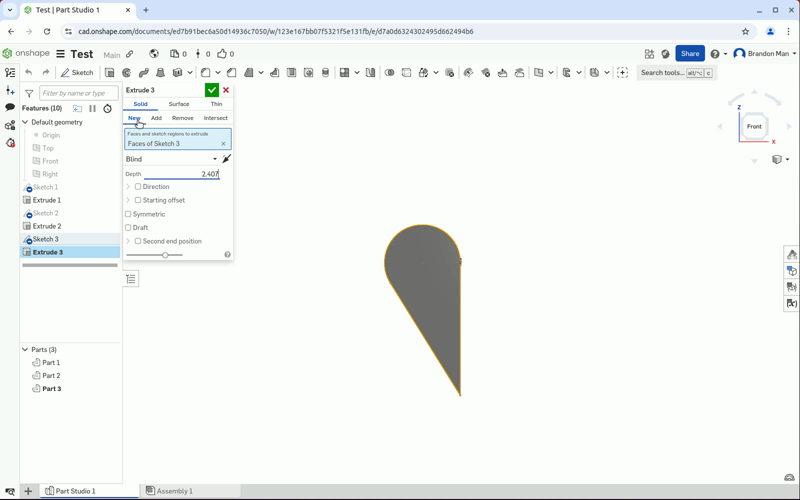
key(enter)
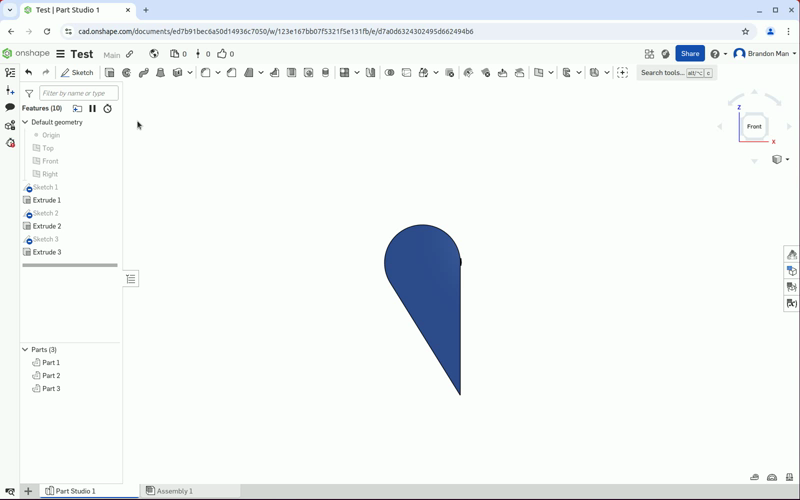
key(shift+h)
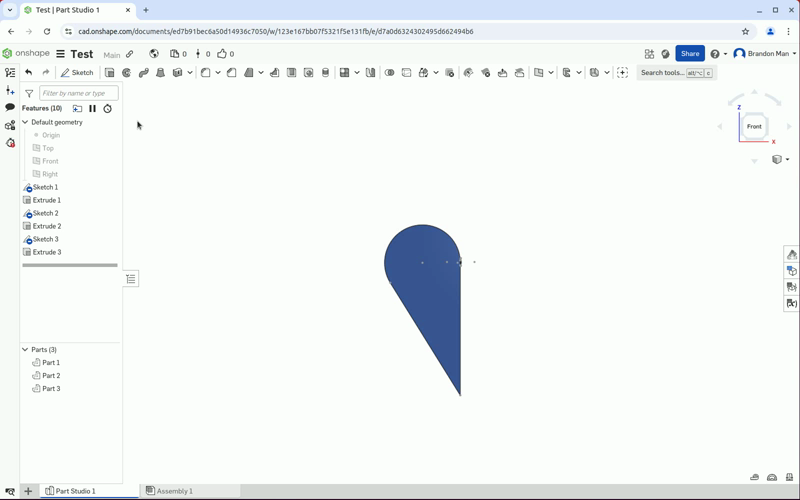
key(shift+h)
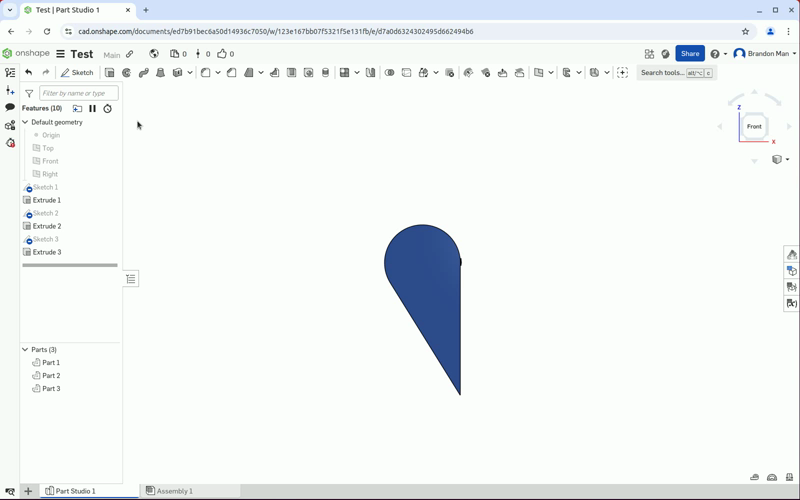
mouse_move(73, 189)
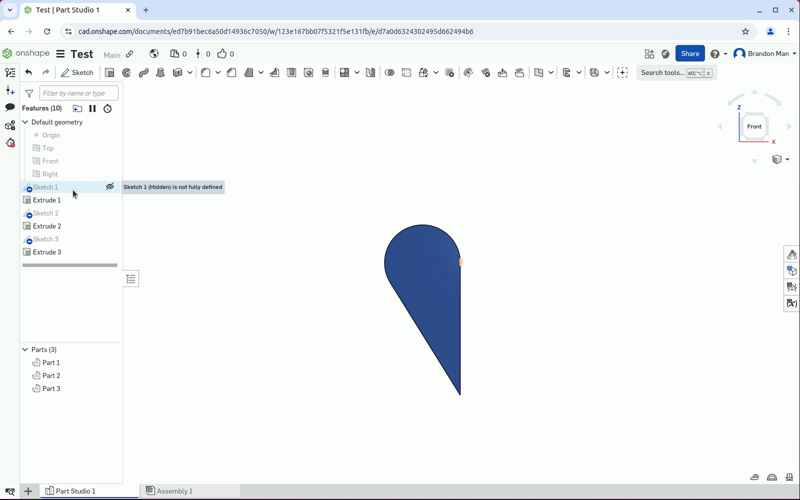
click(73, 189)
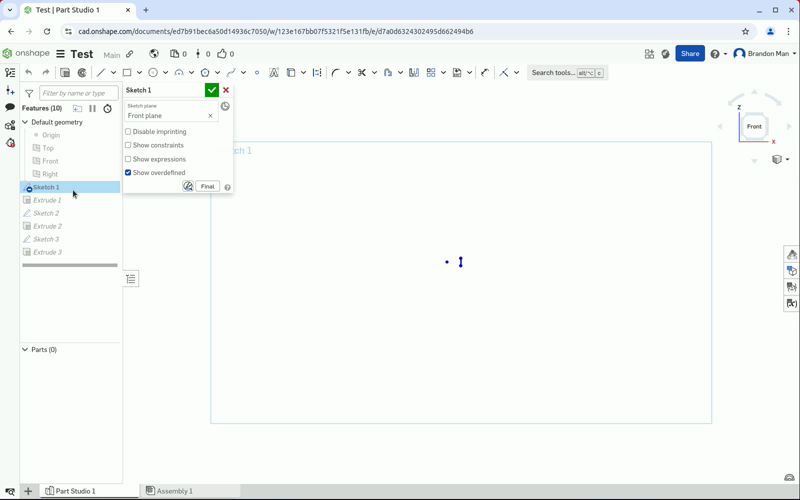
mouse_move(229, 92)
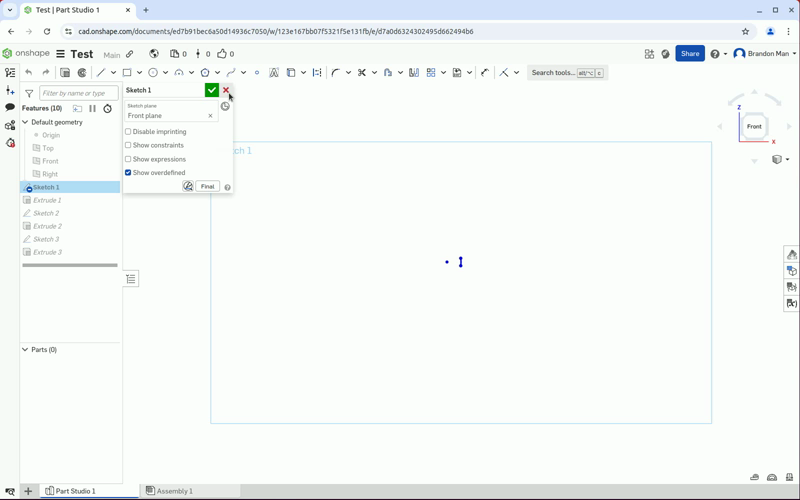
click(229, 92)
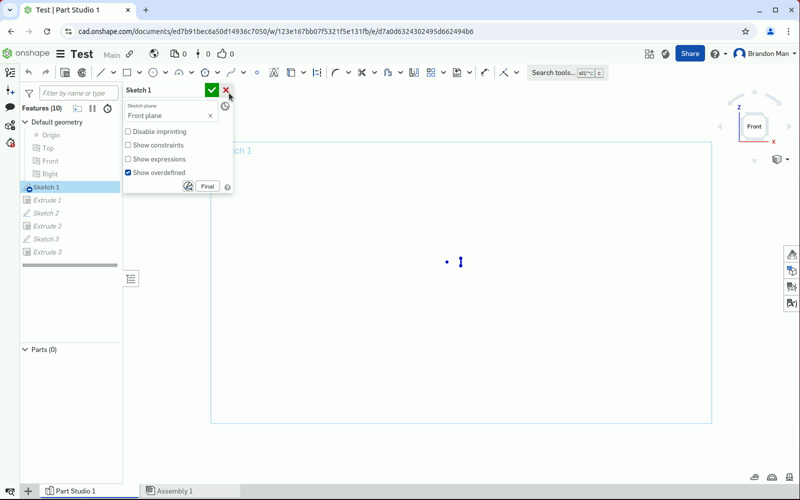
key(shift+s)
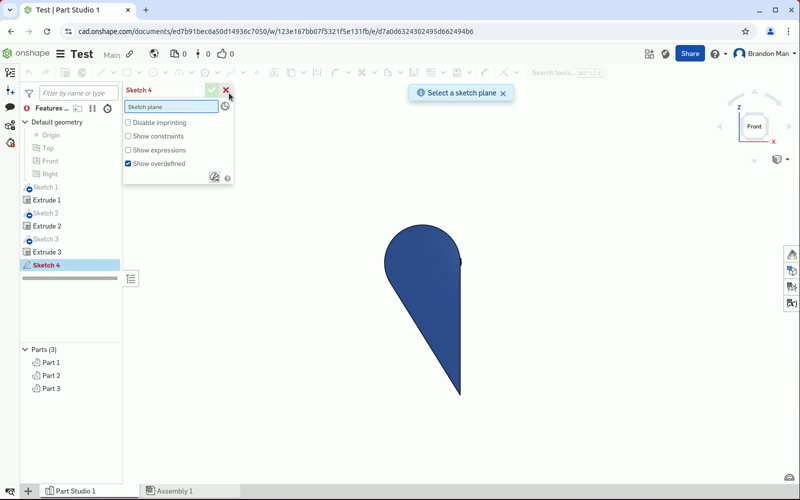
mouse_move(73, 163)
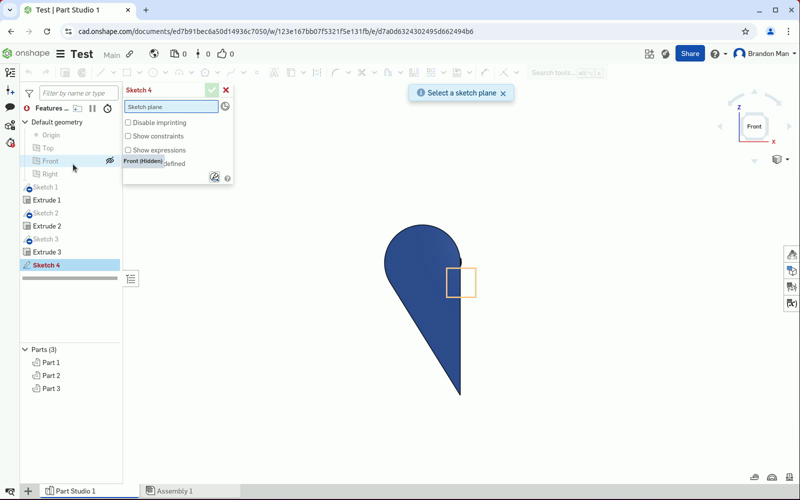
click(73, 163)
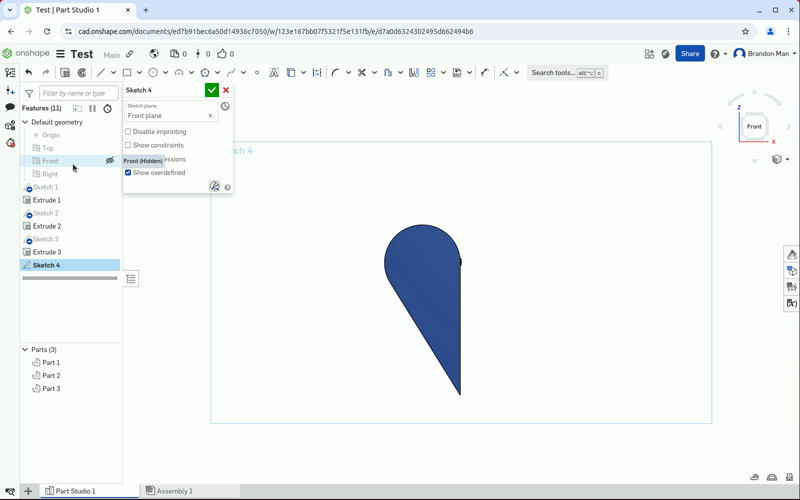
mouse_move(73, 352)
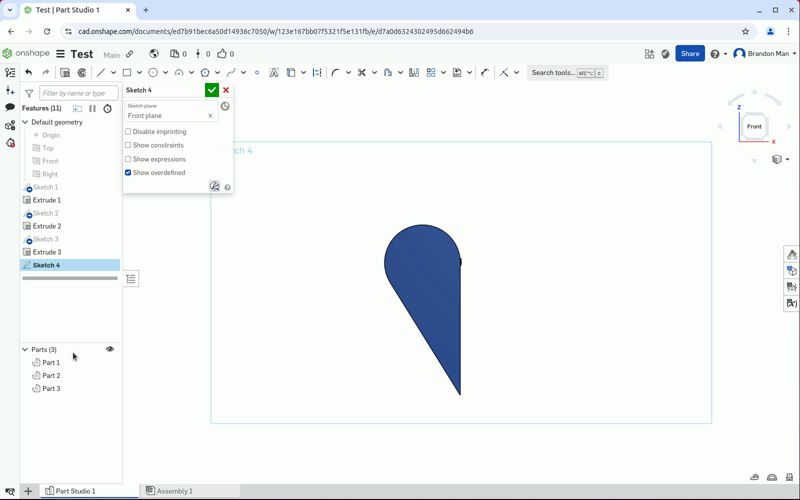
key(y)
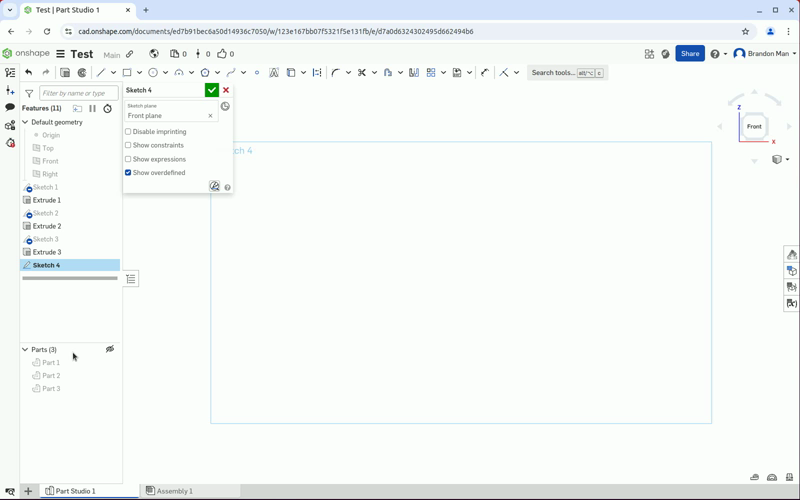
key(l)
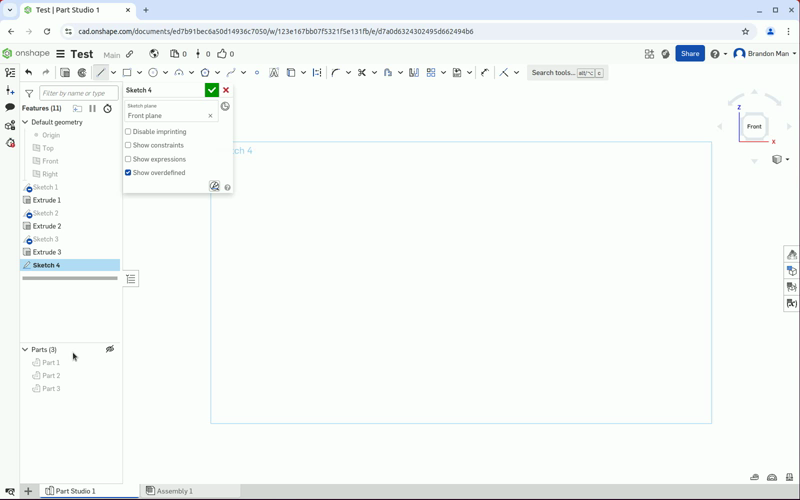
key_down(shift)
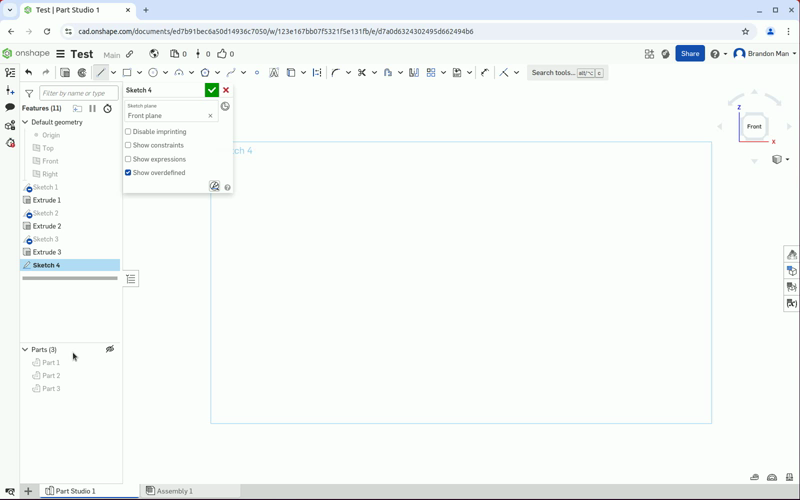
mouse_move(460, 395)
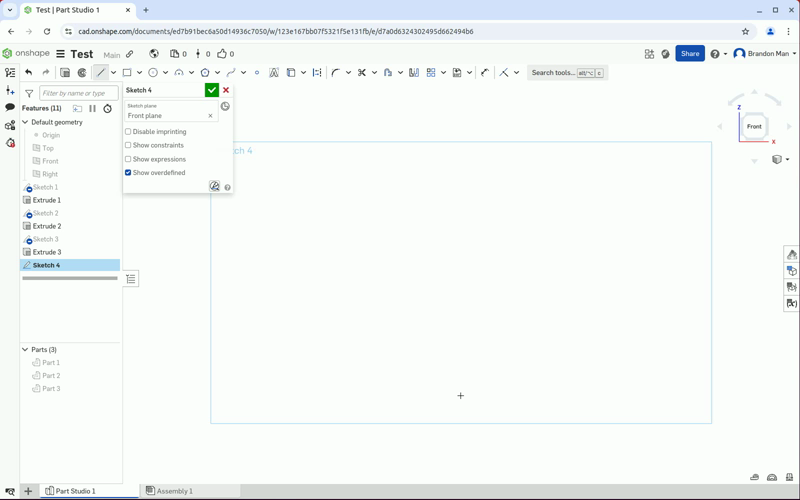
click(460, 395)
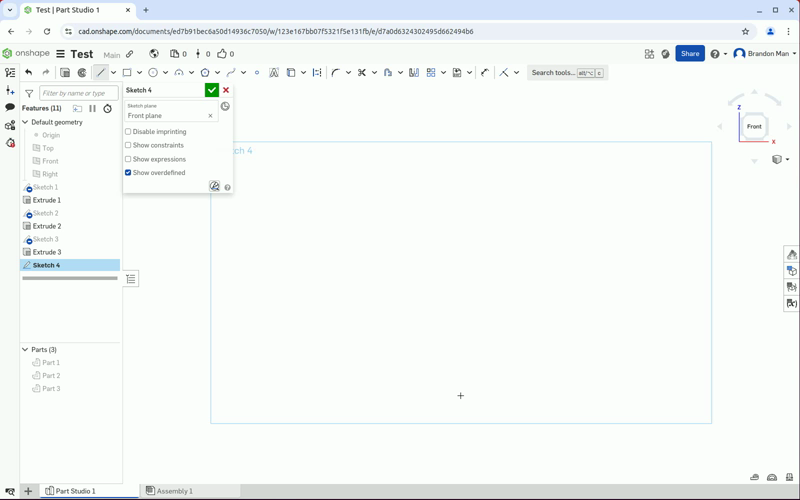
key_up(shift)
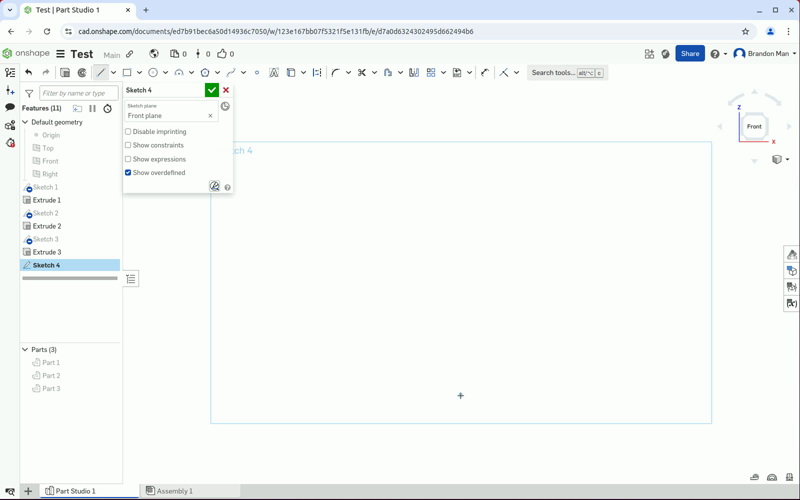
key_down(shift)
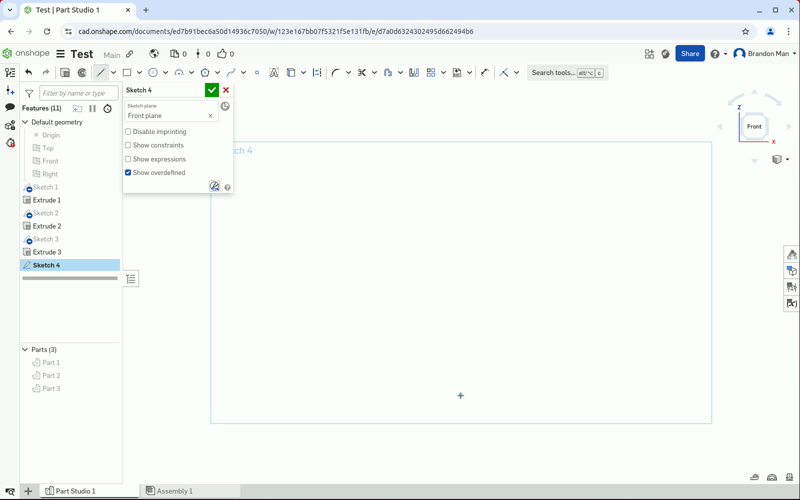
mouse_move(530, 283)
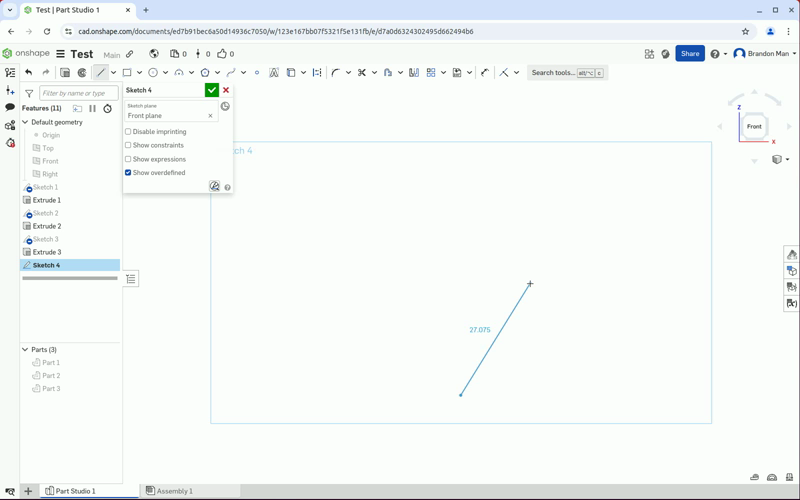
click(530, 283)
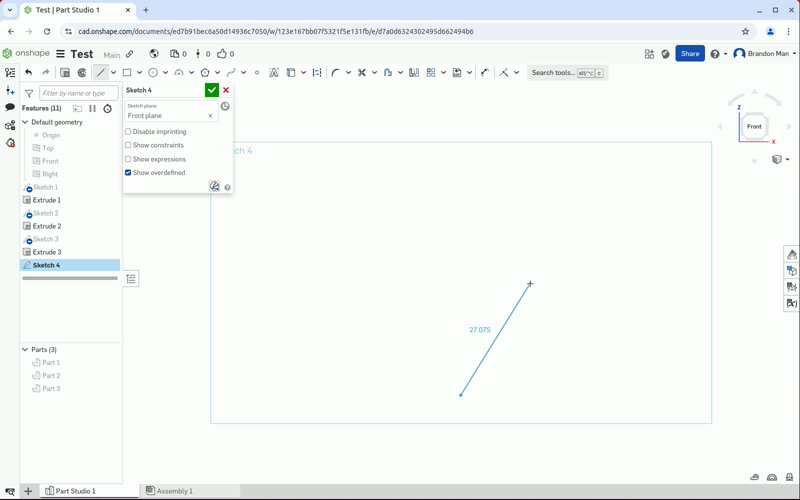
key_up(shift)
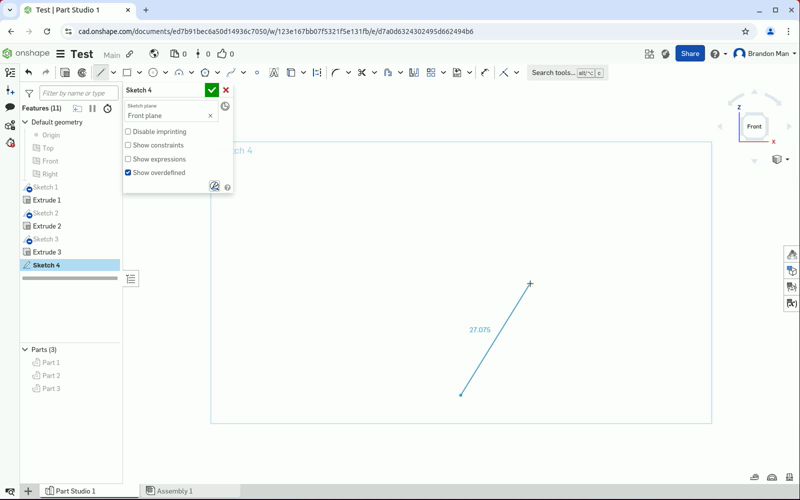
key(esc)
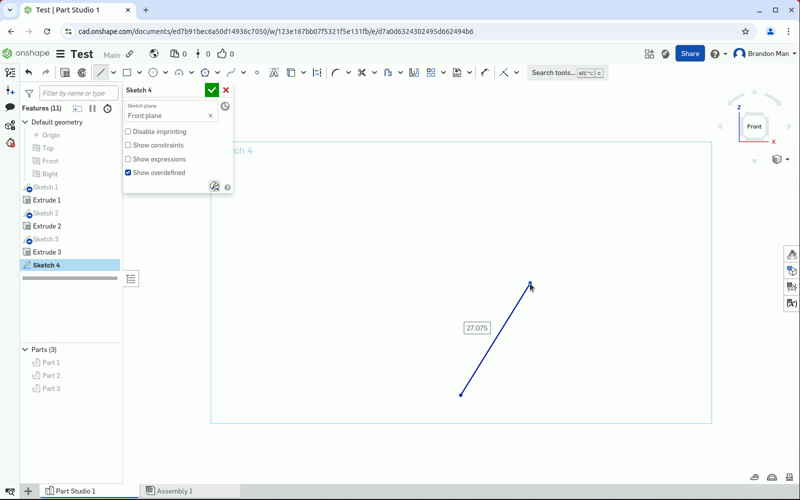
key(a)
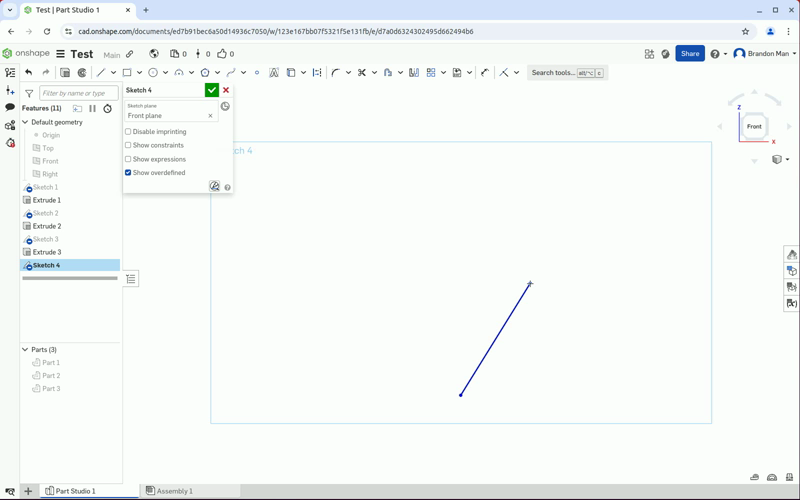
mouse_move(530, 283)
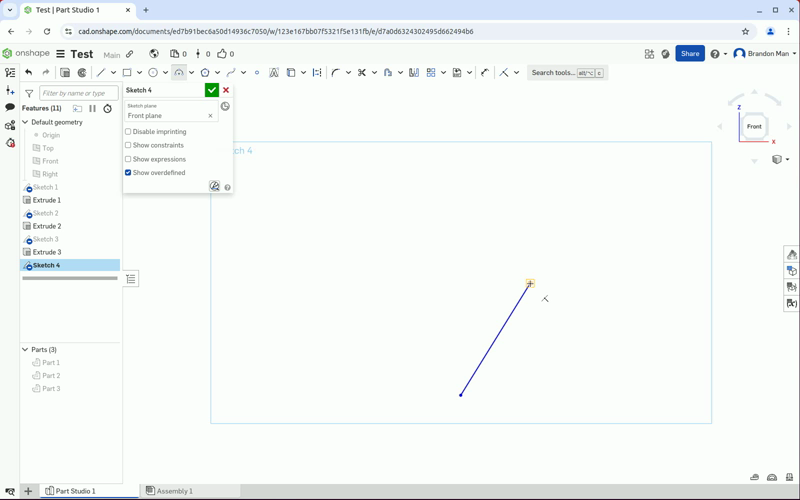
click(530, 283)
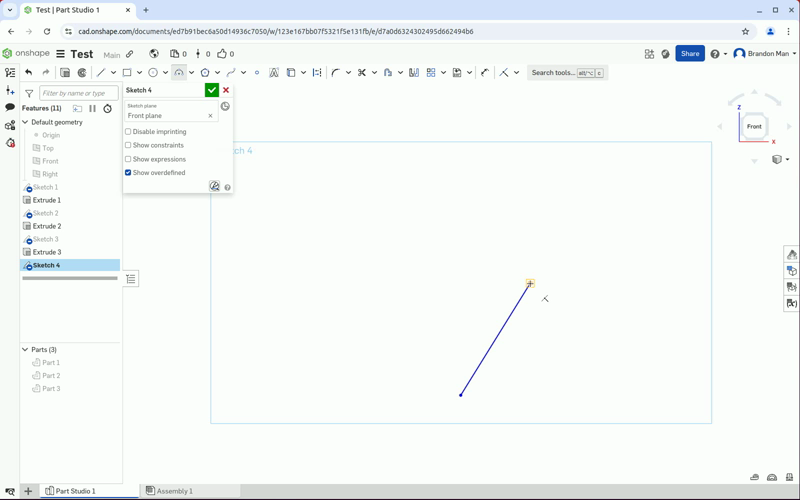
key_down(shift)
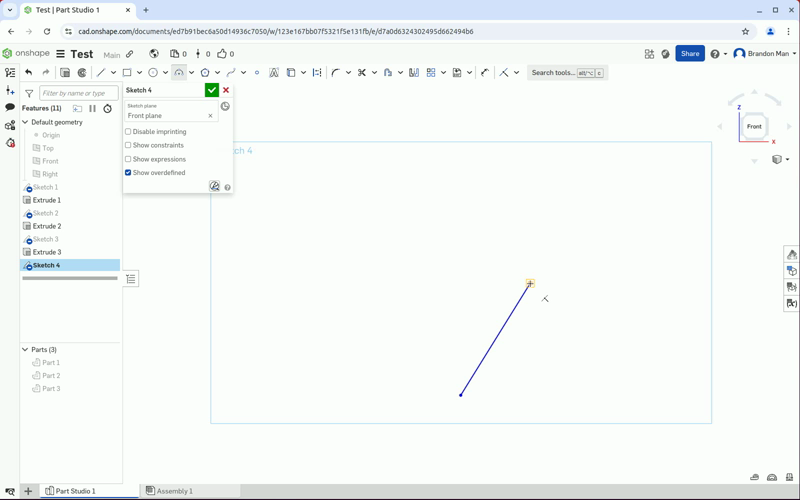
mouse_move(460, 261)
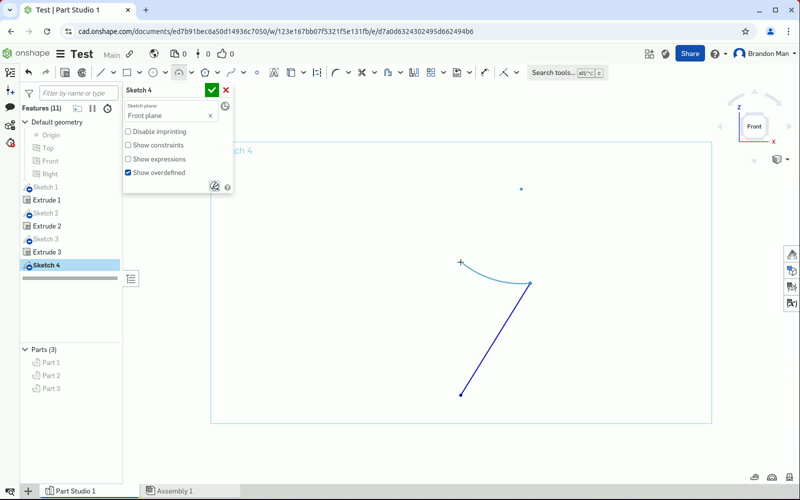
click(460, 261)
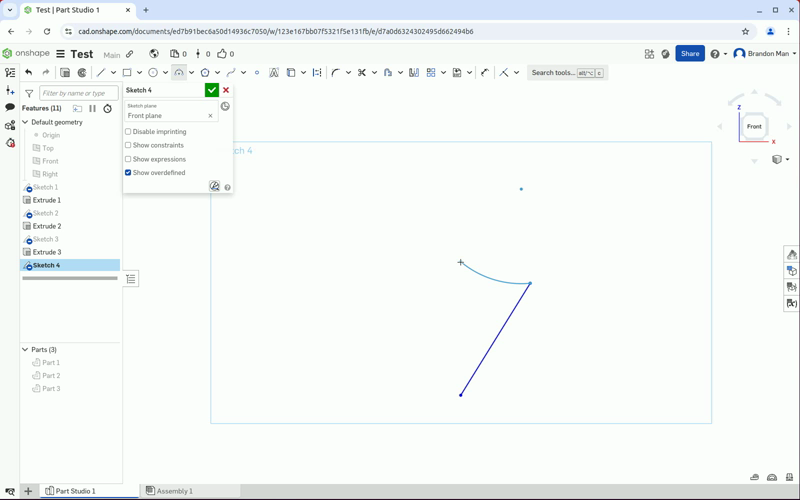
mouse_move(509, 228)
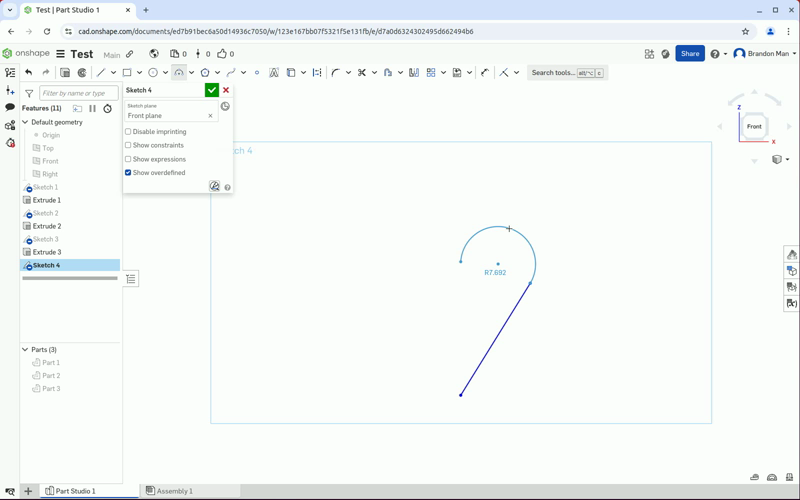
click(509, 228)
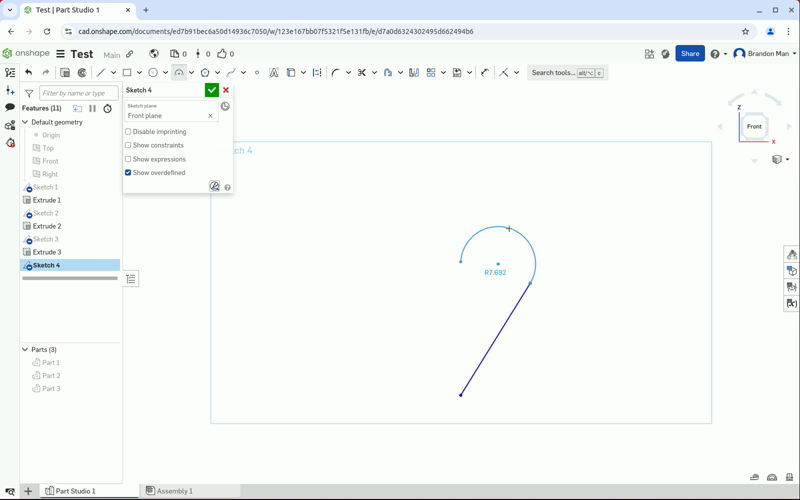
key_up(shift)
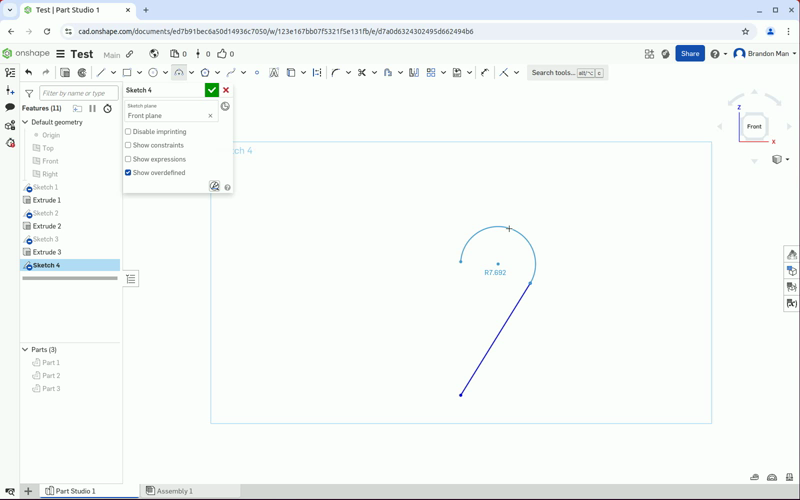
mouse_move(460, 261)
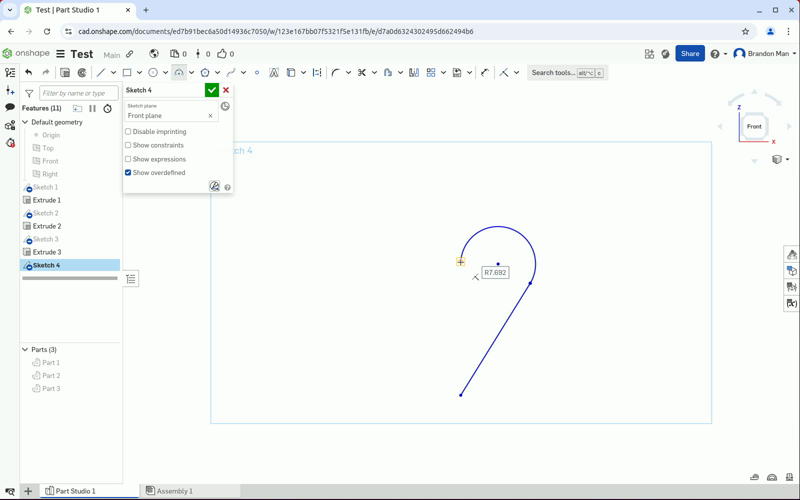
click(460, 261)
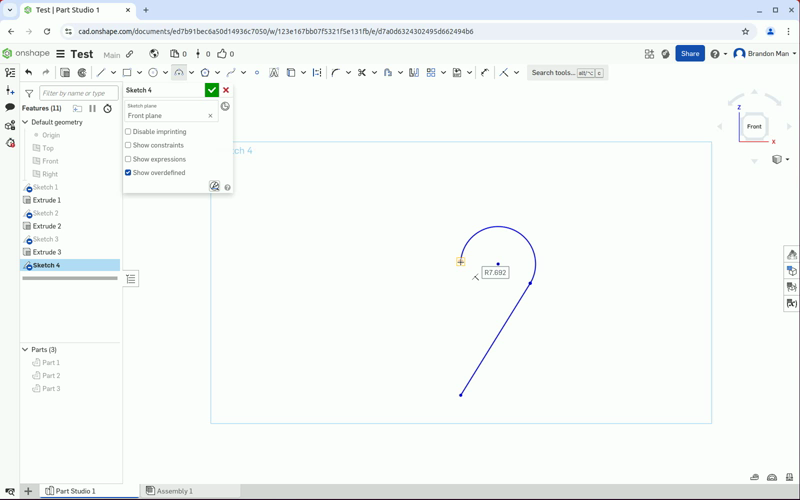
key_down(shift)
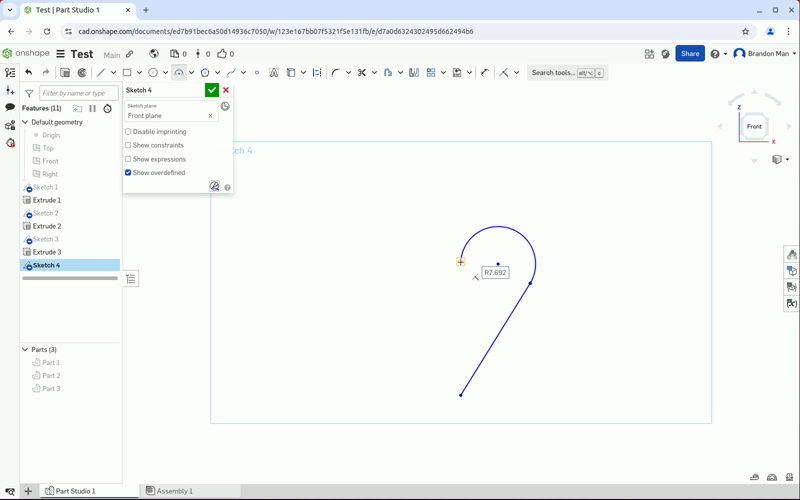
mouse_move(460, 267)
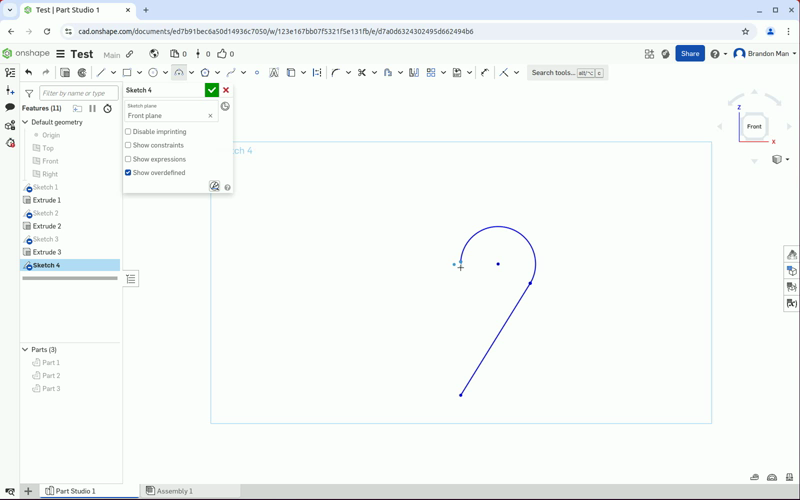
scroll(6)
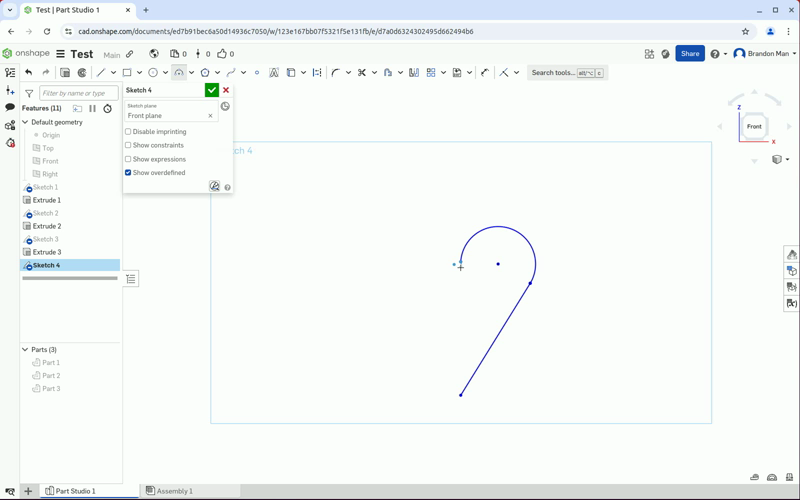
scroll(6)
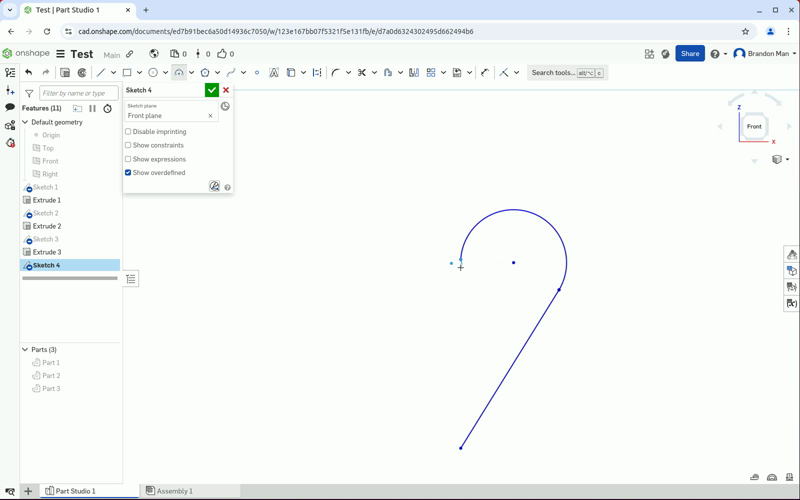
scroll(6)
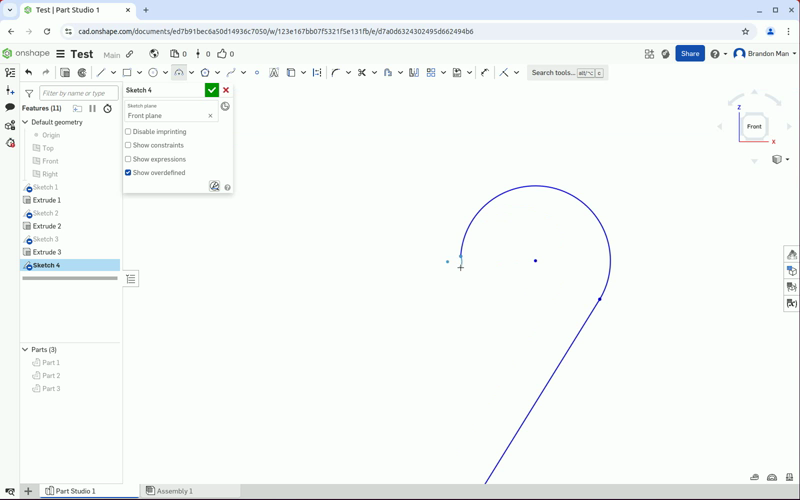
scroll(6)
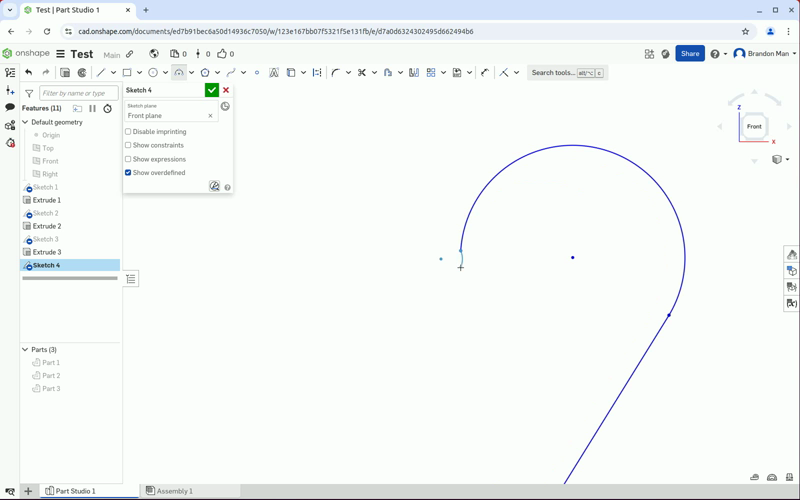
scroll(6)
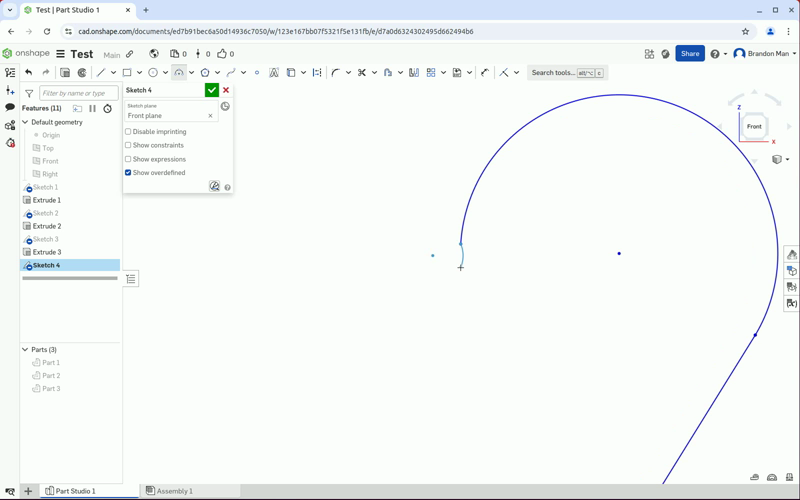
scroll(6)
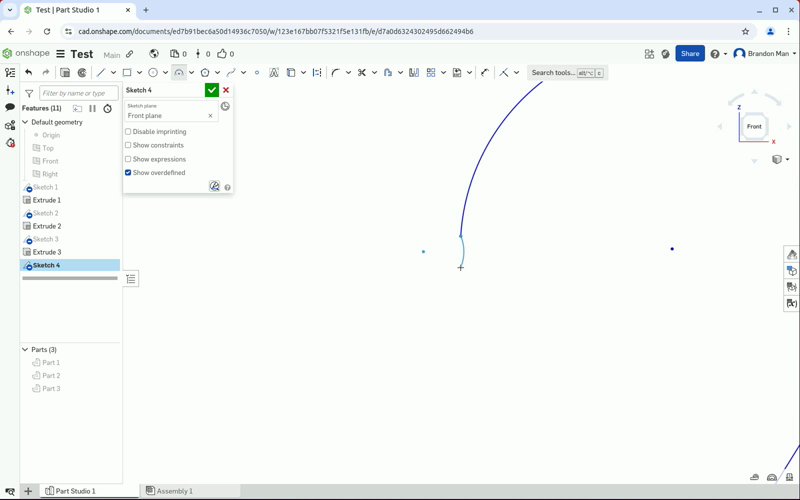
scroll(6)
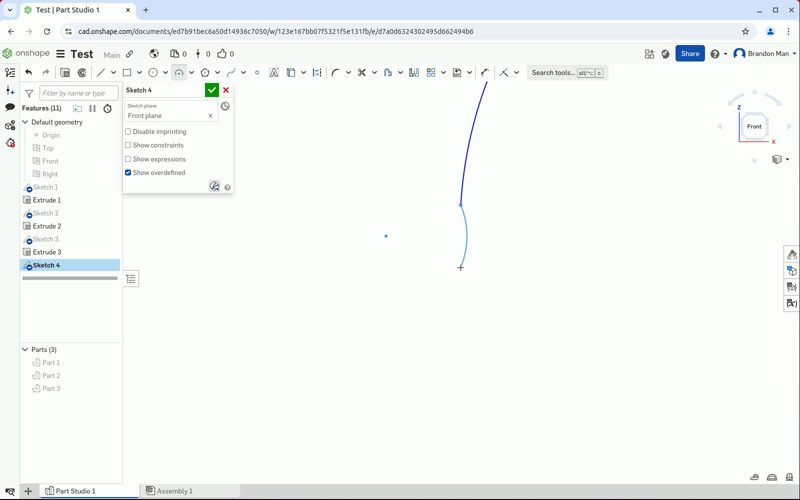
click(460, 267)
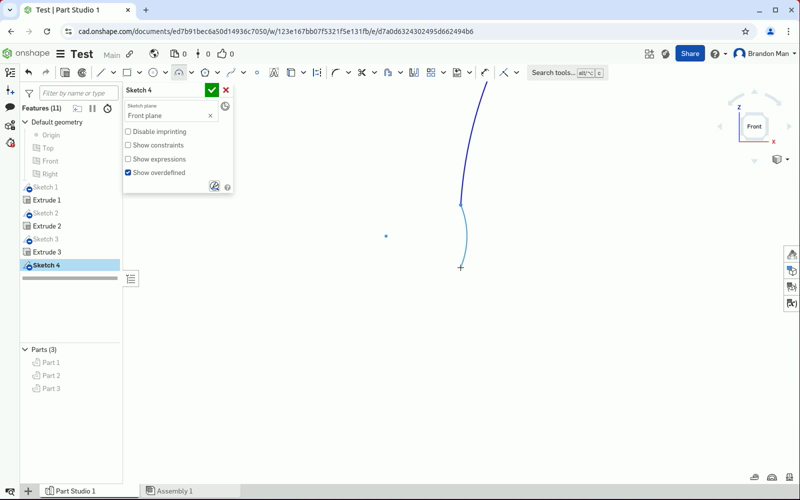
scroll(-6)
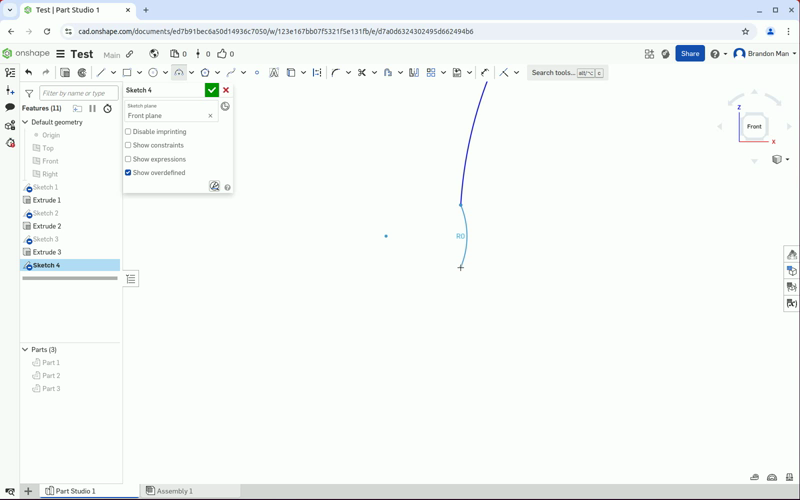
scroll(-6)
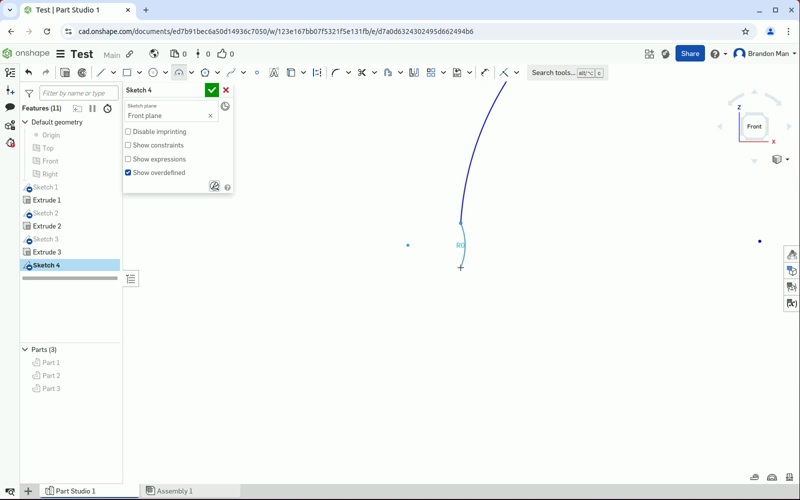
scroll(-6)
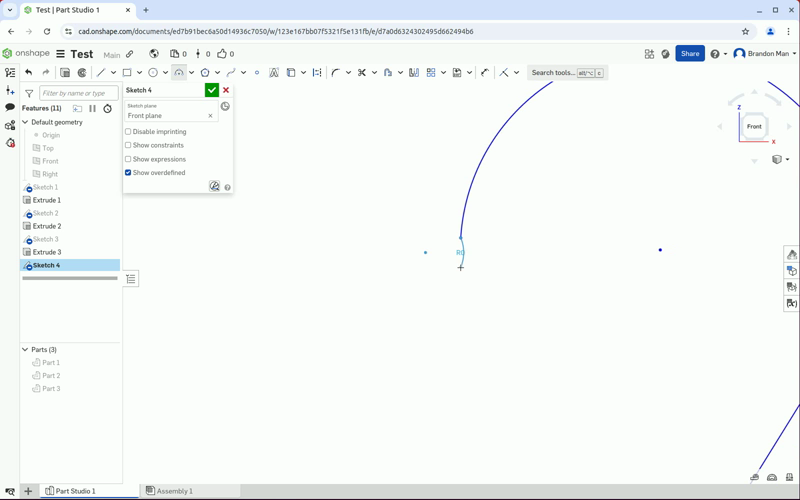
scroll(-6)
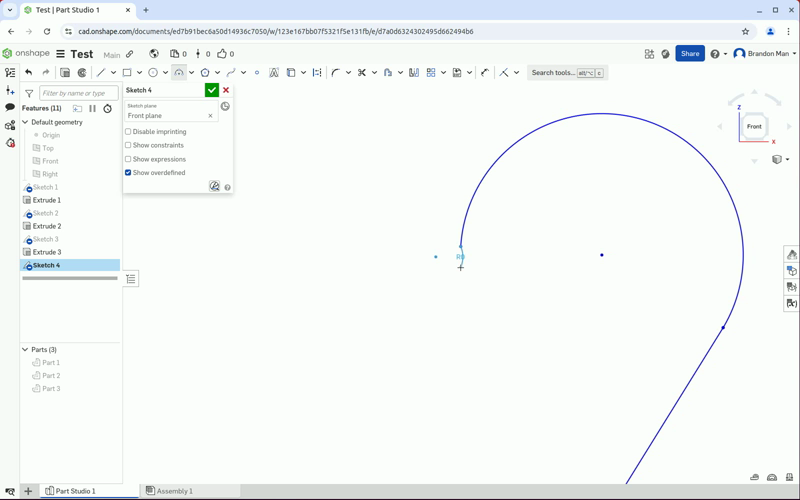
scroll(-6)
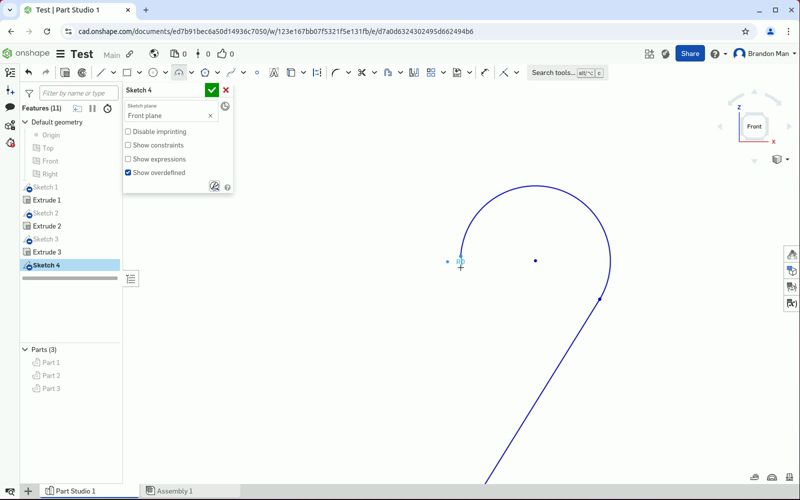
scroll(-6)
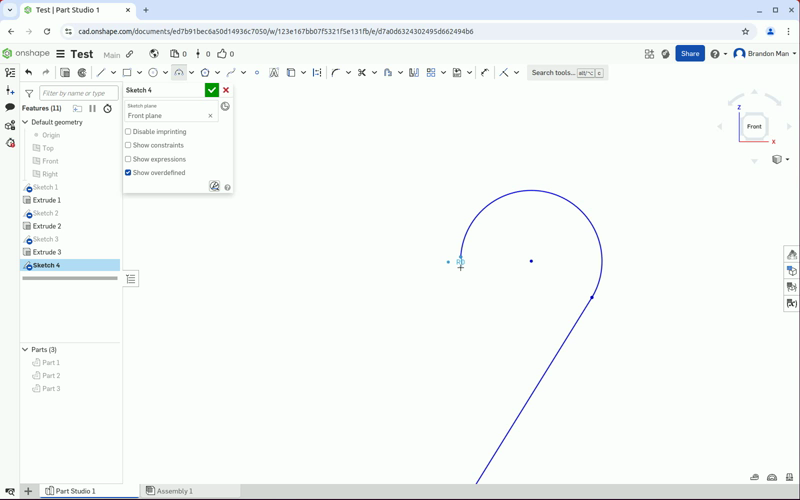
scroll(-6)
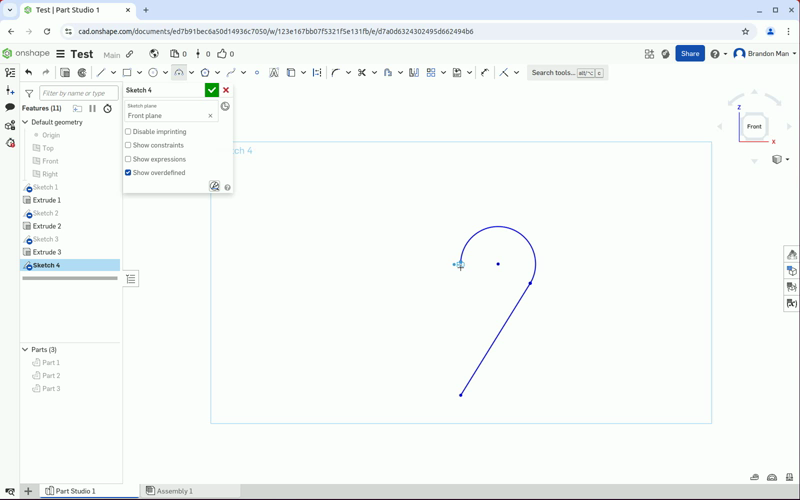
mouse_move(460, 264)
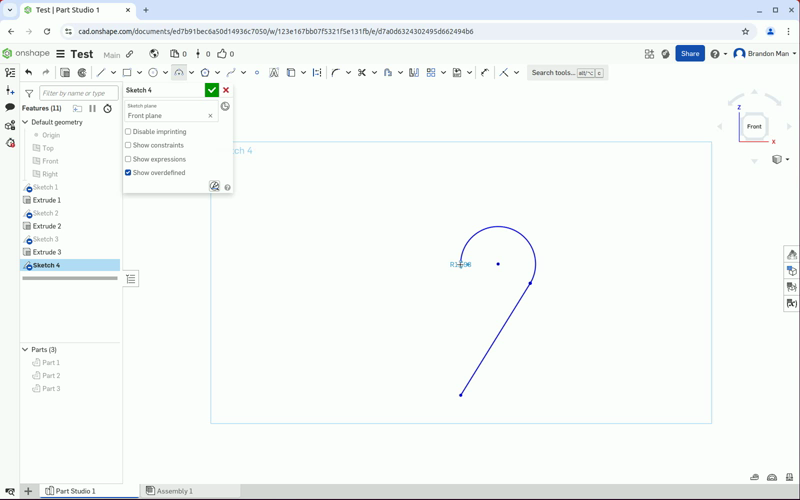
scroll(6)
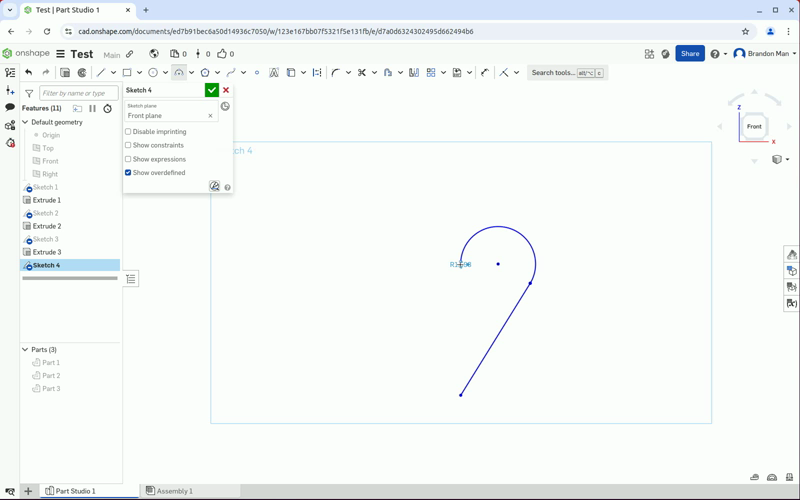
scroll(6)
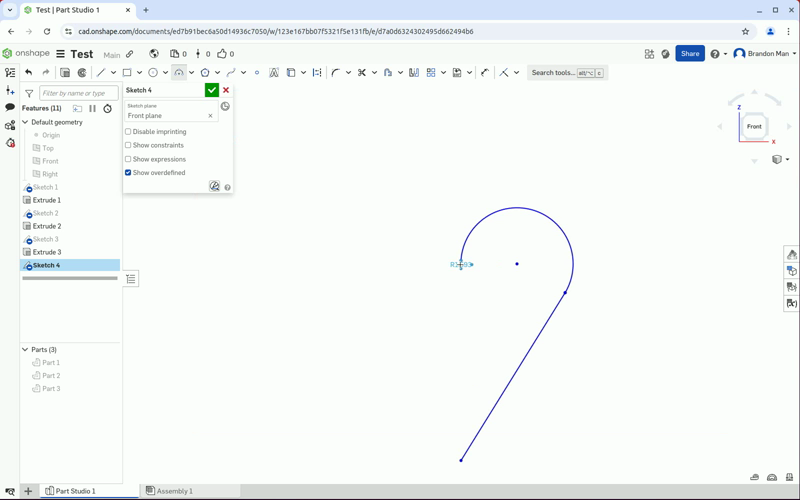
scroll(6)
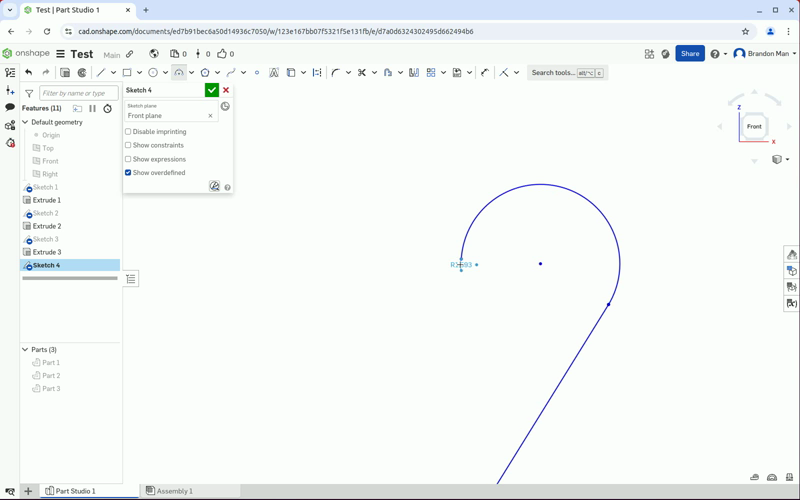
scroll(6)
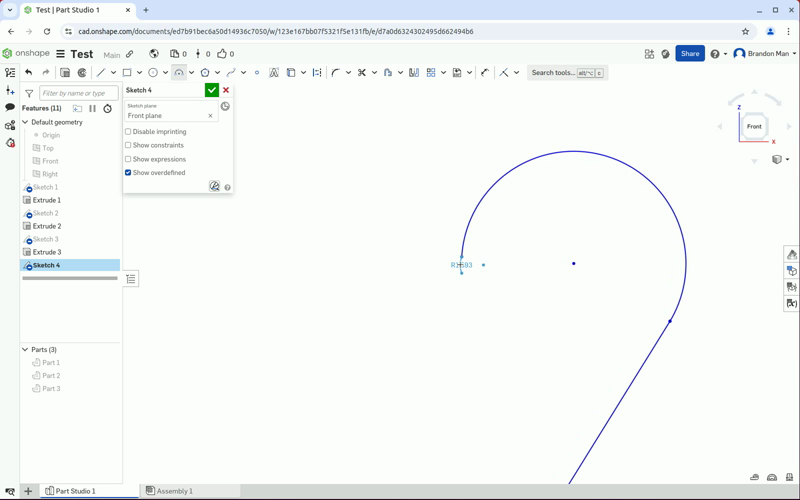
scroll(6)
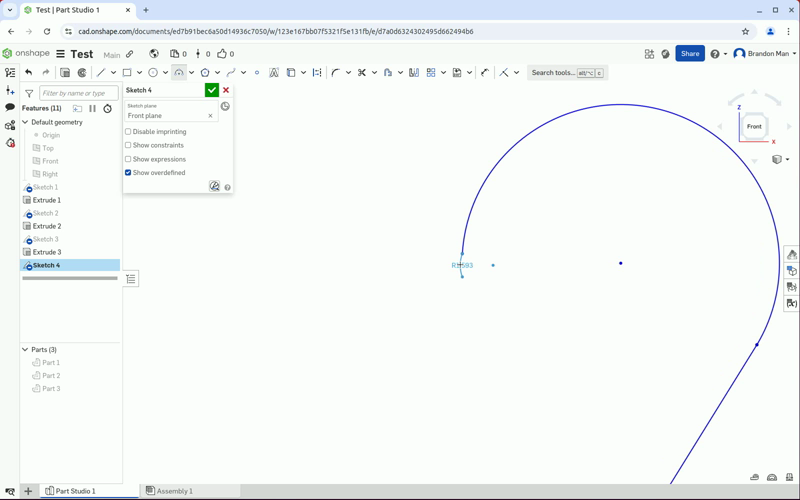
scroll(6)
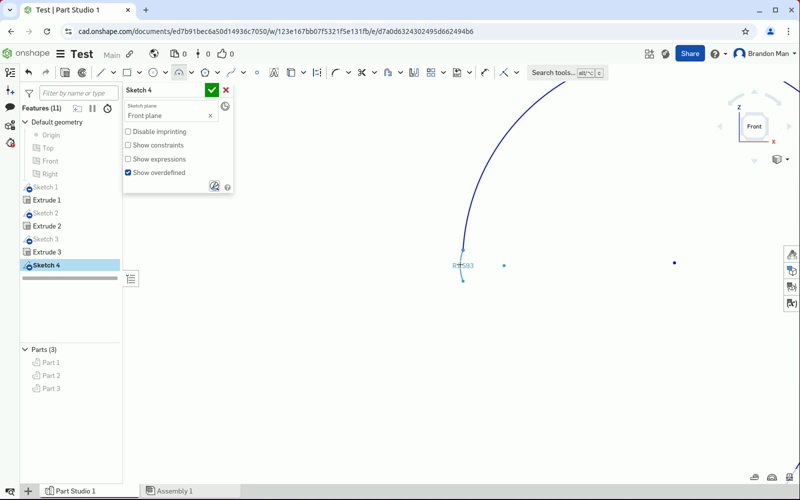
scroll(6)
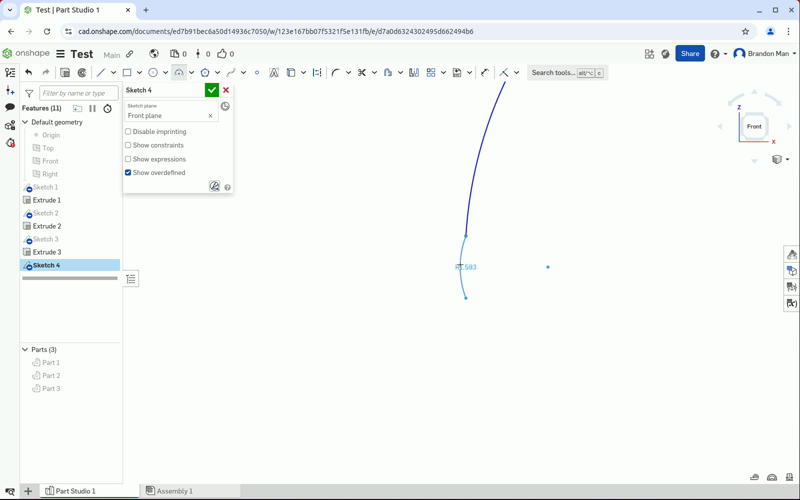
click(460, 264)
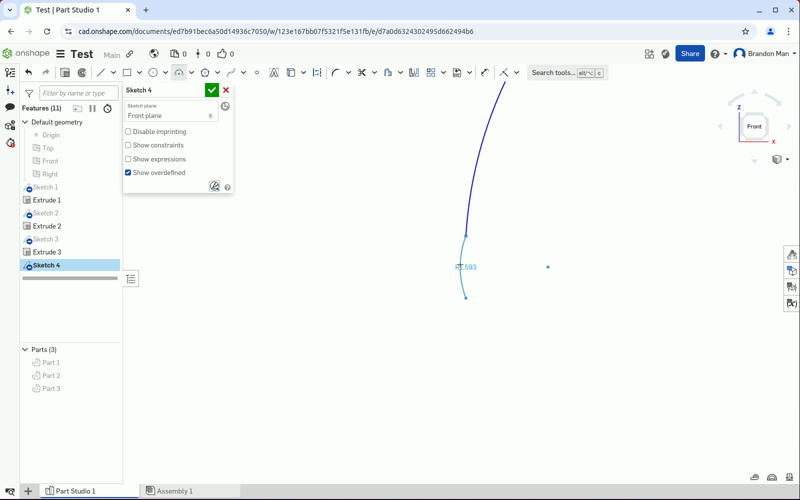
scroll(-6)
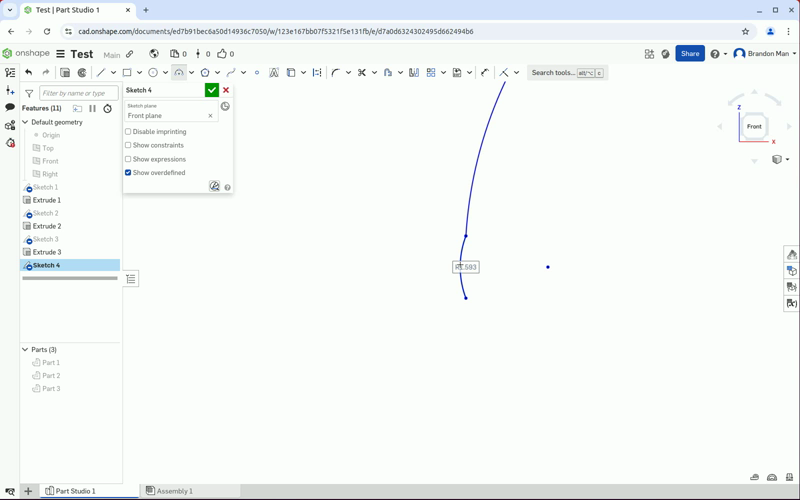
scroll(-6)
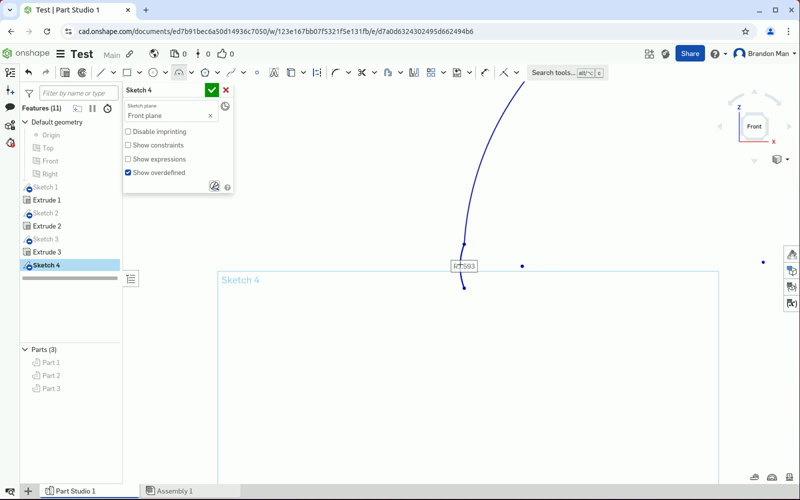
scroll(-6)
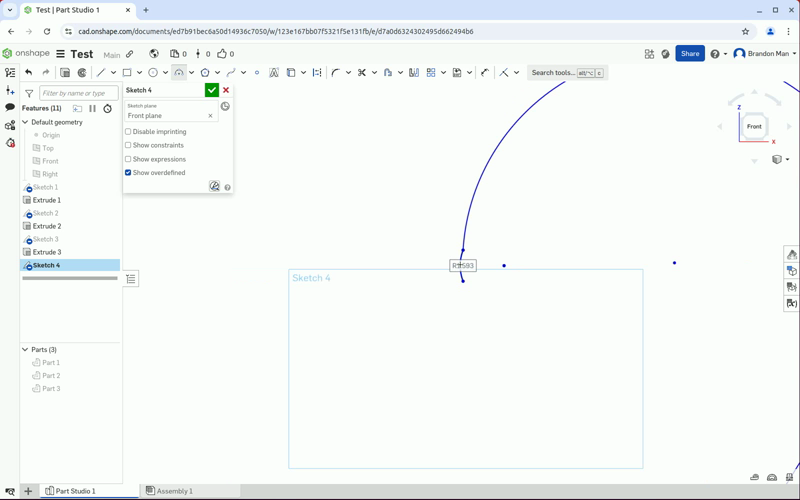
scroll(-6)
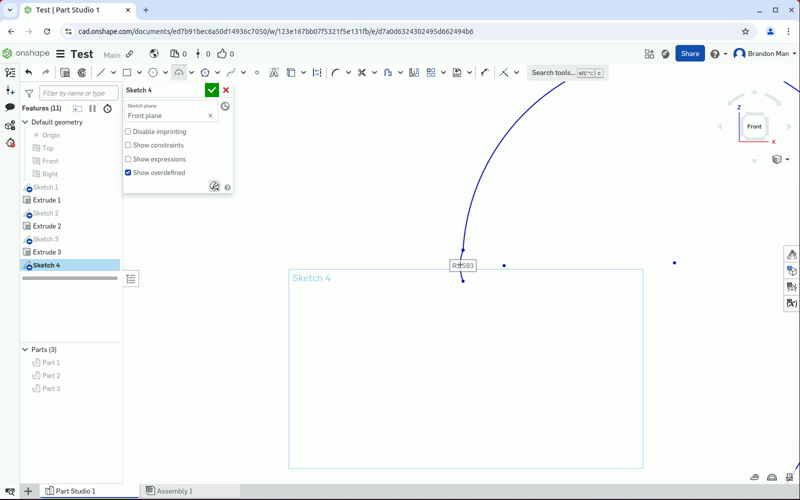
scroll(-6)
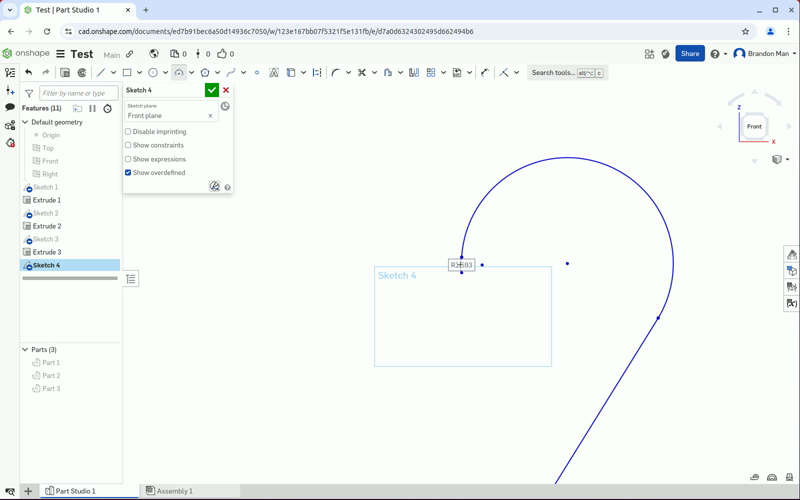
scroll(-6)
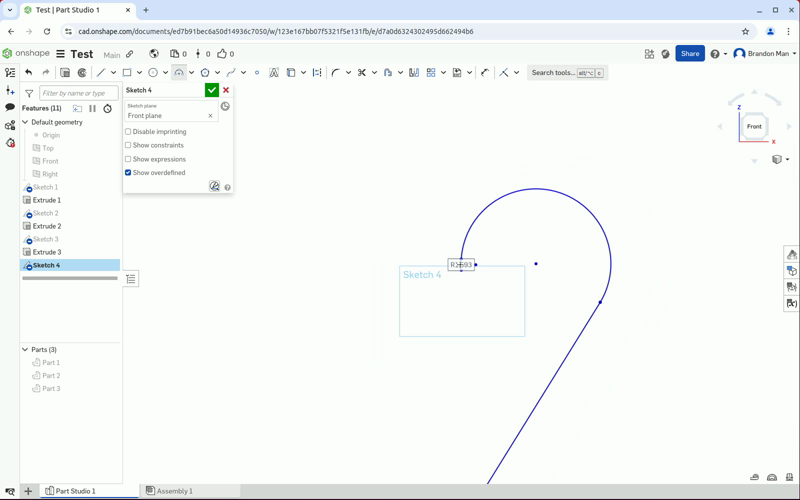
scroll(-6)
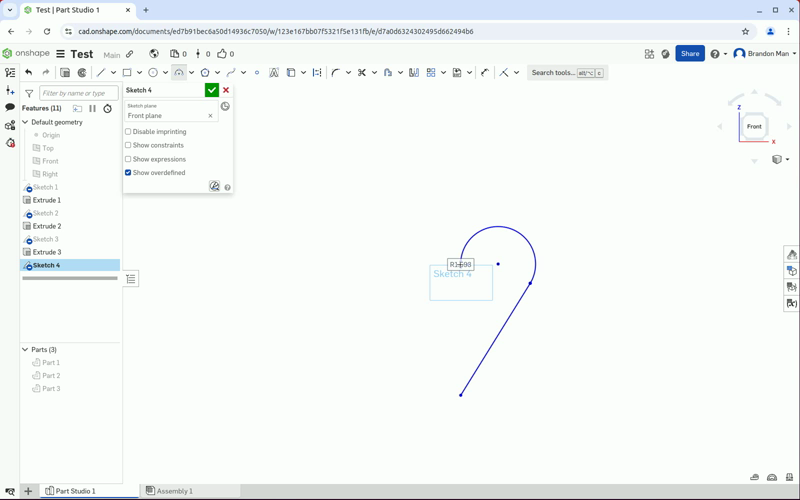
key_up(shift)
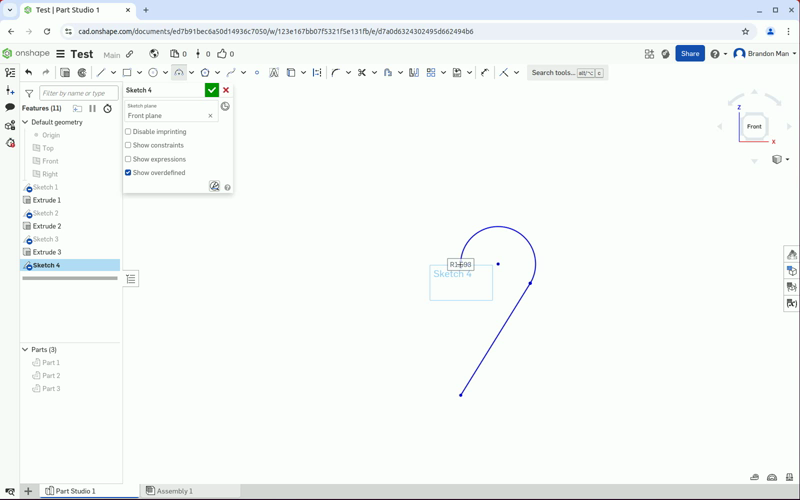
key(esc)
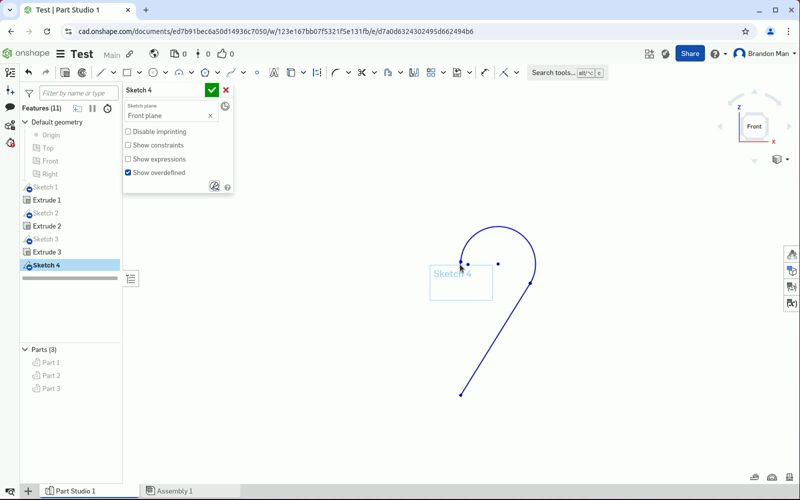
key(l)
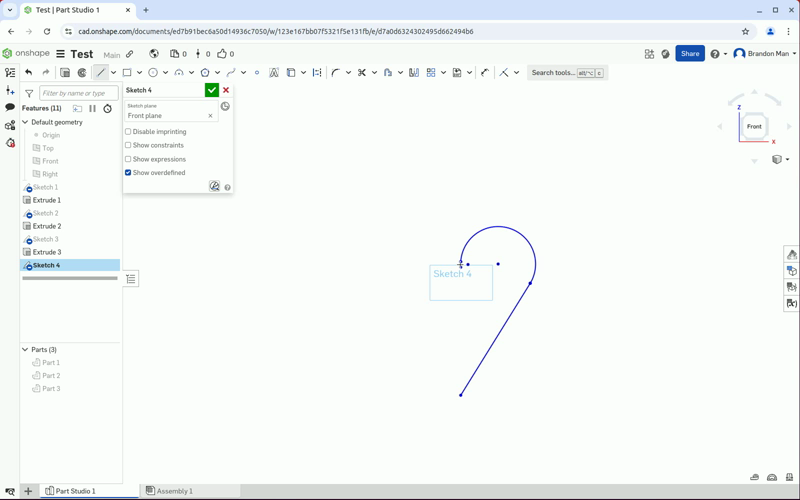
mouse_move(460, 267)
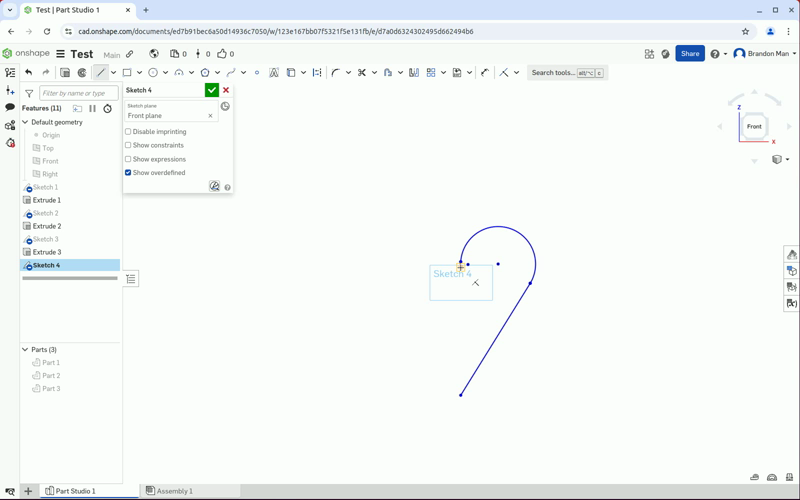
scroll(6)
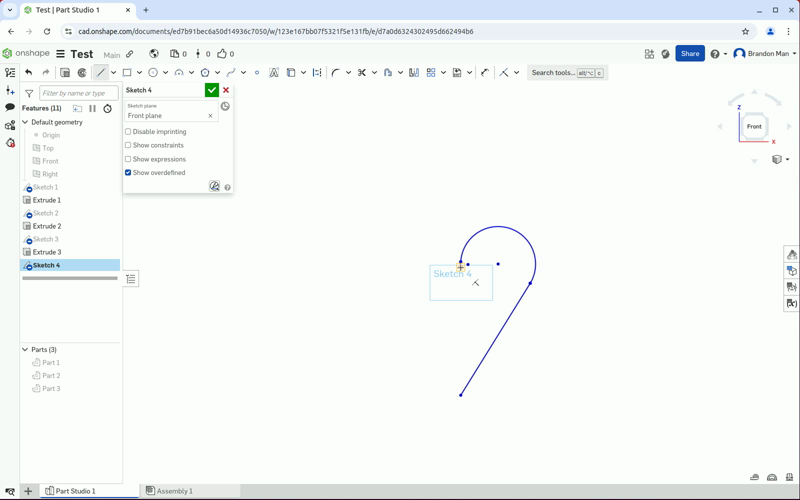
scroll(6)
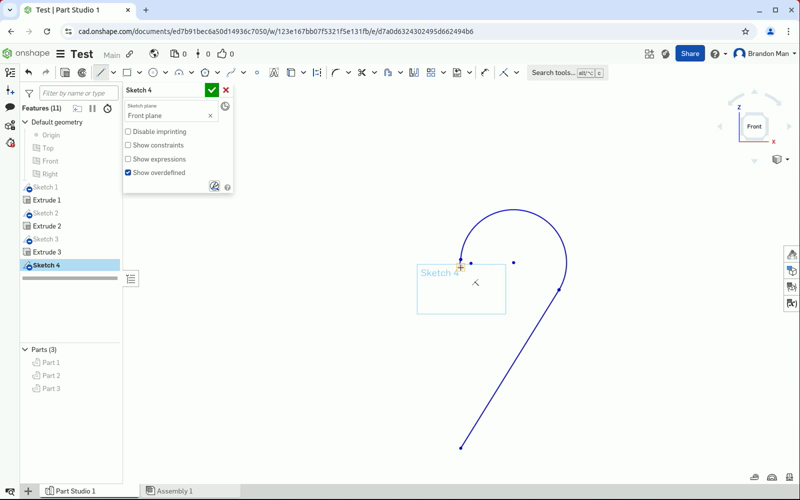
scroll(6)
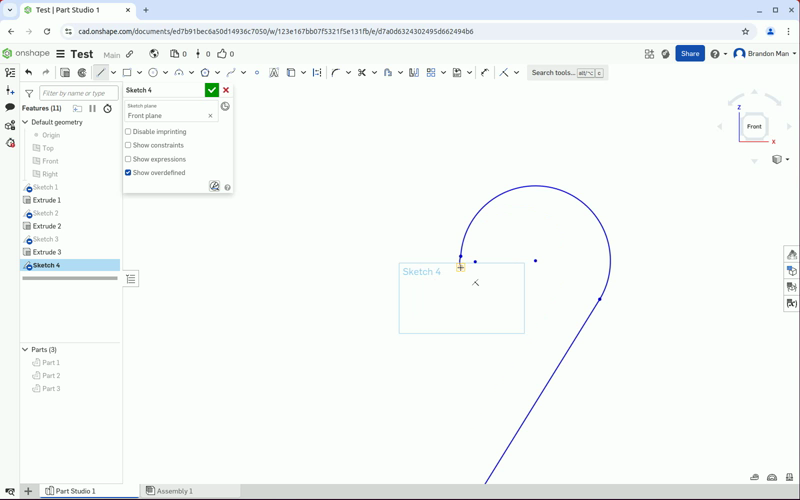
scroll(6)
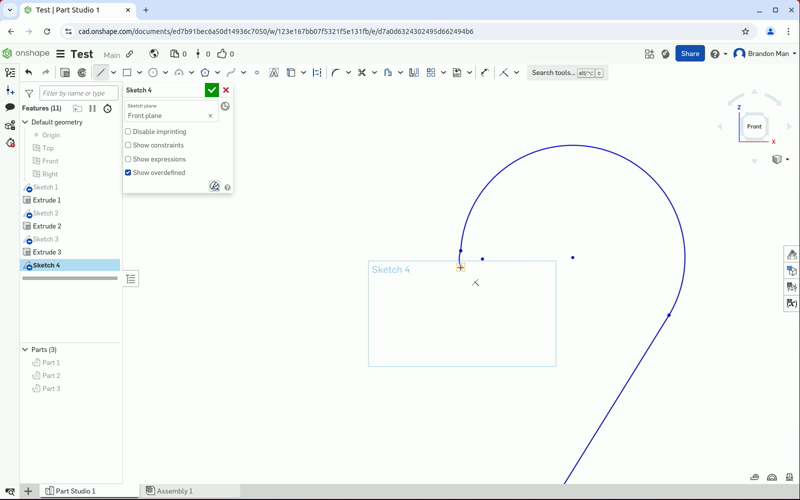
scroll(6)
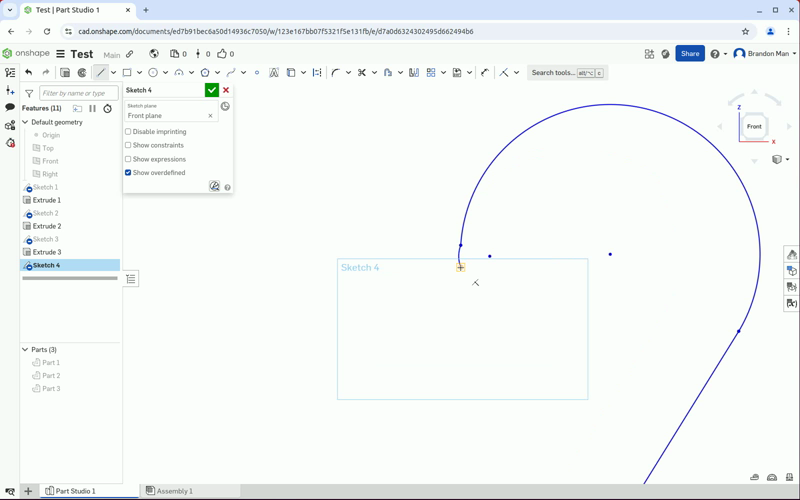
scroll(6)
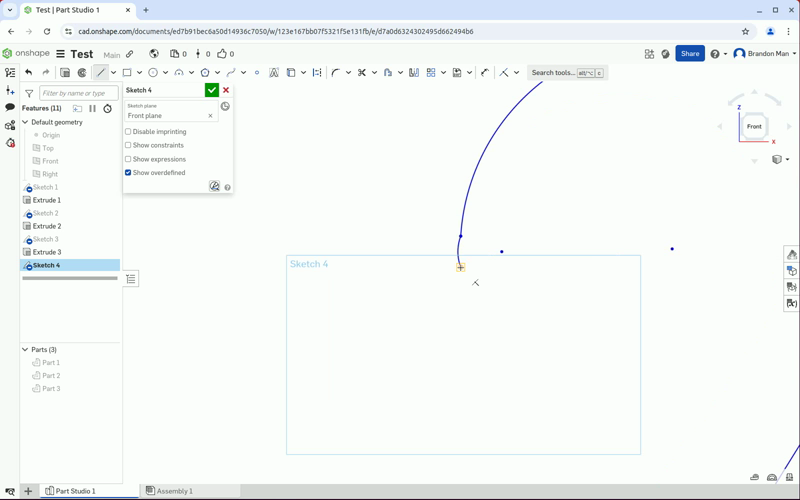
scroll(6)
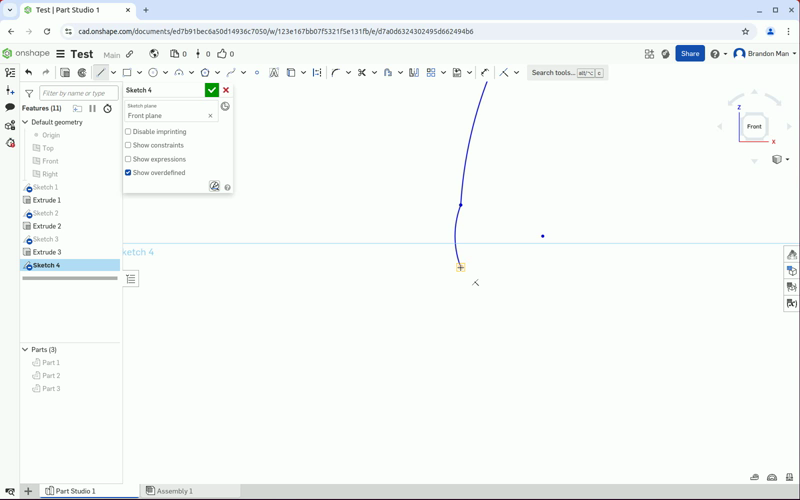
click(460, 267)
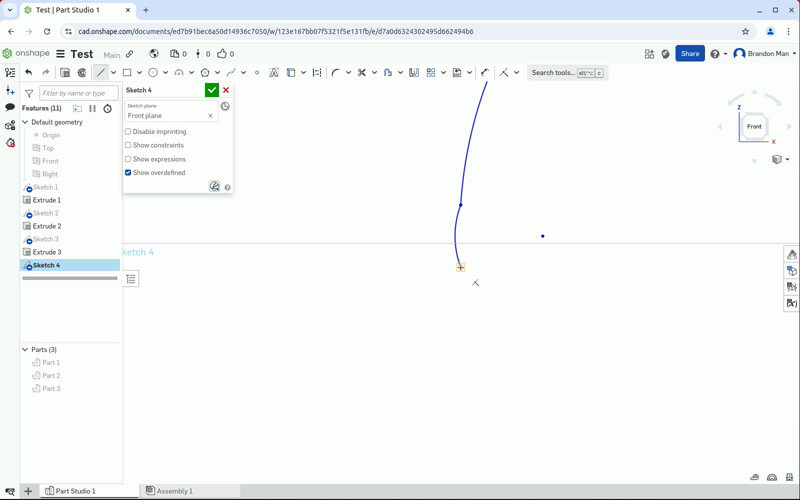
scroll(-6)
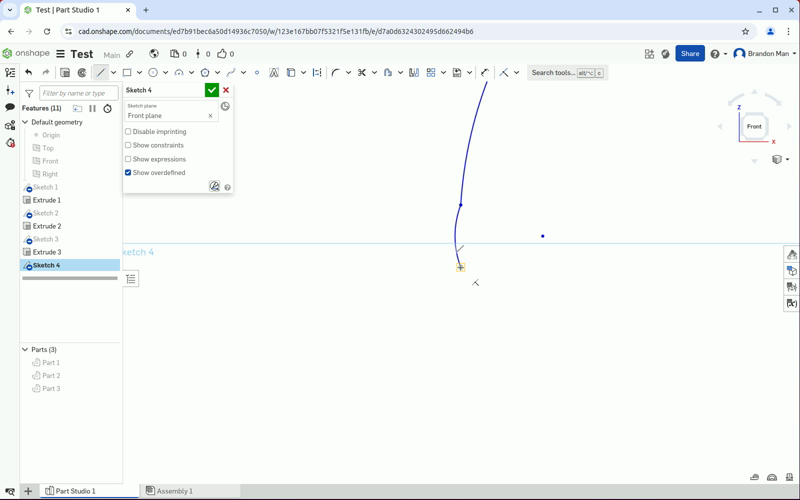
scroll(-6)
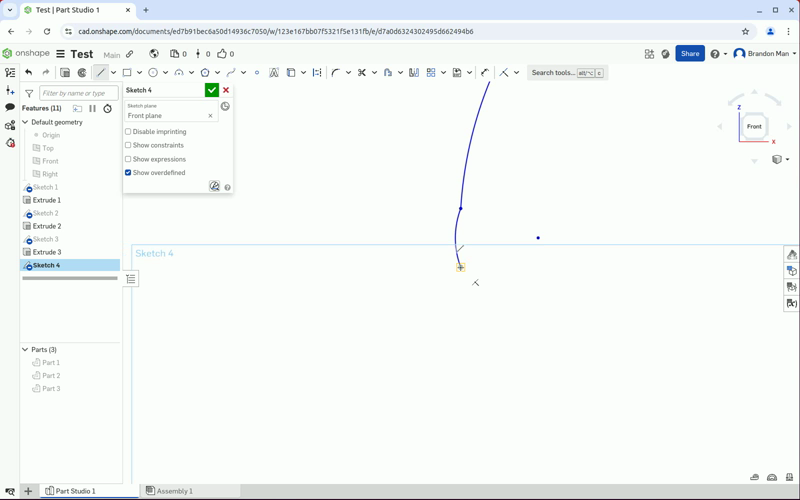
scroll(-6)
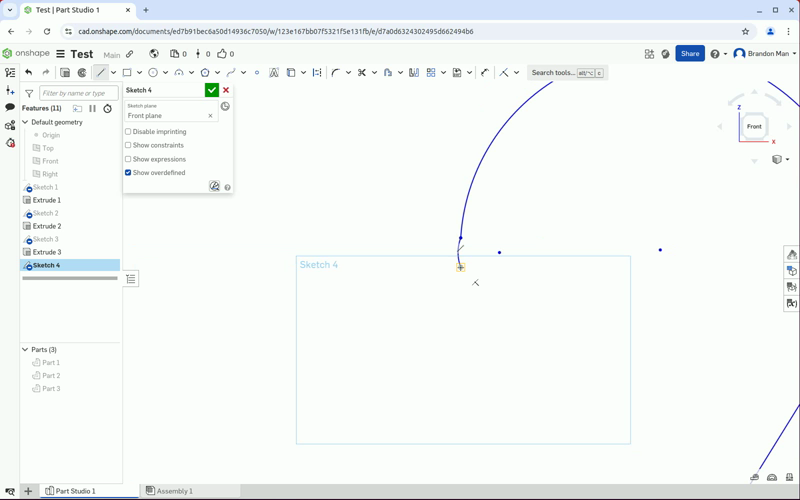
scroll(-6)
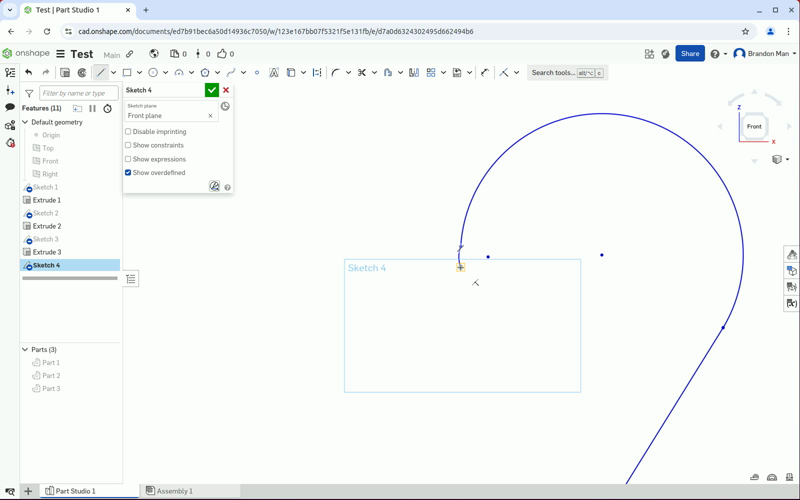
scroll(-6)
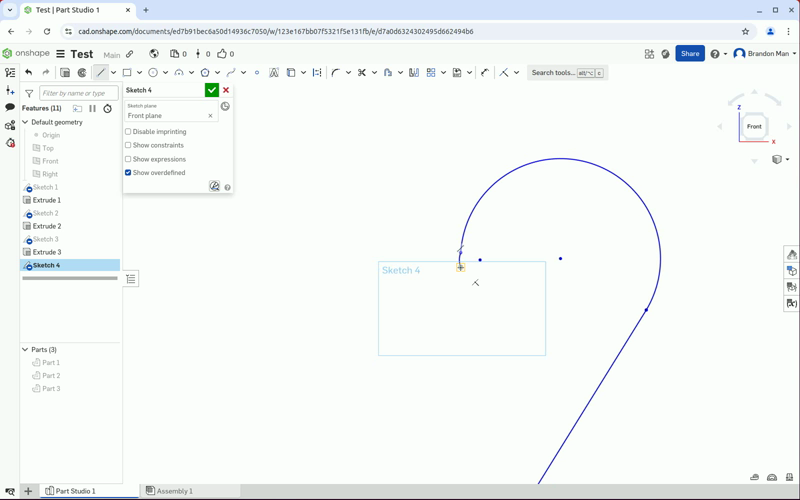
scroll(-6)
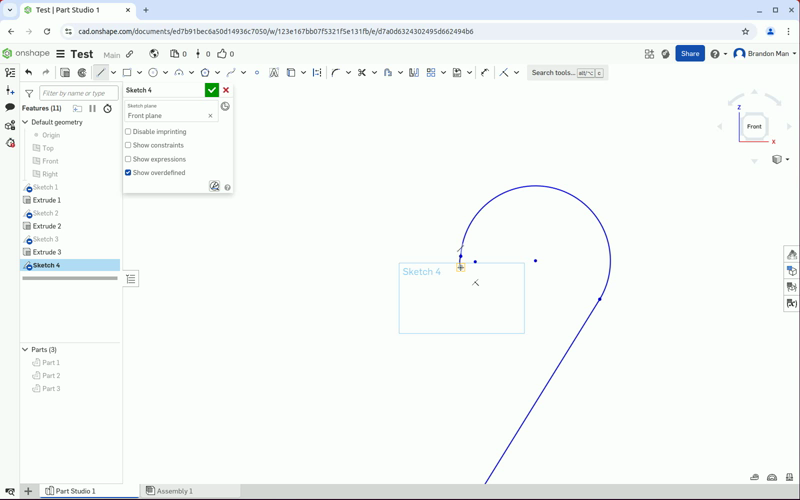
scroll(-6)
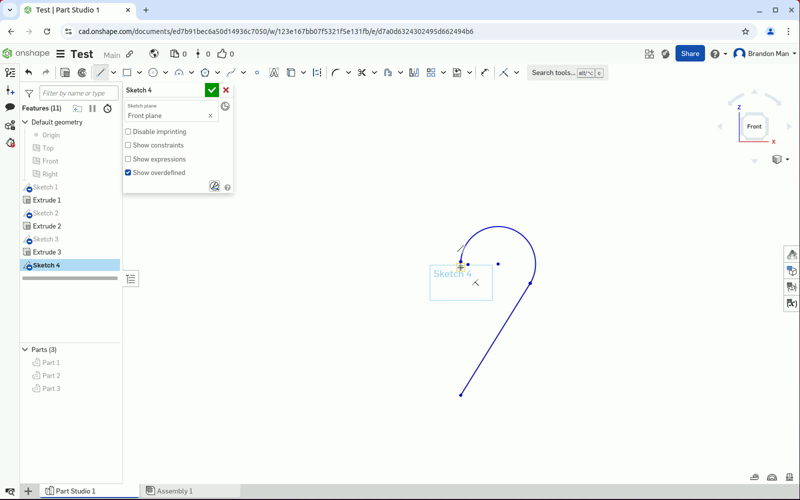
key_down(shift)
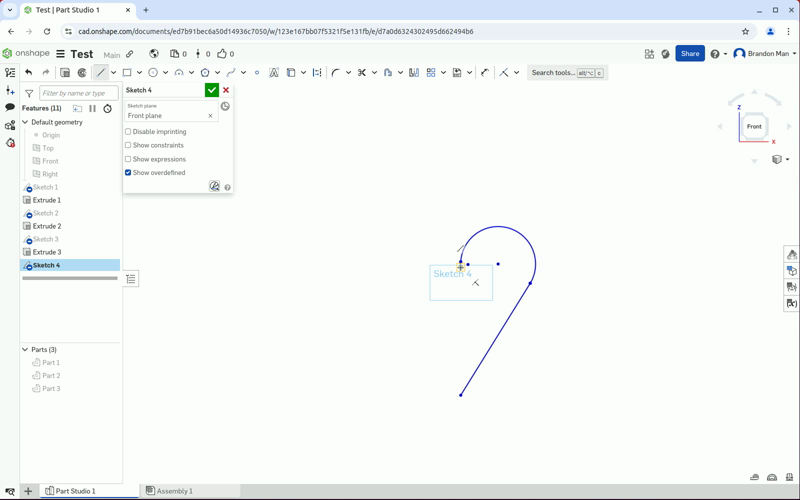
mouse_move(460, 395)
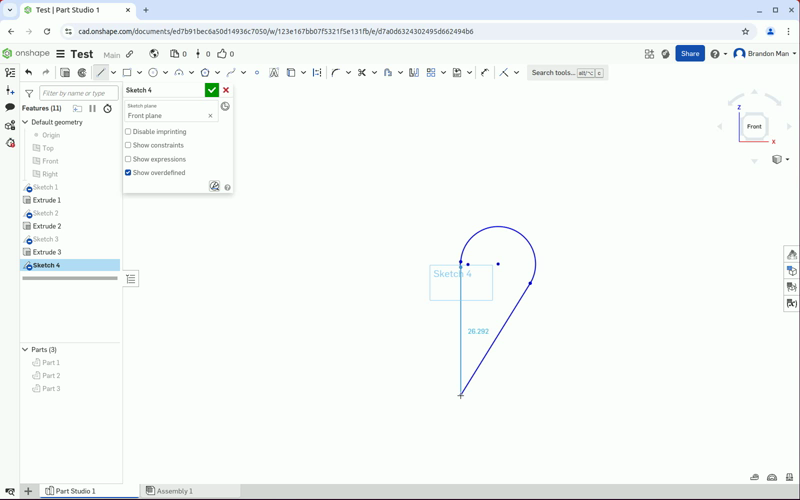
key_up(shift)
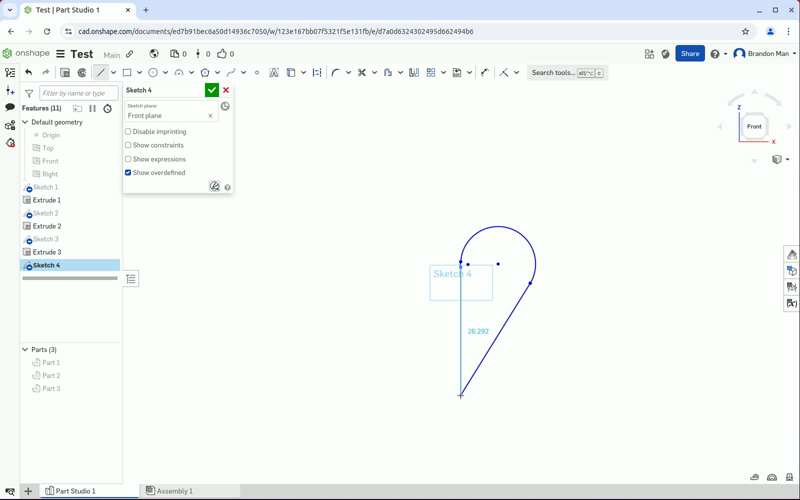
click(460, 395)
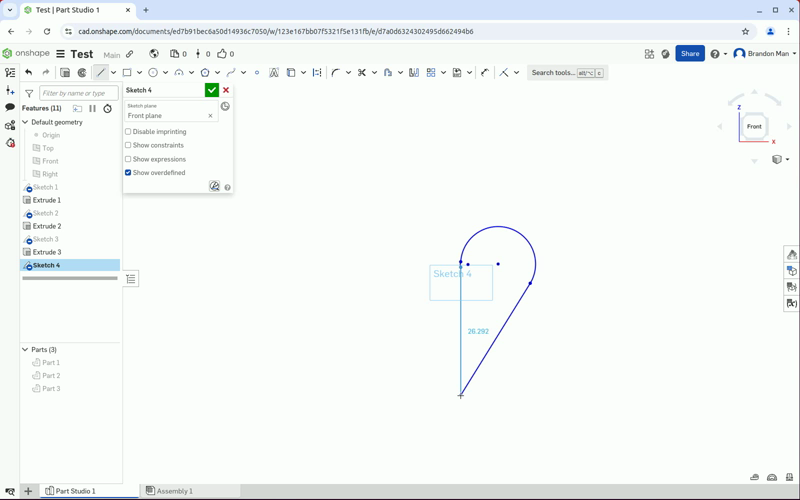
key(esc)
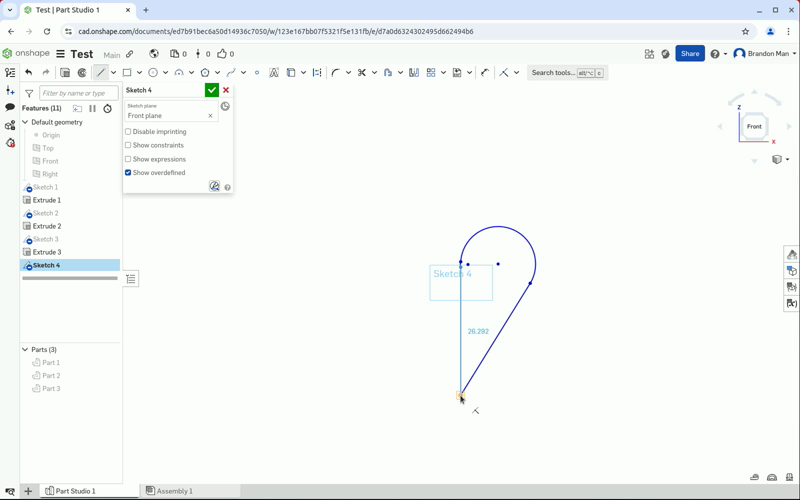
mouse_move(517, 243)
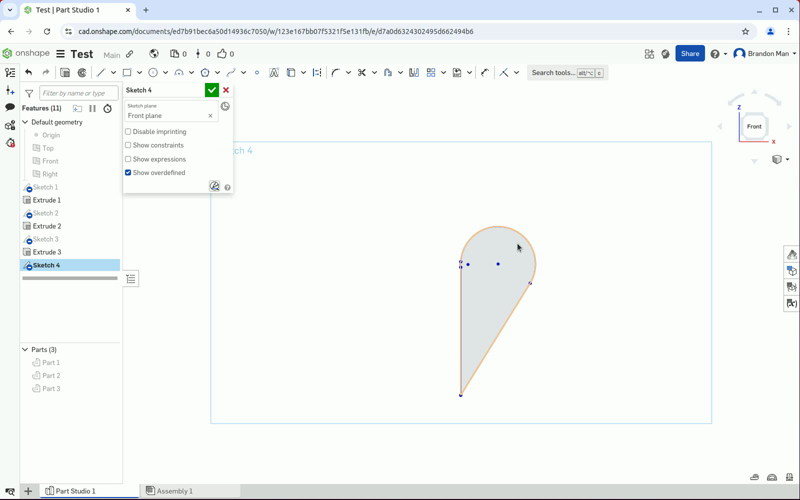
click(517, 243)
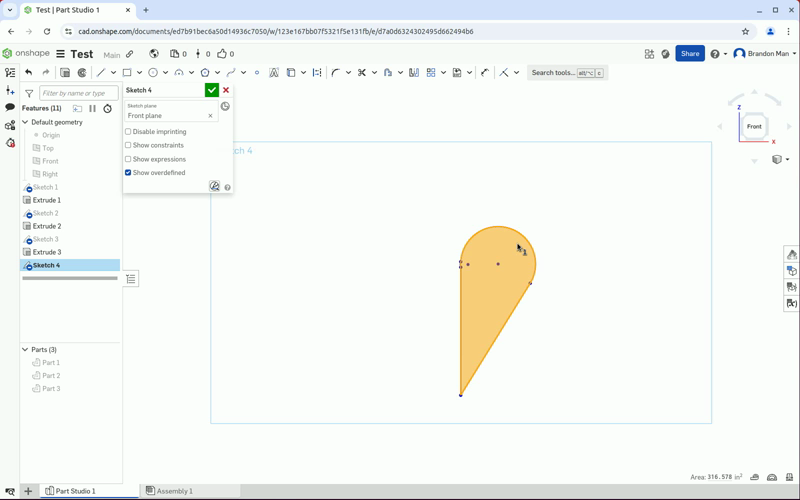
mouse_move(73, 352)
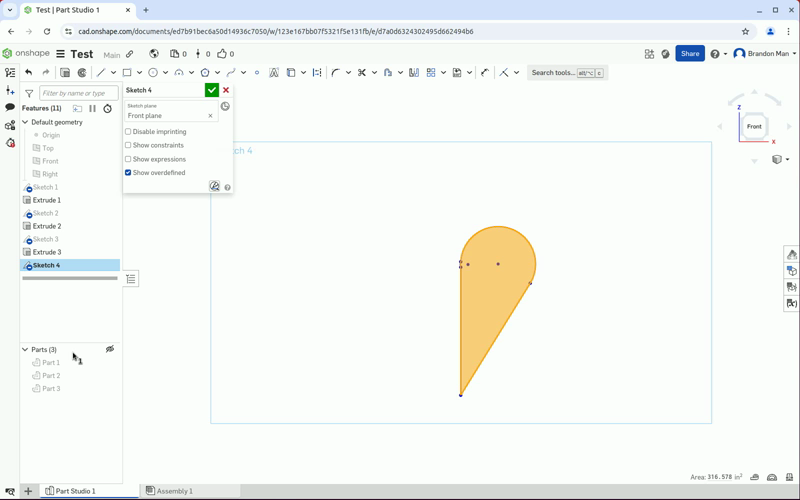
key(shift+y)
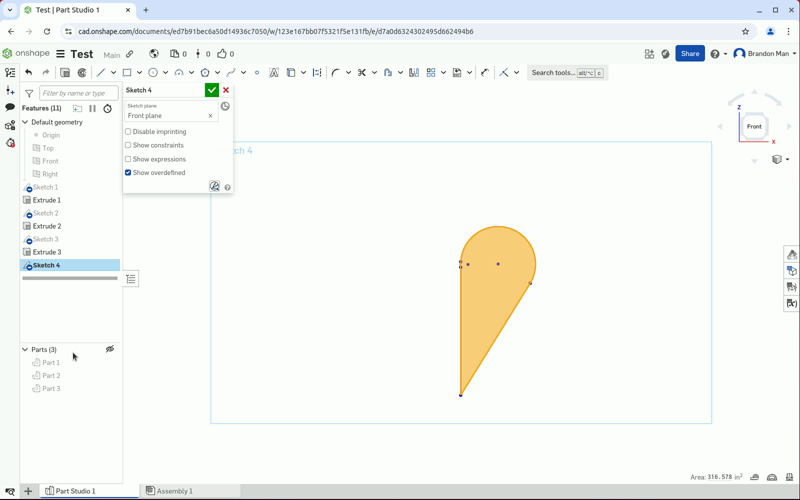
key(shift+e)
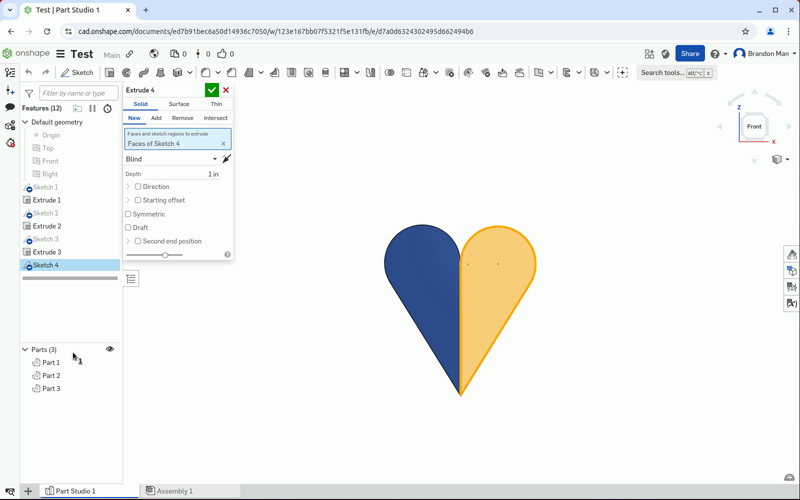
mouse_move(143, 106)
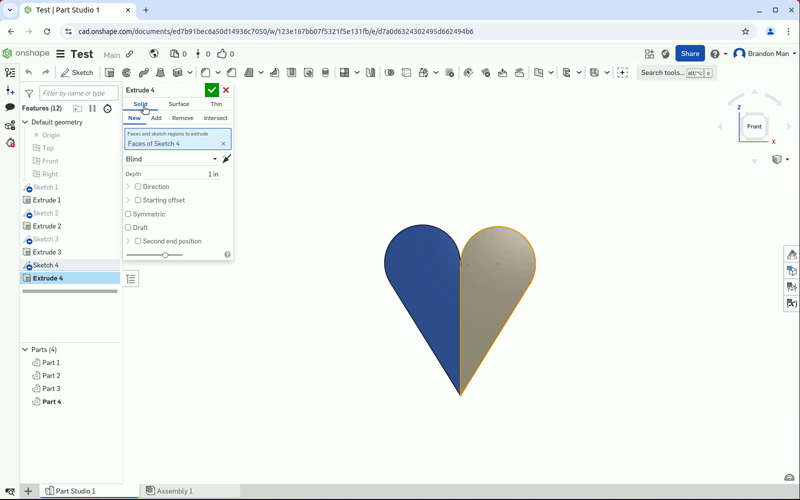
click(143, 106)
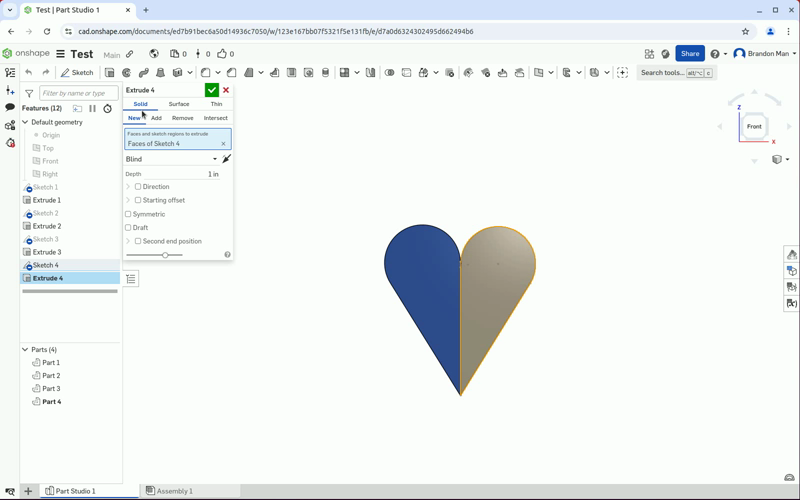
mouse_move(137, 120)
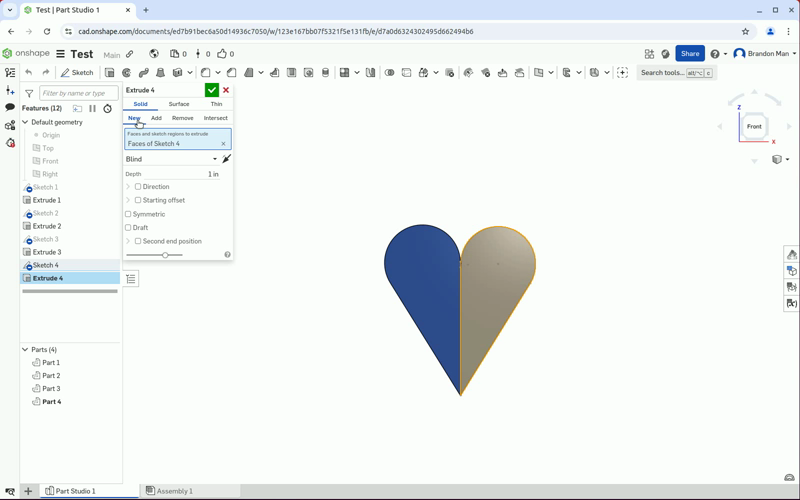
click(137, 120)
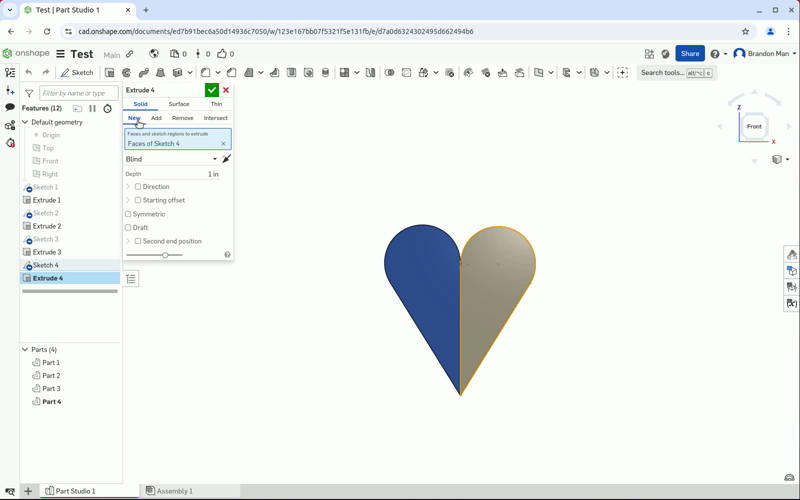
key(tab, 4)
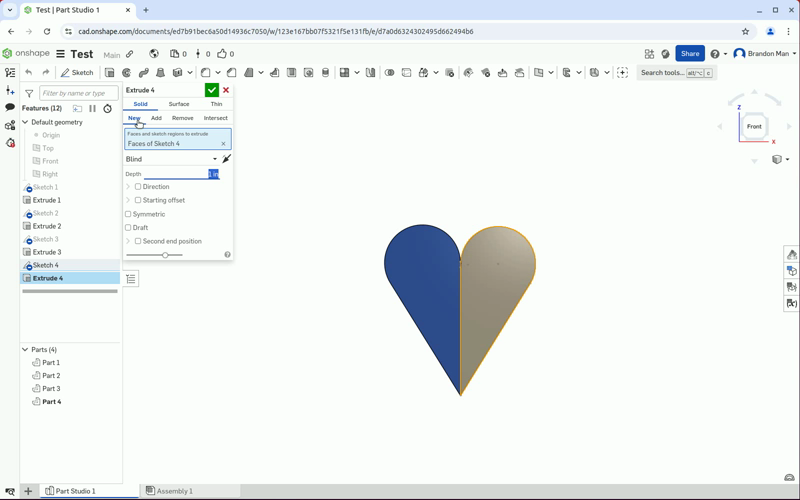
text(2.407)
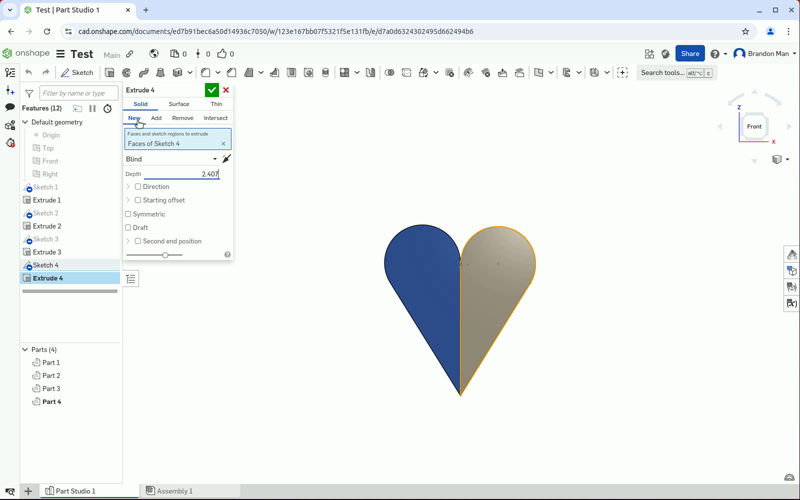
key(enter)
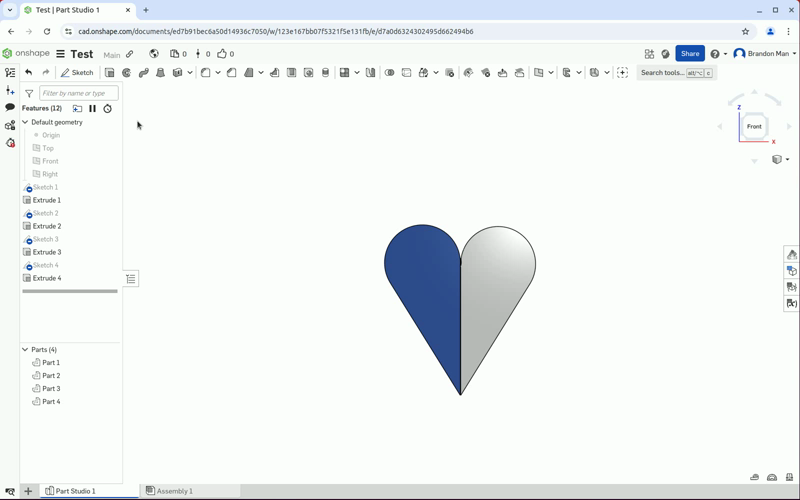
key(shift+h)
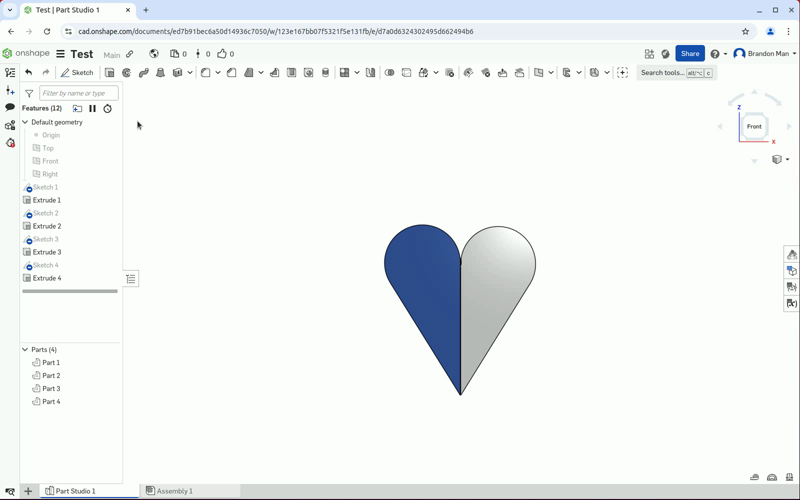
key(shift+h)
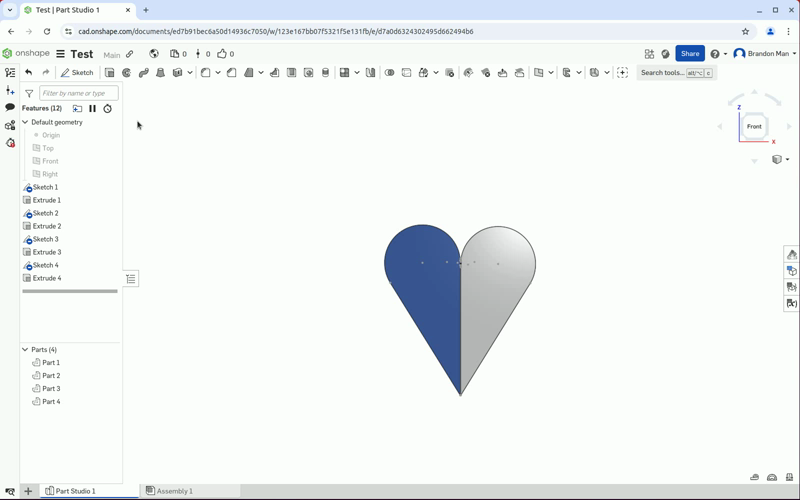
key(shift+7)
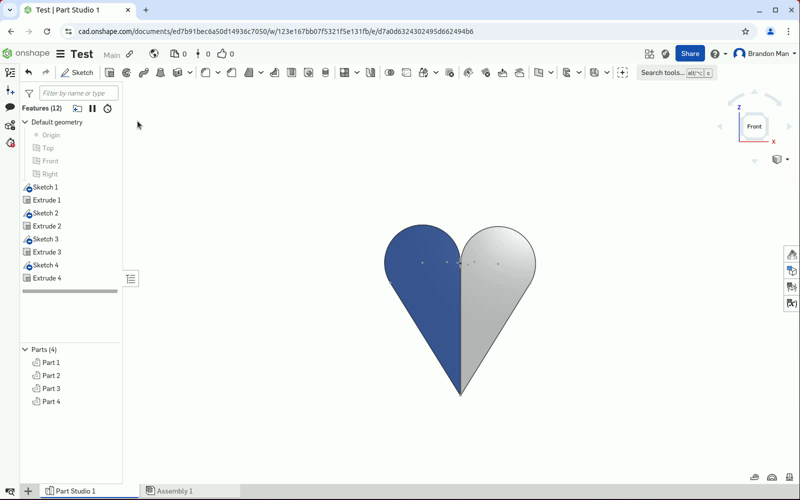
key(left, 2)
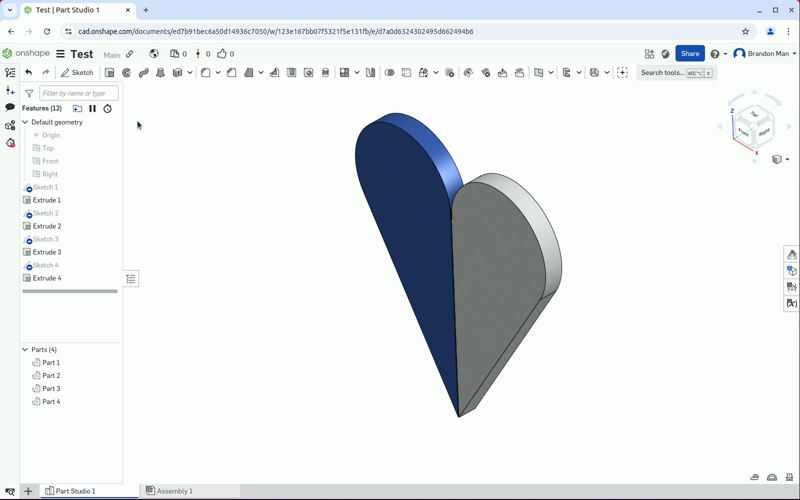
key(down, 2)
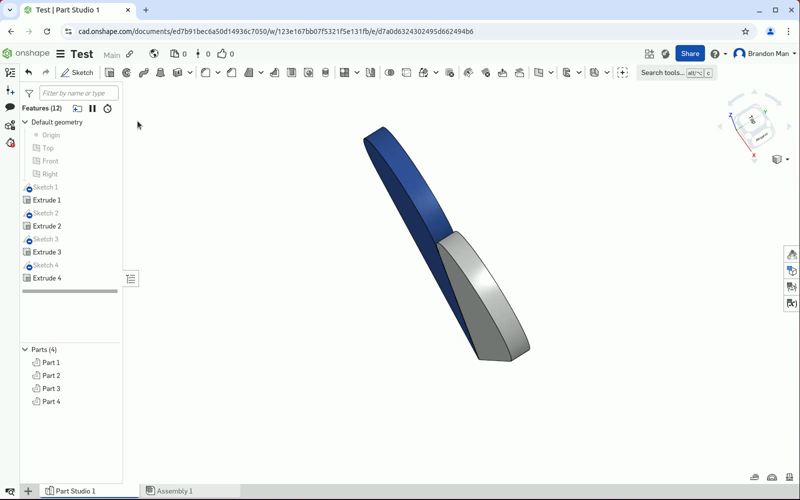
key(up, 2)
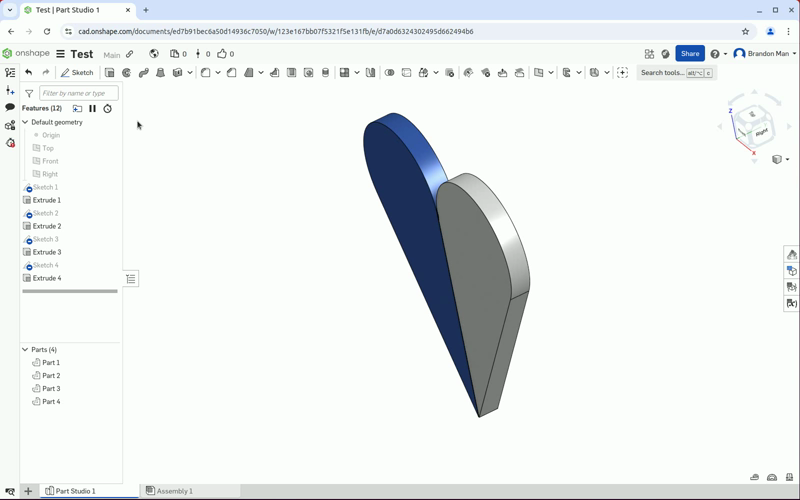
key(right, 2)
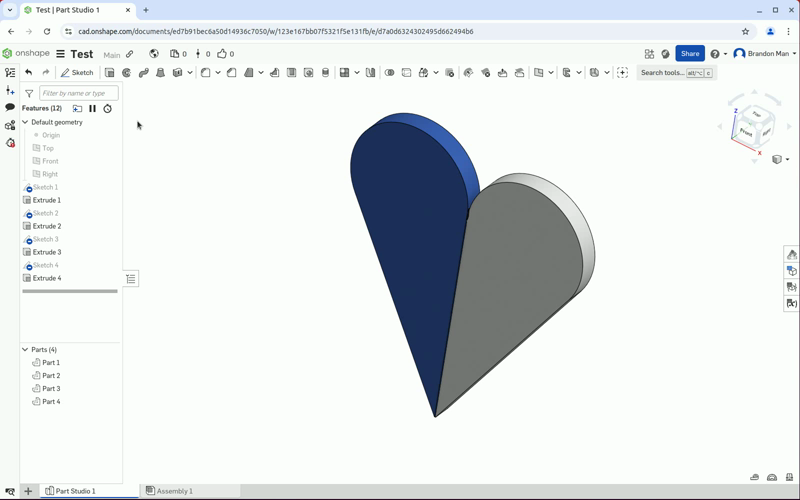
mouse_move(73, 189)
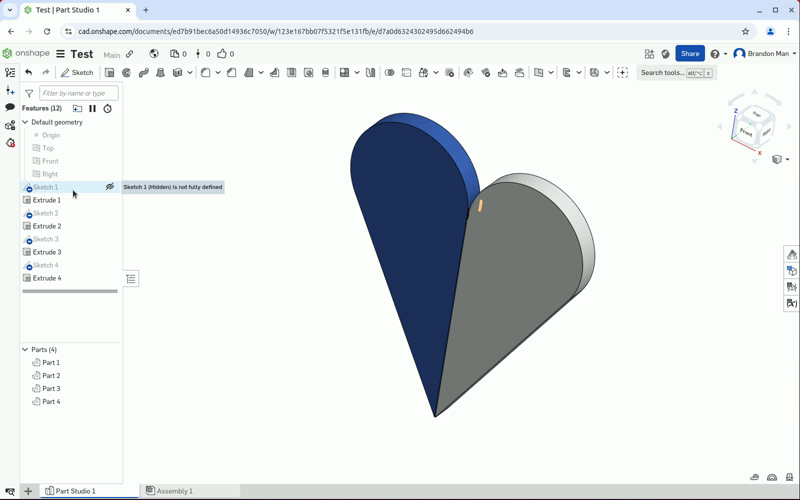
click(73, 189)